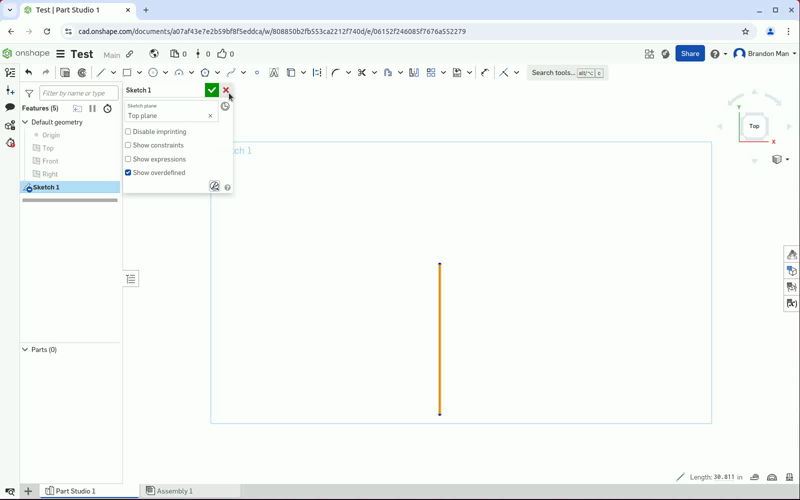
key(shift+h)
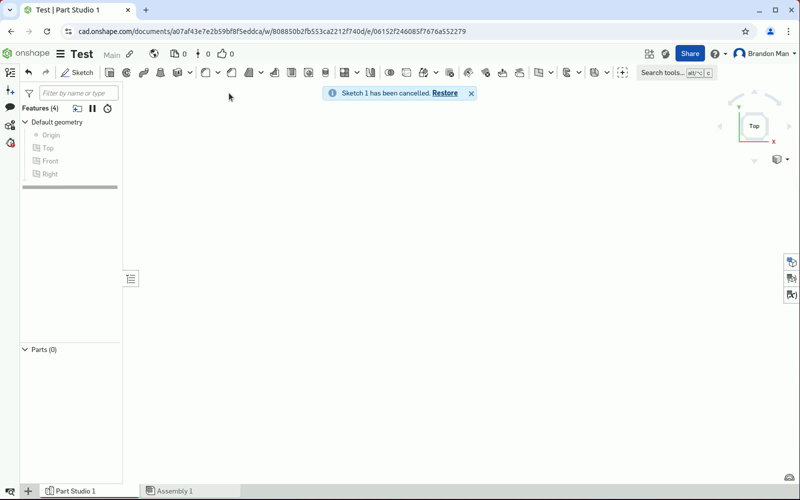
mouse_move(73, 352)
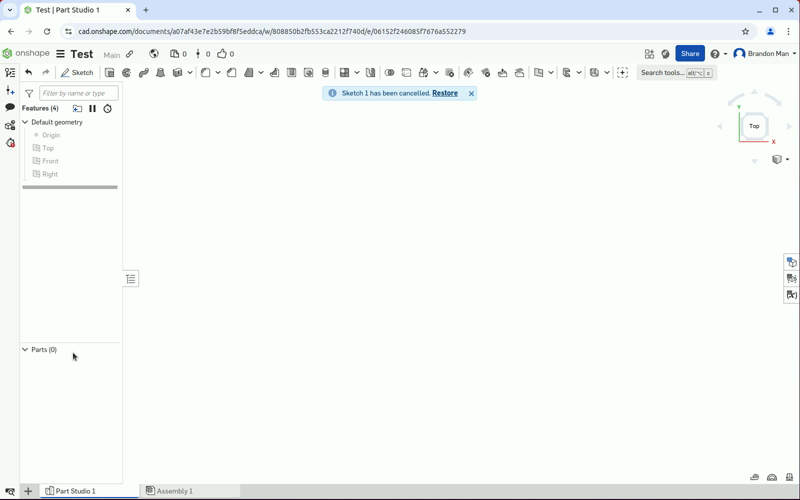
key(y)
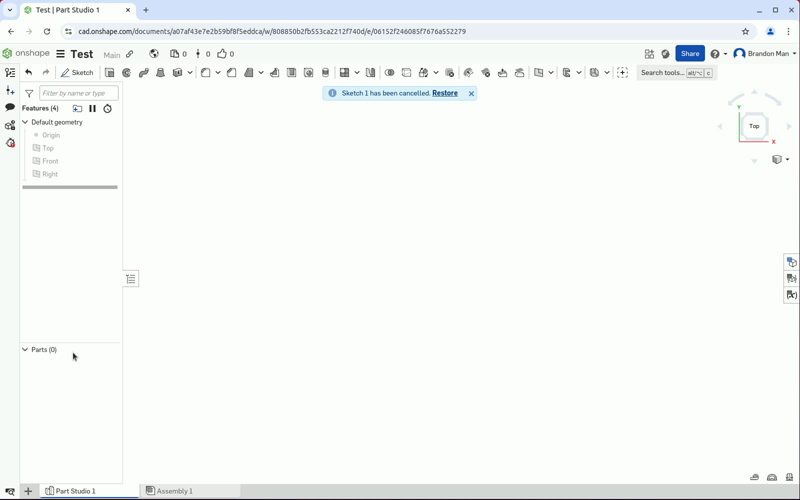
key(shift+p)
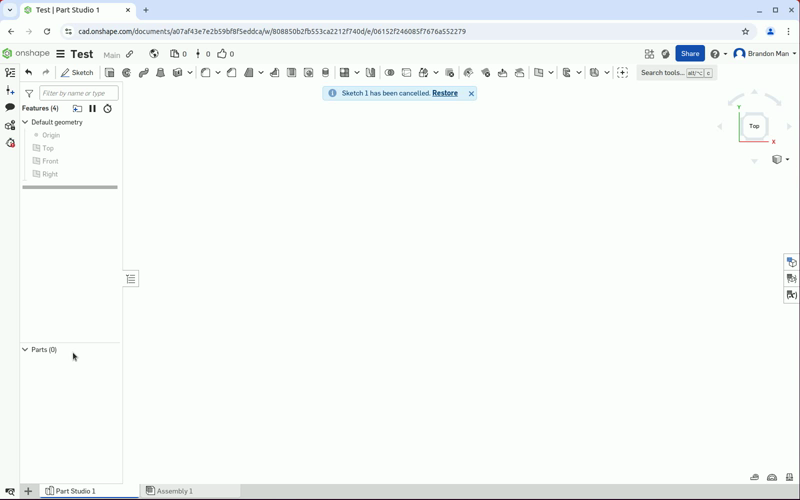
key(space)
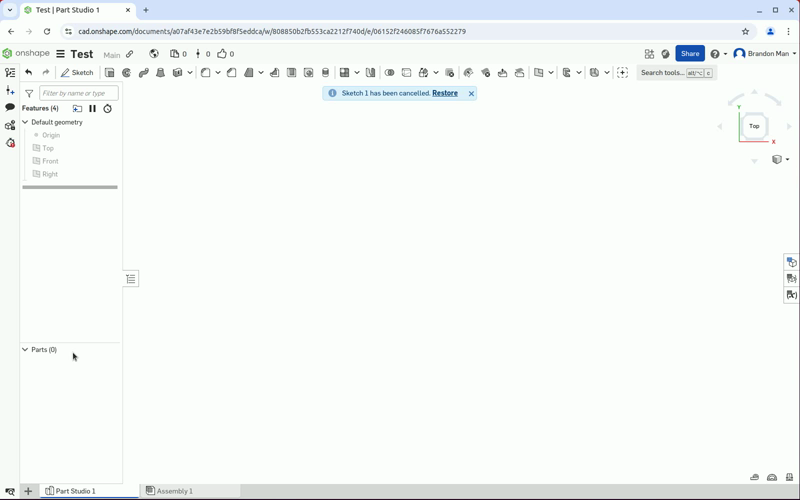
key_down(shift)
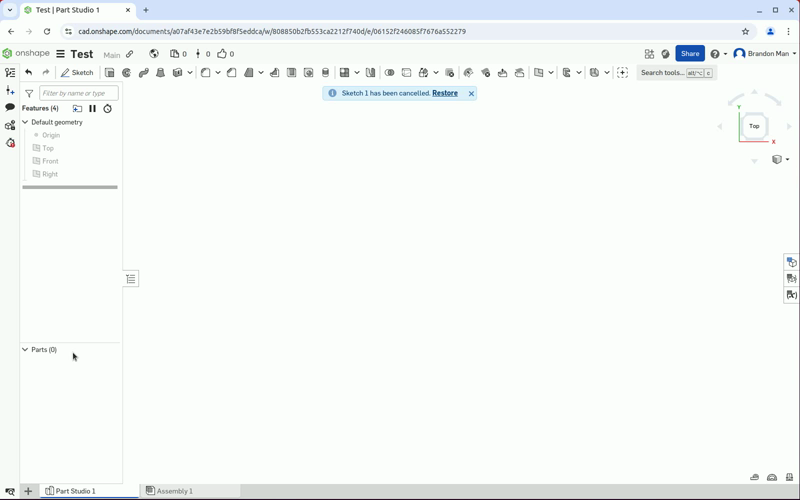
key(up)
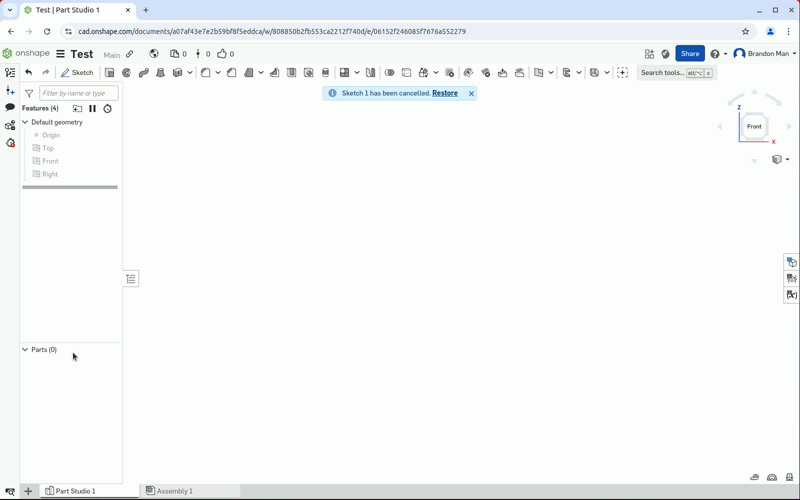
key_up(shift)
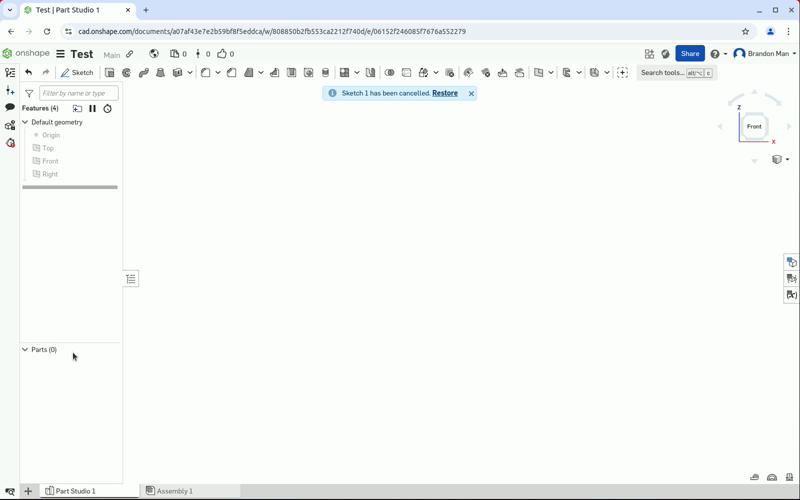
mouse_move(73, 352)
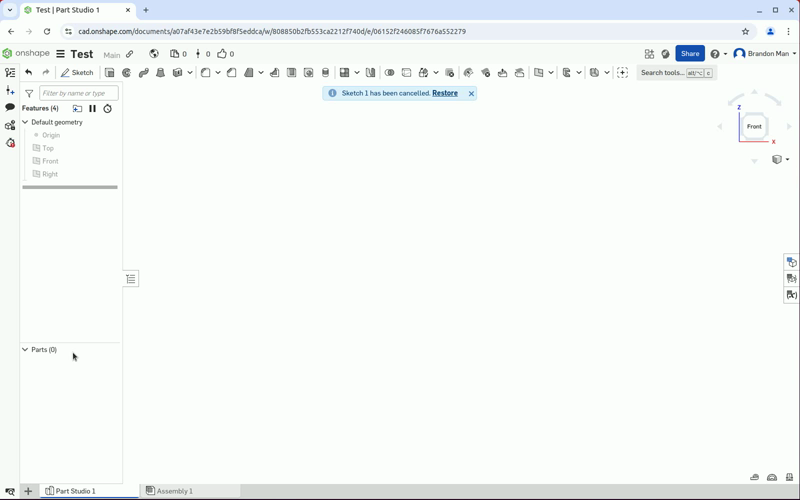
key(shift+y)
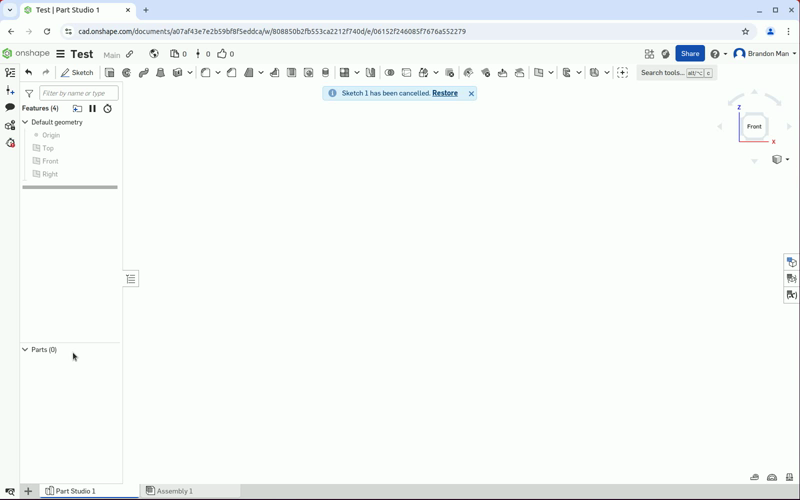
key(shift+s)
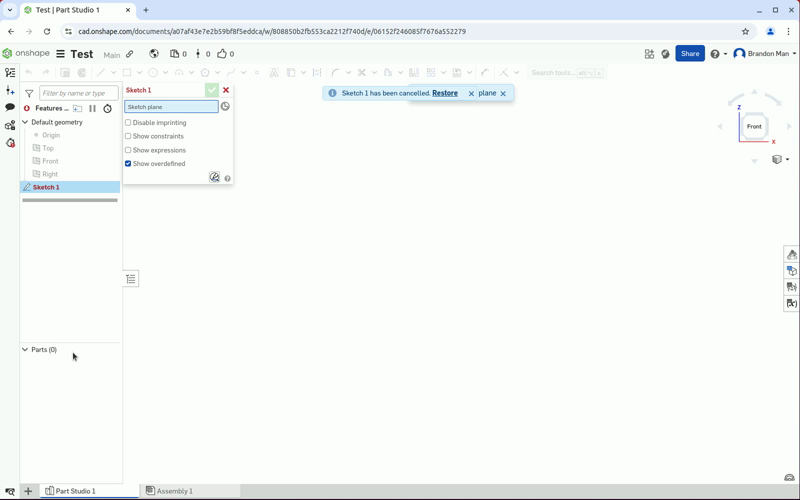
mouse_move(73, 163)
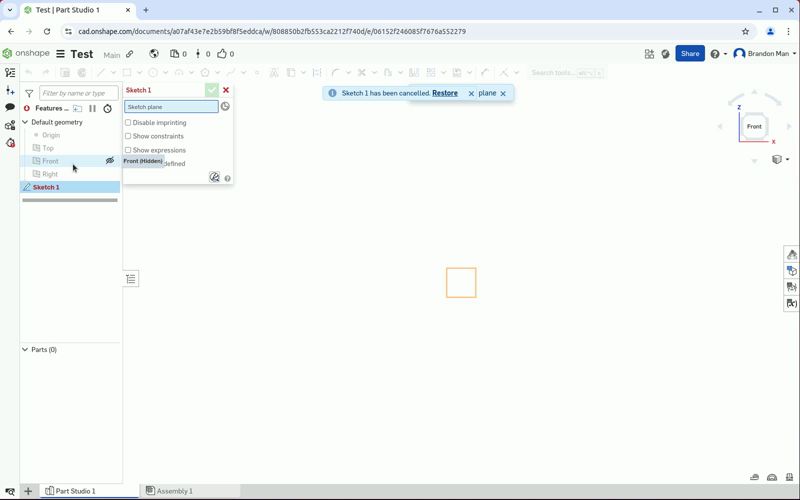
click(73, 163)
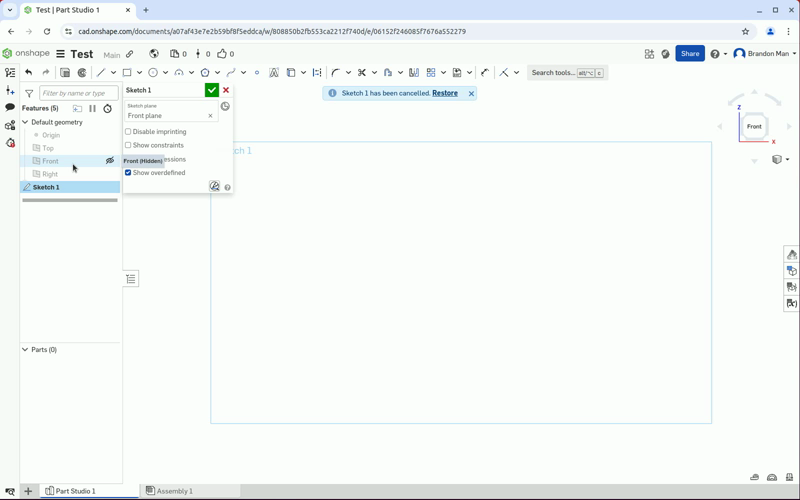
mouse_move(73, 352)
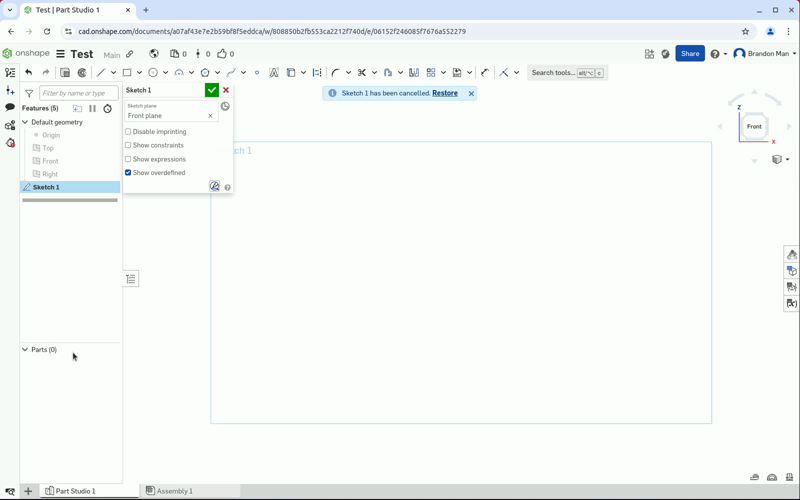
key(y)
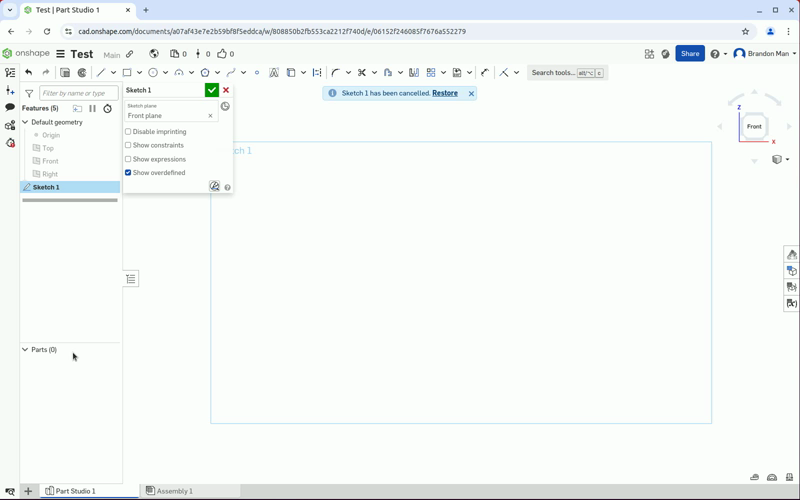
key(l)
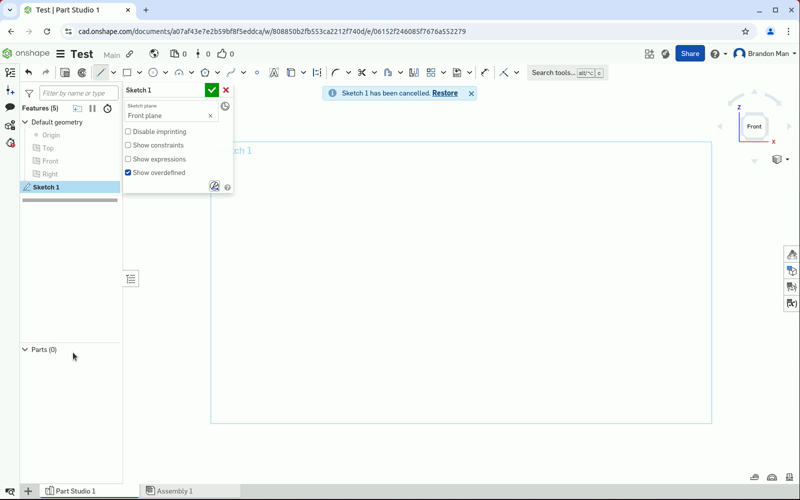
key_down(shift)
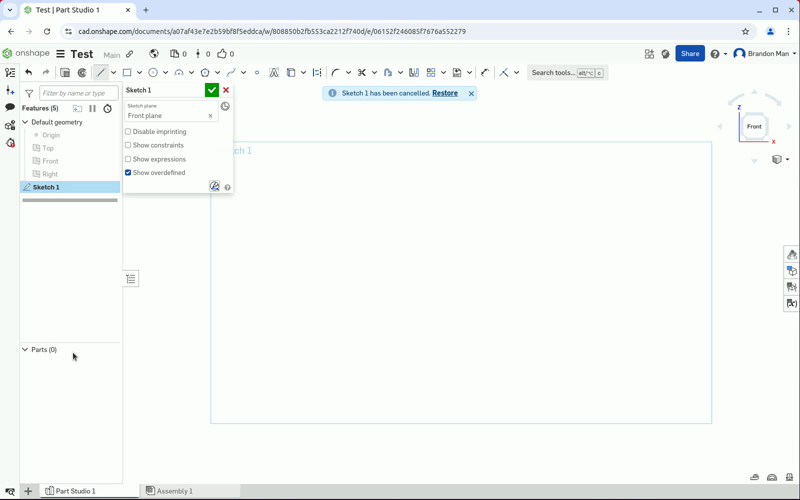
mouse_move(460, 395)
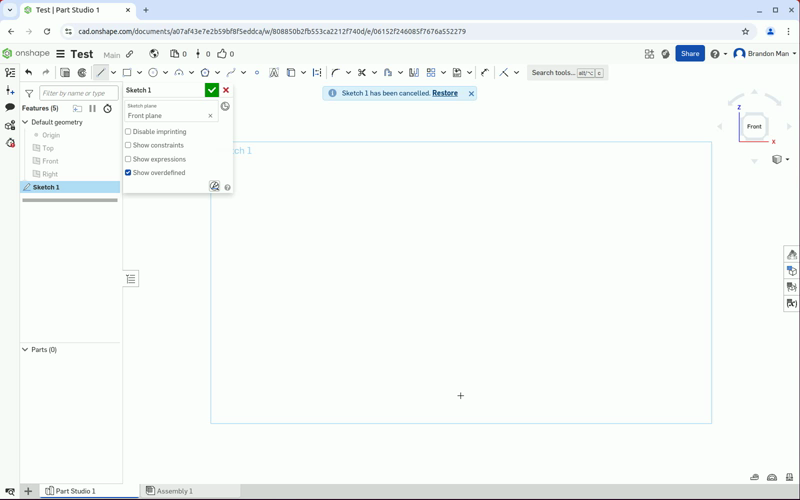
click(460, 395)
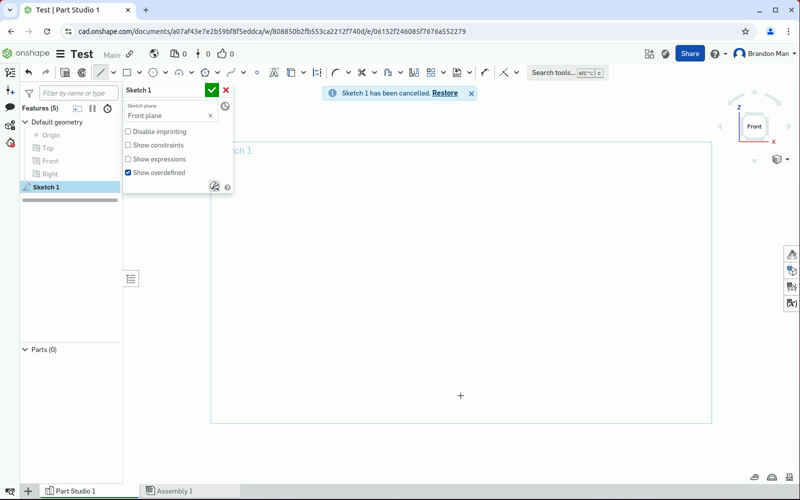
key_up(shift)
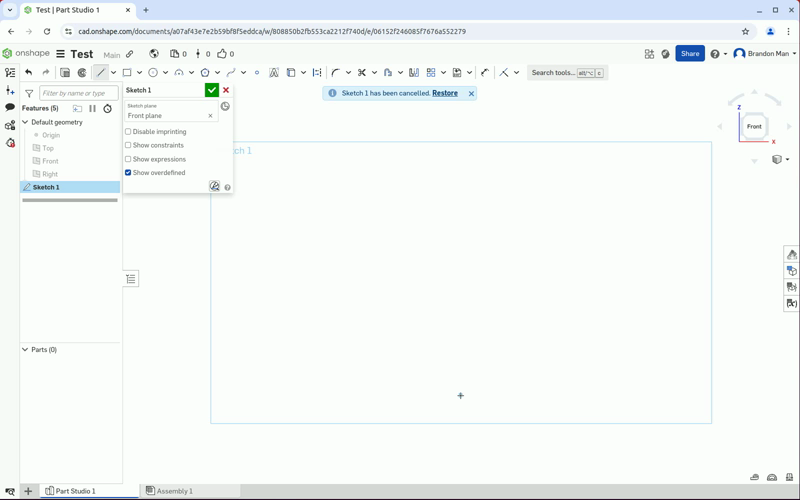
key_down(shift)
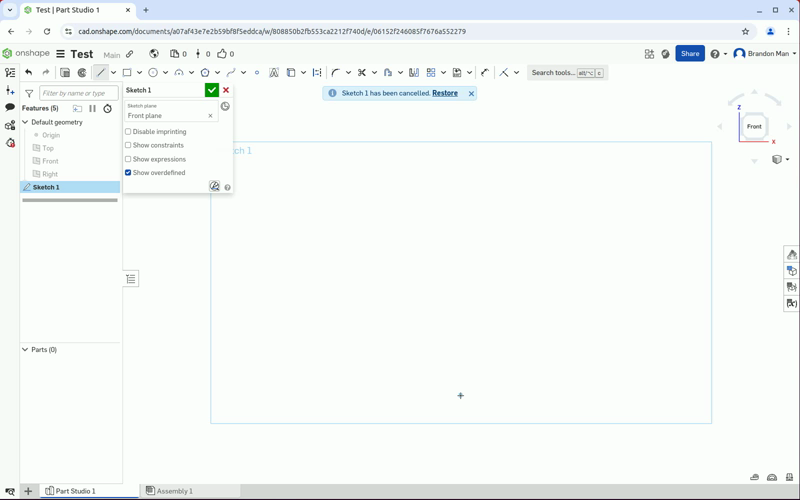
mouse_move(490, 395)
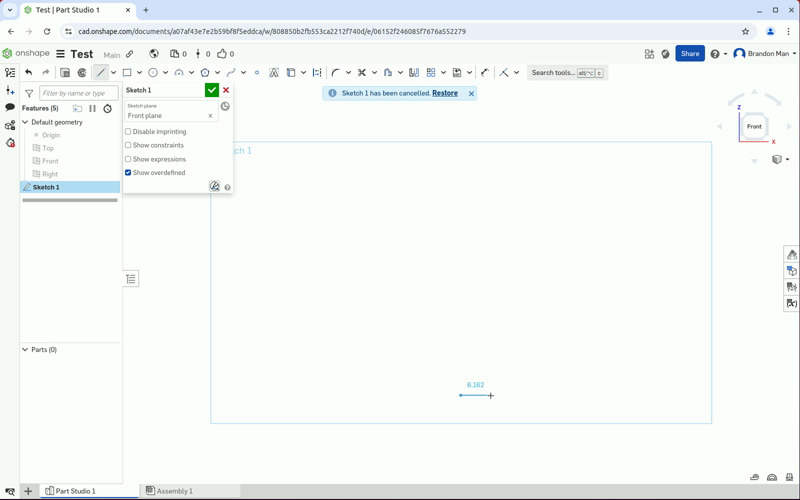
mouse_move(479, 395)
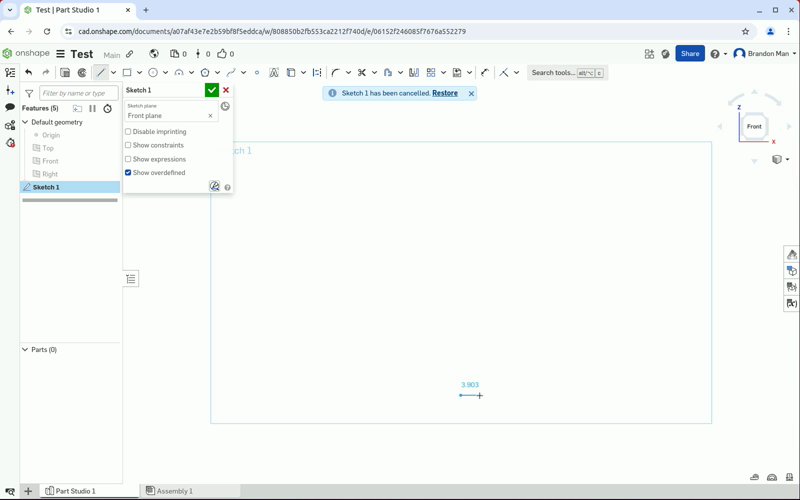
click(479, 395)
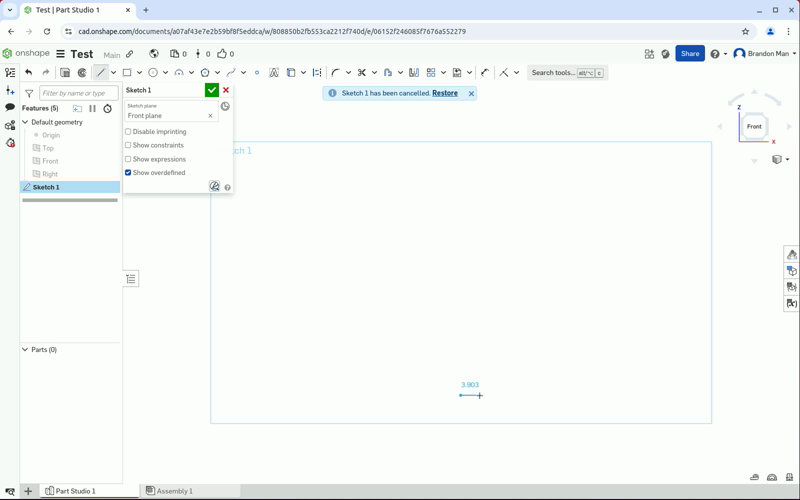
key_up(shift)
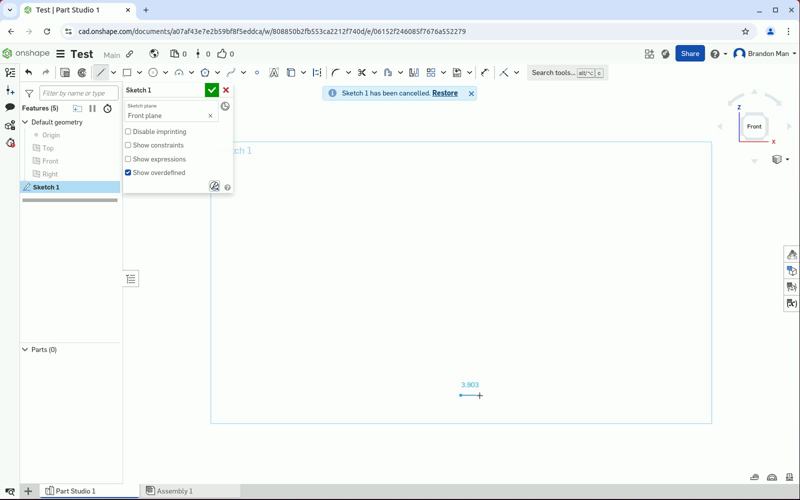
key_down(shift)
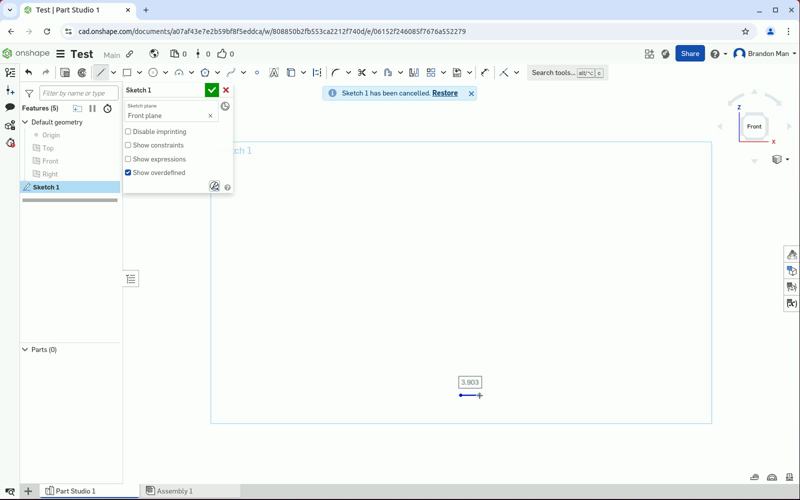
mouse_move(479, 282)
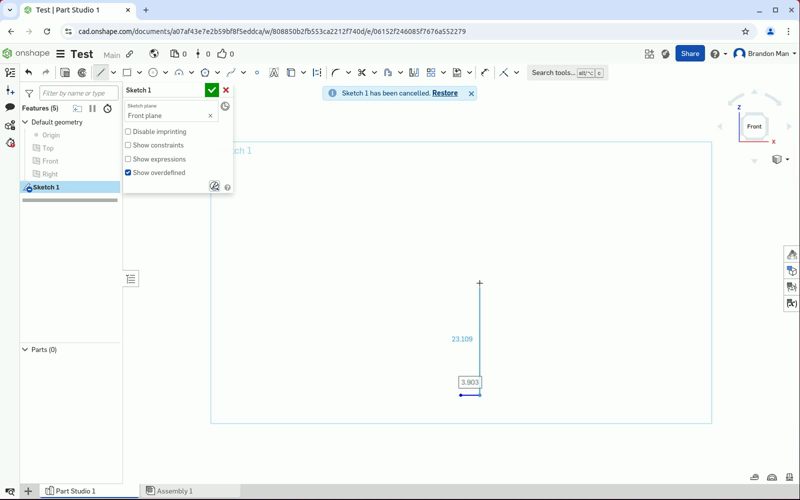
click(479, 282)
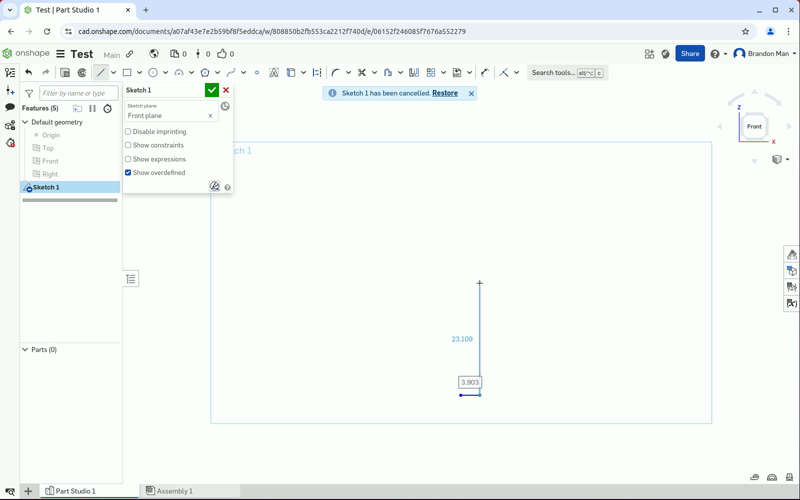
key_up(shift)
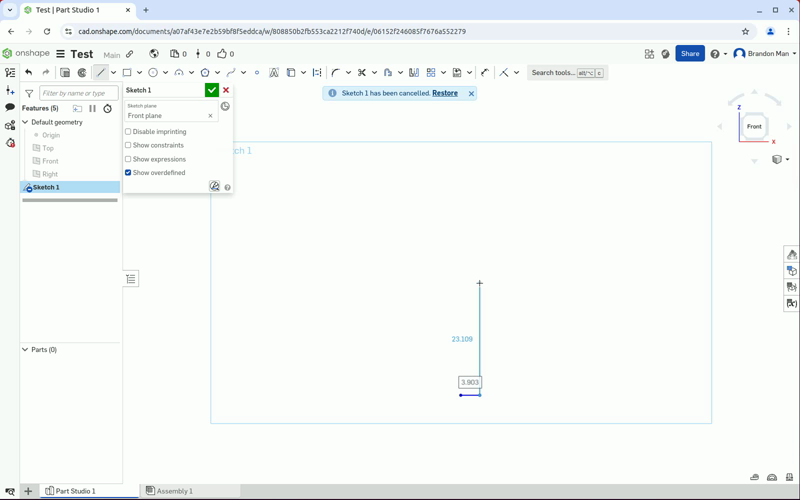
key_down(shift)
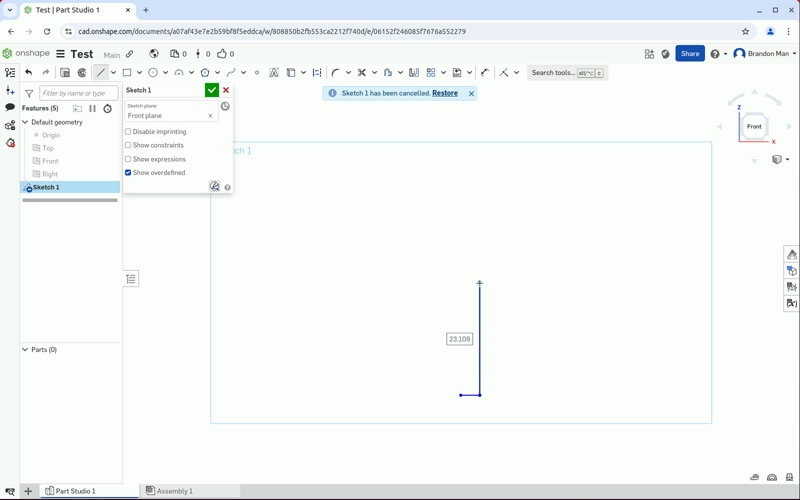
mouse_move(509, 282)
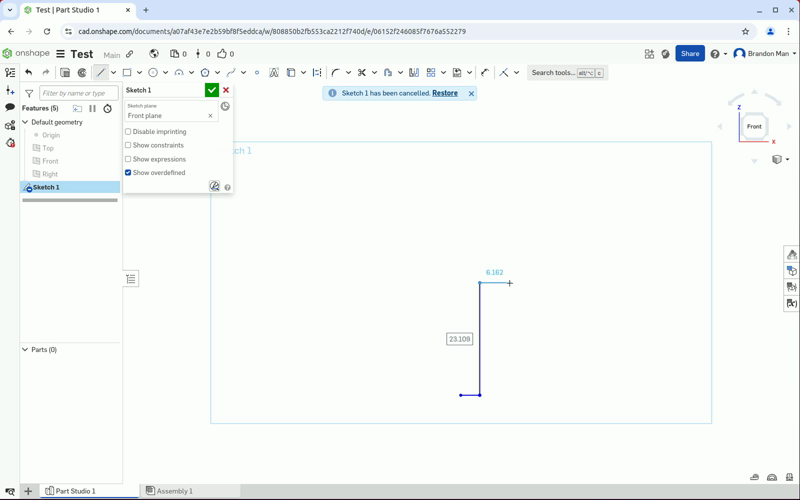
mouse_move(460, 282)
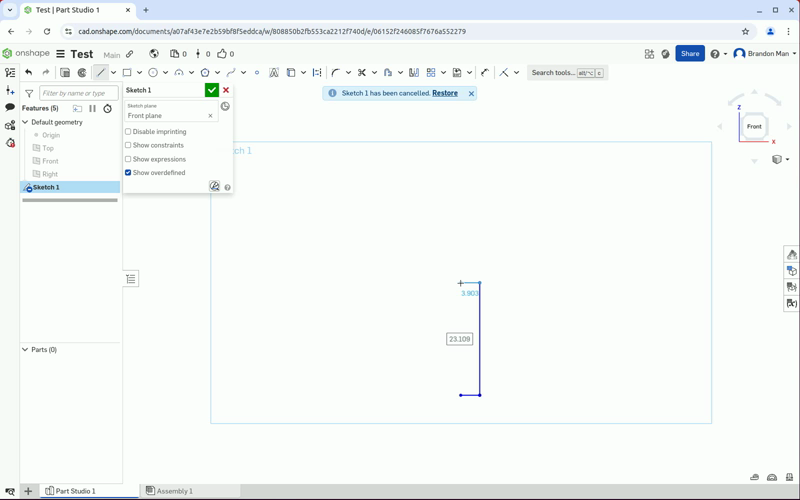
click(460, 282)
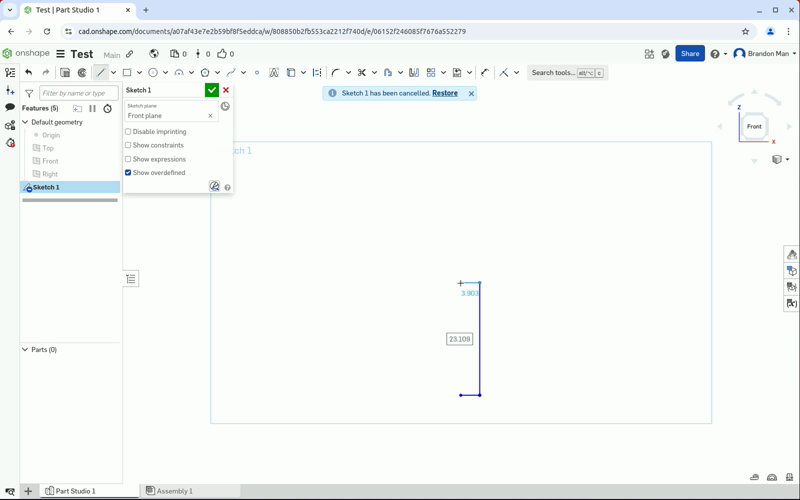
key_up(shift)
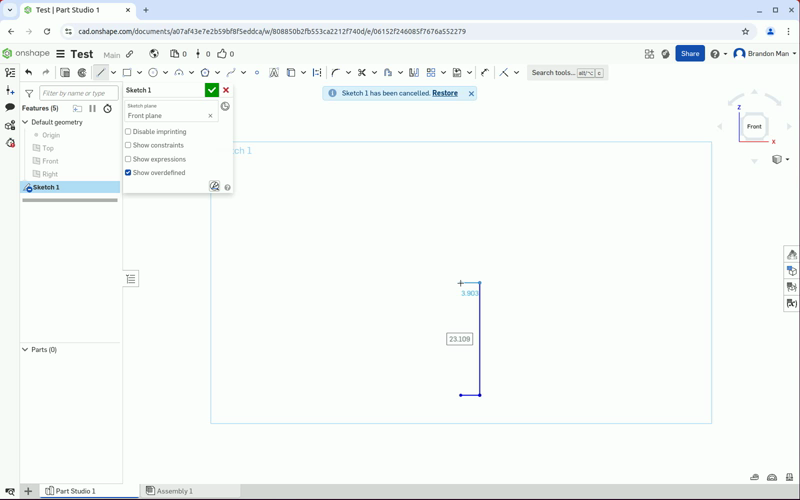
key_down(shift)
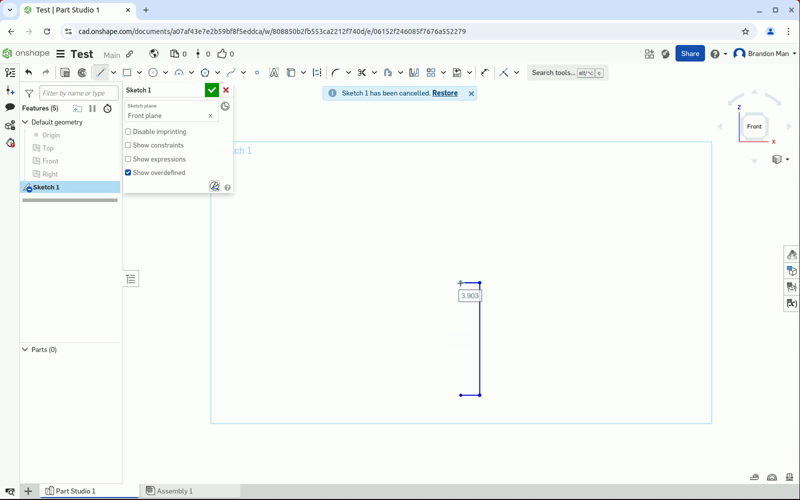
mouse_move(460, 395)
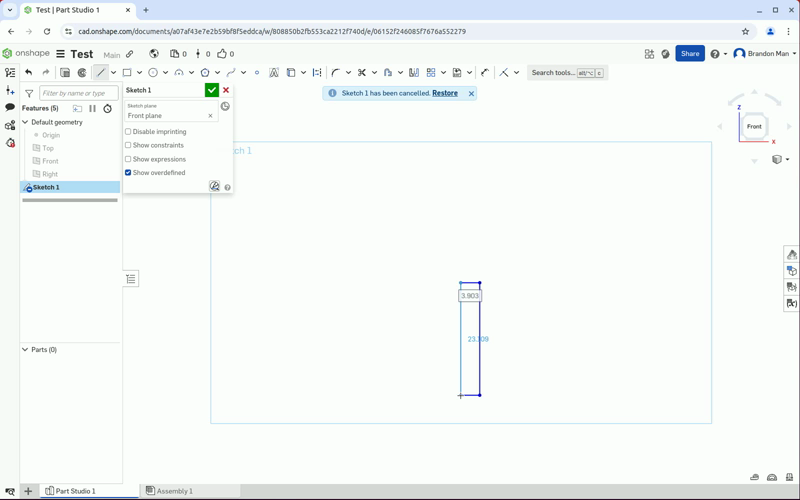
key_up(shift)
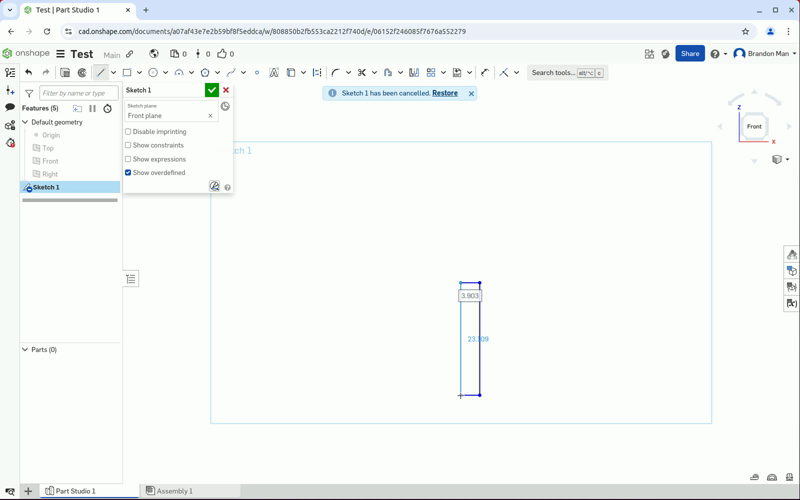
click(460, 395)
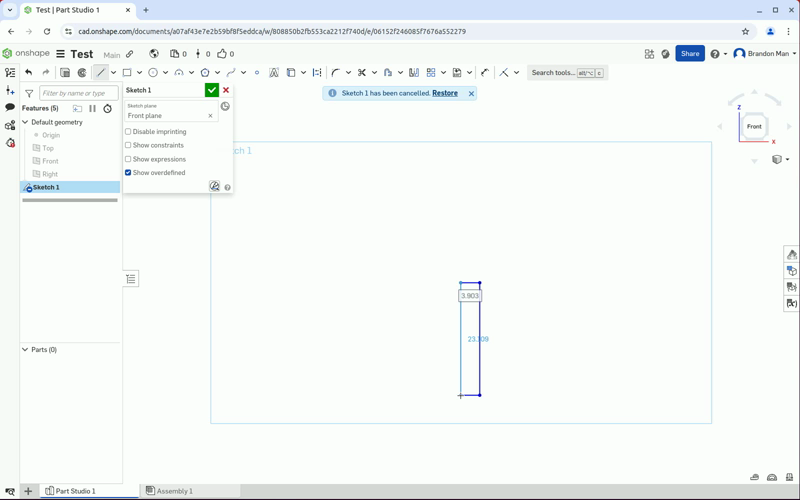
key(esc)
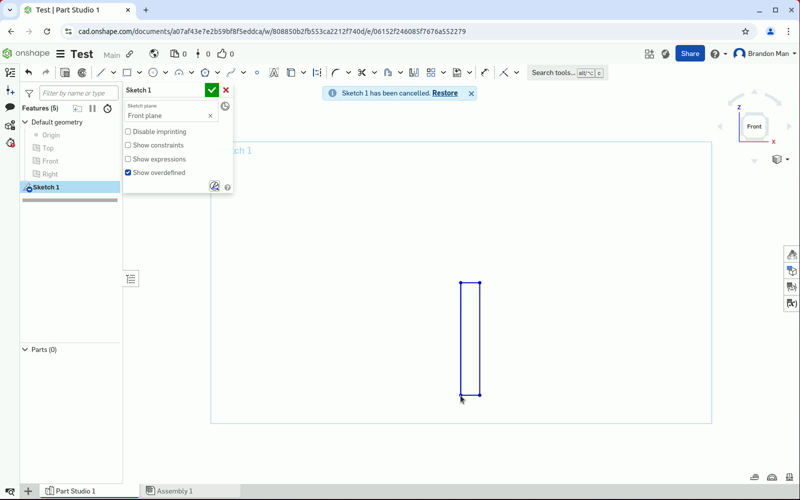
mouse_move(470, 306)
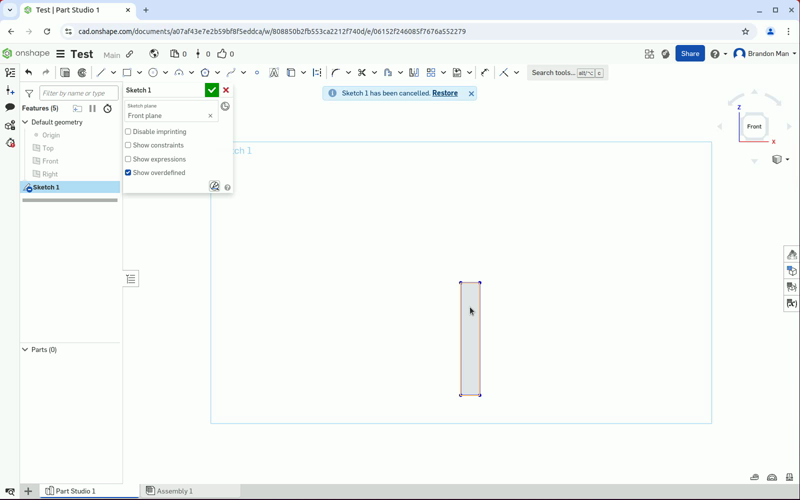
click(470, 306)
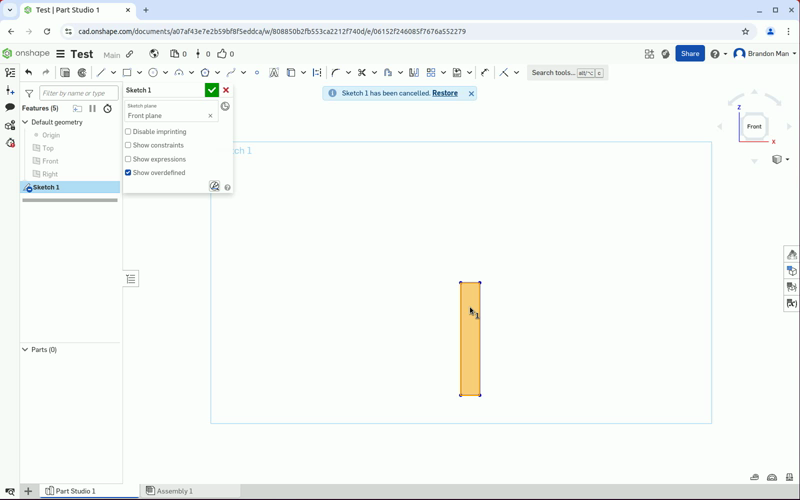
mouse_move(73, 352)
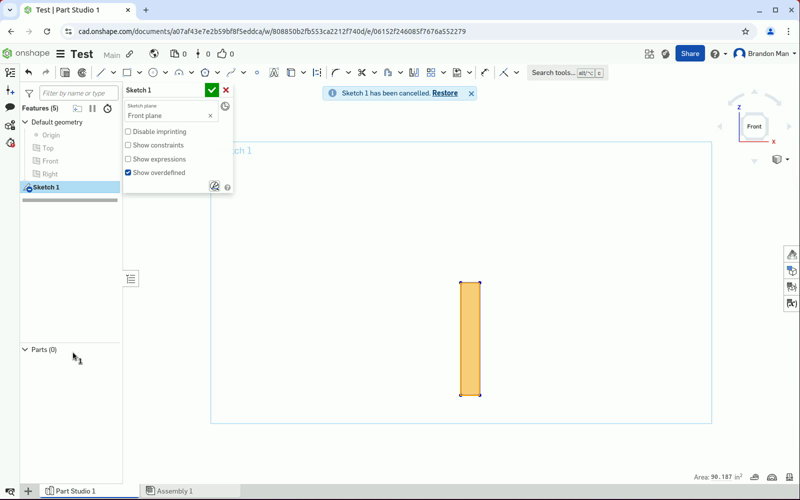
key(shift+y)
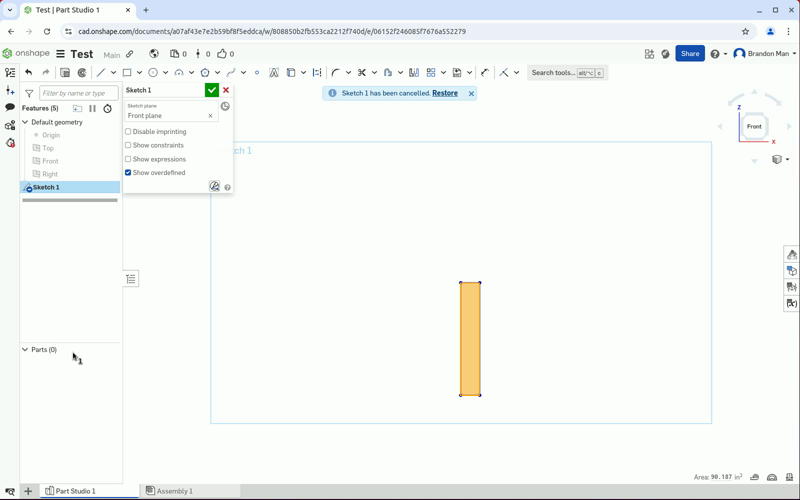
key(shift+e)
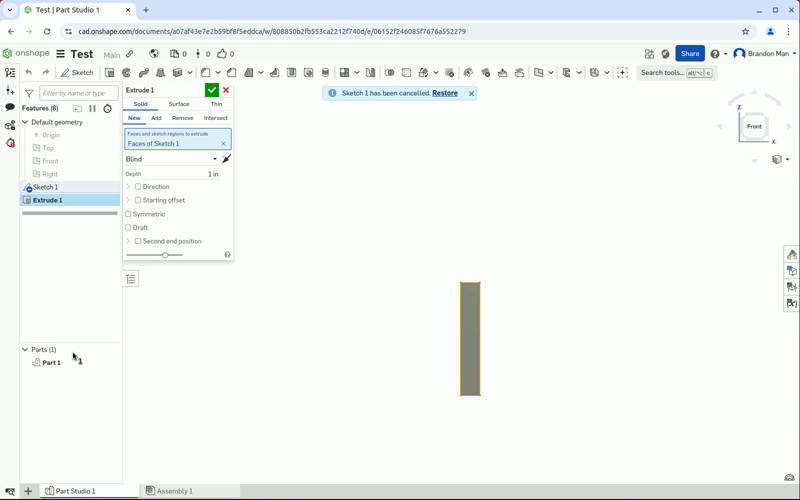
mouse_move(143, 106)
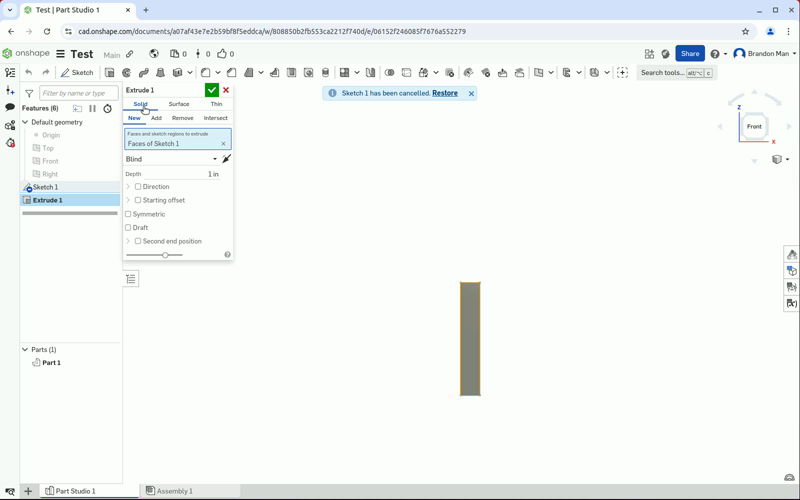
click(143, 106)
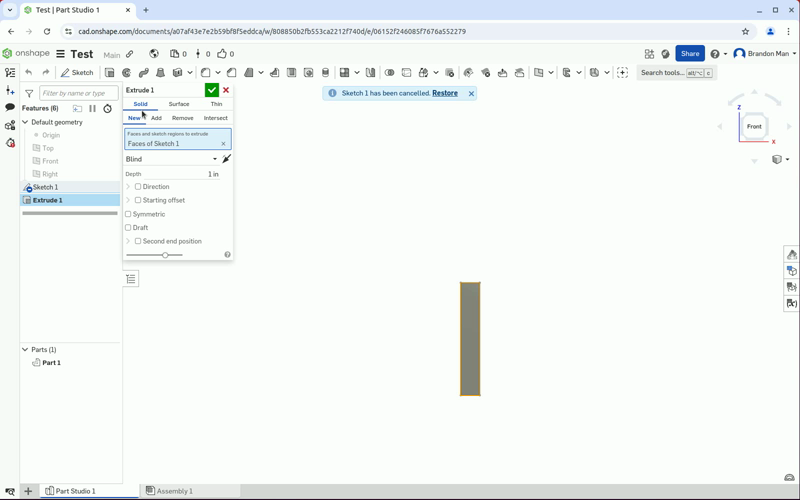
mouse_move(137, 120)
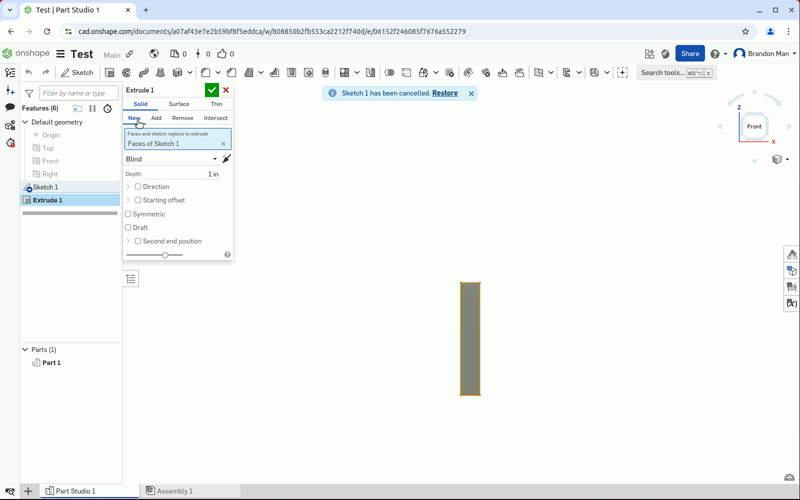
click(137, 120)
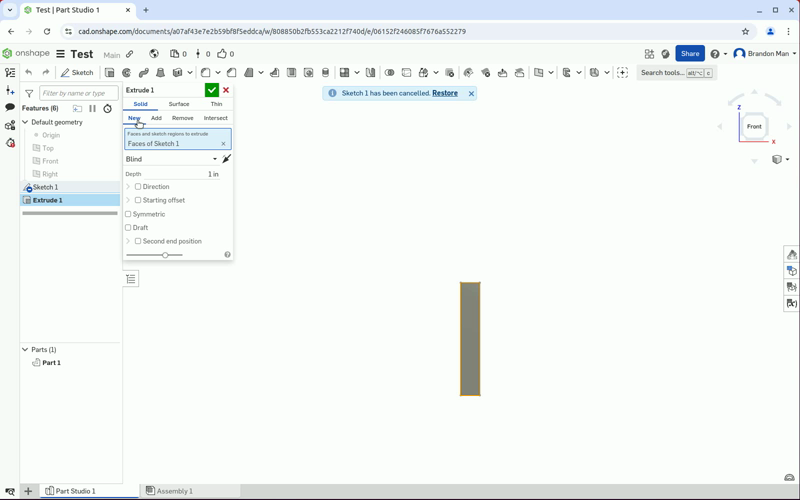
key(tab, 4)
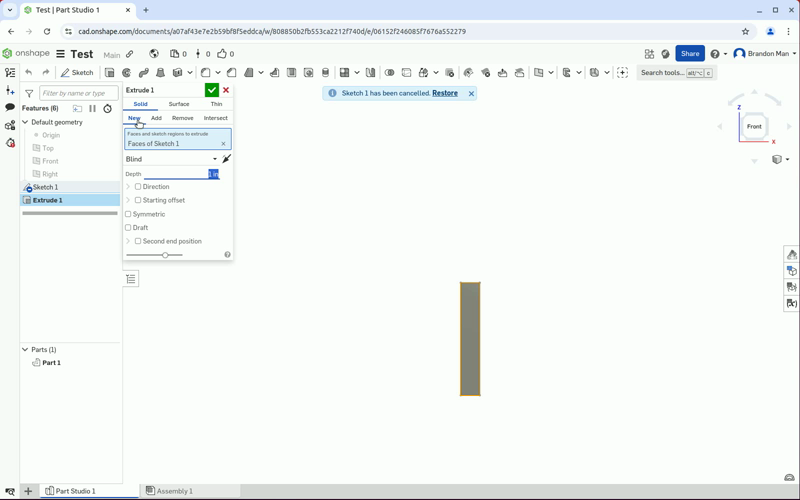
text(2.166)
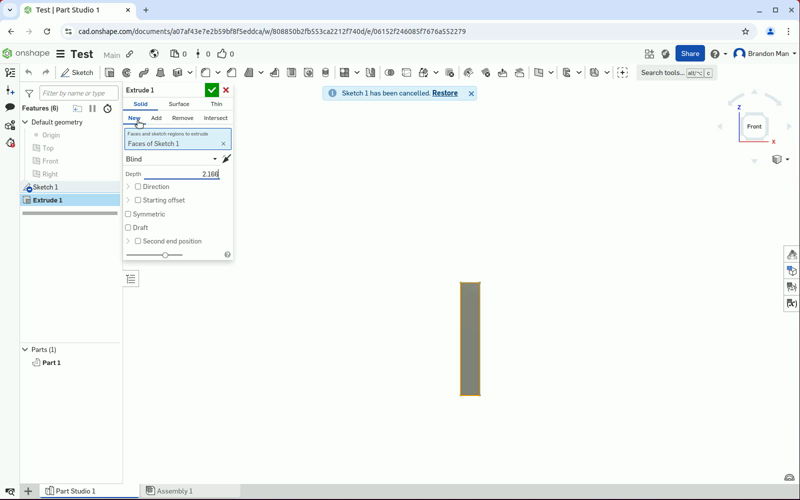
key(enter)
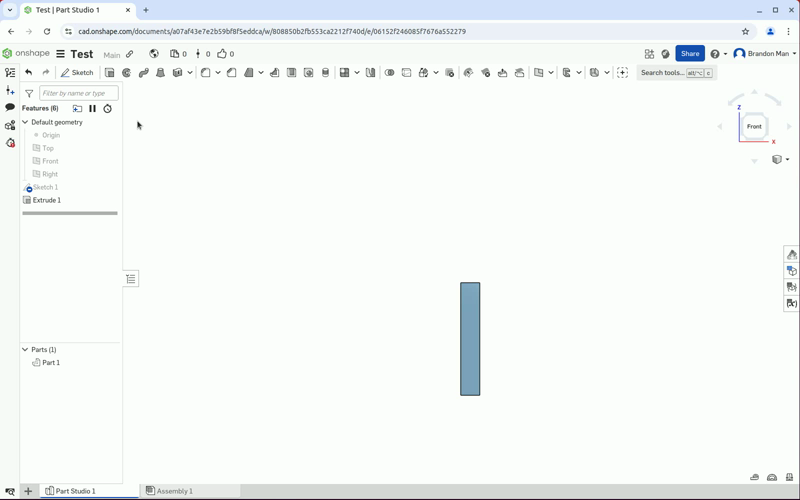
key(shift+h)
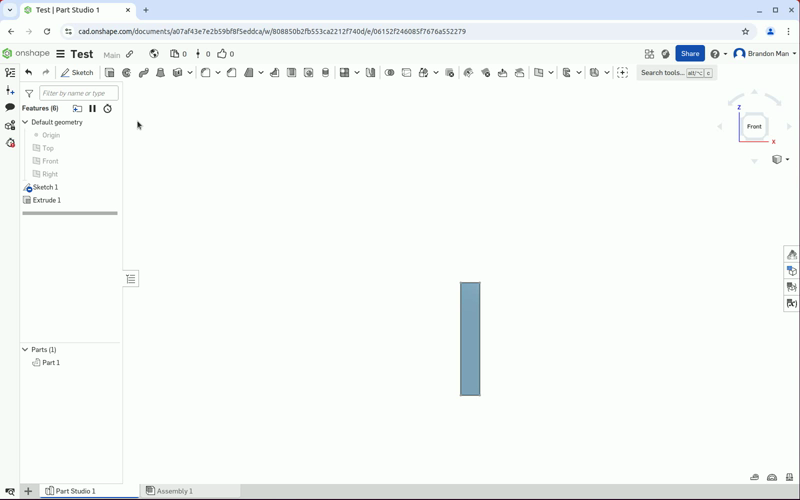
key(shift+h)
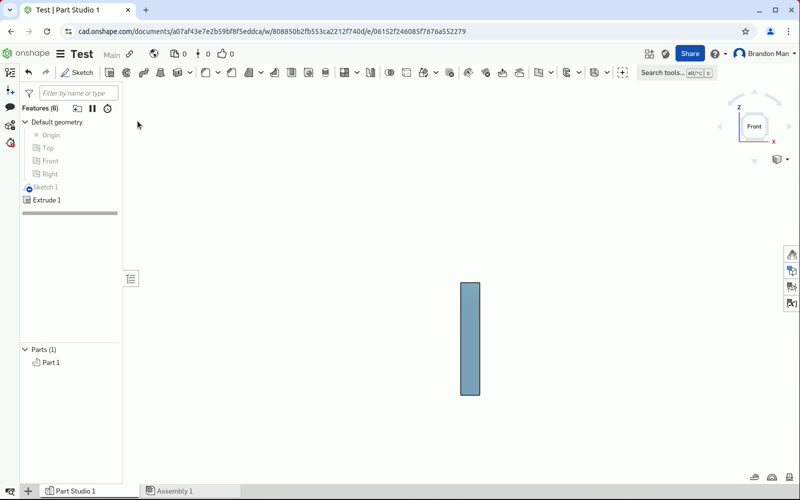
mouse_move(73, 189)
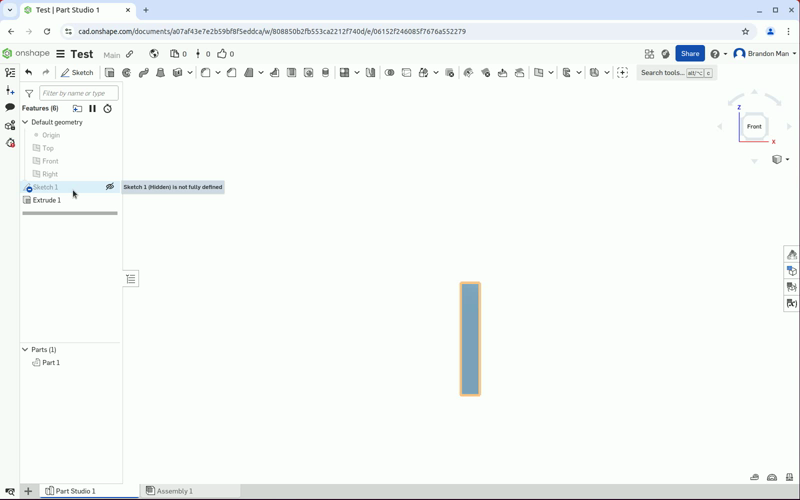
click(73, 189)
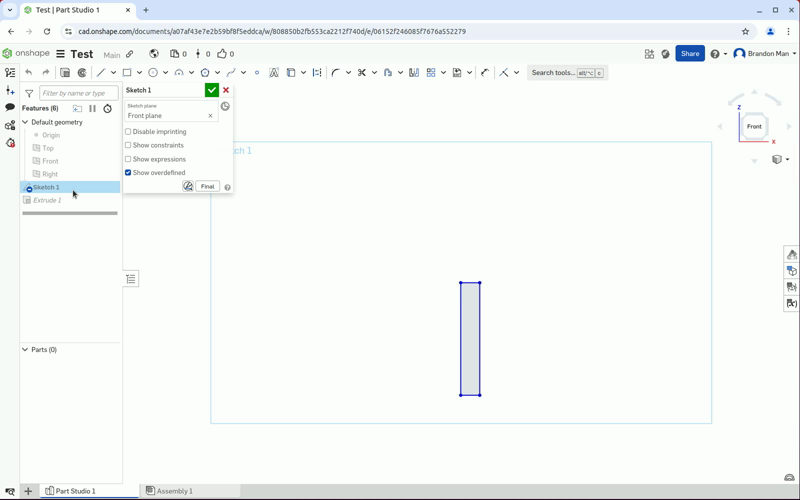
mouse_move(229, 92)
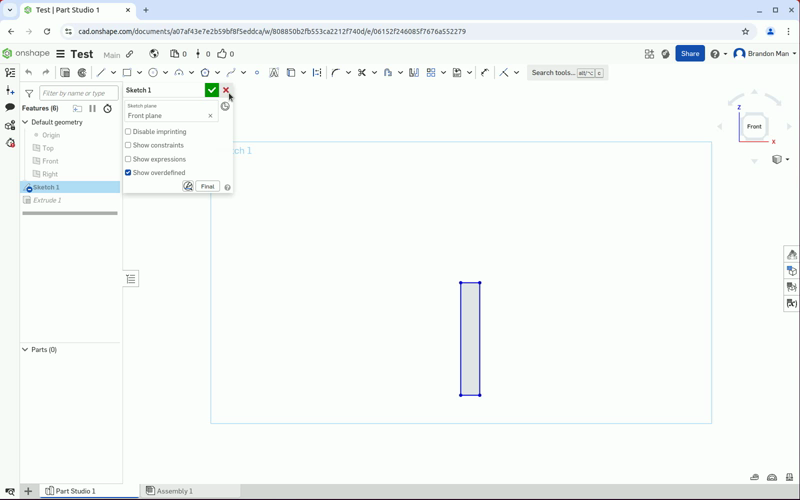
click(229, 92)
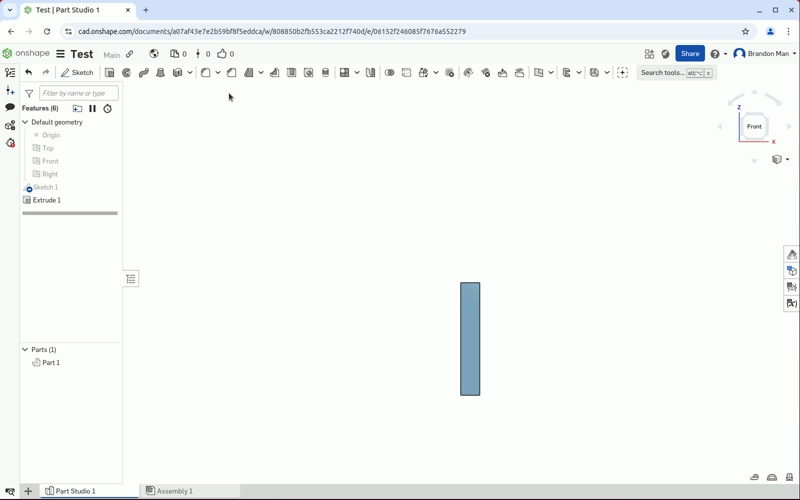
mouse_move(541, 75)
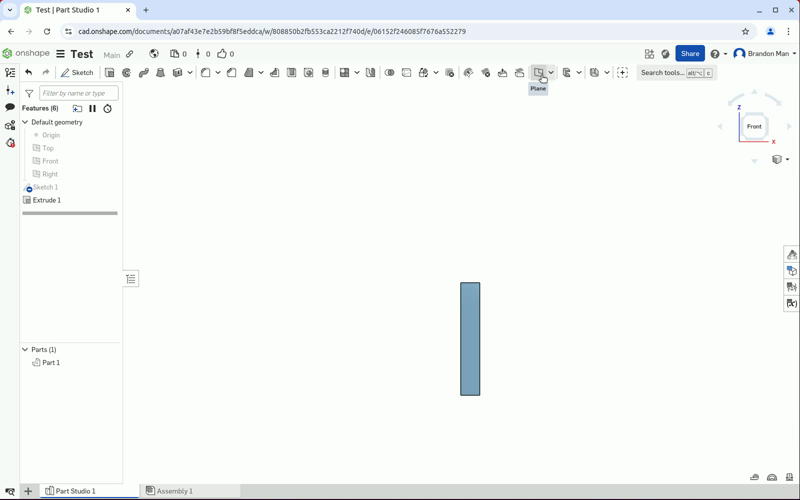
click(541, 75)
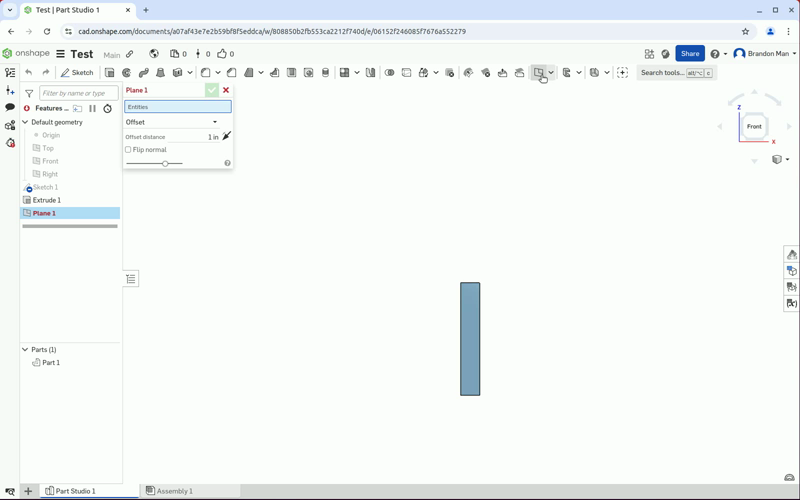
mouse_move(73, 163)
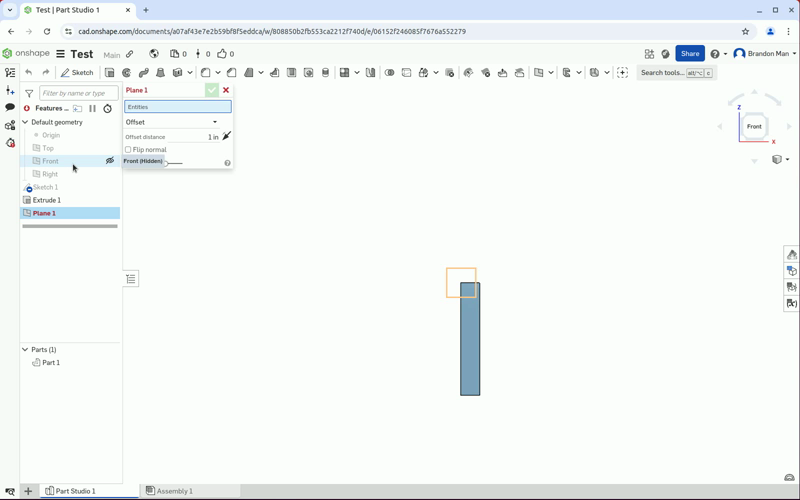
click(73, 163)
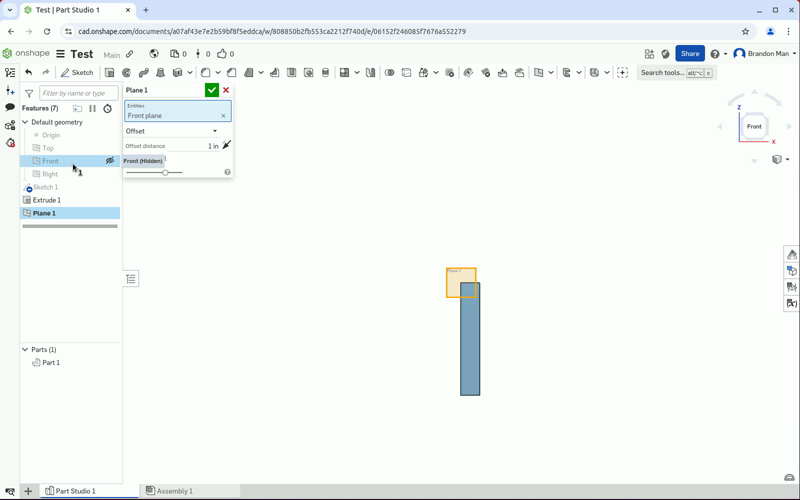
key(tab, 2)
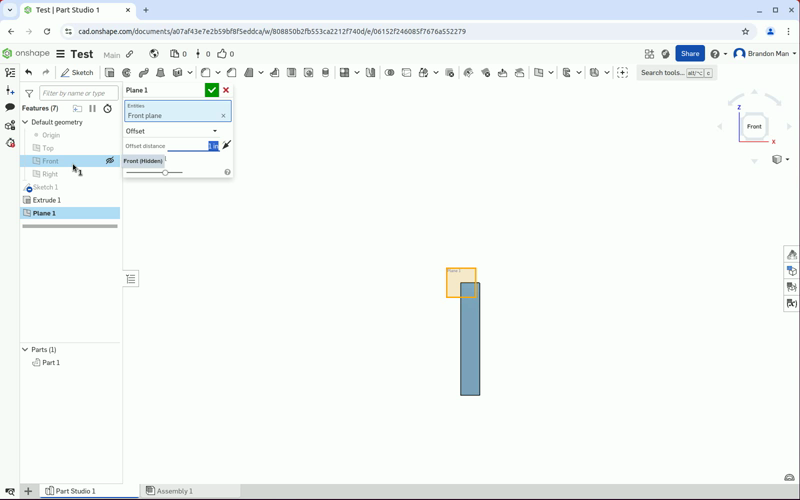
text(2.157)
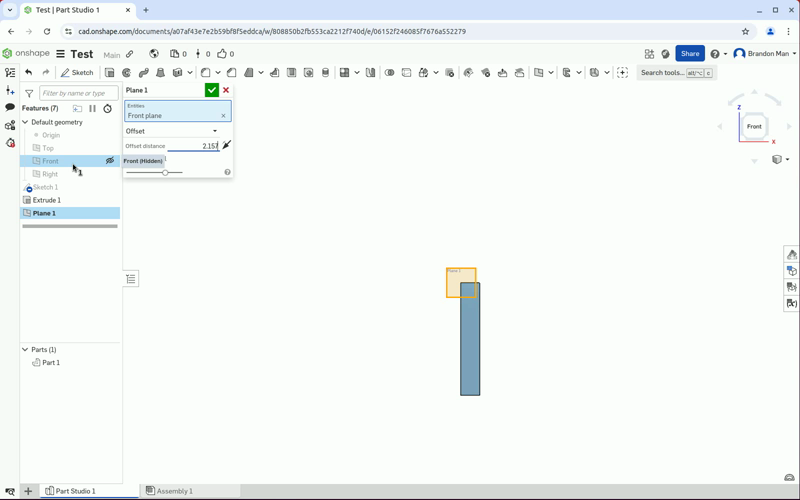
key(enter, 2)
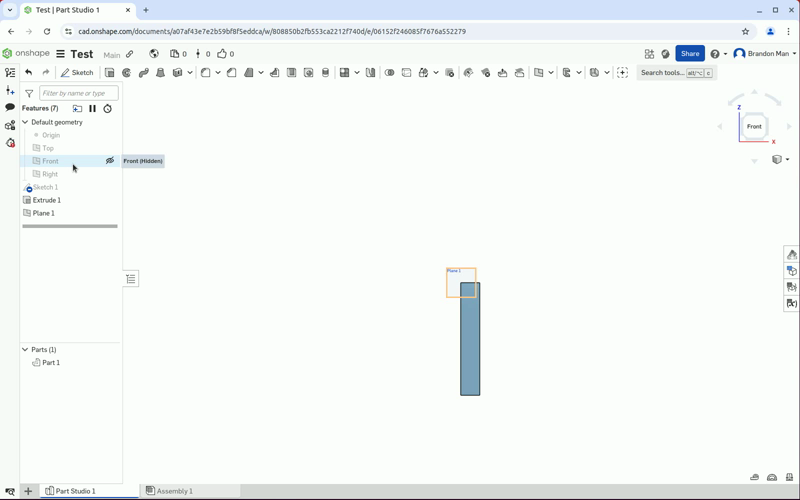
key(shift+s)
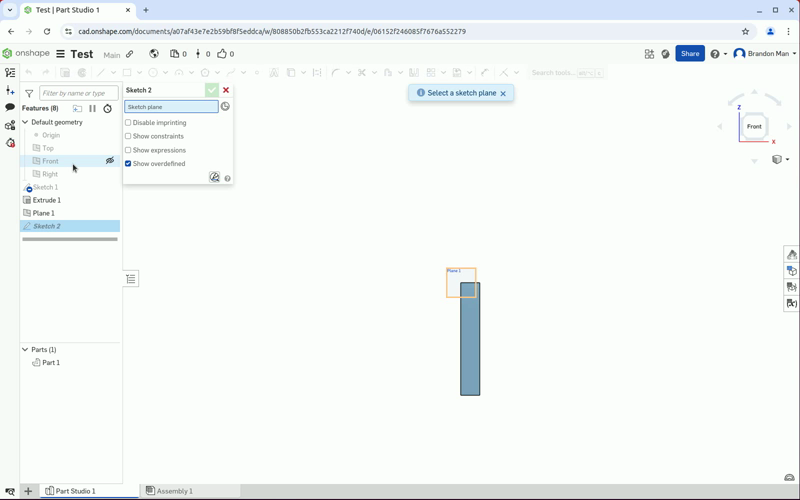
mouse_move(73, 215)
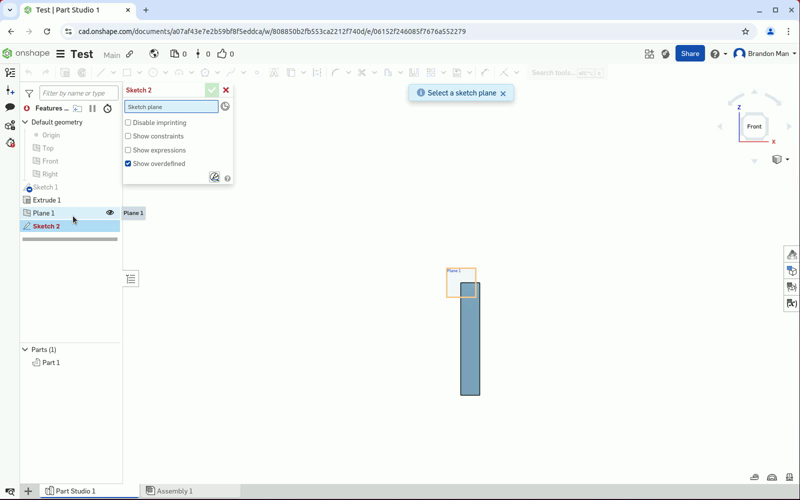
click(73, 215)
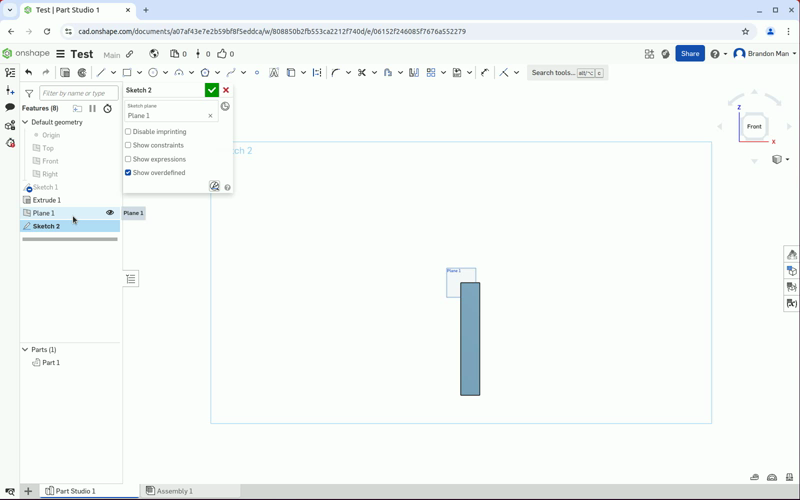
mouse_move(73, 352)
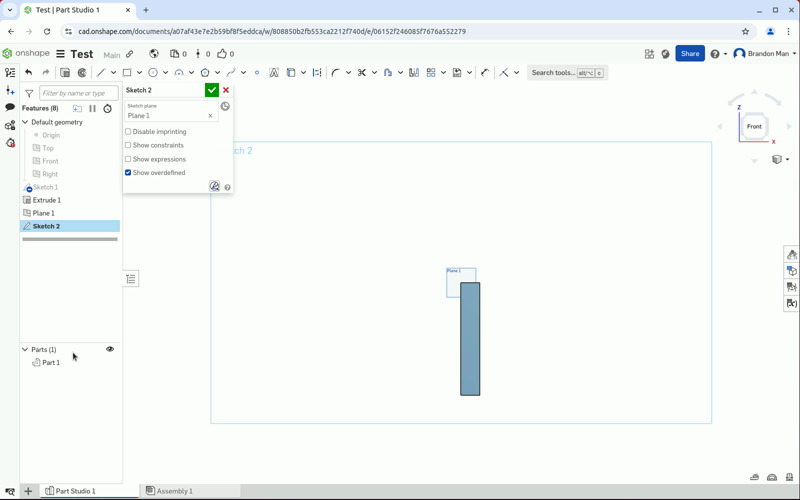
key(y)
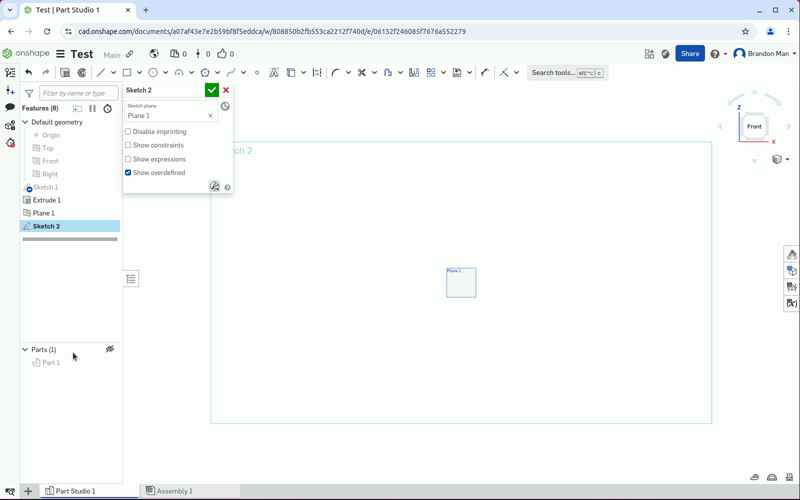
key(l)
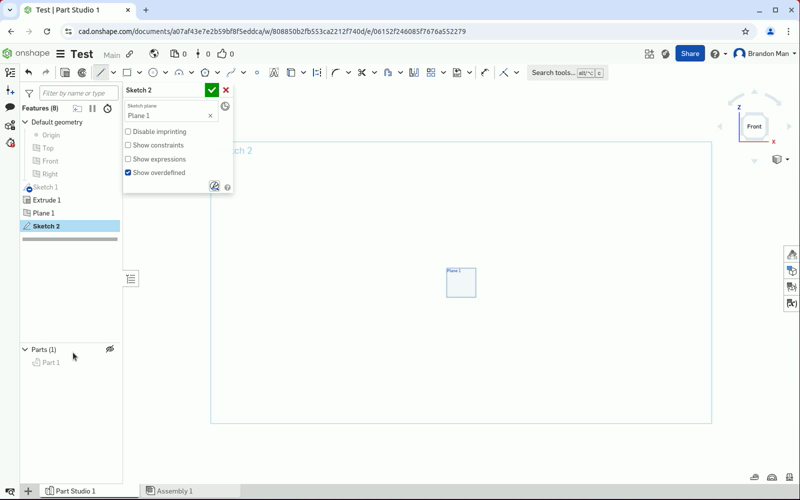
key_down(shift)
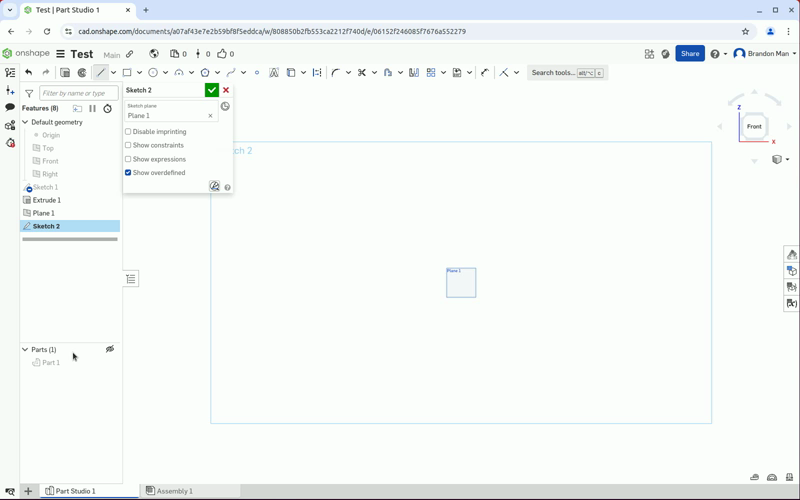
mouse_move(460, 293)
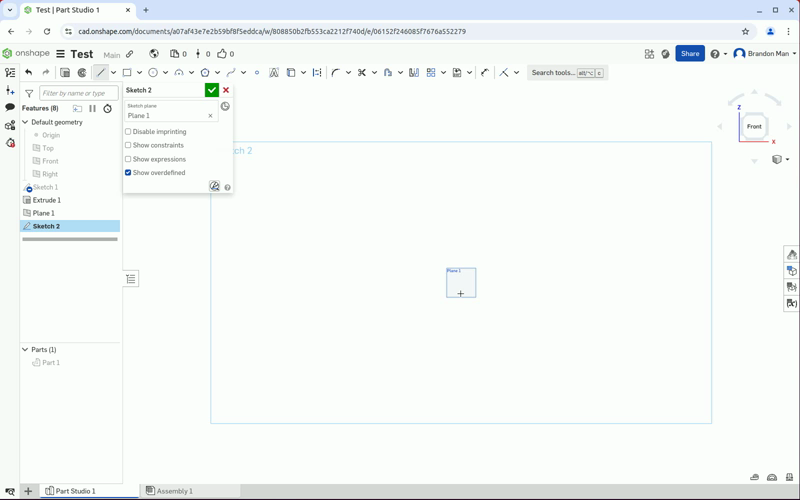
click(460, 293)
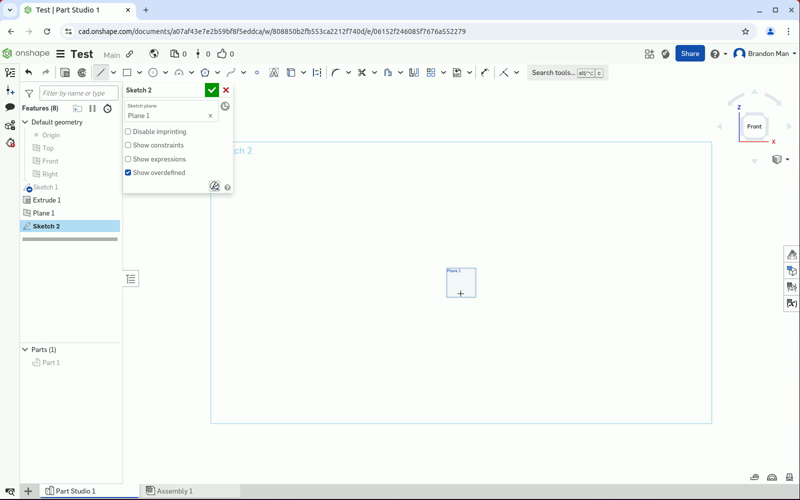
key_up(shift)
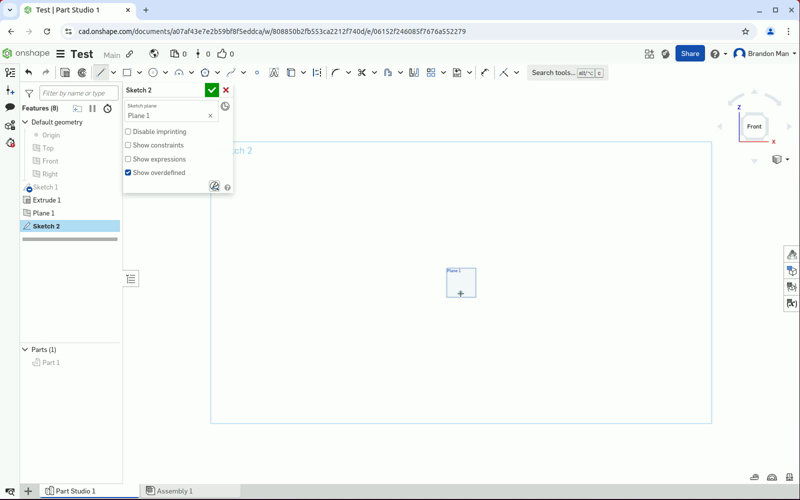
key_down(shift)
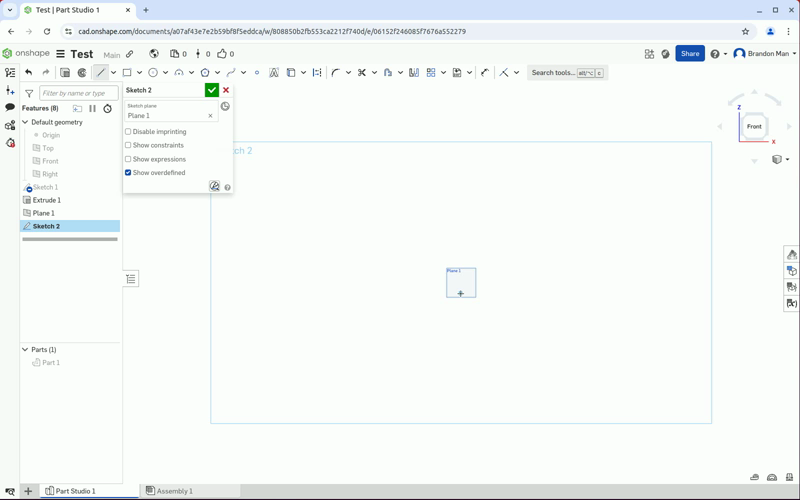
mouse_move(490, 293)
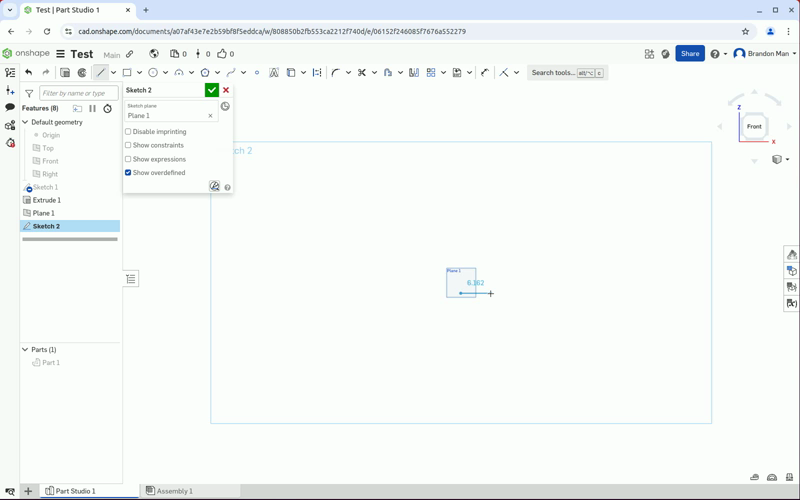
mouse_move(480, 293)
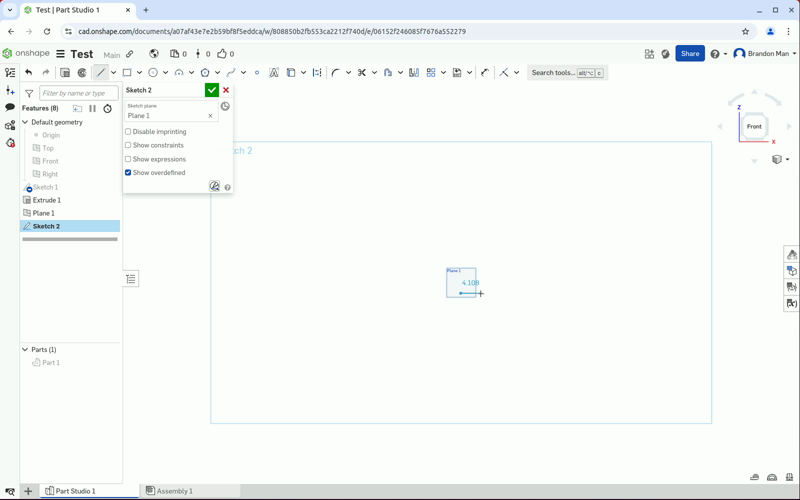
click(480, 293)
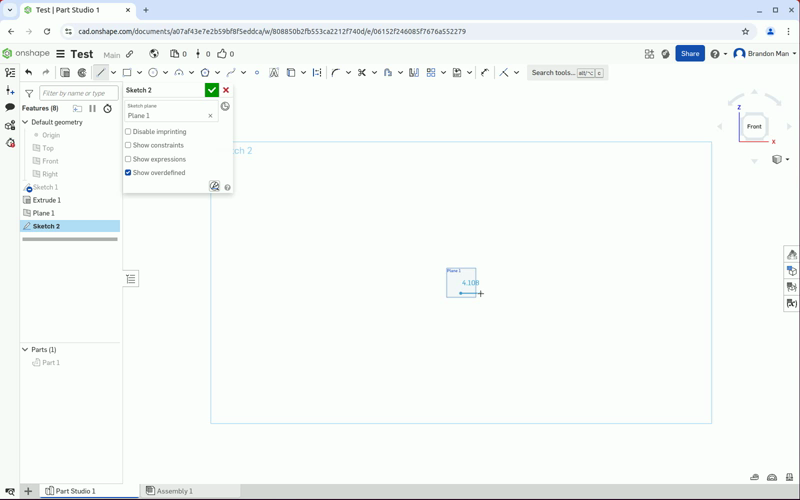
key_up(shift)
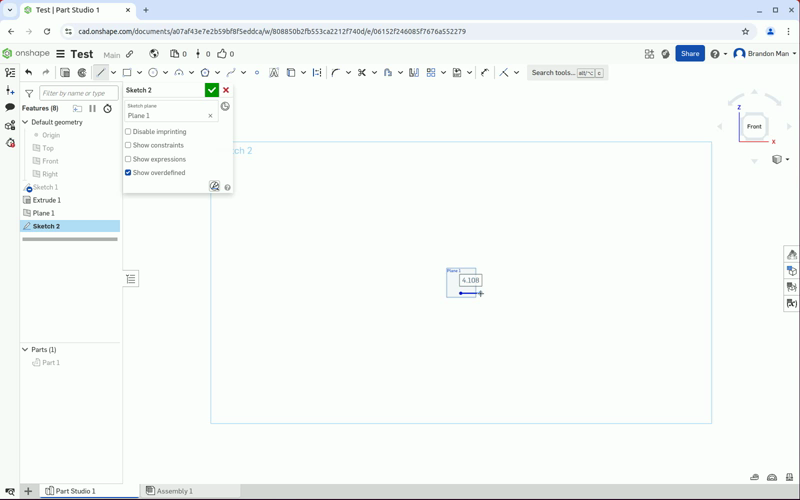
key_down(shift)
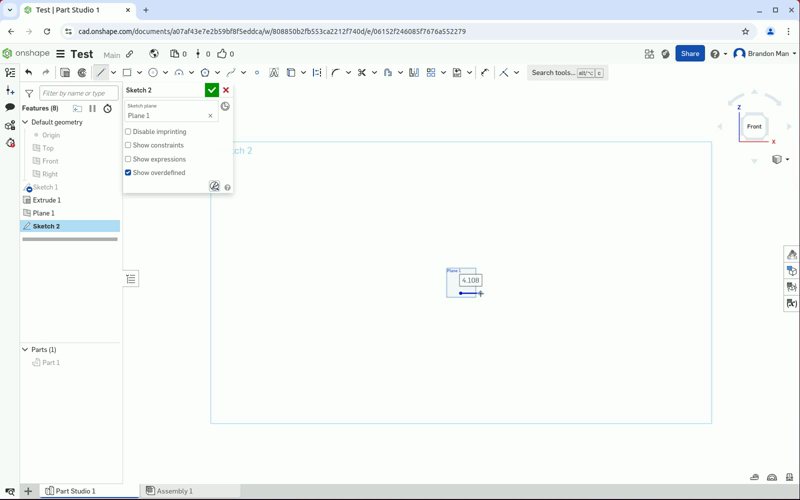
mouse_move(510, 293)
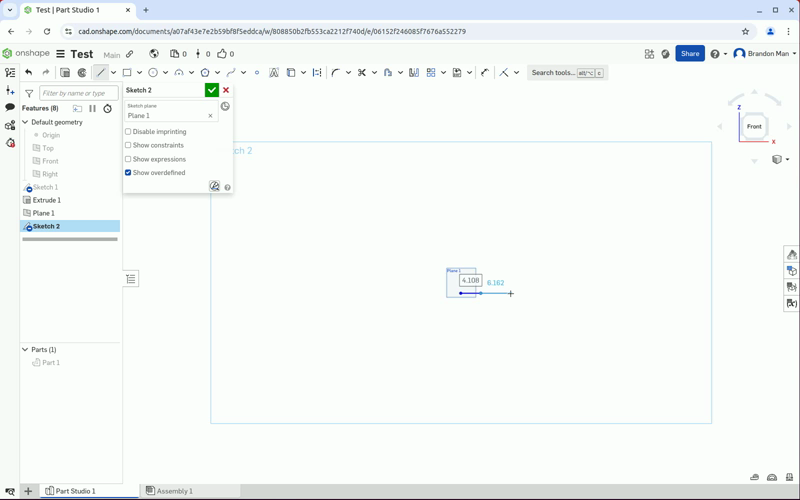
mouse_move(480, 291)
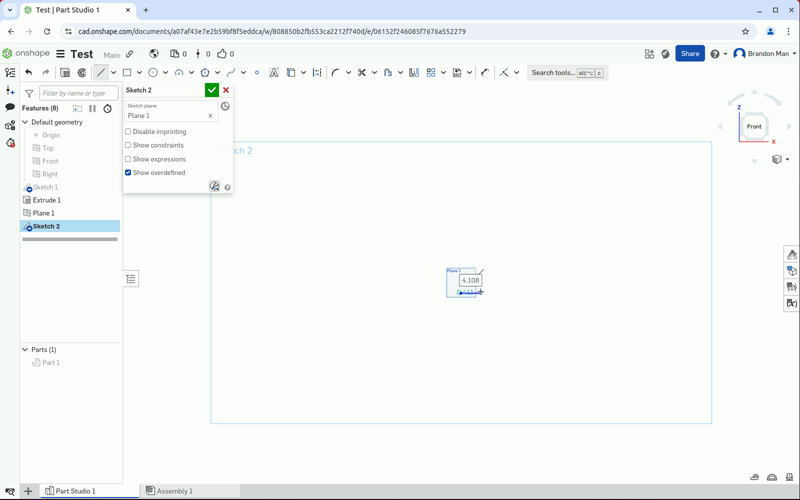
scroll(6)
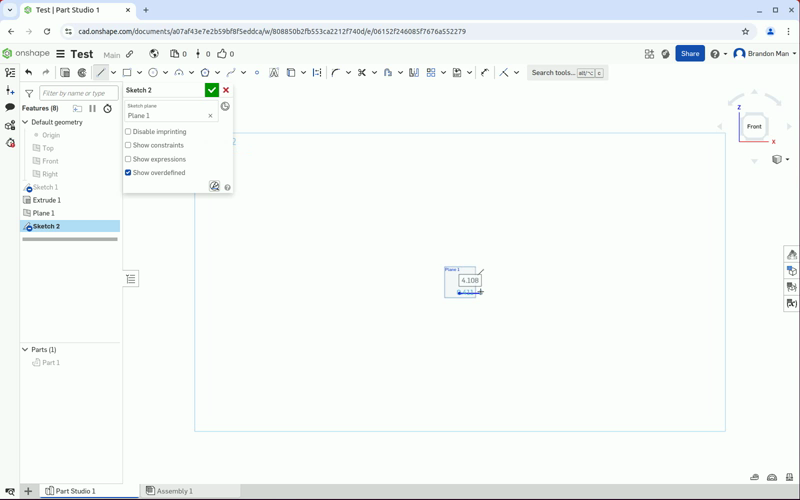
scroll(6)
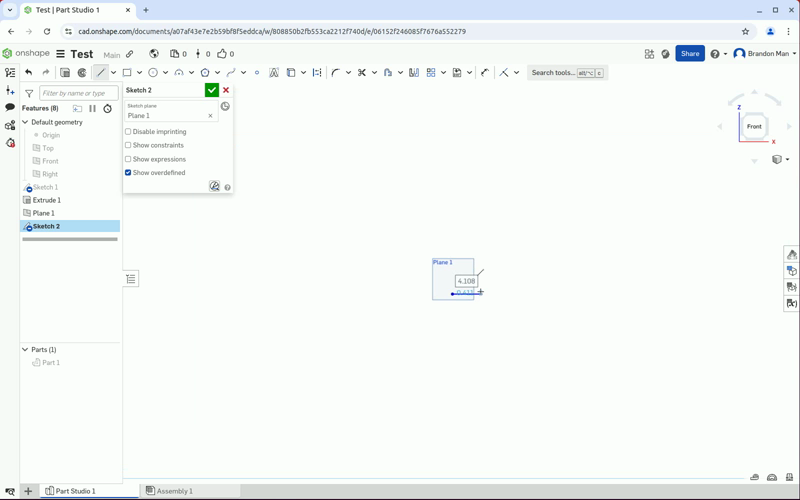
scroll(6)
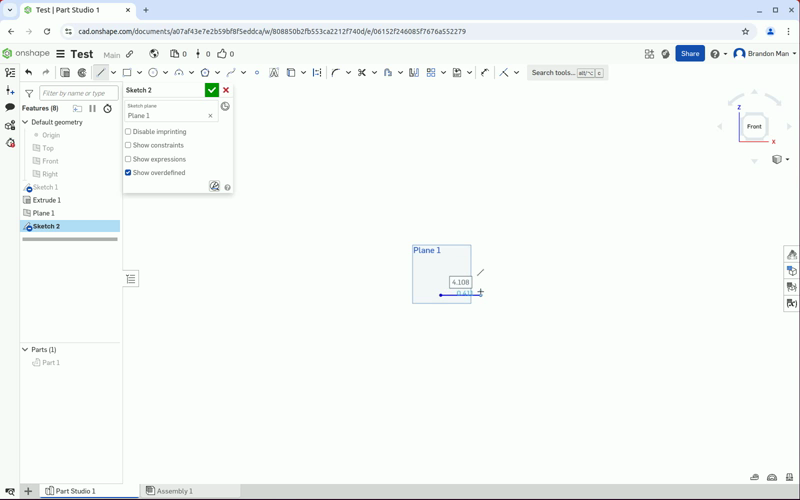
scroll(6)
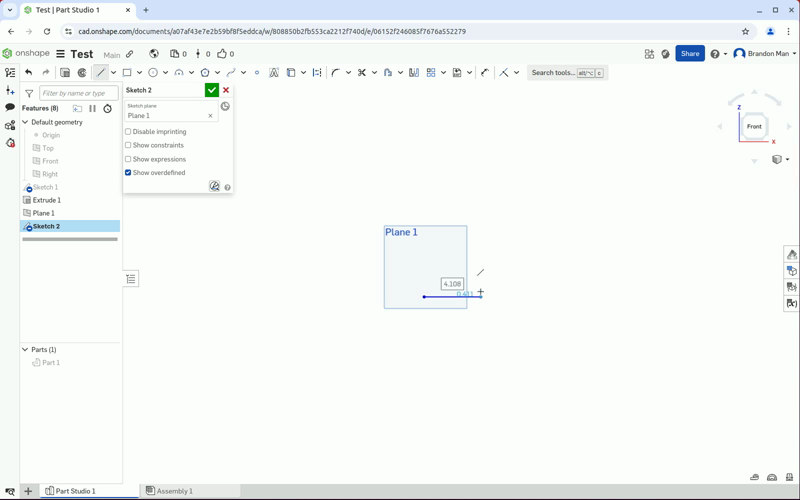
scroll(6)
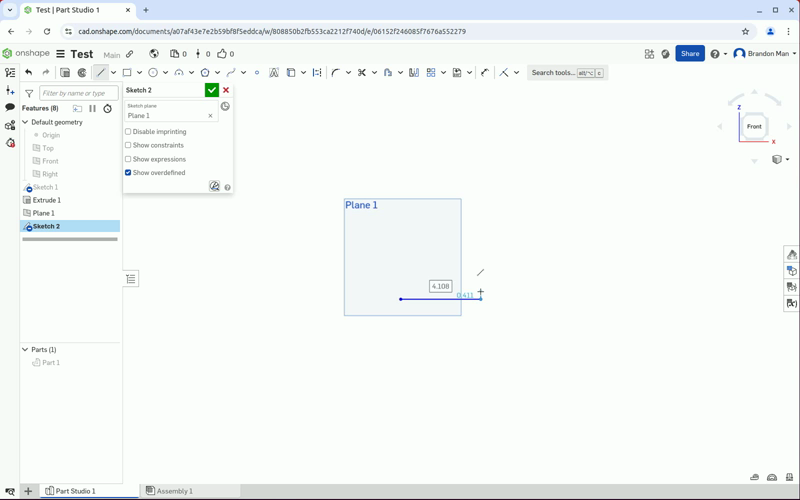
scroll(6)
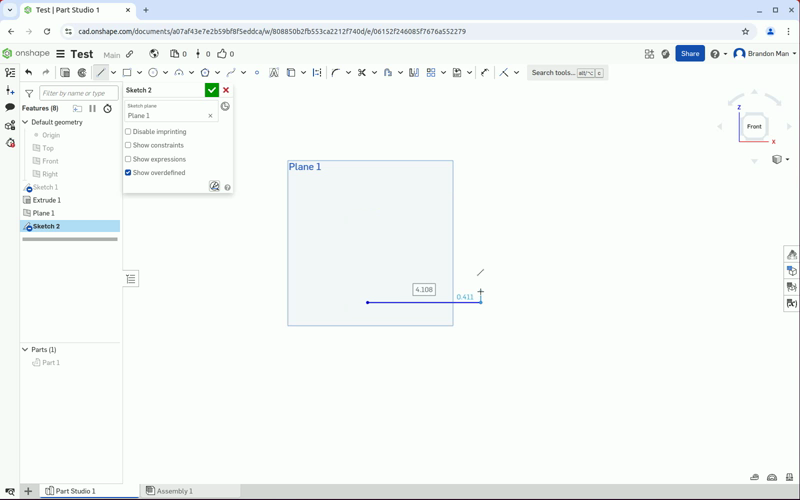
scroll(6)
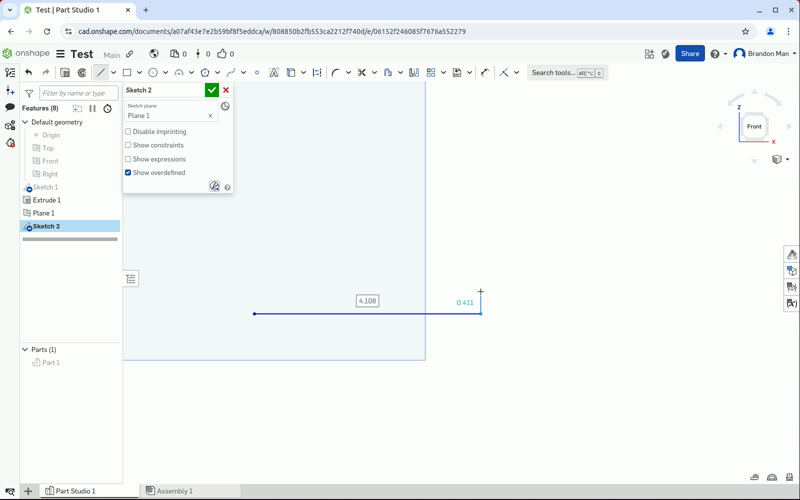
click(480, 291)
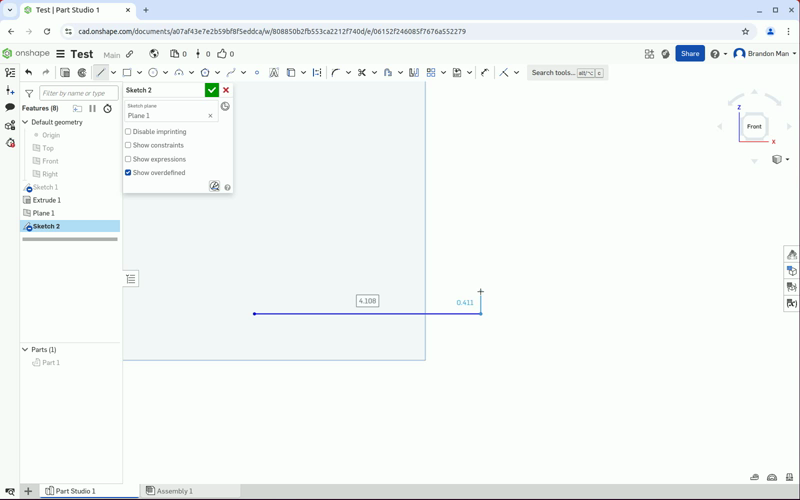
scroll(-6)
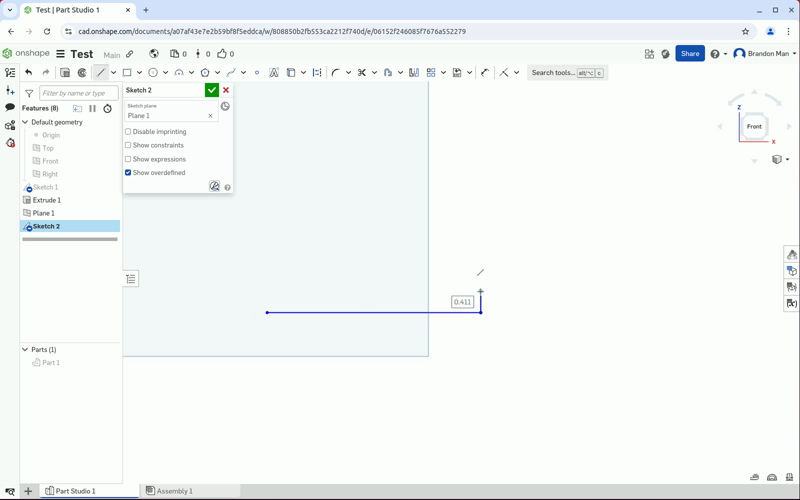
scroll(-6)
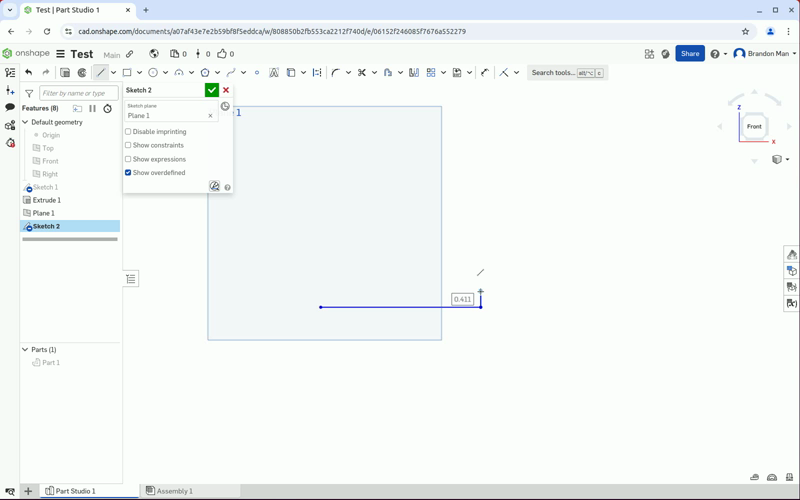
scroll(-6)
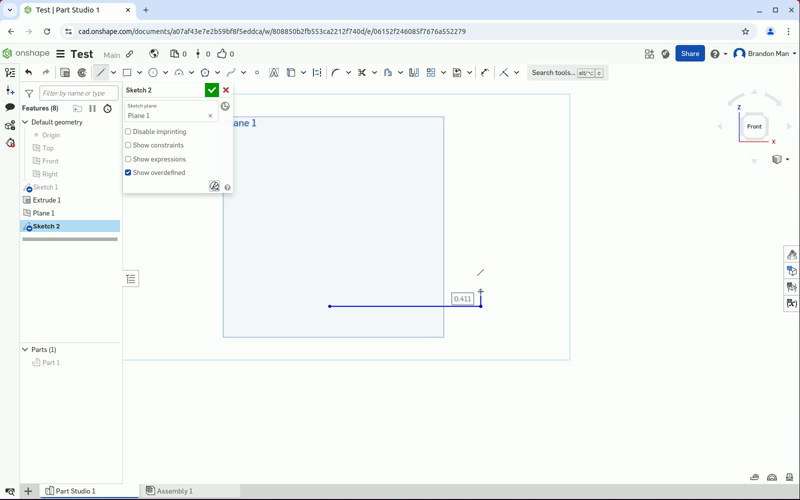
scroll(-6)
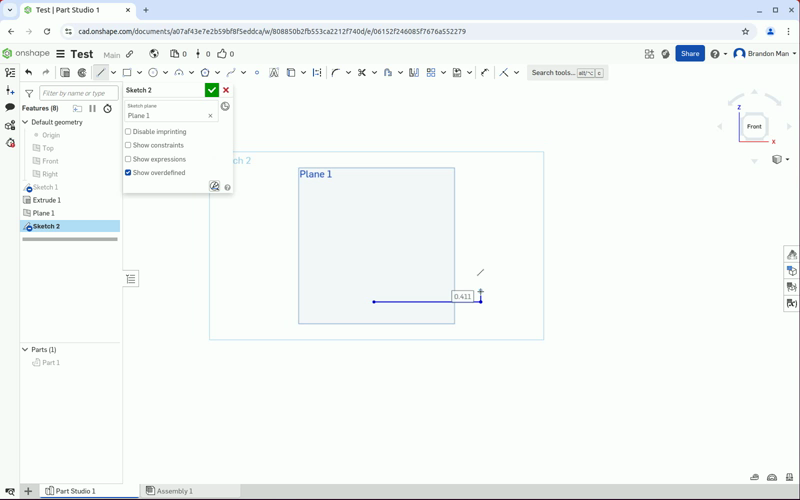
scroll(-6)
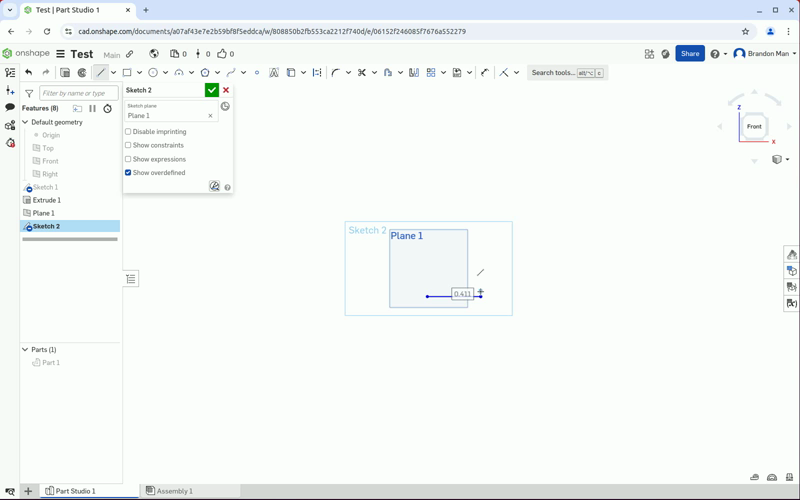
scroll(-6)
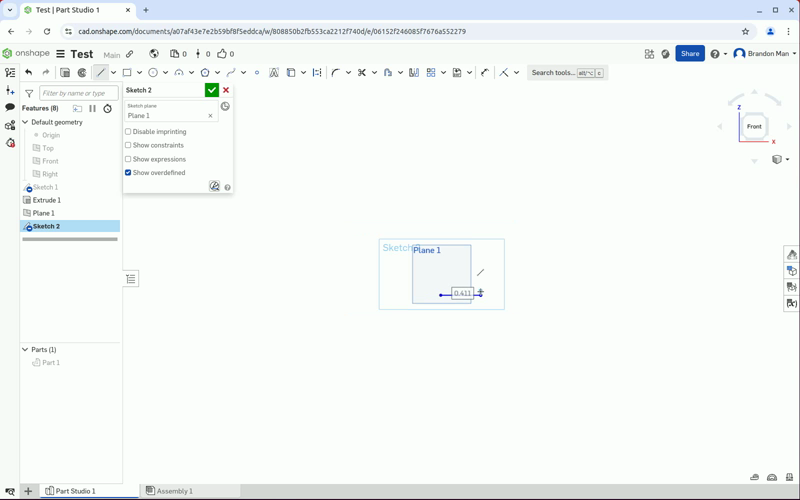
scroll(-6)
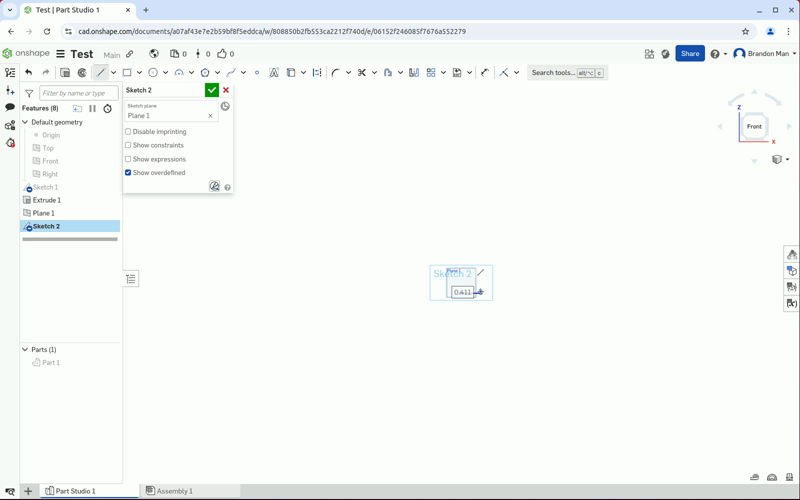
key_up(shift)
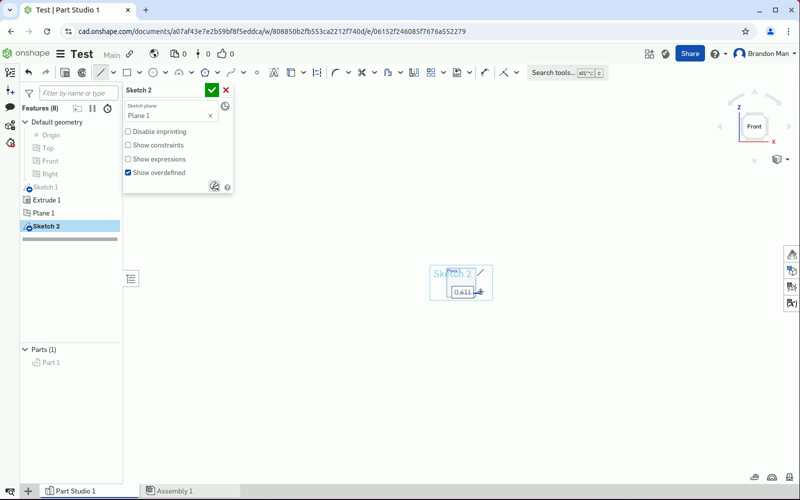
key_down(shift)
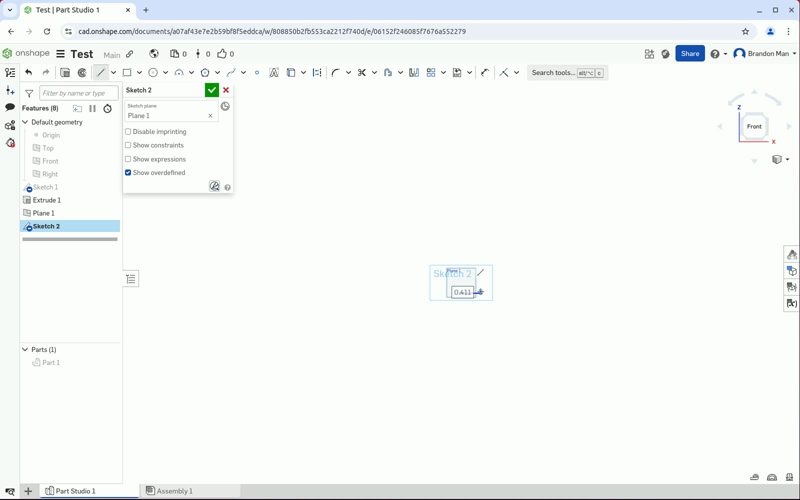
mouse_move(510, 291)
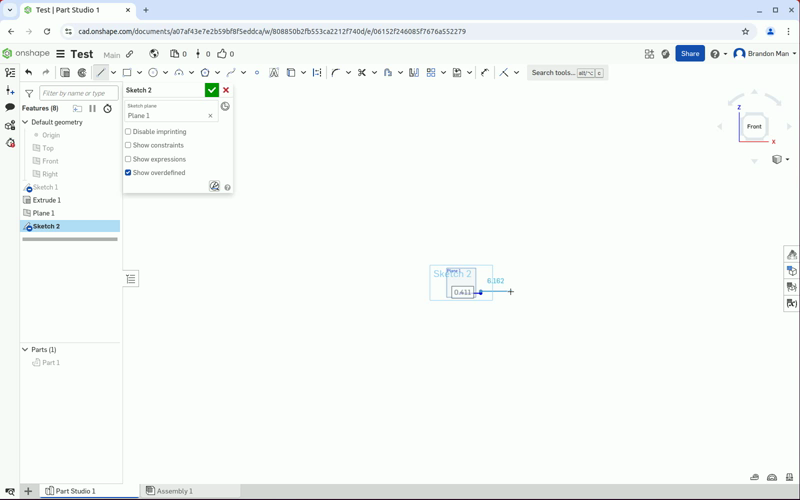
mouse_move(471, 291)
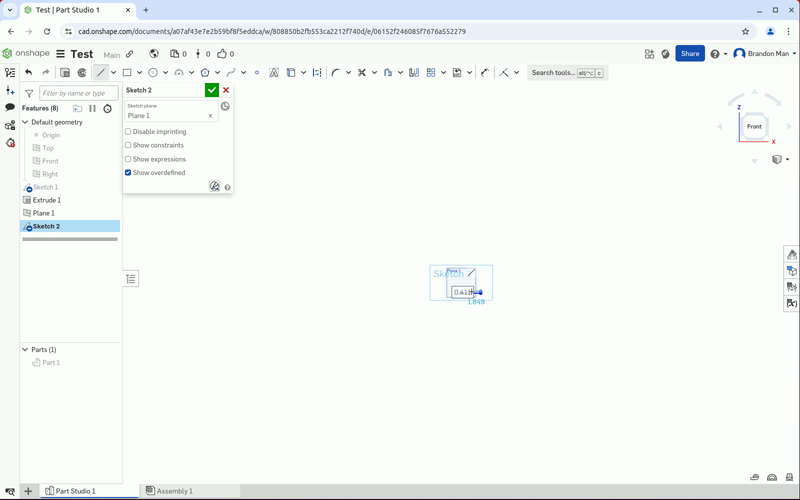
click(471, 291)
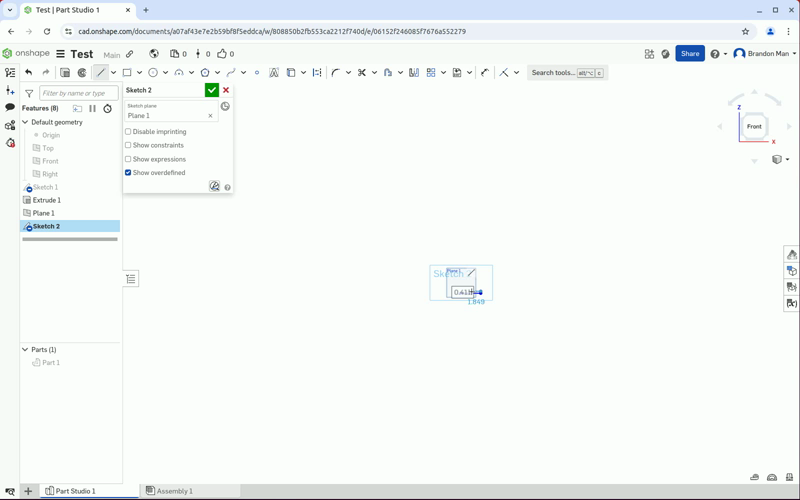
key_up(shift)
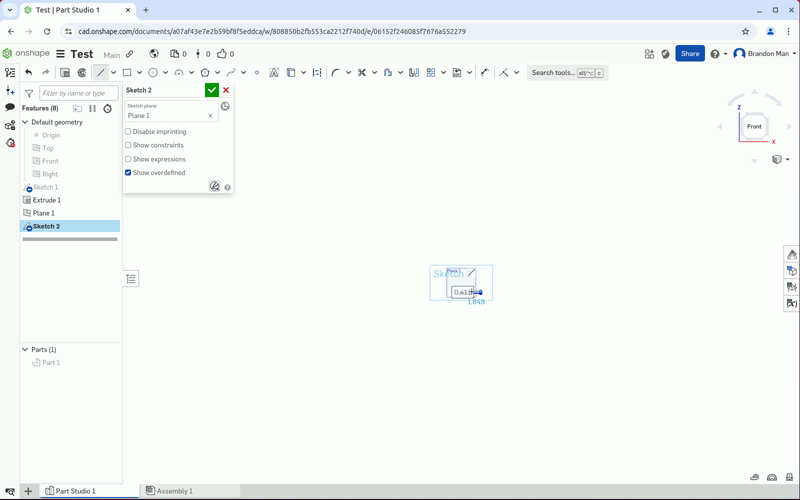
key_down(shift)
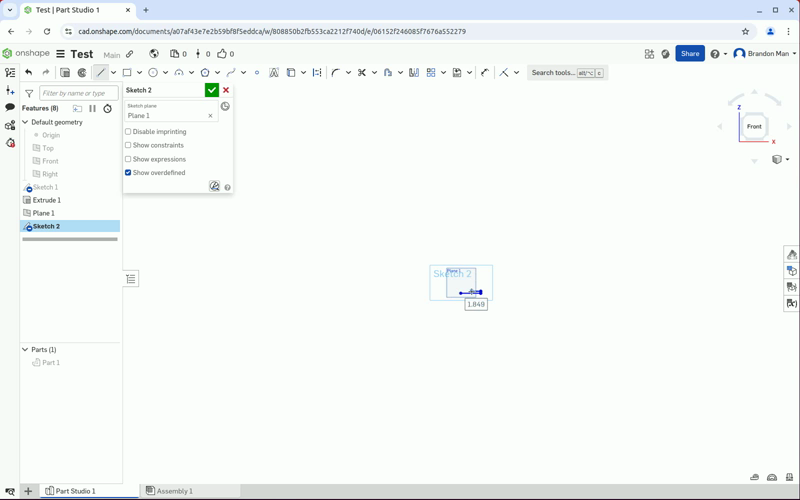
mouse_move(501, 291)
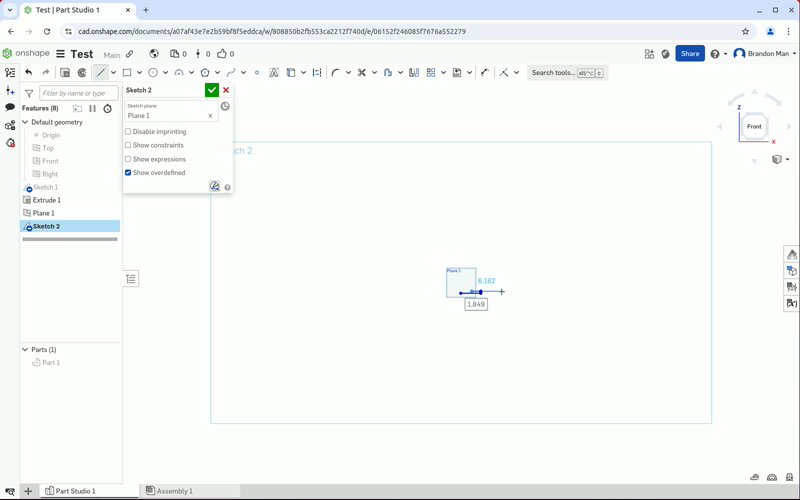
mouse_move(469, 291)
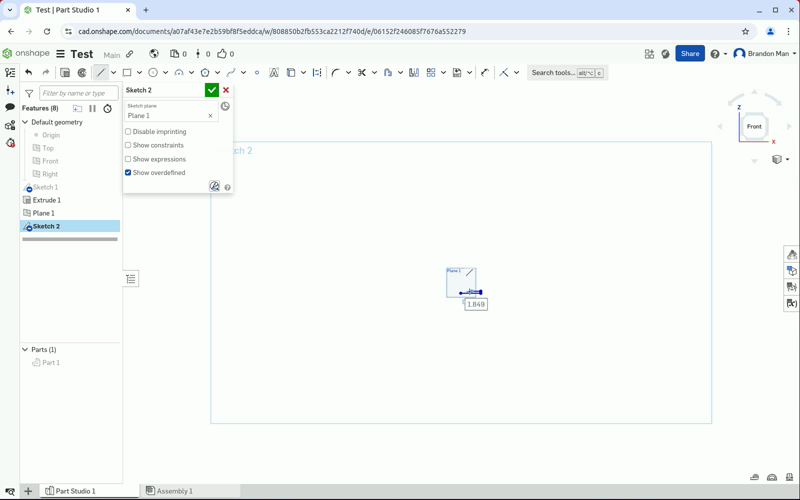
scroll(6)
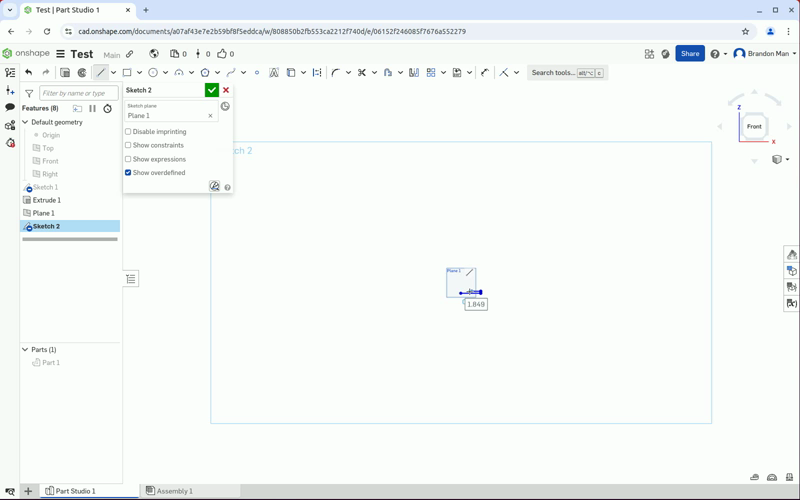
scroll(6)
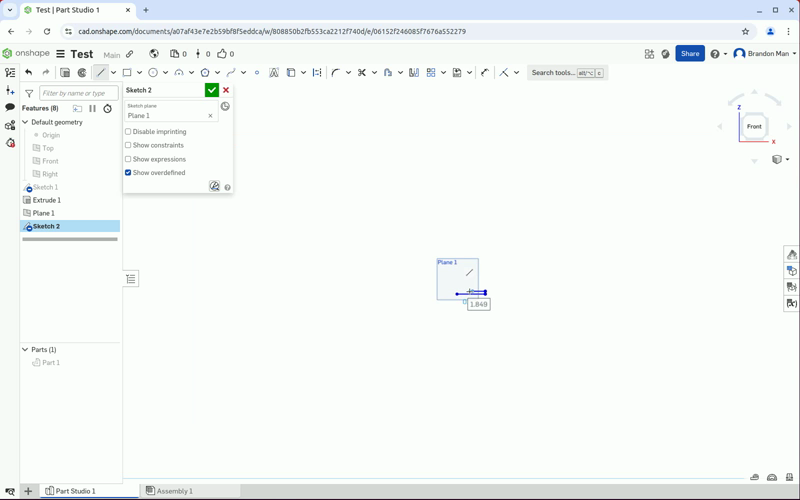
scroll(6)
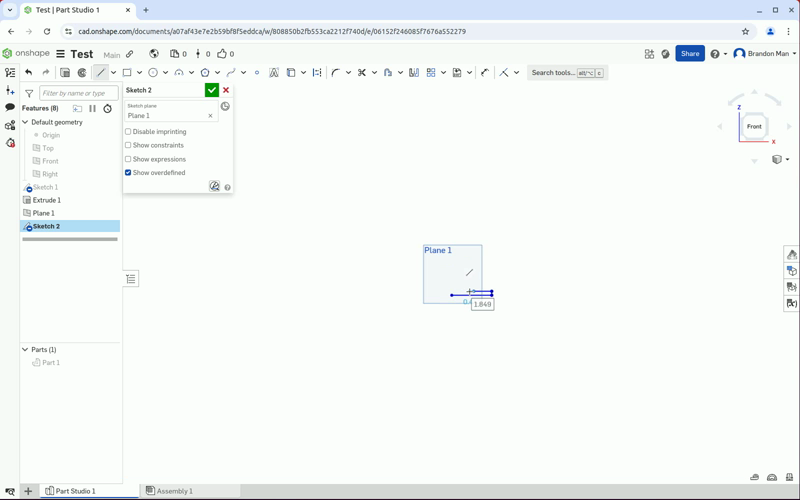
scroll(6)
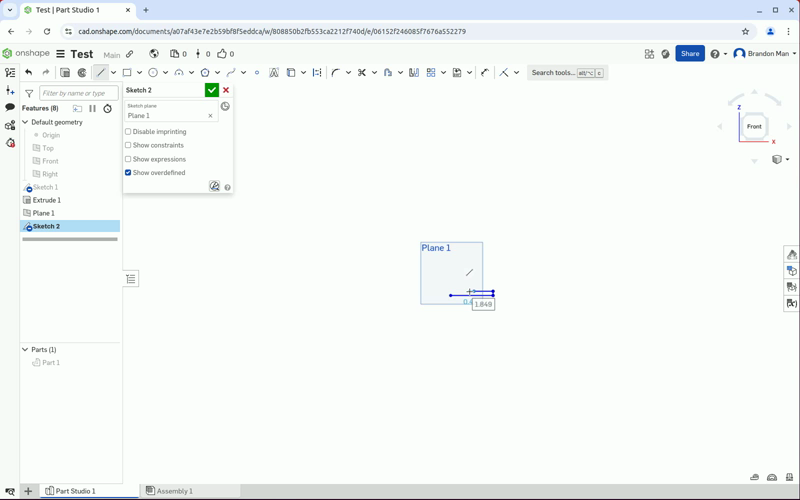
scroll(6)
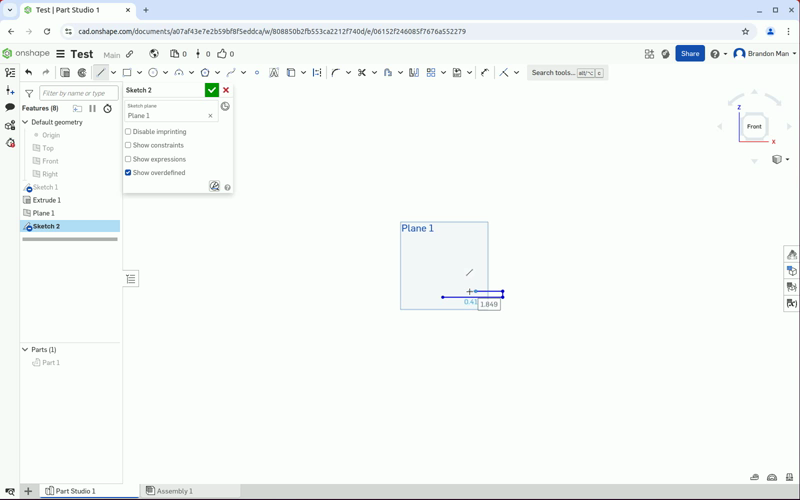
scroll(6)
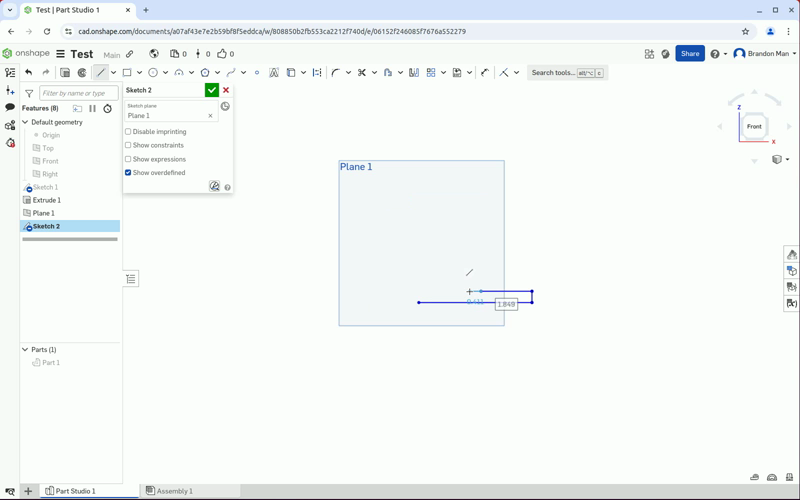
scroll(6)
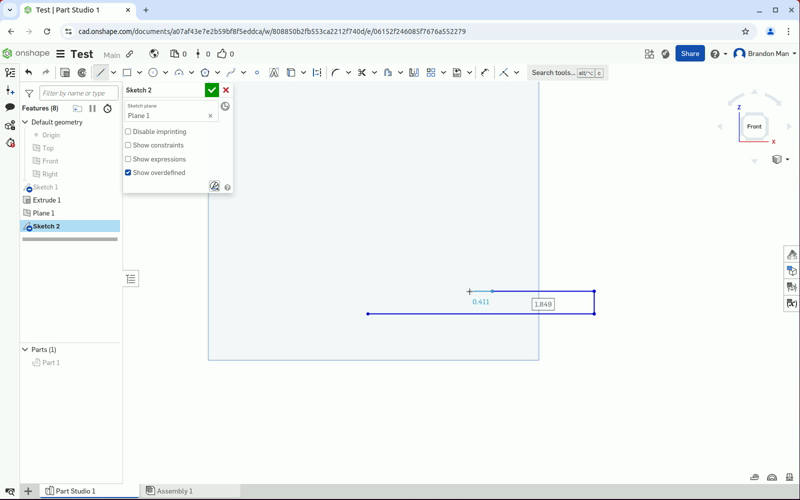
click(469, 291)
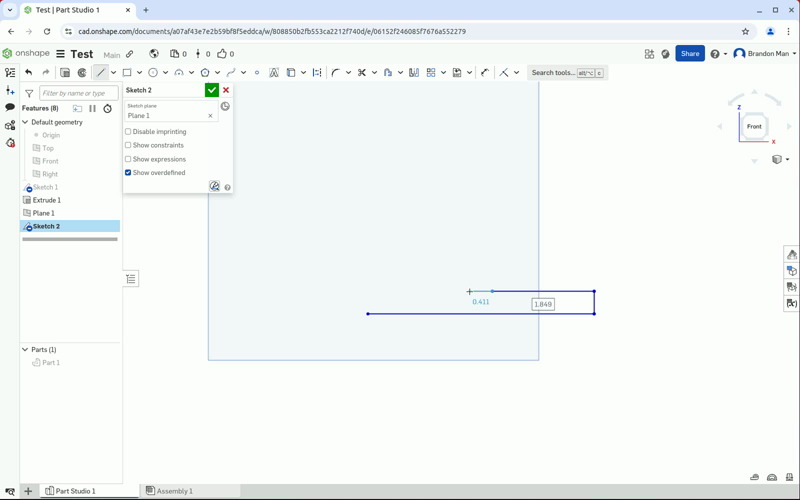
scroll(-6)
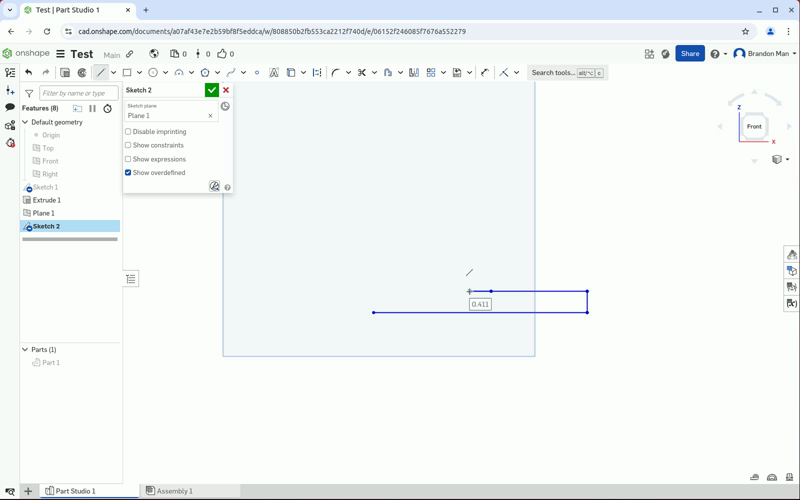
scroll(-6)
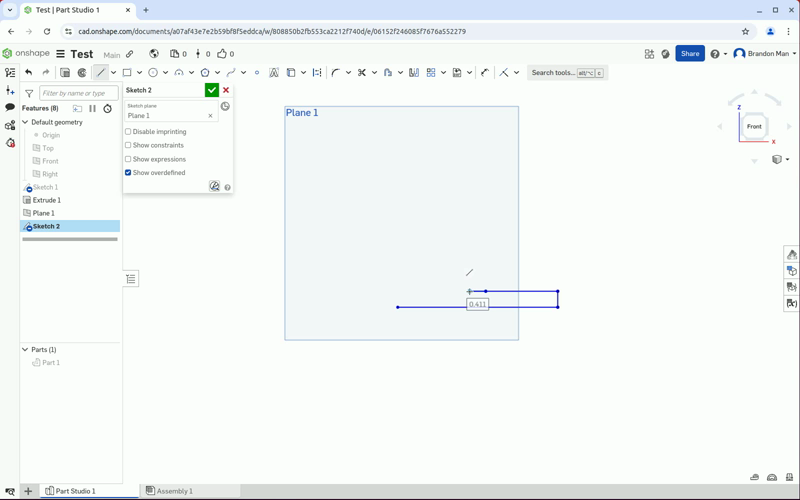
scroll(-6)
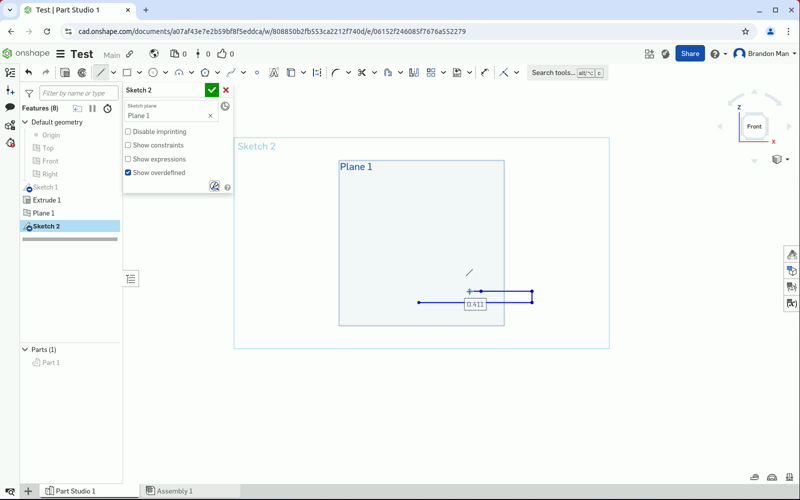
scroll(-6)
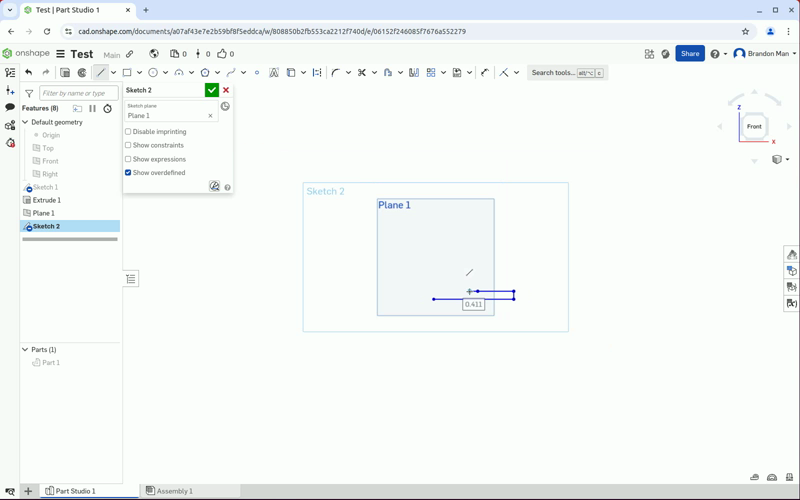
scroll(-6)
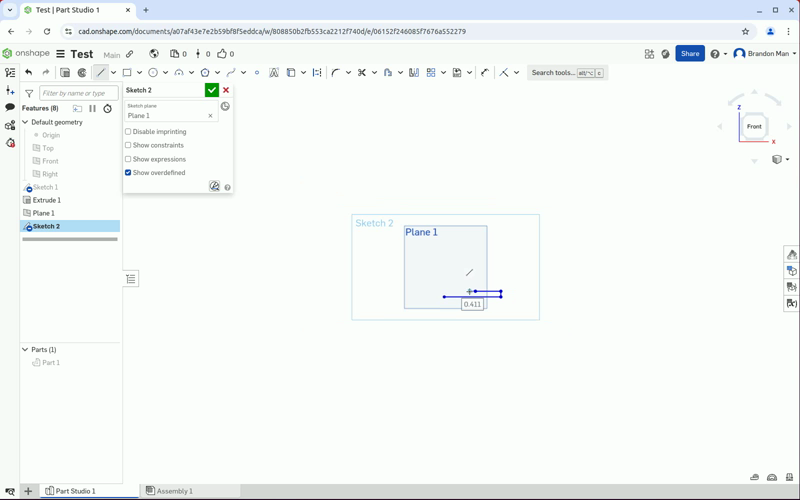
scroll(-6)
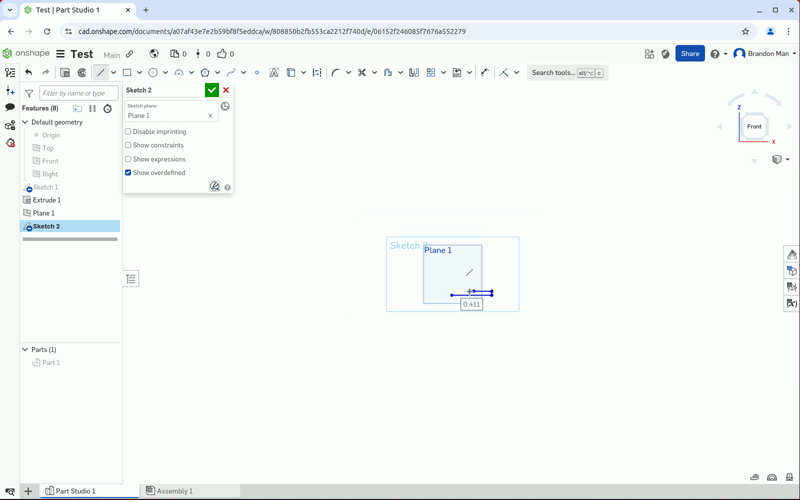
scroll(-6)
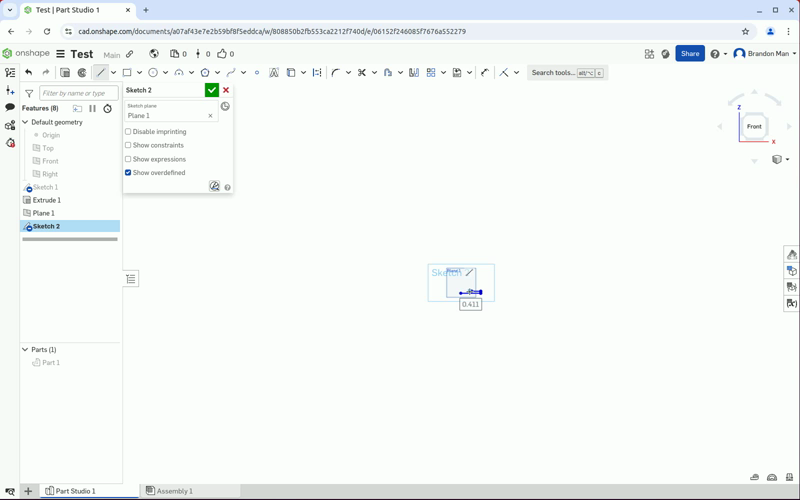
key_up(shift)
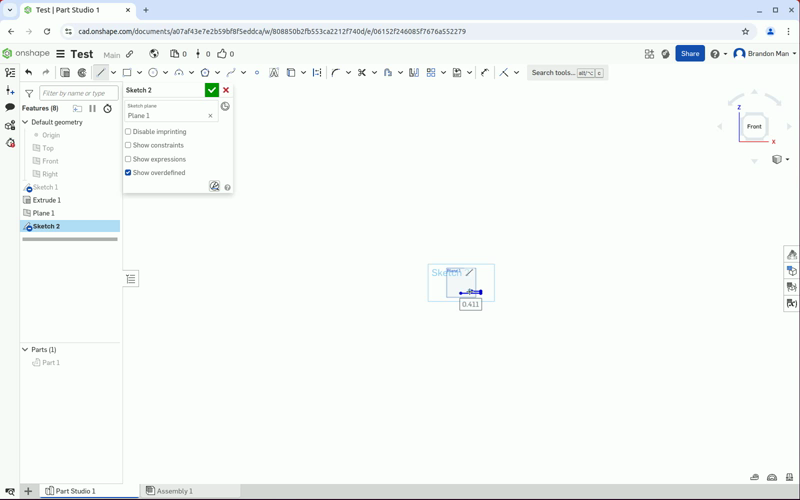
key_down(shift)
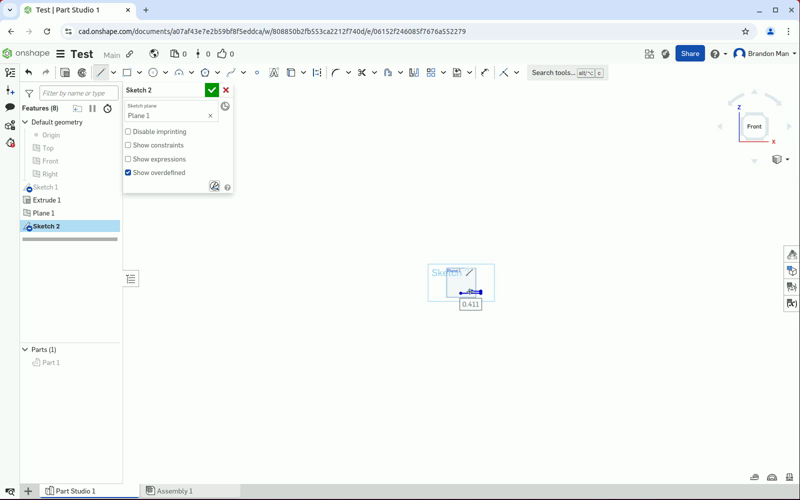
mouse_move(499, 291)
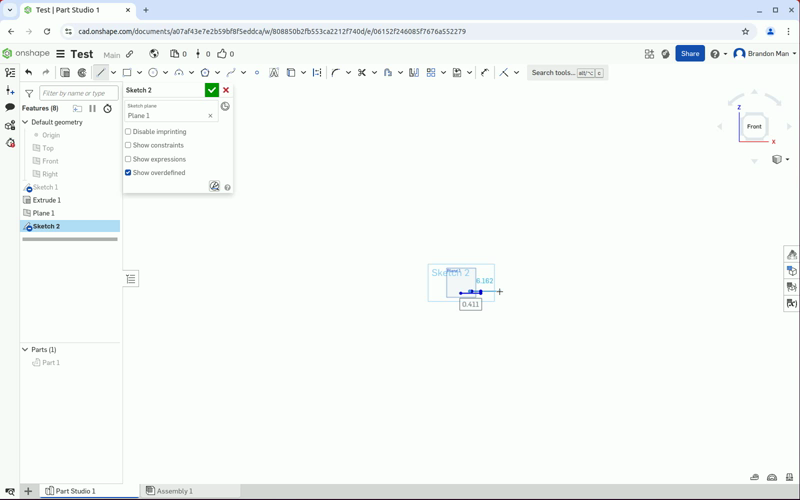
mouse_move(460, 291)
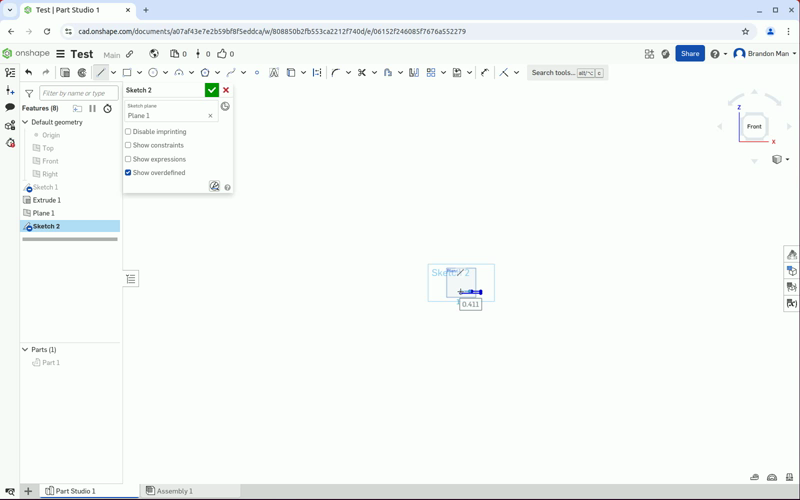
scroll(6)
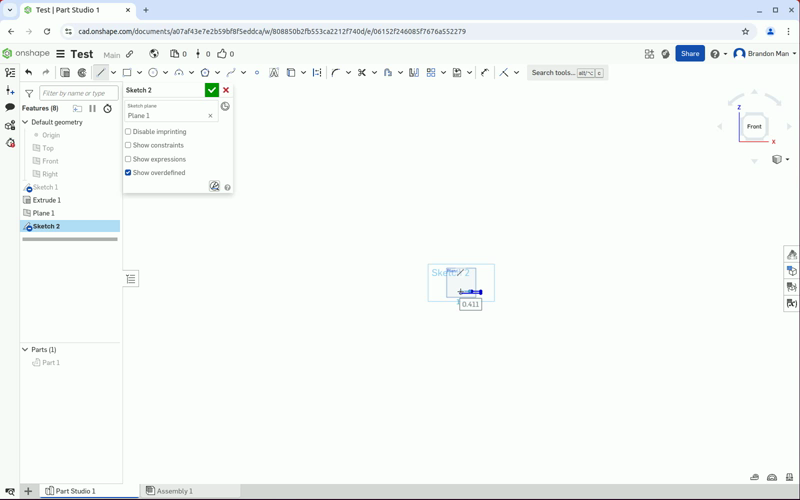
scroll(6)
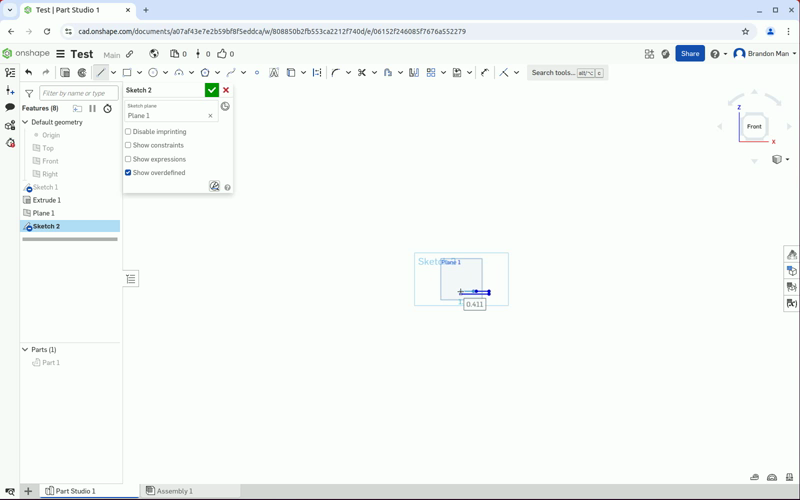
scroll(6)
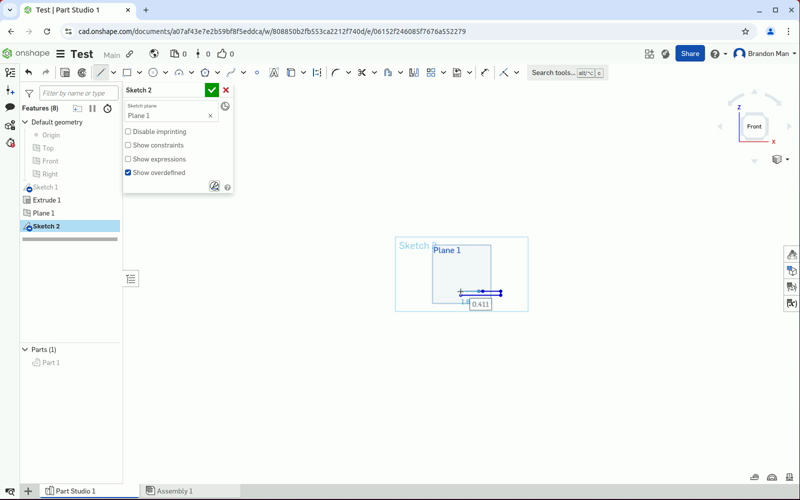
scroll(6)
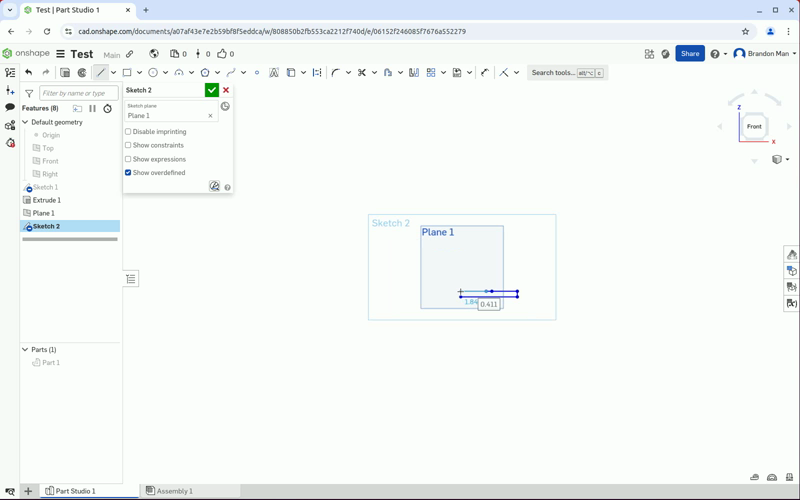
scroll(6)
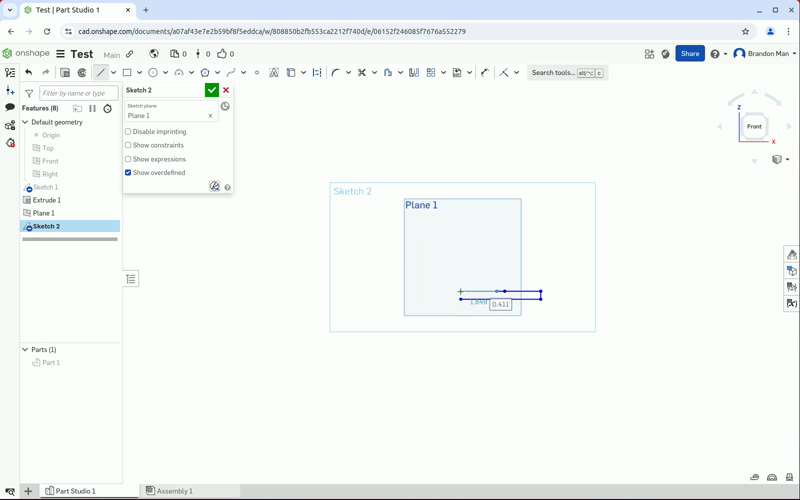
scroll(6)
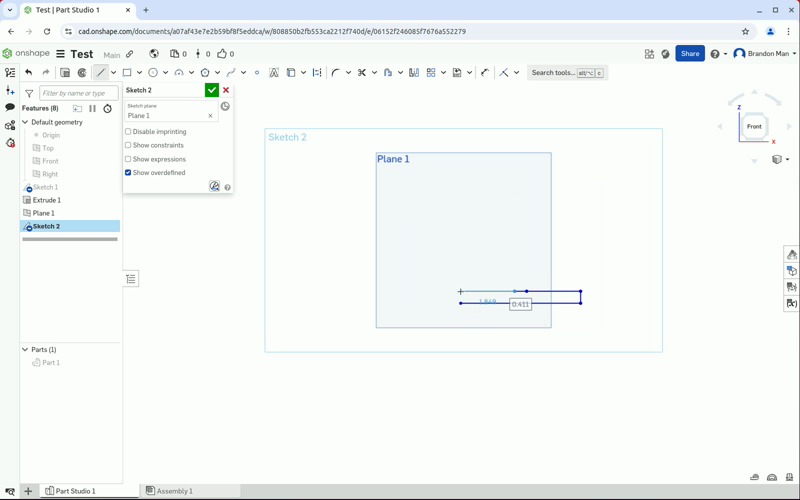
scroll(6)
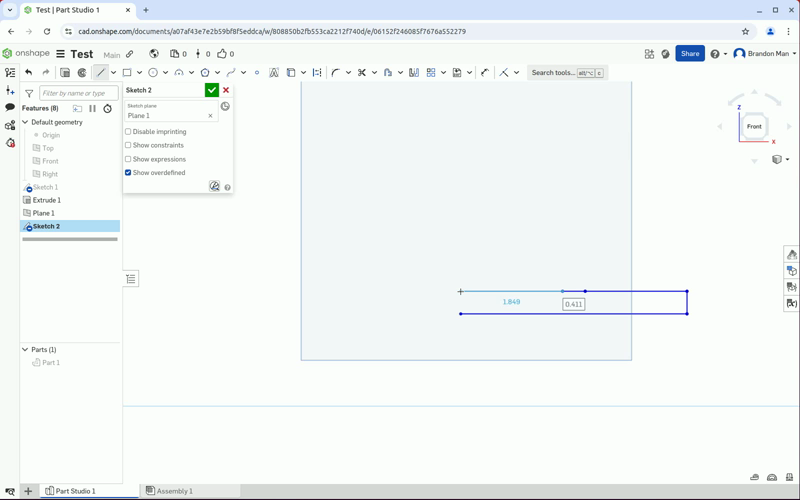
click(460, 291)
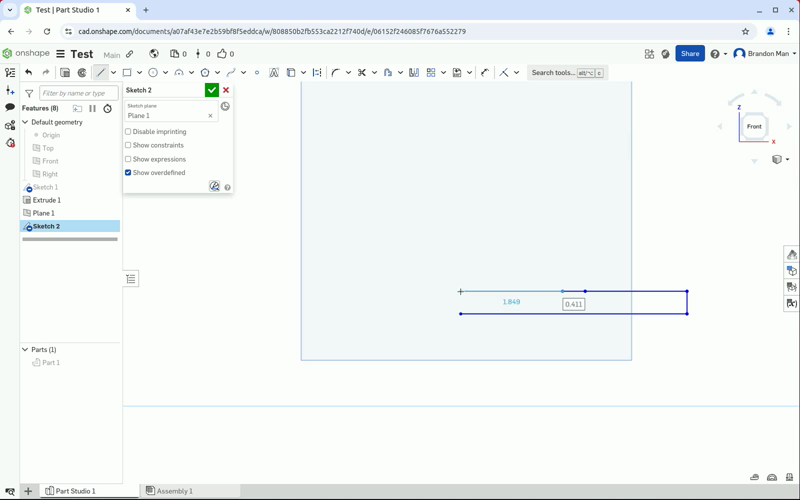
scroll(-6)
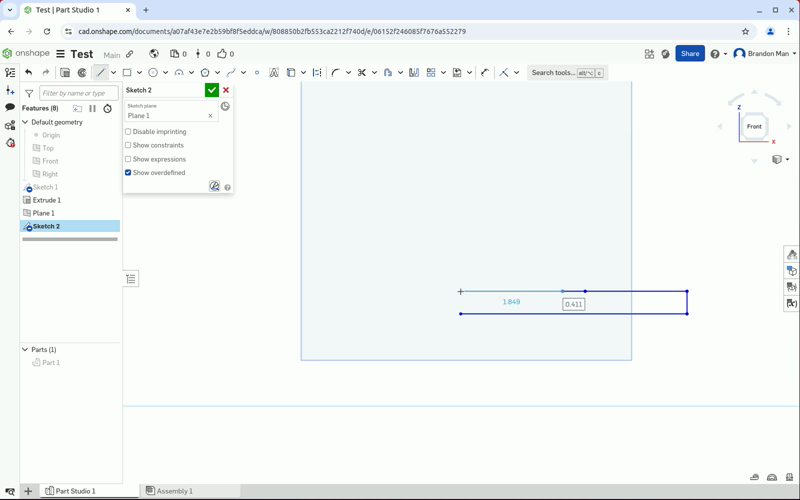
scroll(-6)
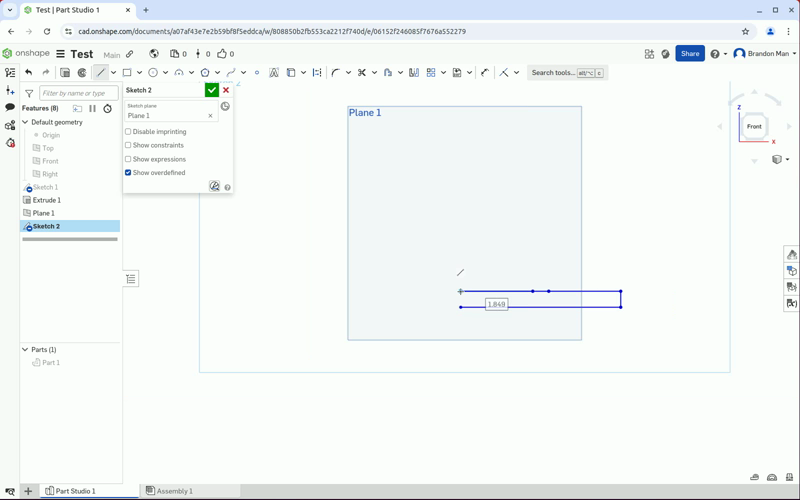
scroll(-6)
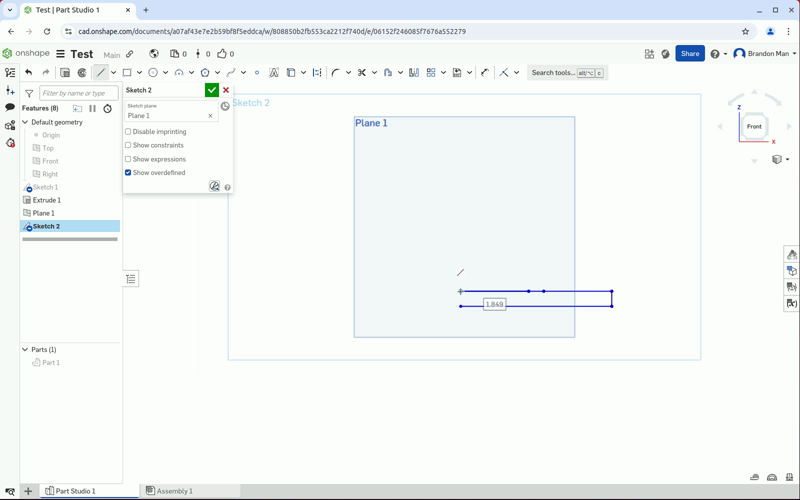
scroll(-6)
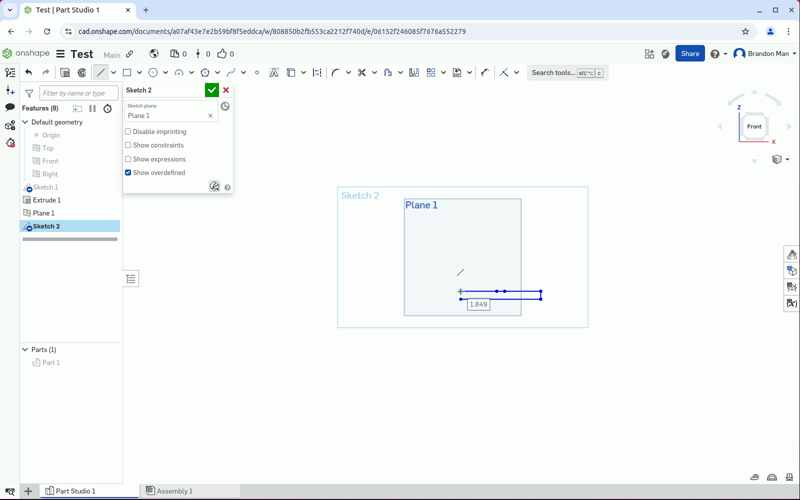
scroll(-6)
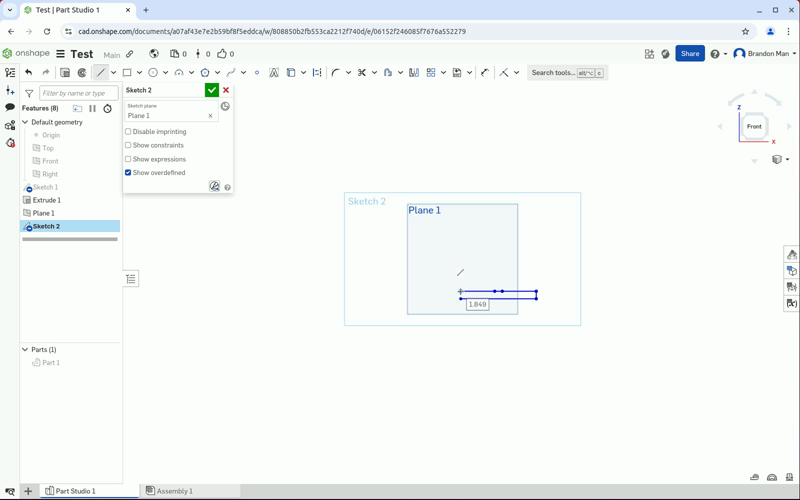
scroll(-6)
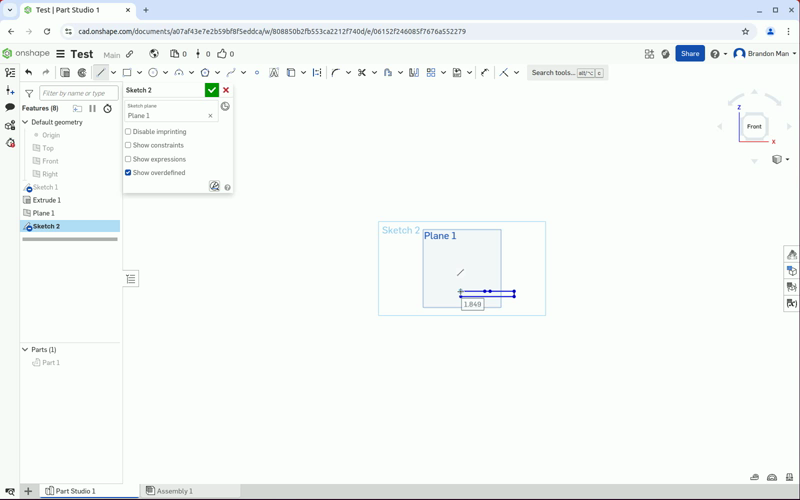
scroll(-6)
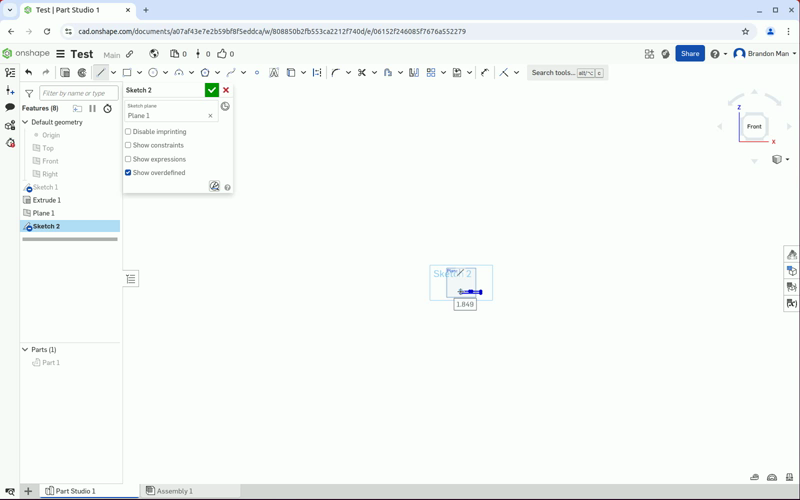
key_up(shift)
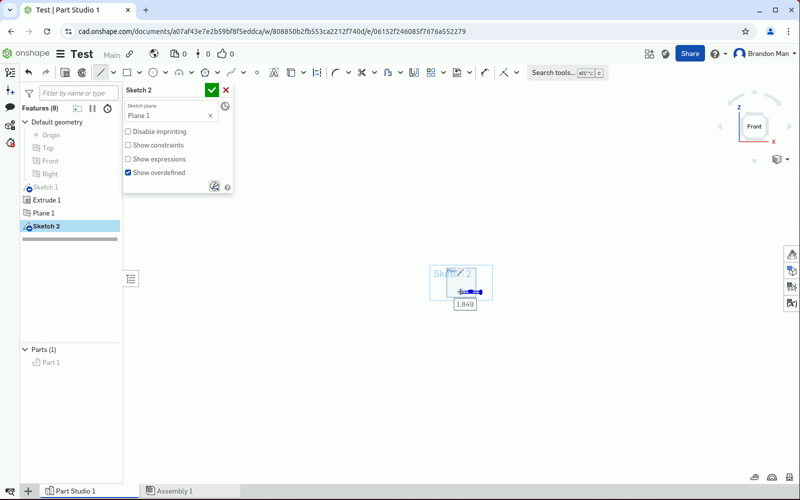
mouse_move(490, 291)
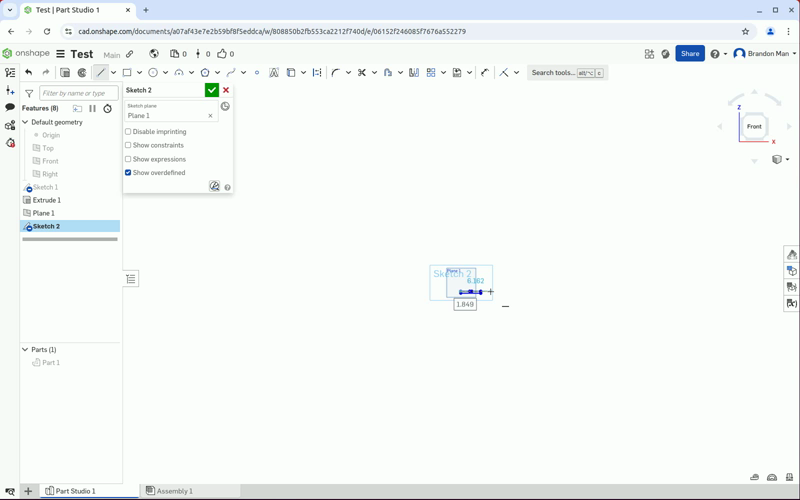
key_down(shift)
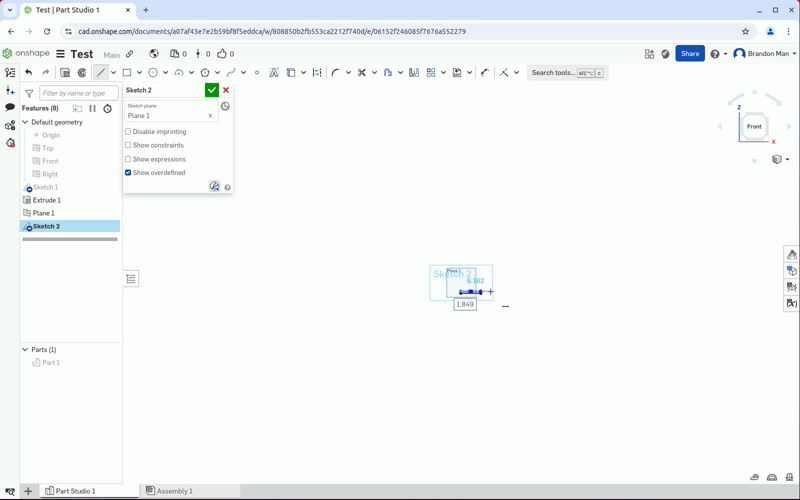
mouse_move(460, 293)
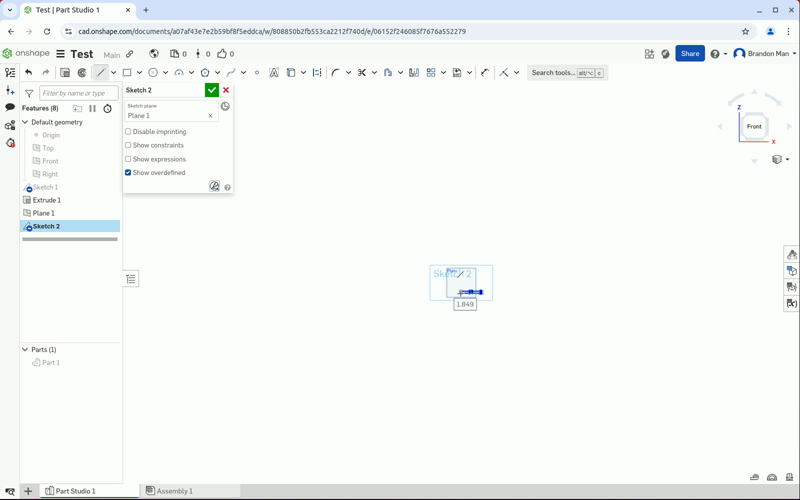
scroll(6)
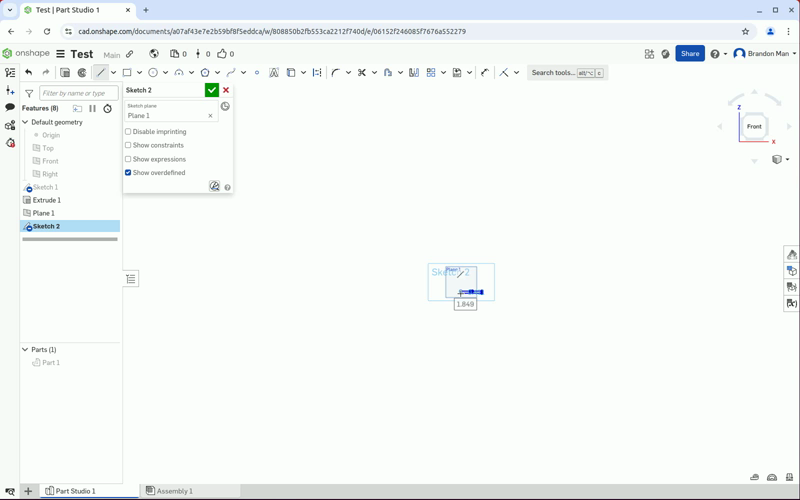
scroll(6)
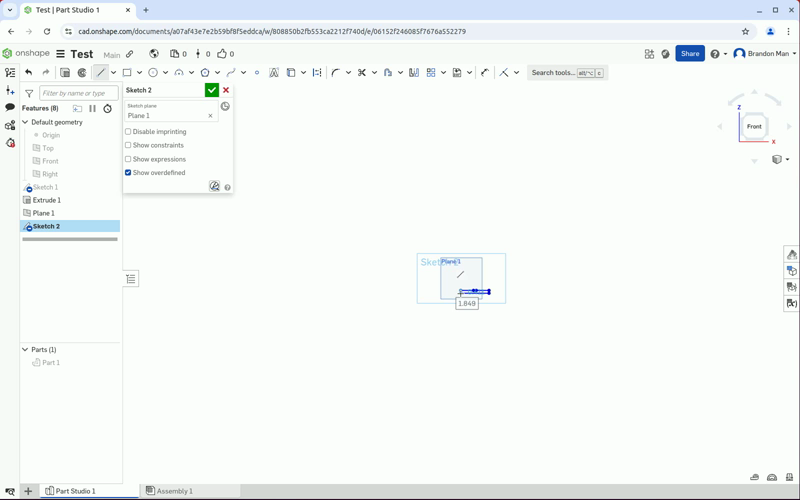
scroll(6)
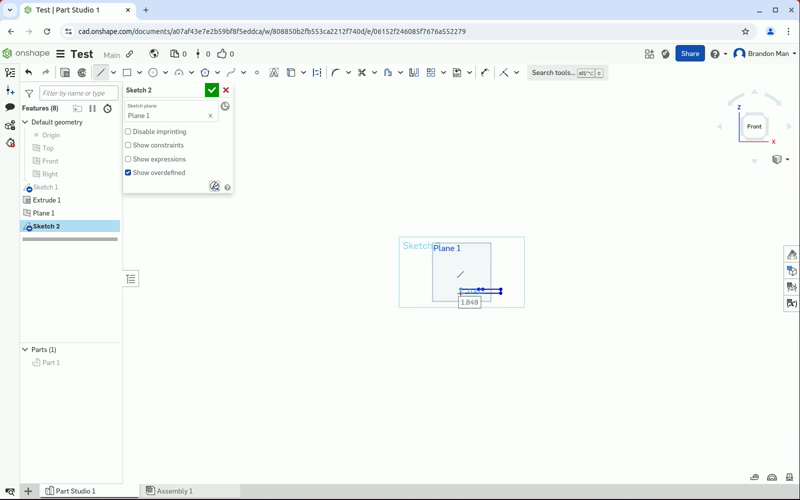
scroll(6)
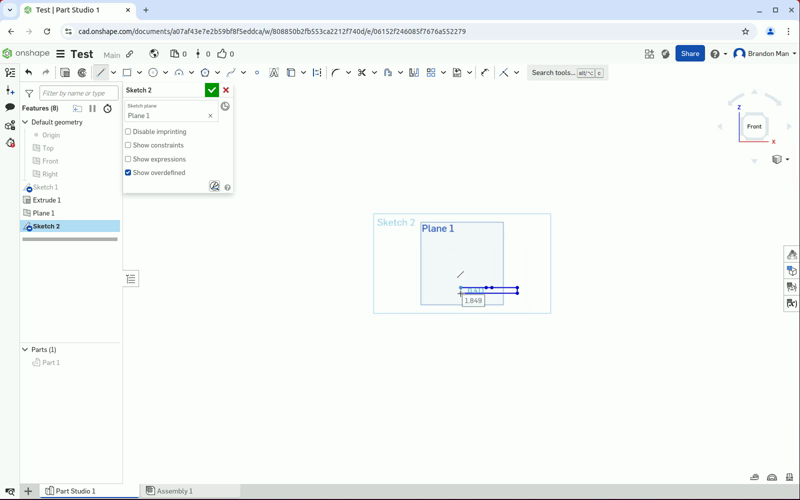
scroll(6)
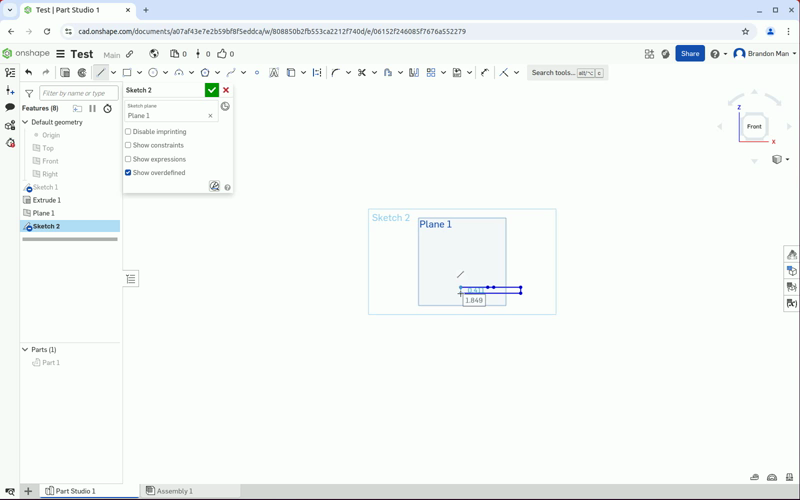
scroll(6)
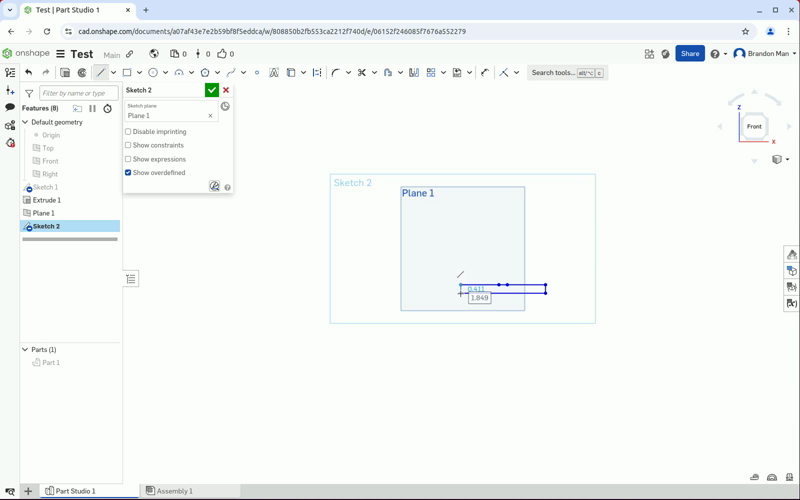
scroll(6)
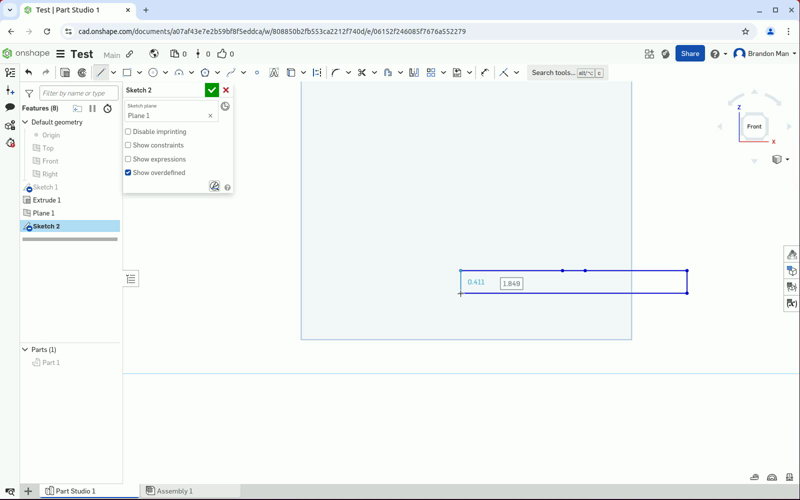
key_up(shift)
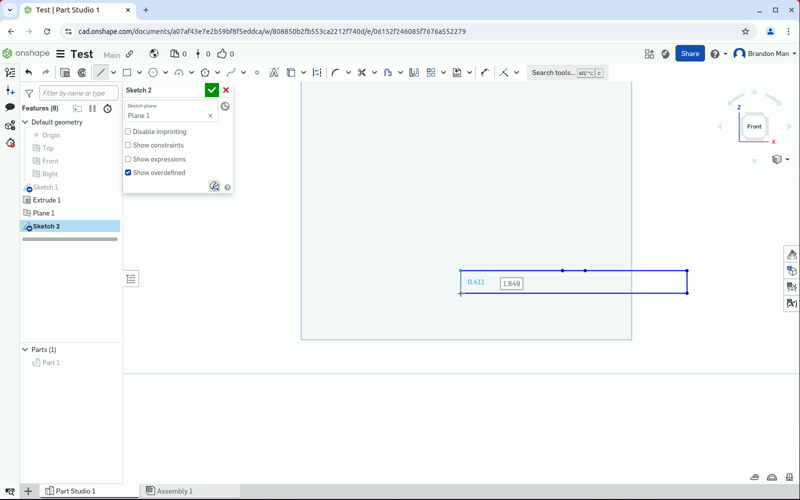
click(460, 293)
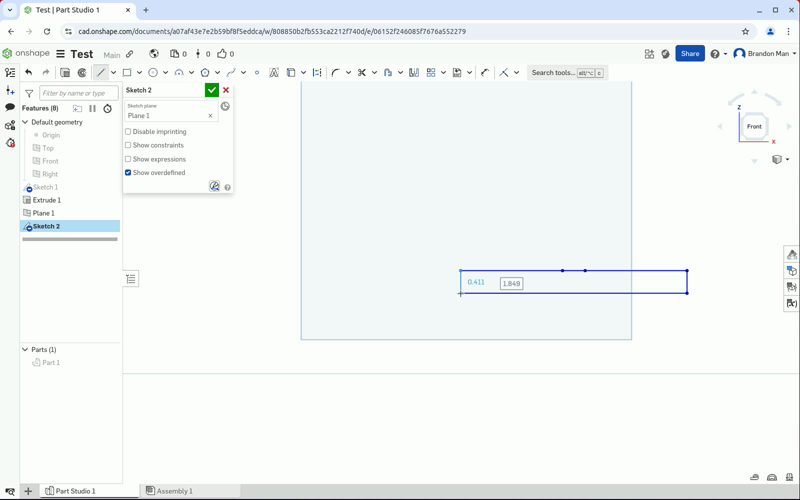
scroll(-6)
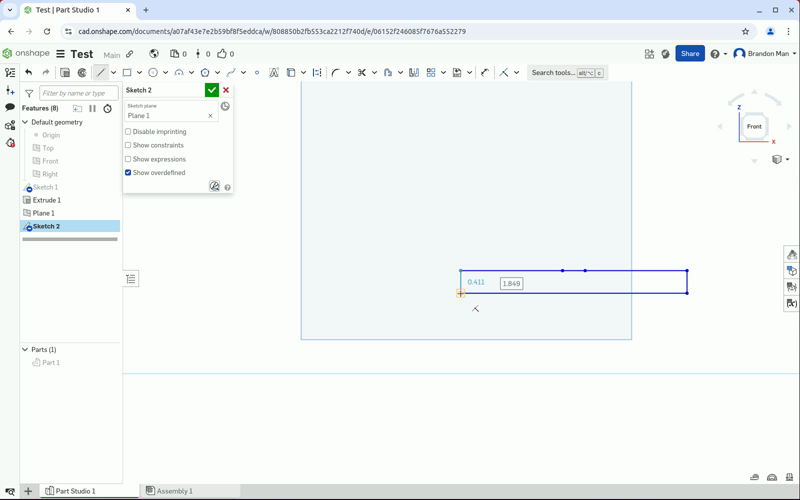
scroll(-6)
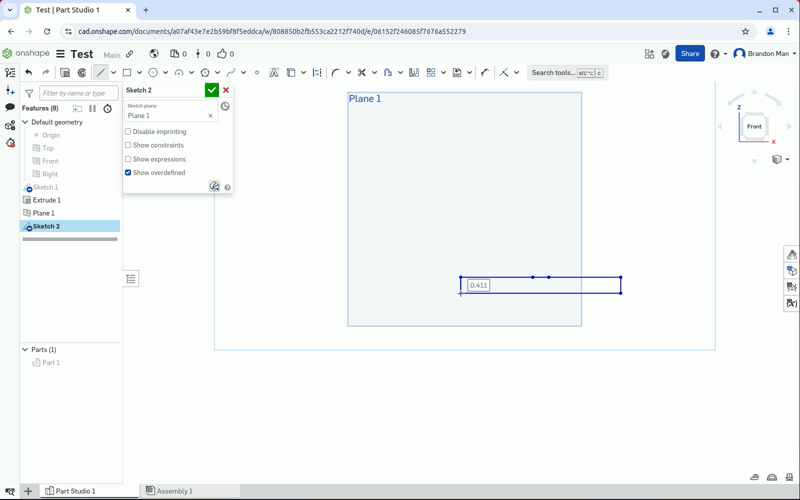
scroll(-6)
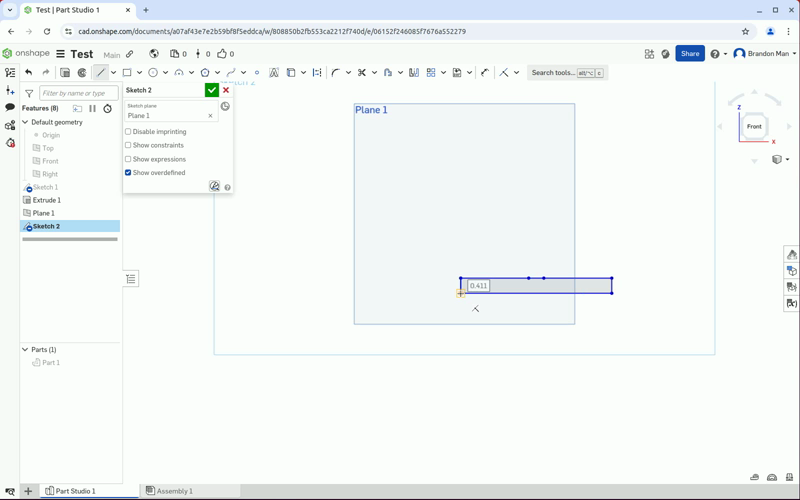
scroll(-6)
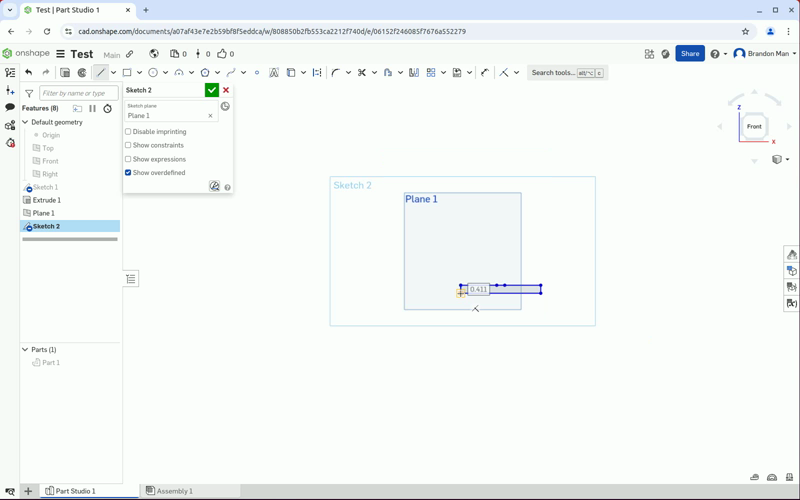
scroll(-6)
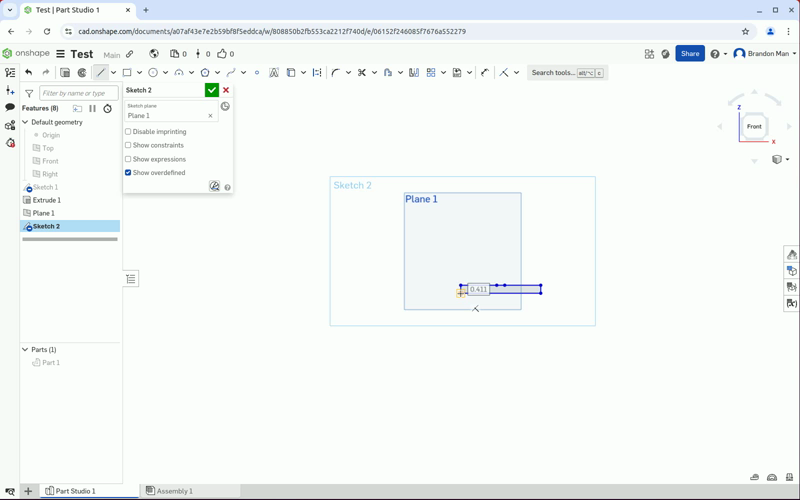
scroll(-6)
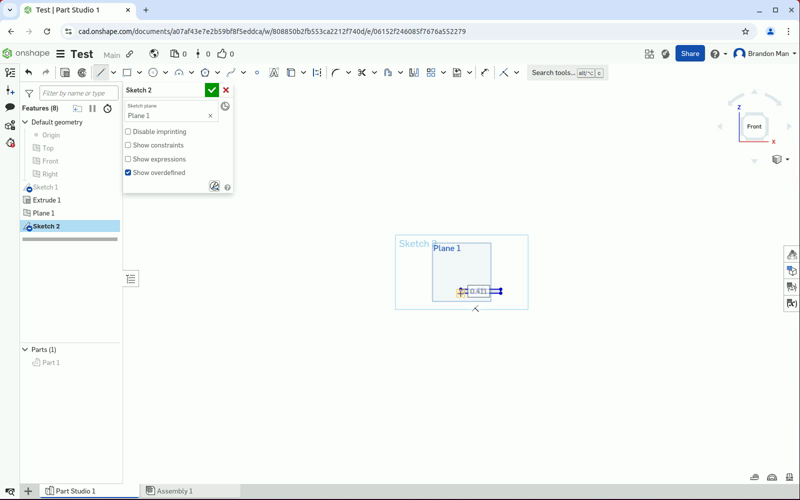
scroll(-6)
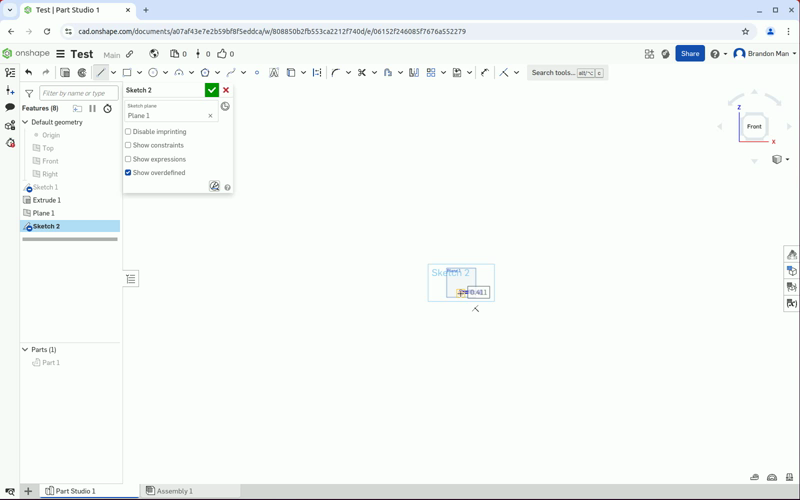
key(esc)
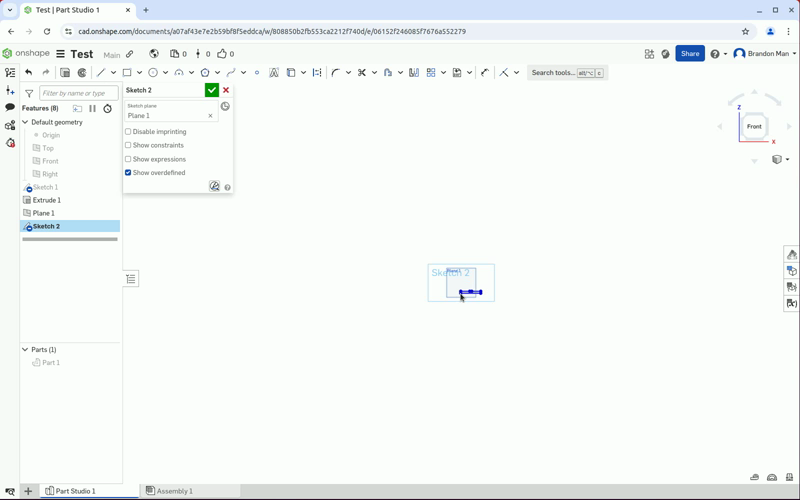
mouse_move(463, 291)
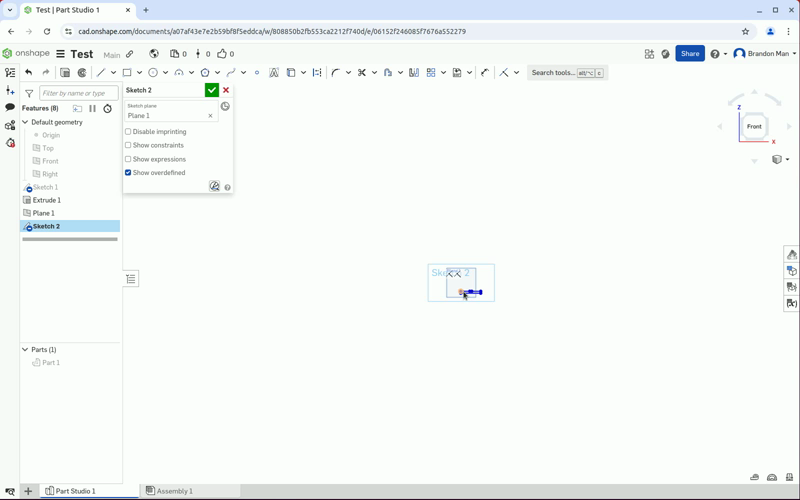
scroll(6)
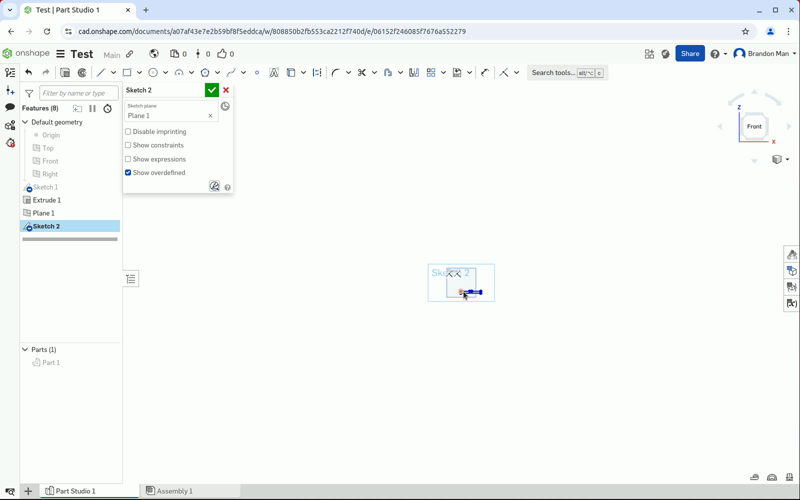
scroll(6)
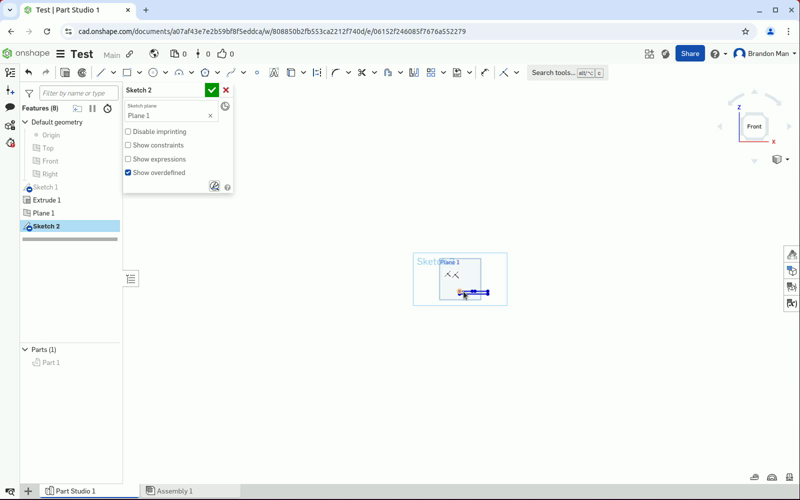
scroll(6)
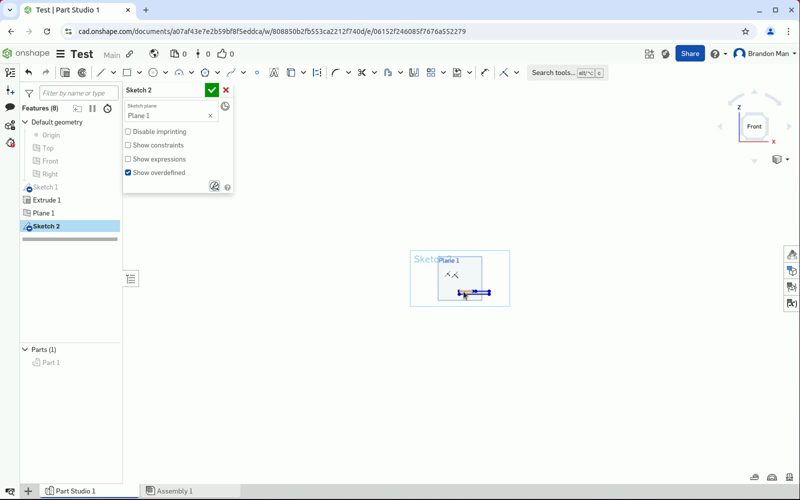
scroll(6)
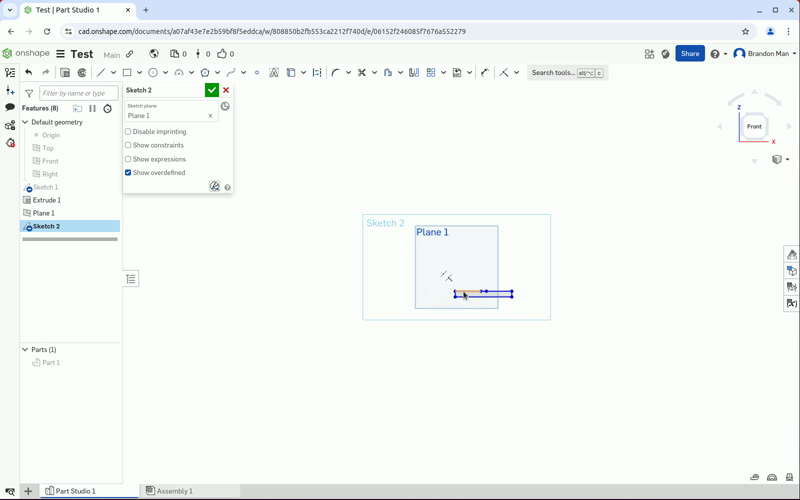
scroll(6)
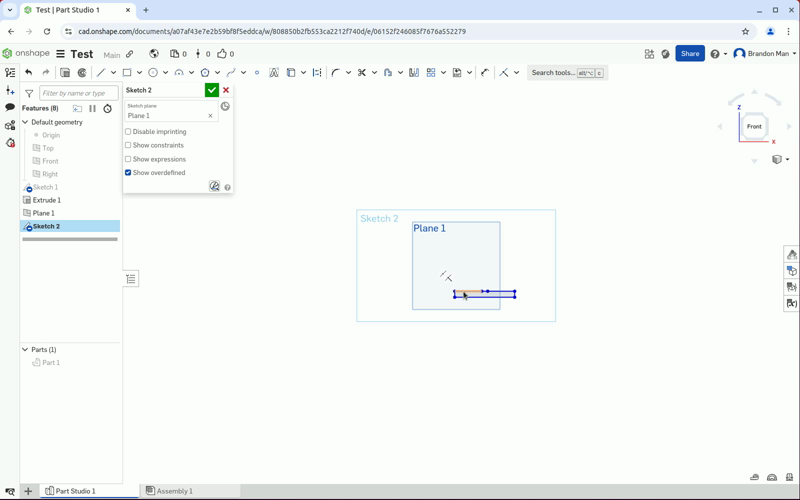
scroll(6)
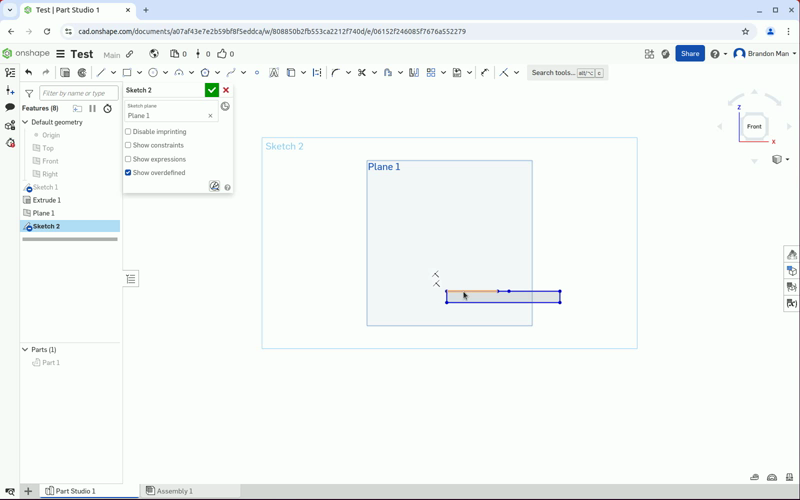
scroll(6)
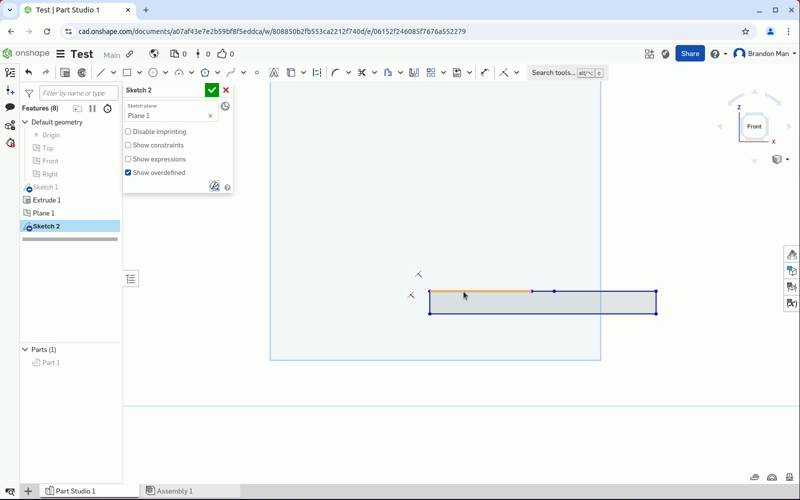
click(463, 291)
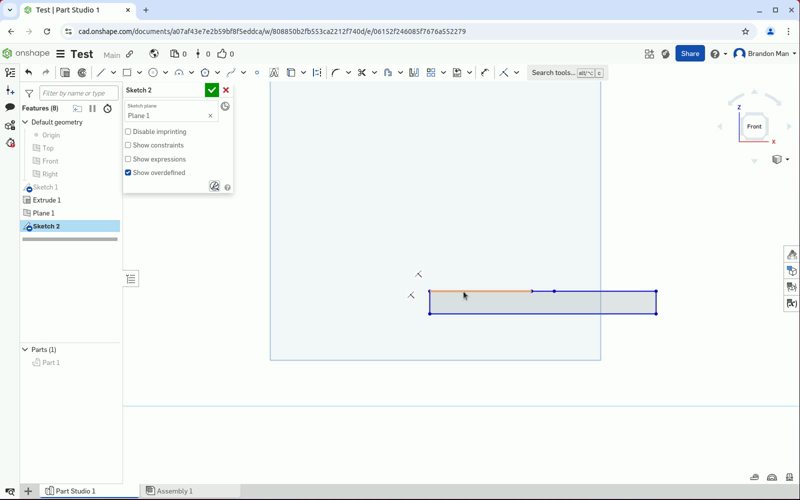
scroll(-6)
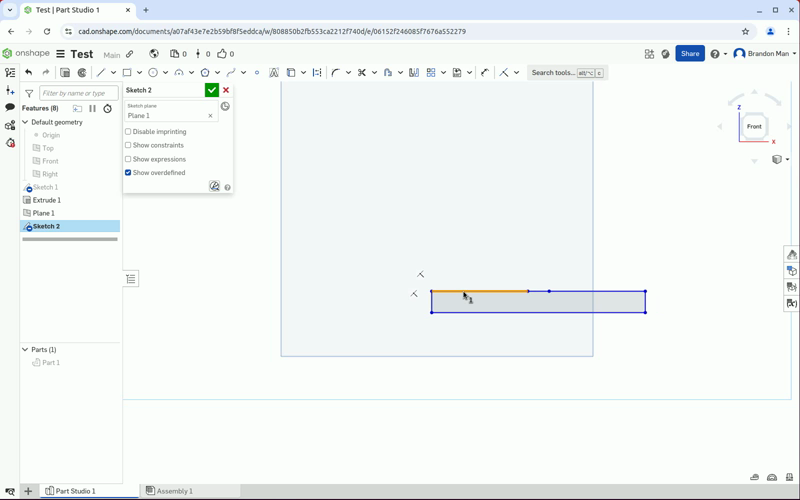
scroll(-6)
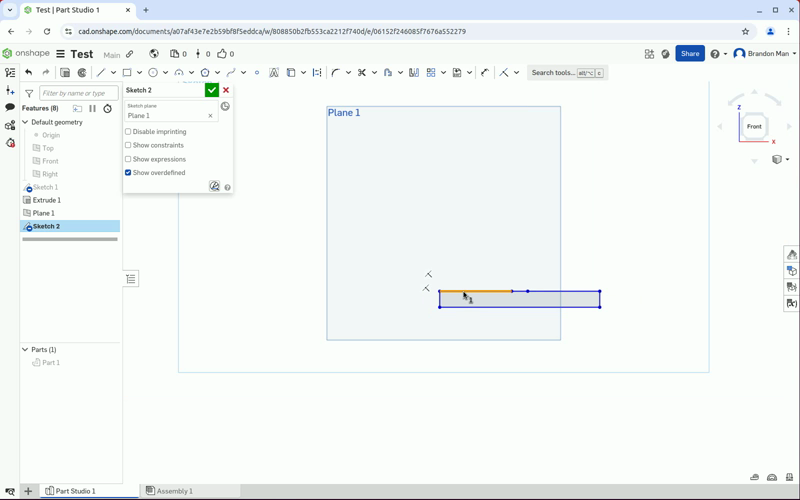
scroll(-6)
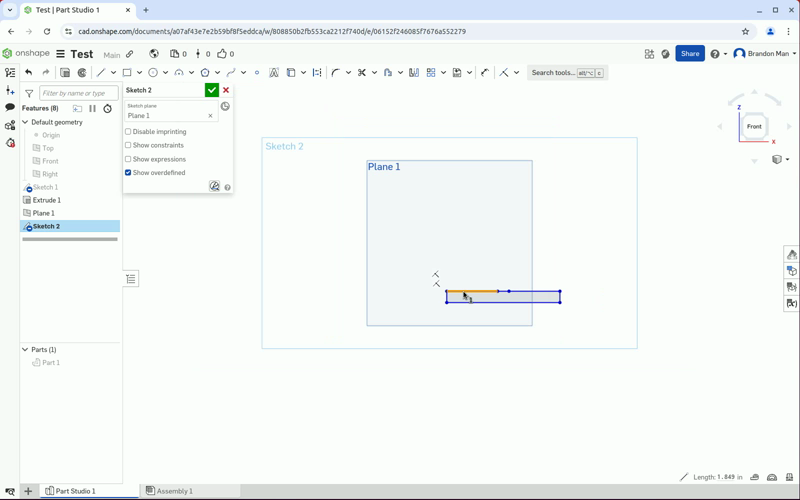
scroll(-6)
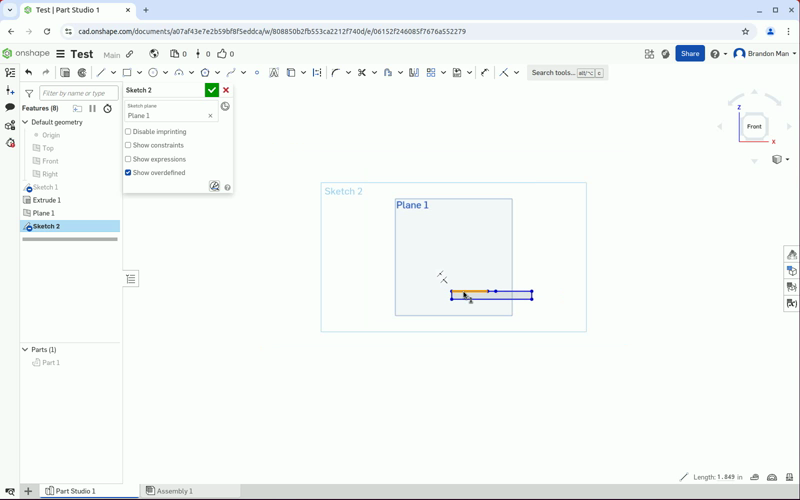
scroll(-6)
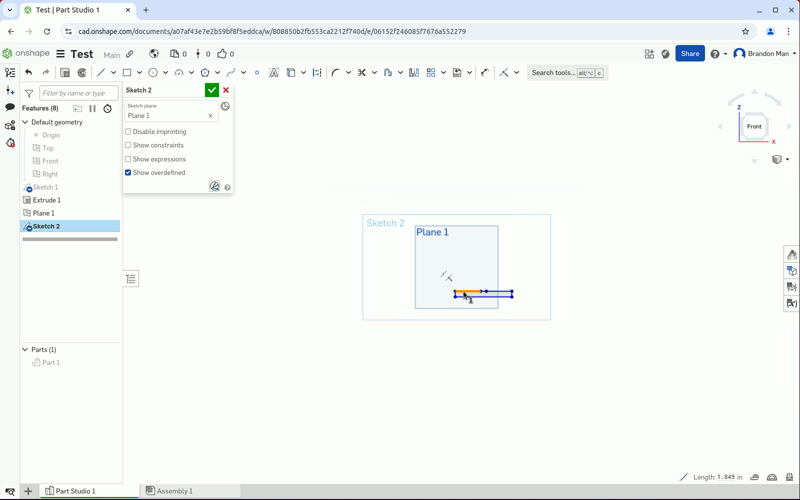
scroll(-6)
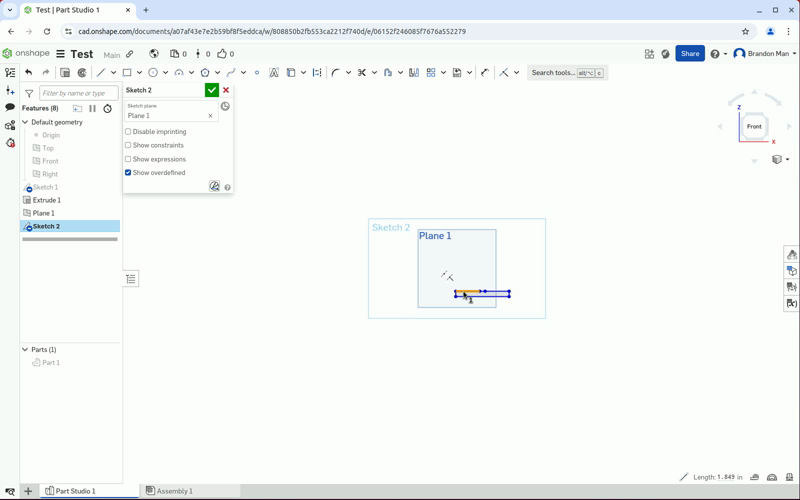
scroll(-6)
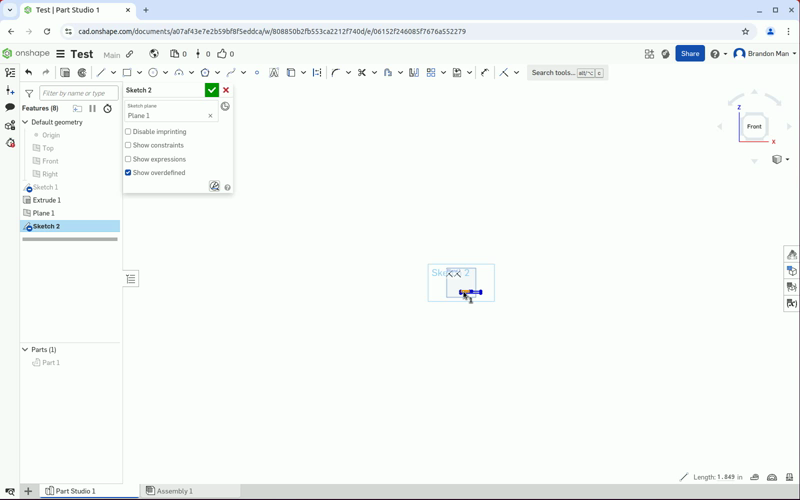
mouse_move(73, 352)
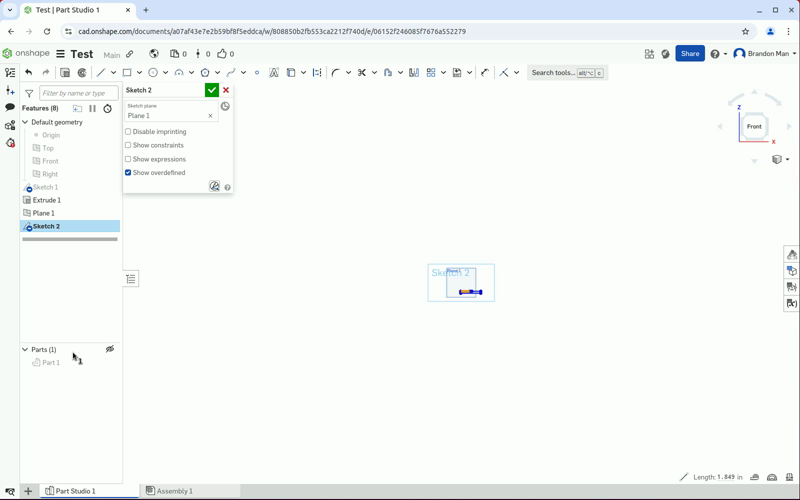
key(shift+y)
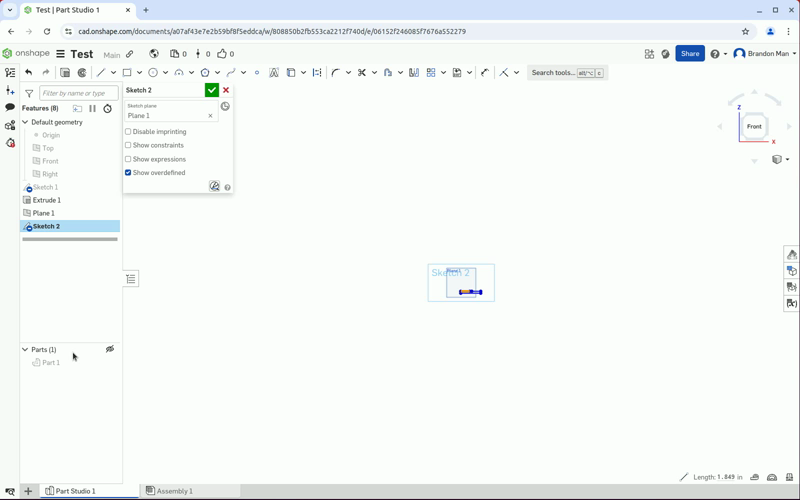
key(shift+e)
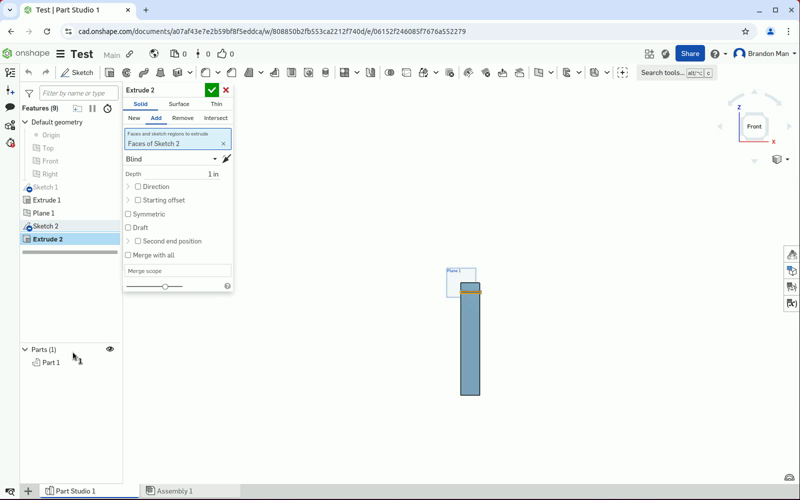
mouse_move(143, 106)
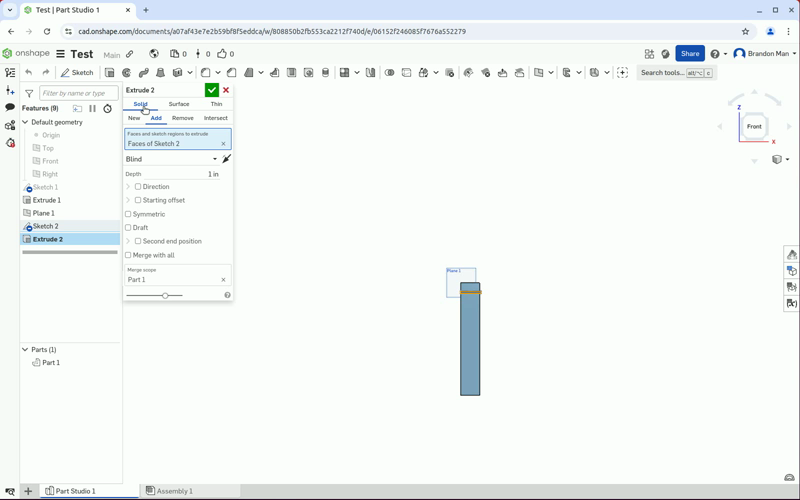
click(143, 106)
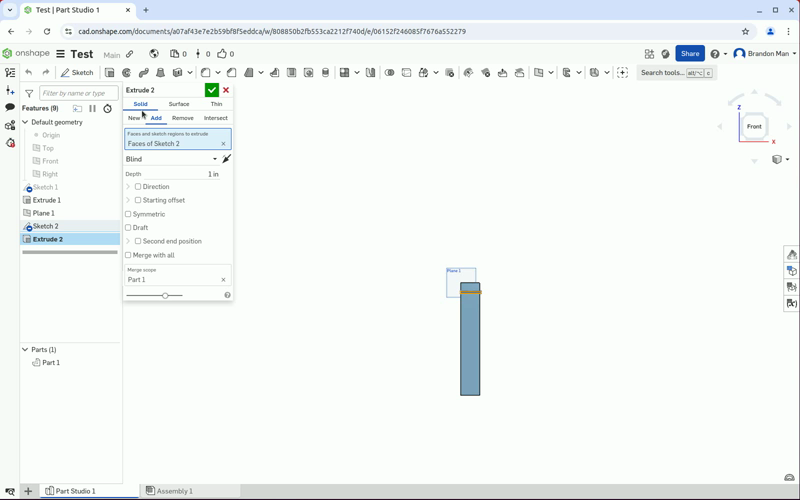
mouse_move(137, 120)
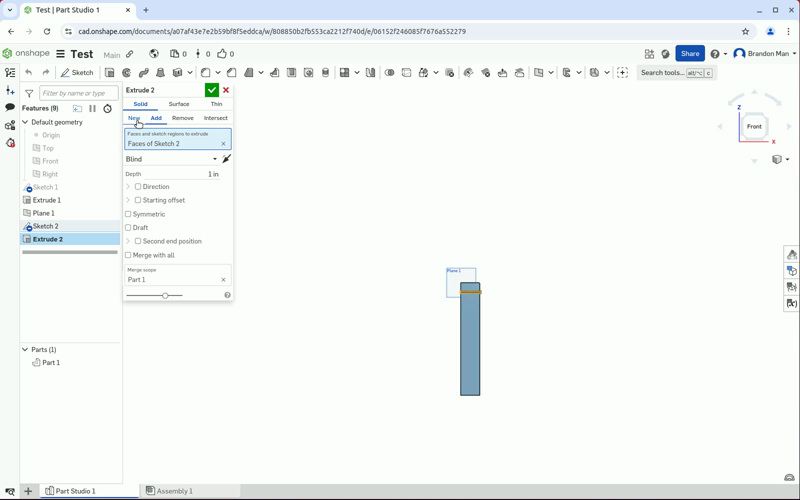
click(137, 120)
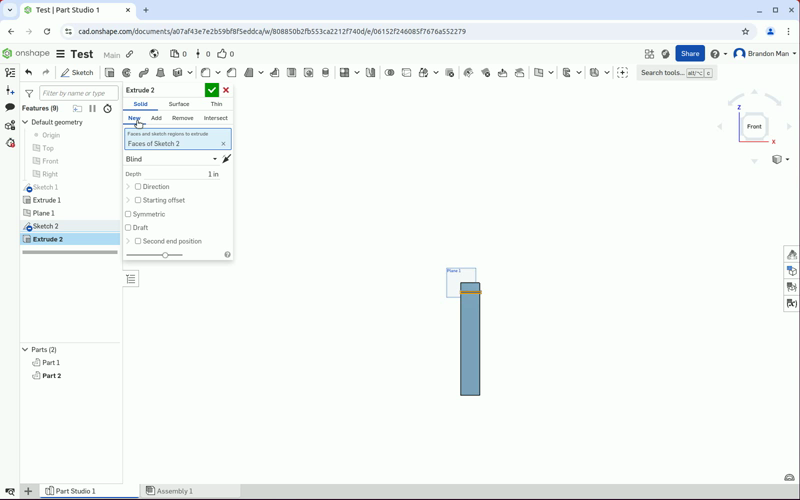
key(tab, 4)
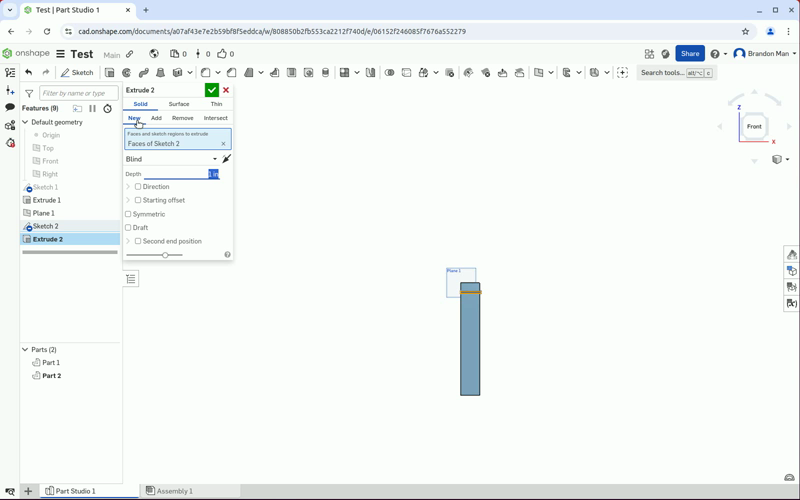
text(6.981)
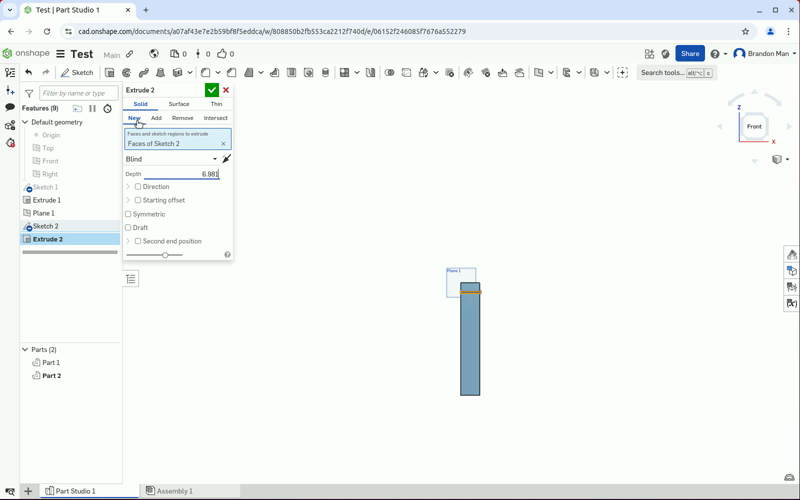
key(enter)
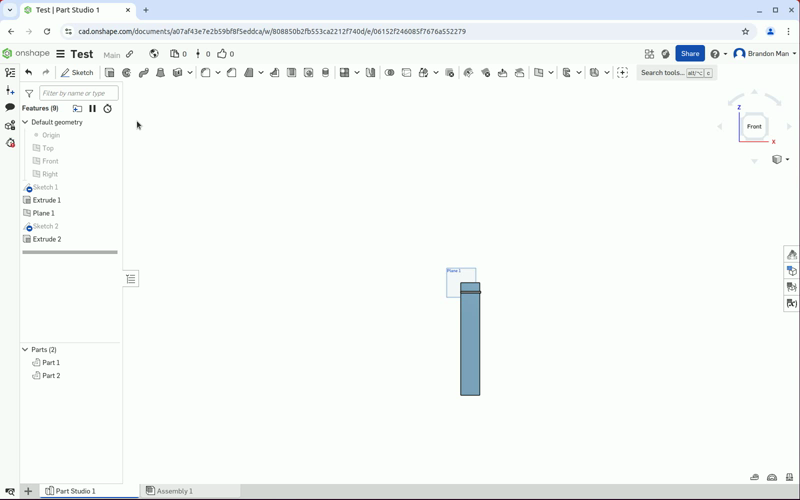
key(shift+h)
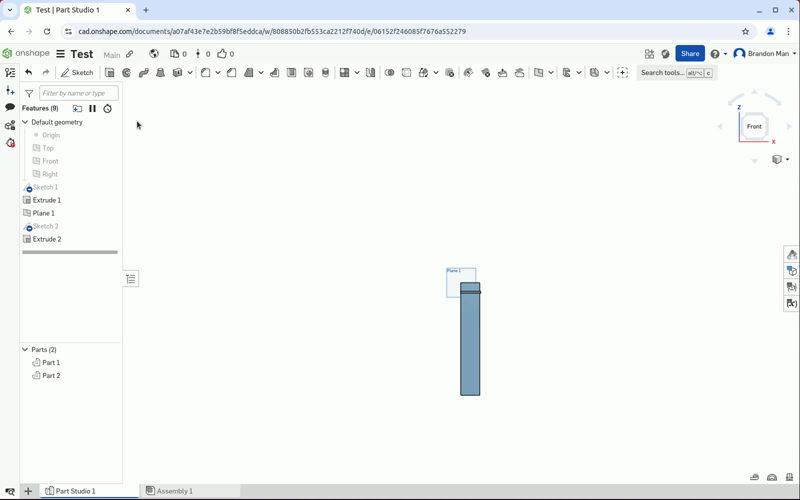
key(shift+h)
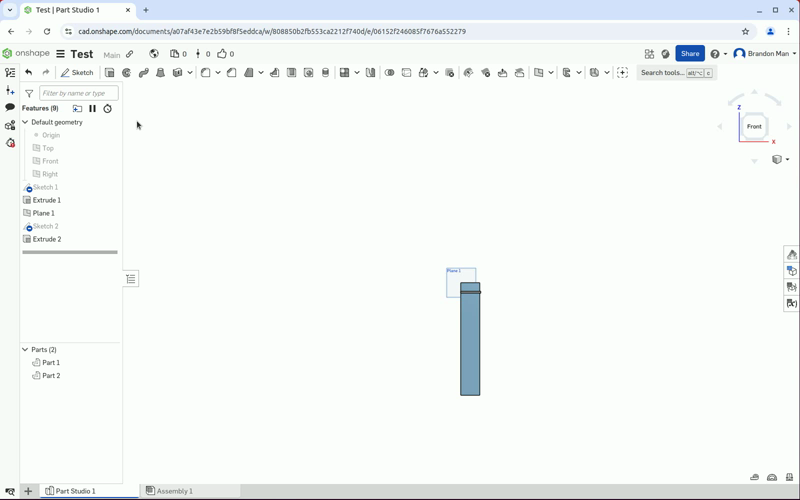
mouse_move(73, 189)
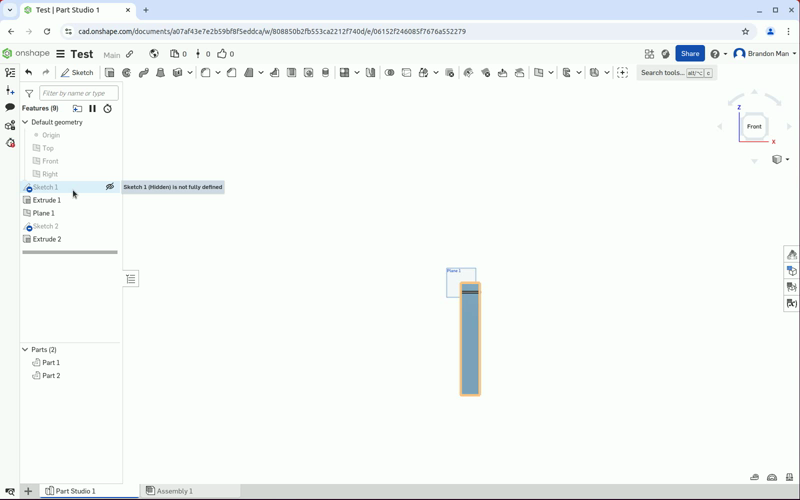
click(73, 189)
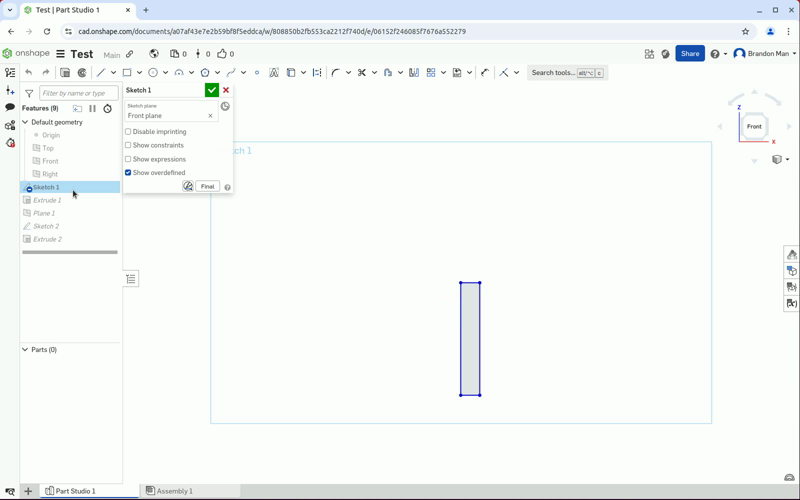
mouse_move(229, 92)
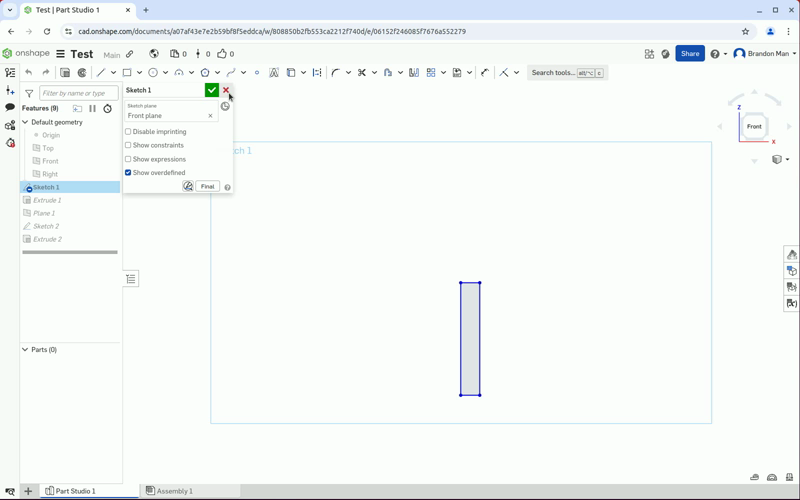
click(229, 92)
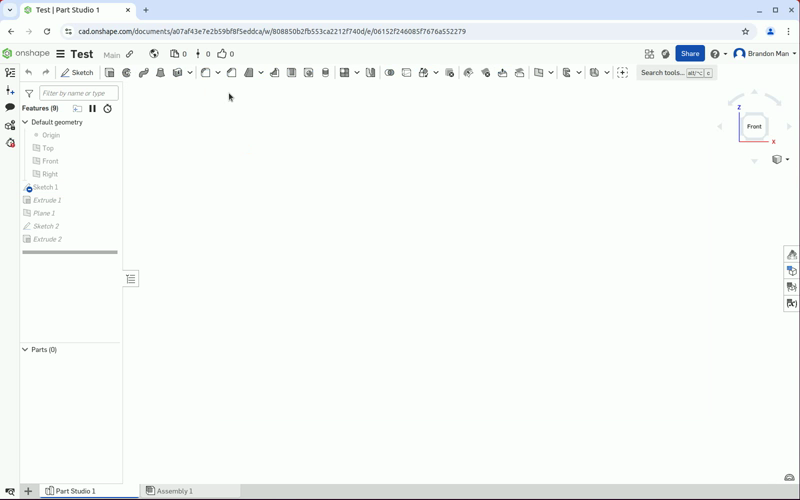
key(shift+s)
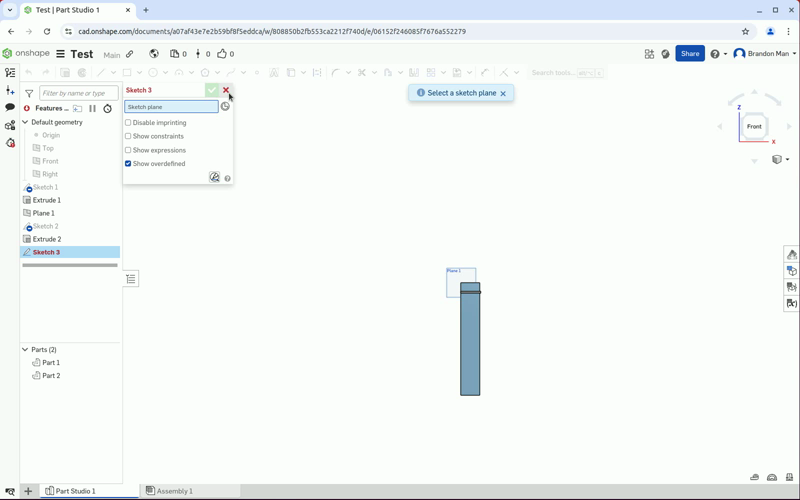
mouse_move(73, 215)
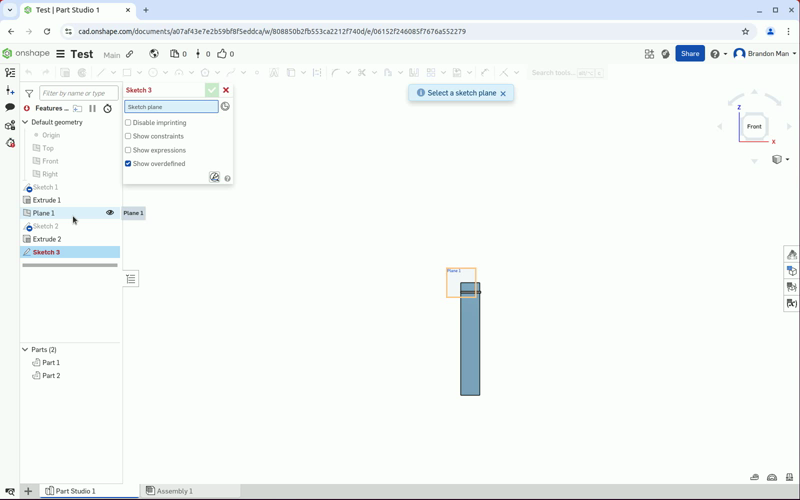
click(73, 215)
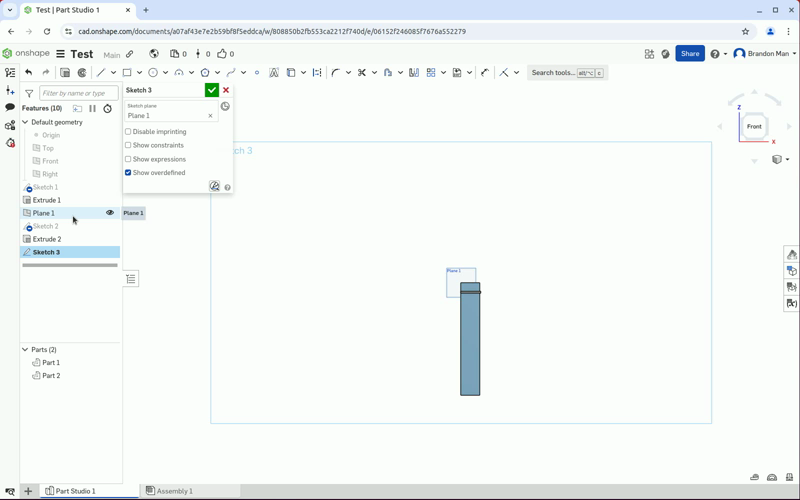
mouse_move(73, 352)
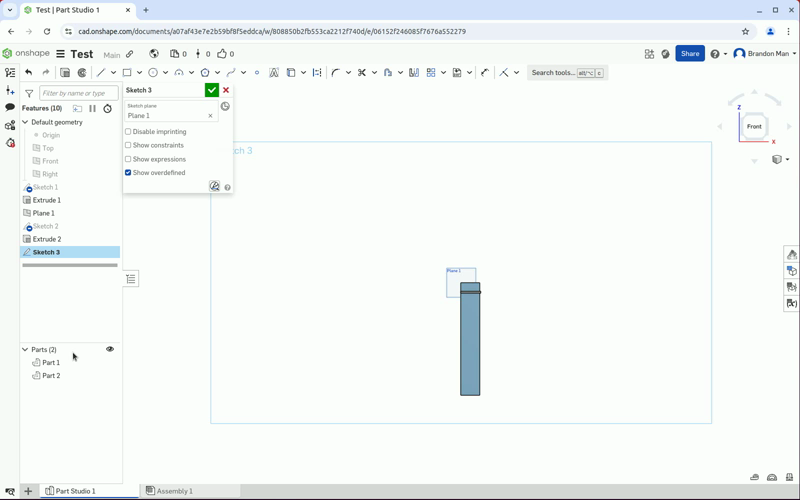
key(y)
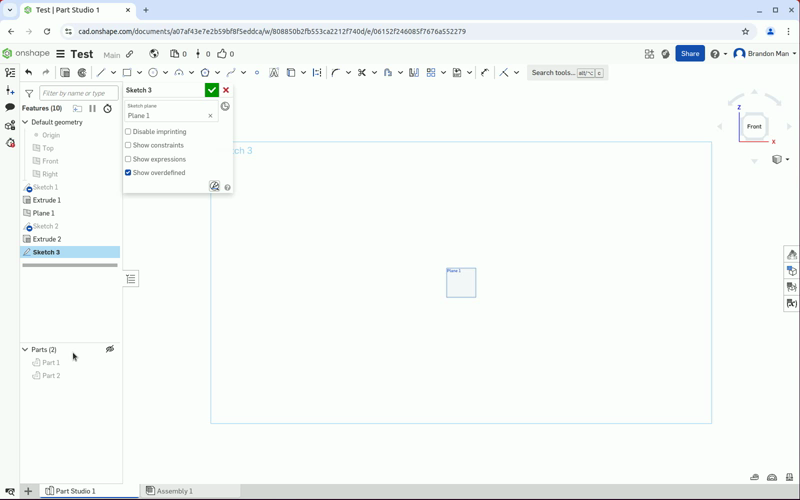
key(l)
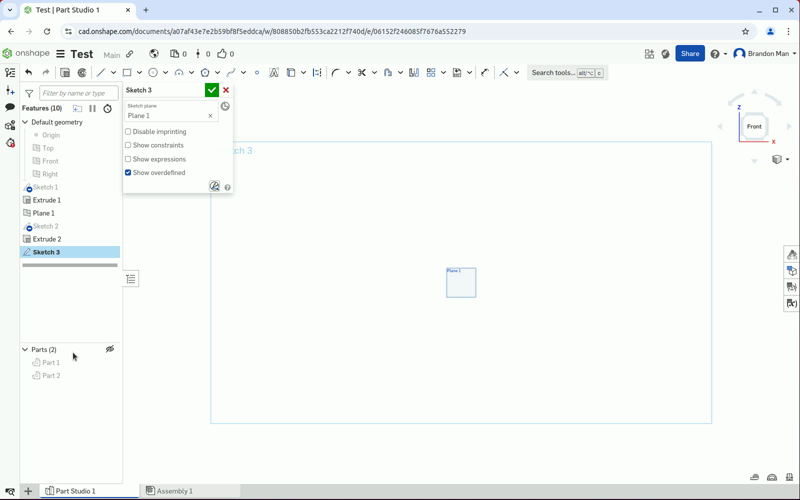
key_down(shift)
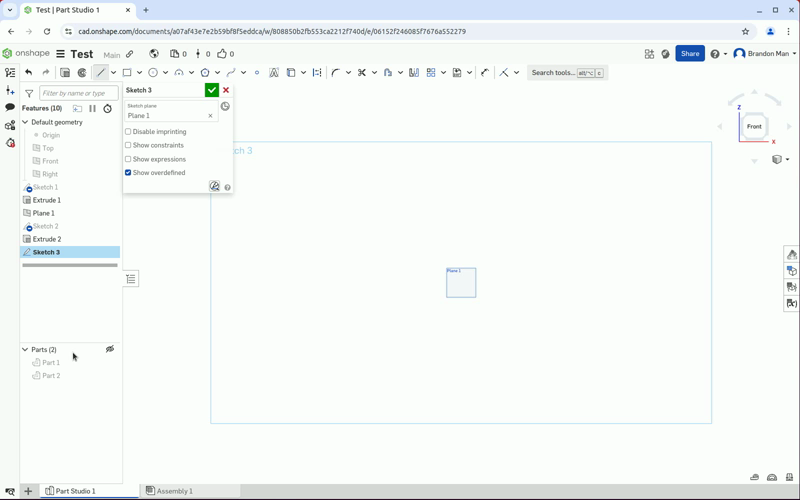
mouse_move(468, 291)
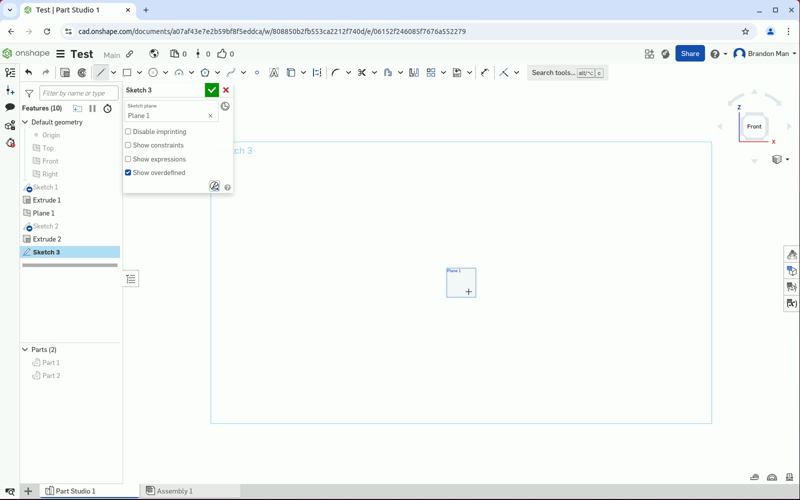
click(468, 291)
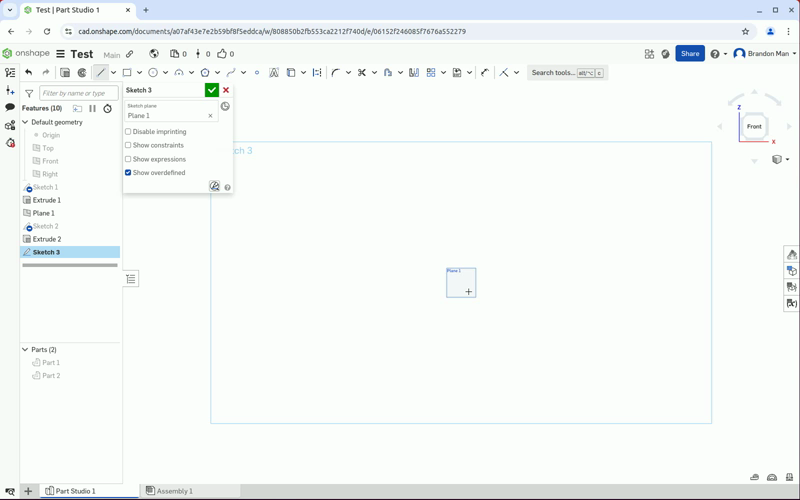
key_up(shift)
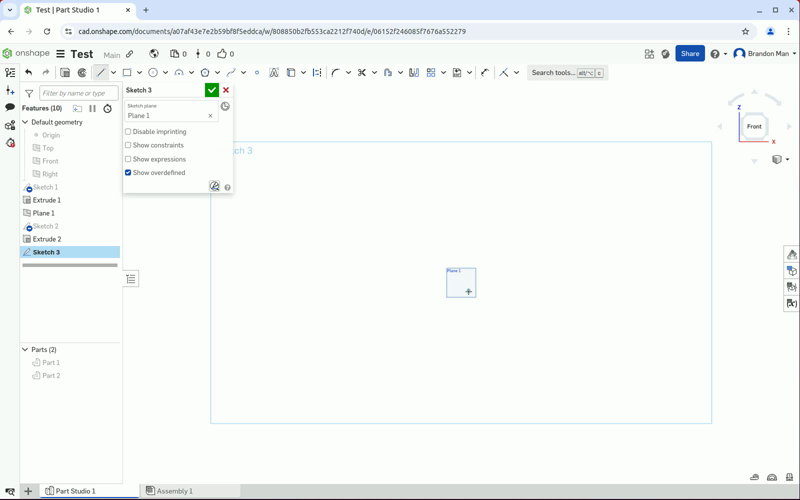
key_down(shift)
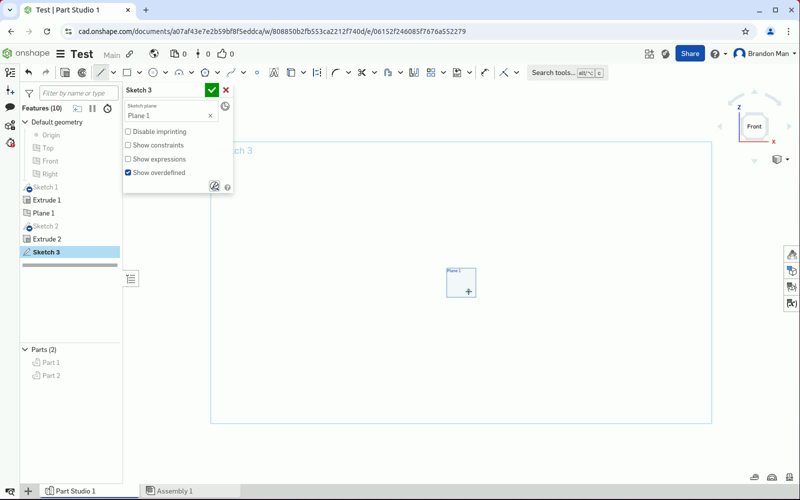
mouse_move(498, 291)
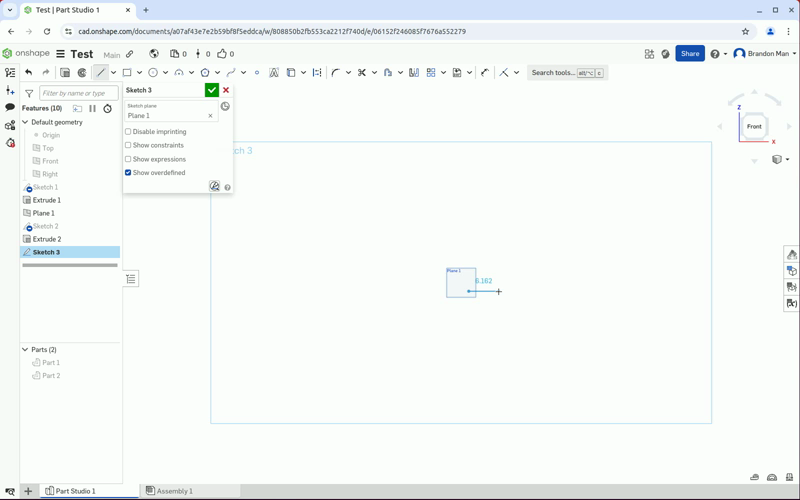
mouse_move(471, 291)
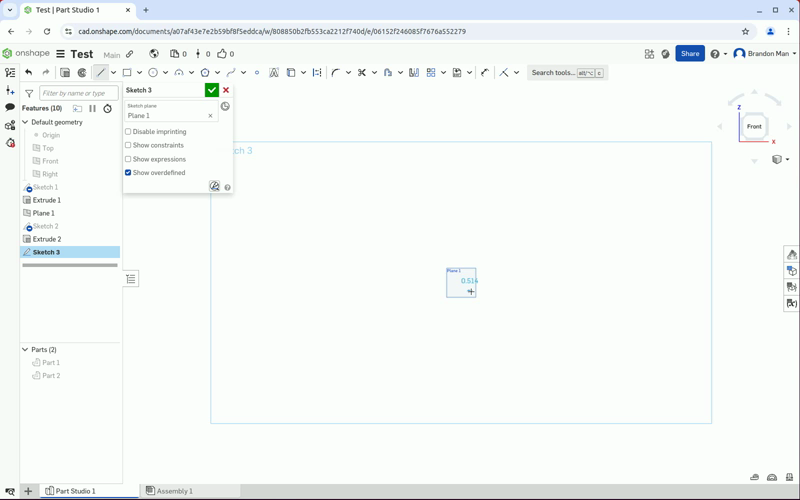
scroll(6)
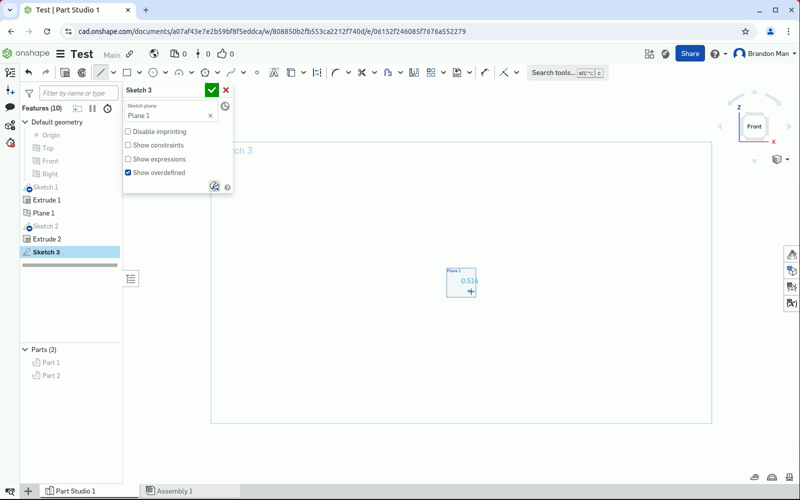
scroll(6)
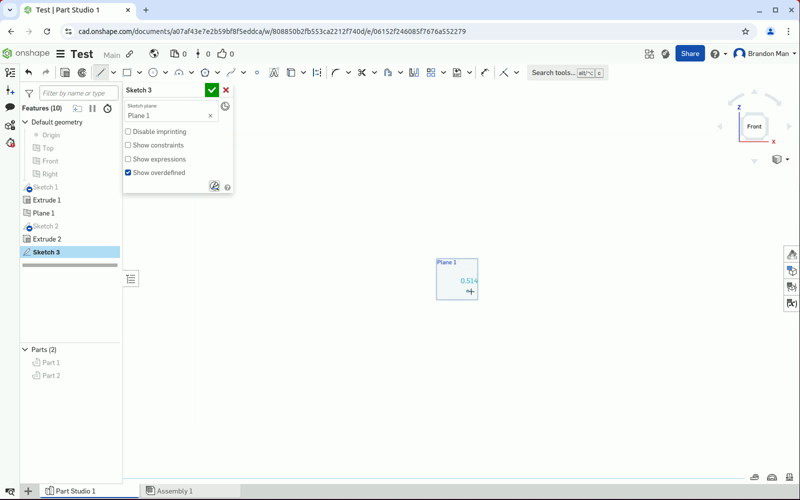
scroll(6)
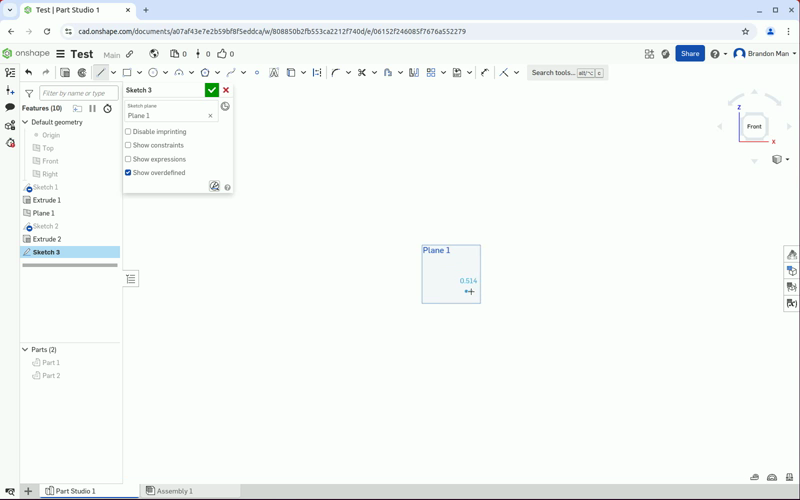
scroll(6)
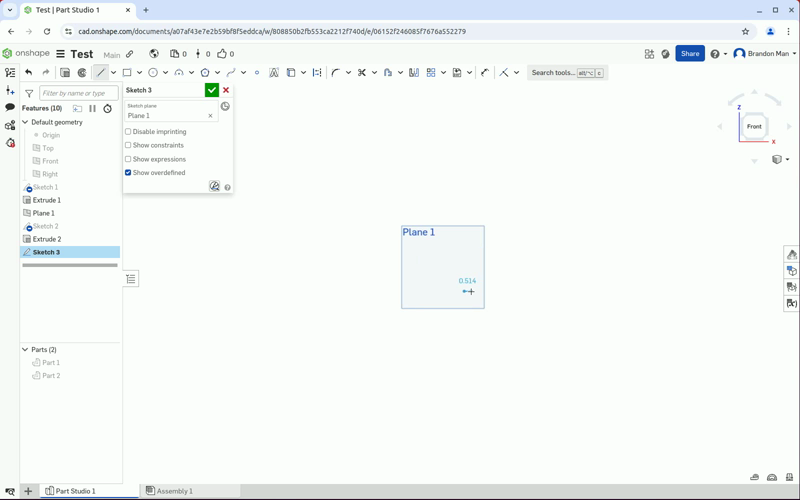
scroll(6)
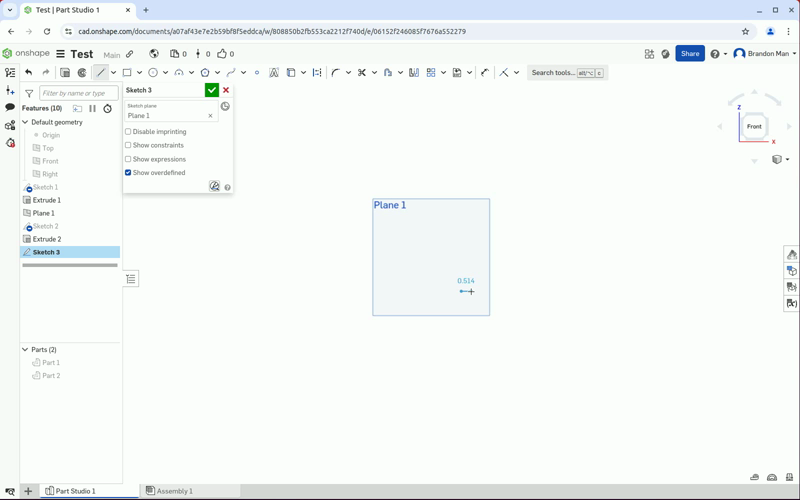
scroll(6)
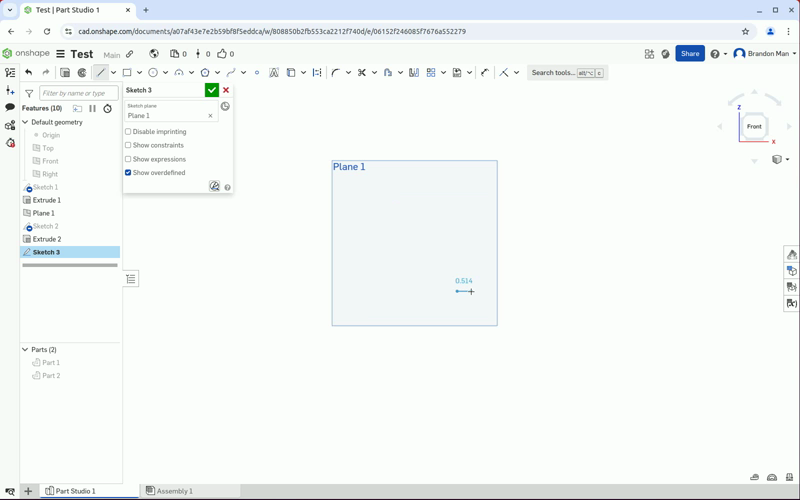
scroll(6)
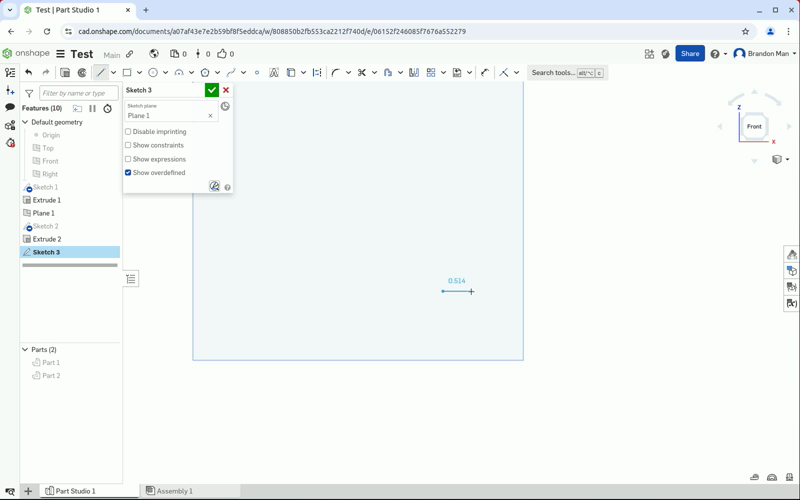
click(471, 291)
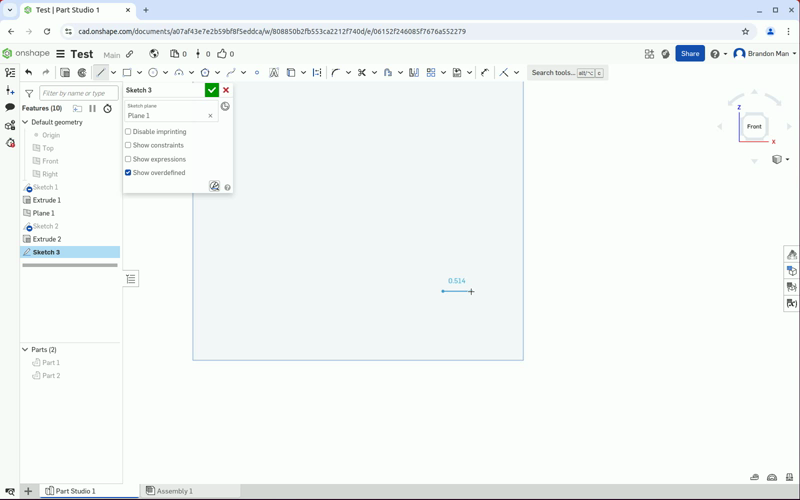
scroll(-6)
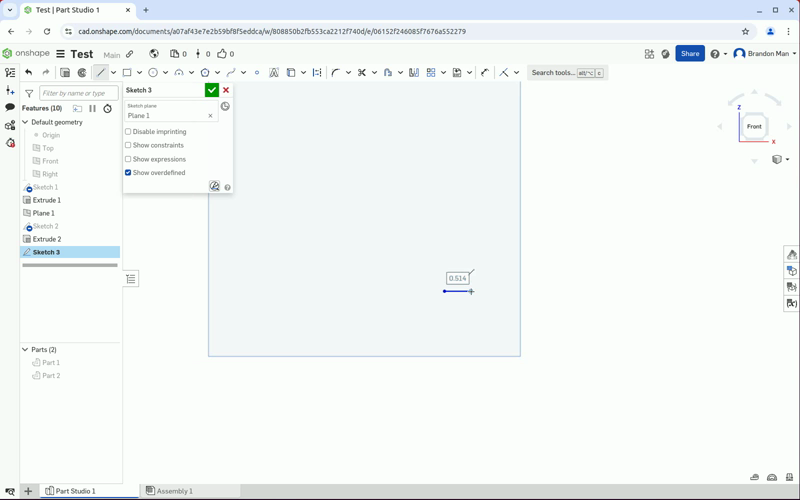
scroll(-6)
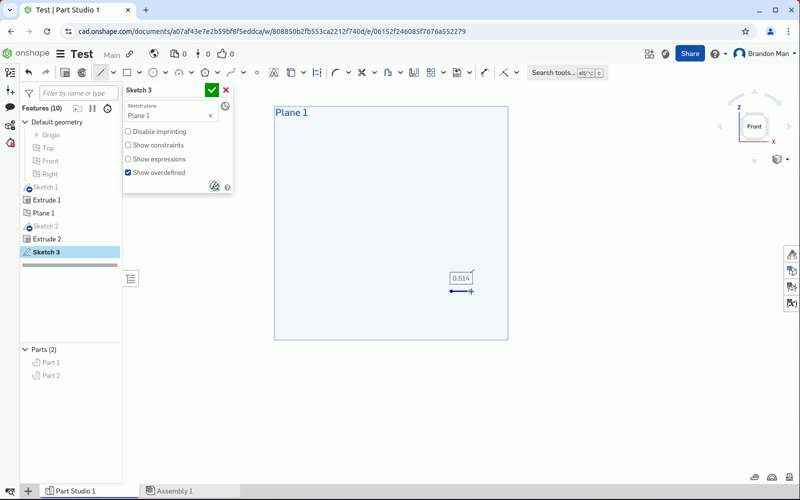
scroll(-6)
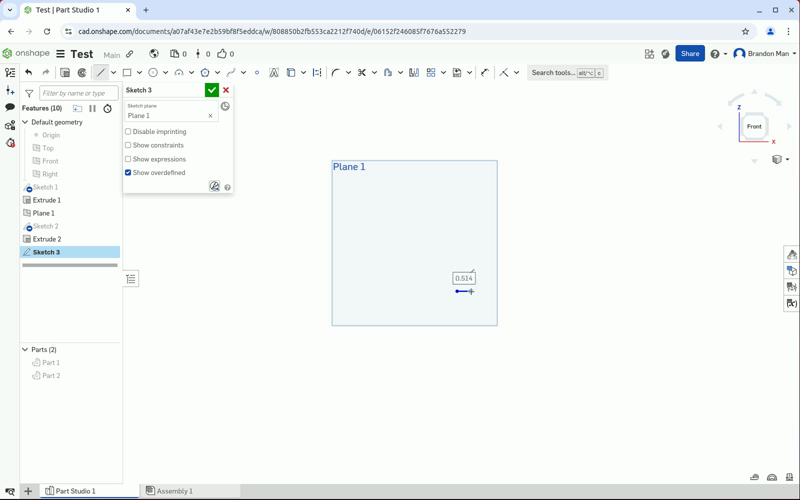
scroll(-6)
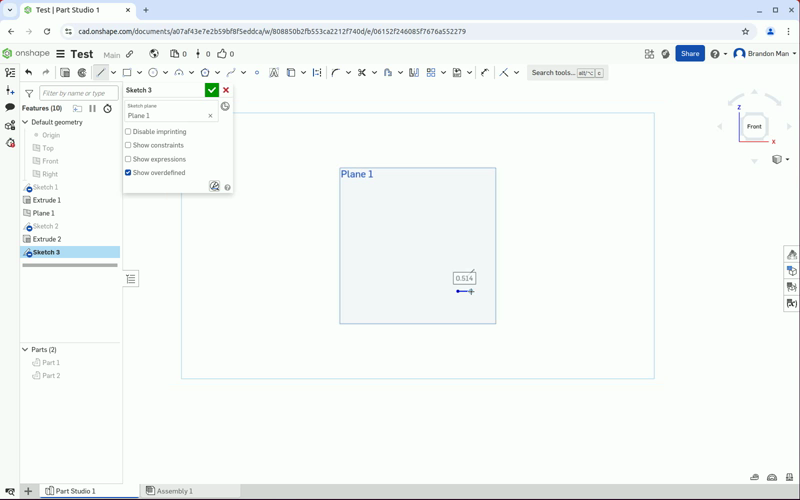
scroll(-6)
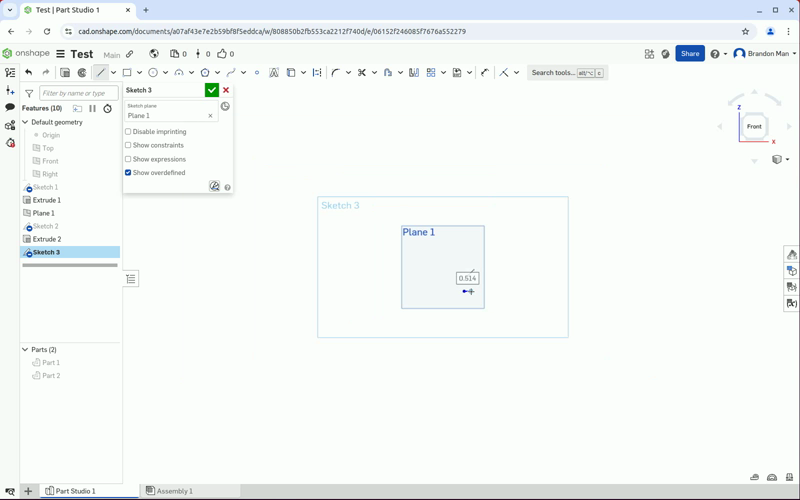
scroll(-6)
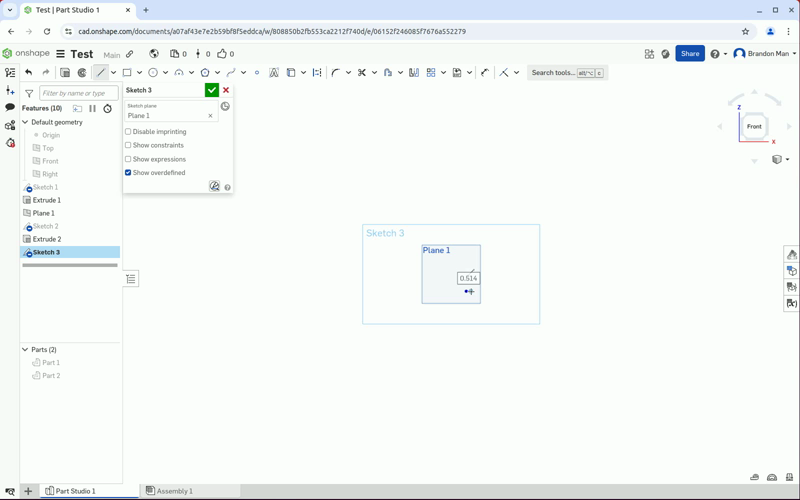
scroll(-6)
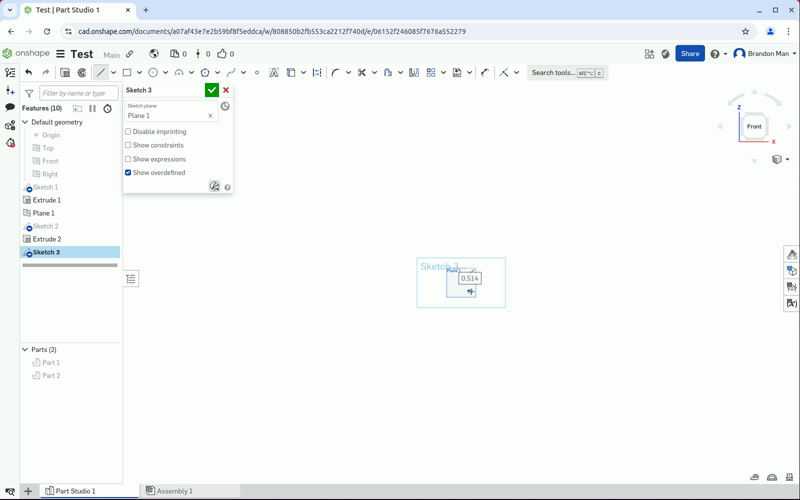
key_up(shift)
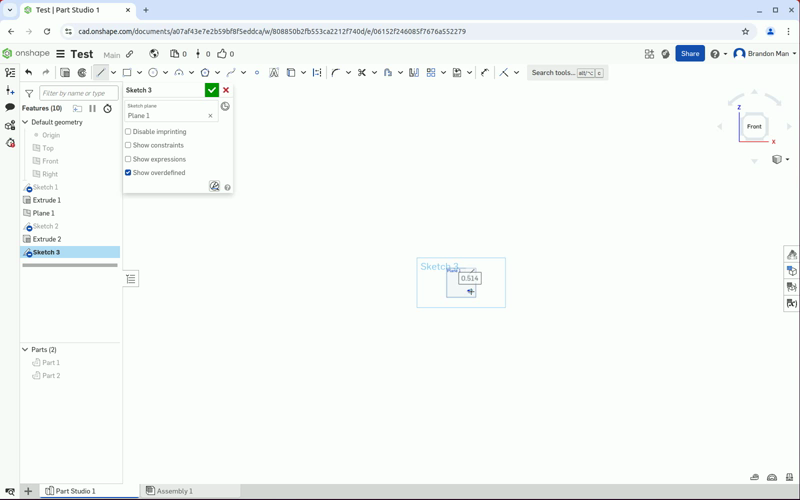
key_down(shift)
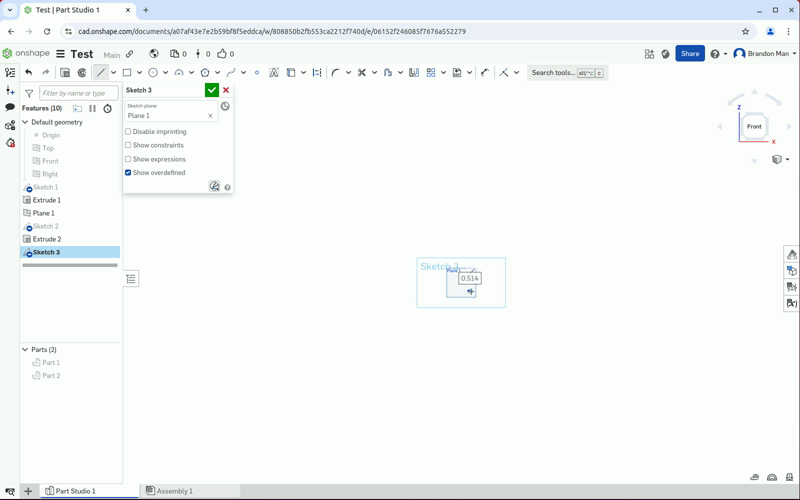
mouse_move(501, 291)
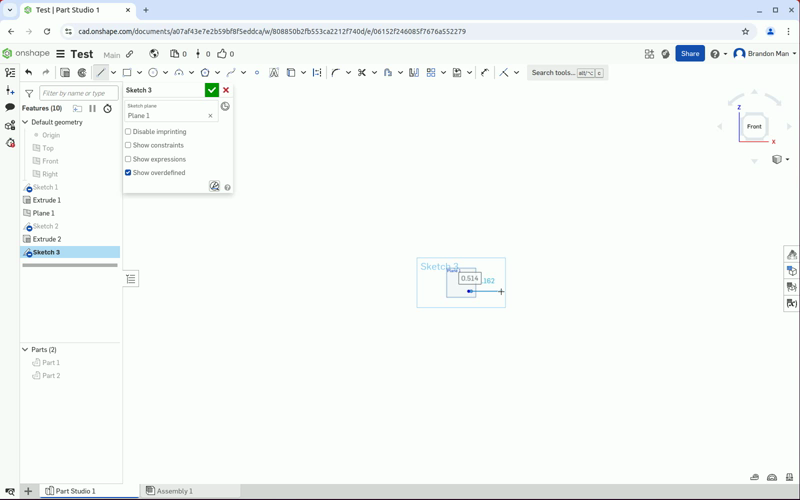
mouse_move(471, 282)
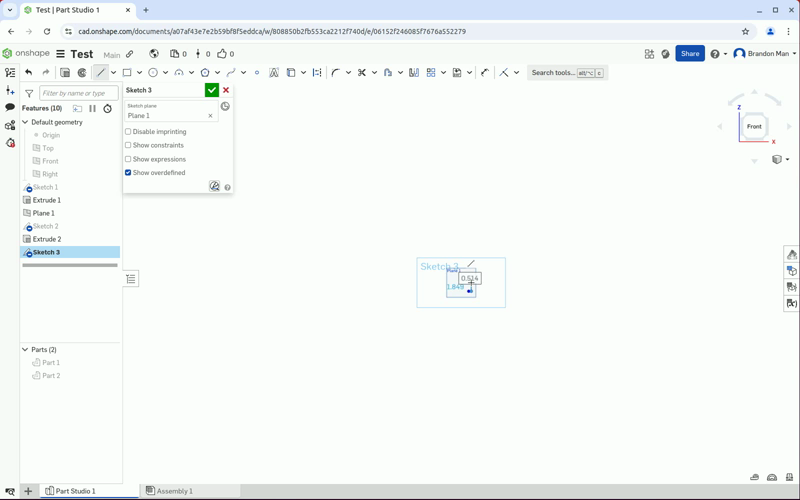
click(471, 282)
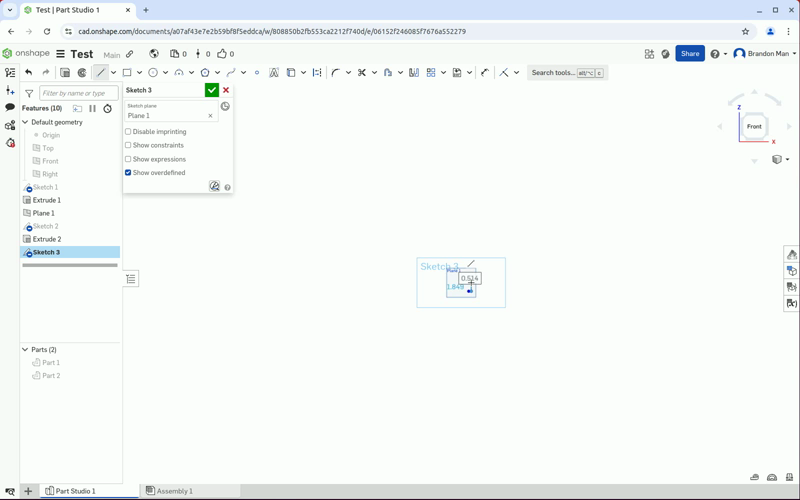
key_up(shift)
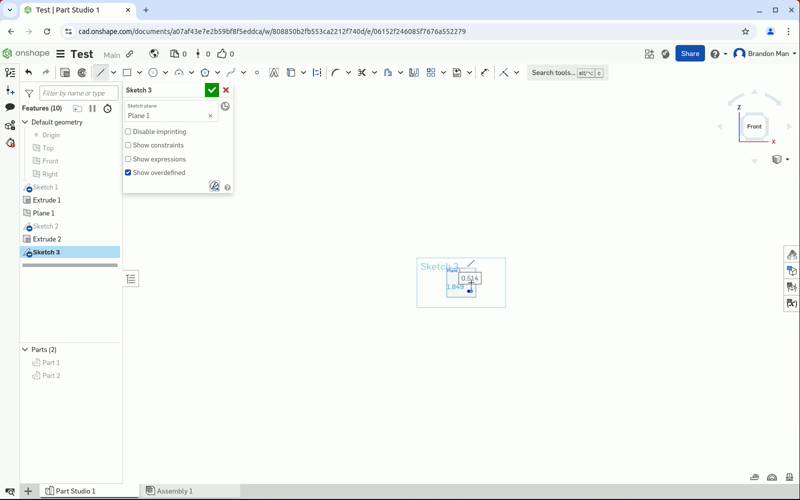
key_down(shift)
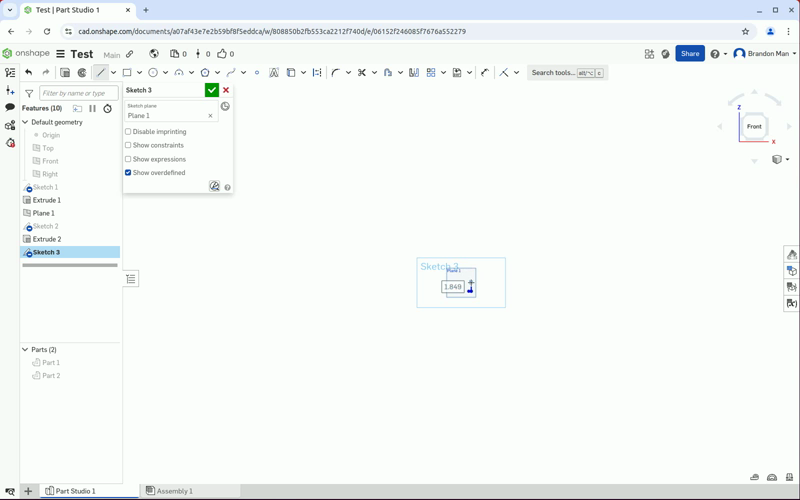
mouse_move(501, 282)
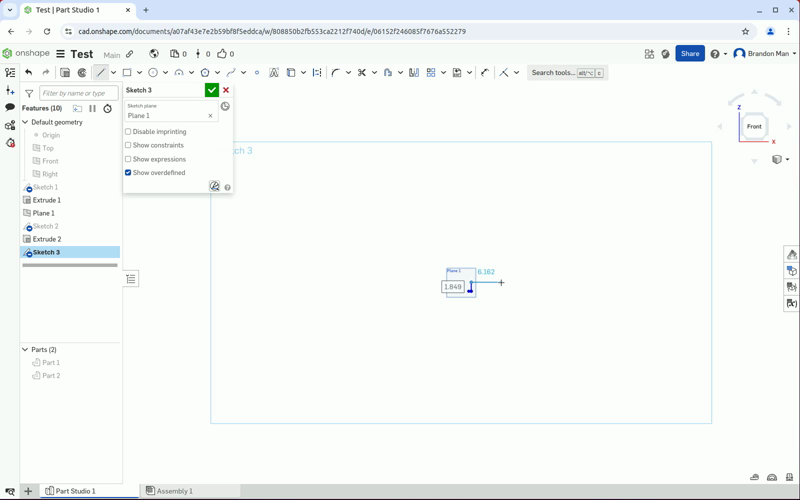
mouse_move(468, 282)
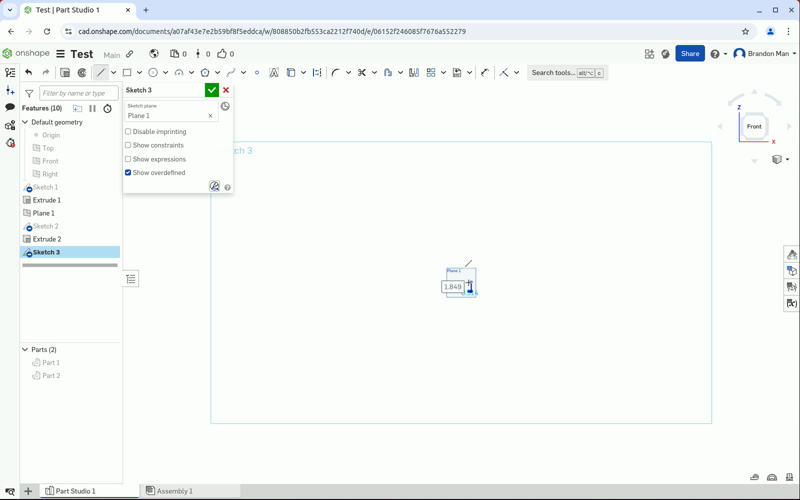
scroll(6)
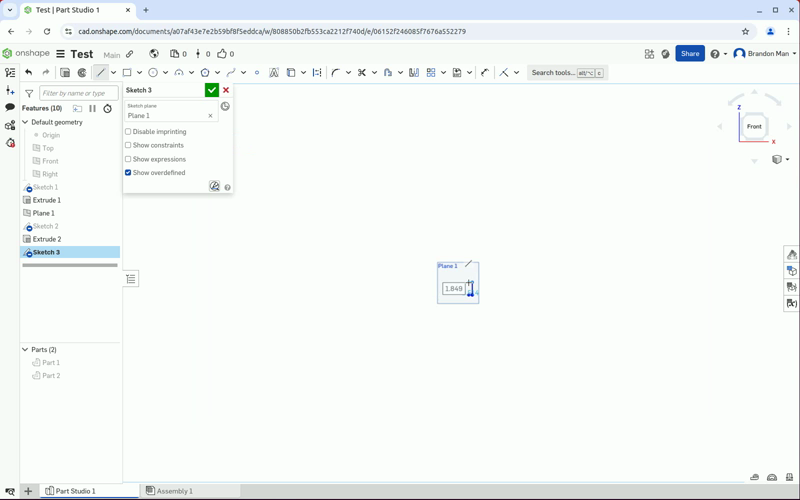
scroll(6)
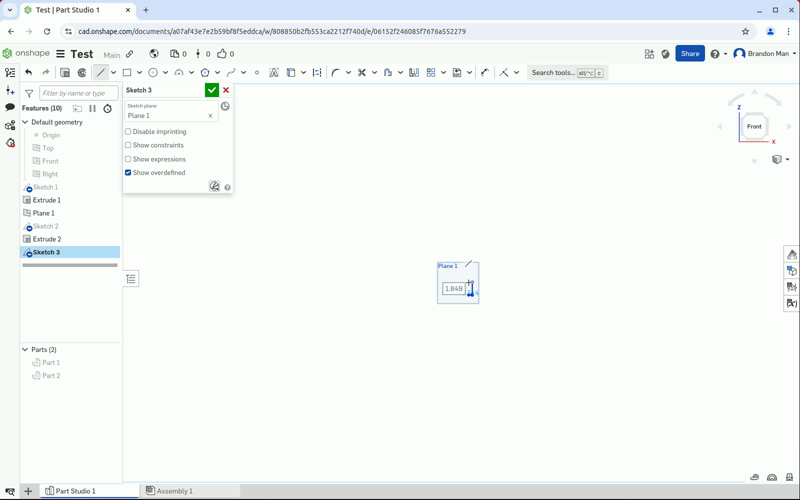
scroll(6)
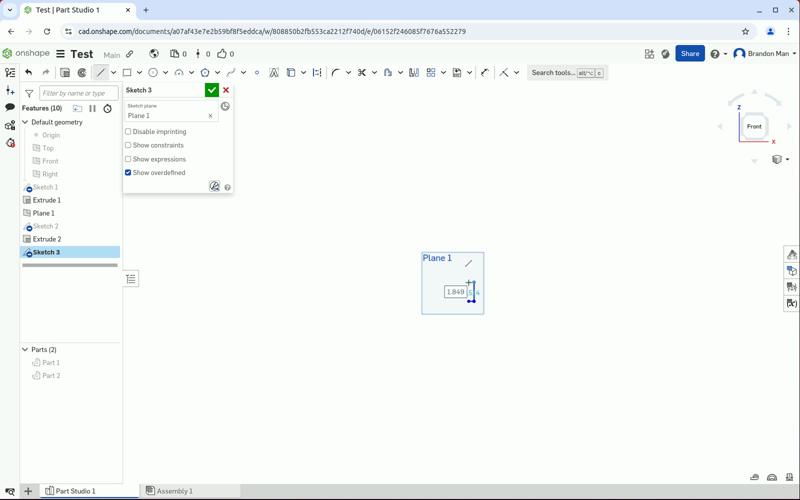
scroll(6)
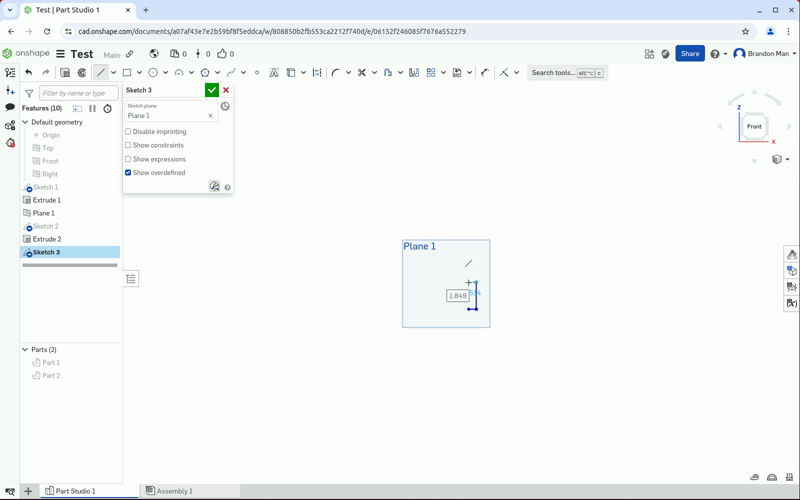
scroll(6)
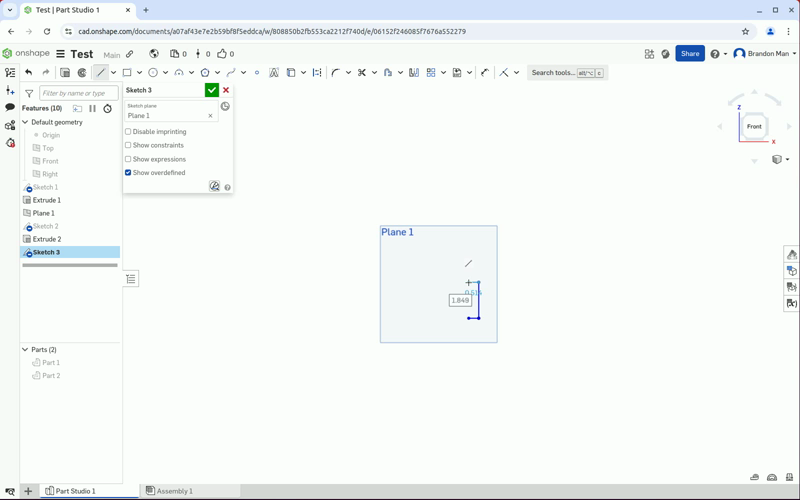
scroll(6)
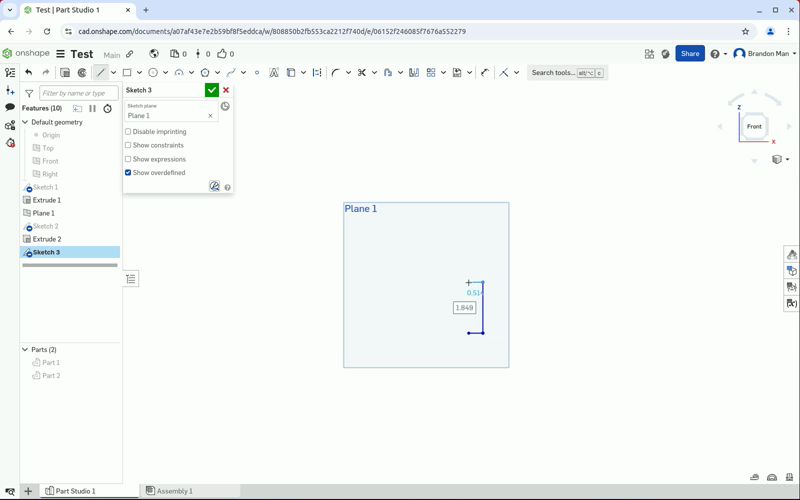
scroll(6)
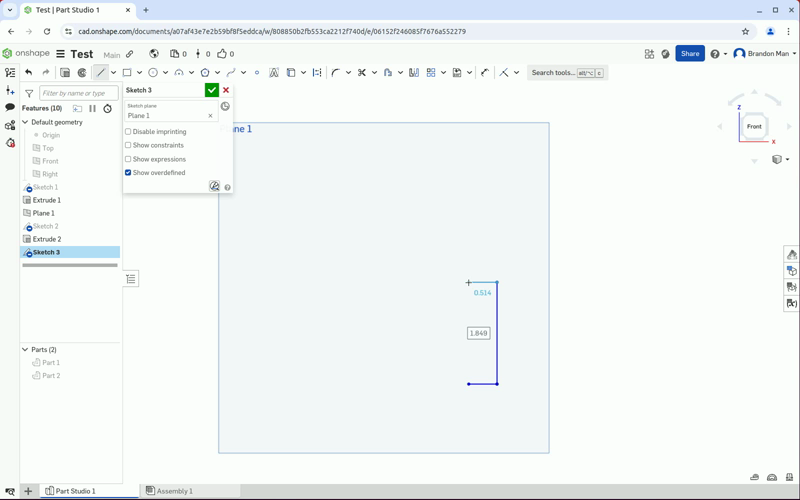
click(468, 282)
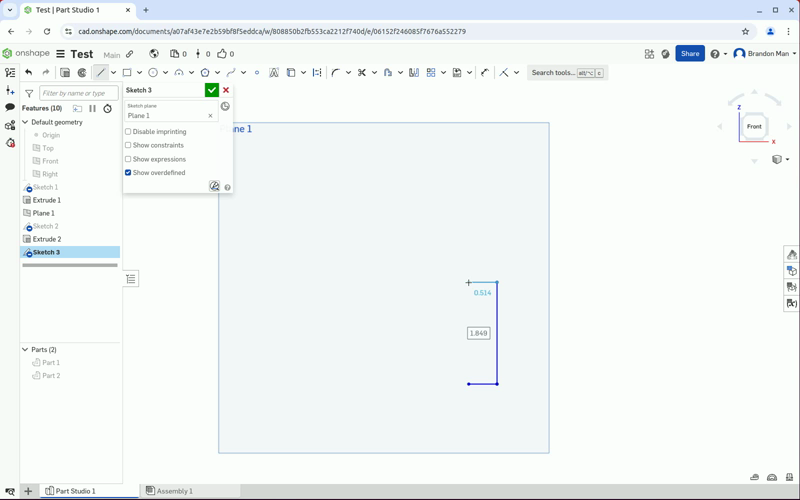
scroll(-6)
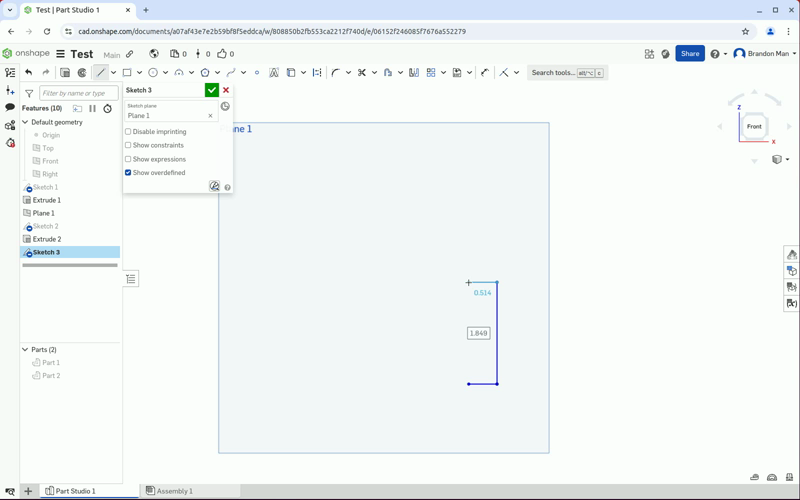
scroll(-6)
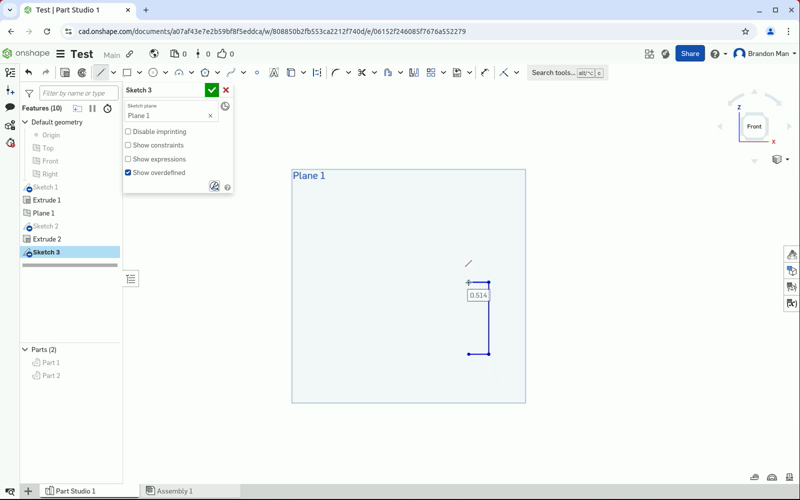
scroll(-6)
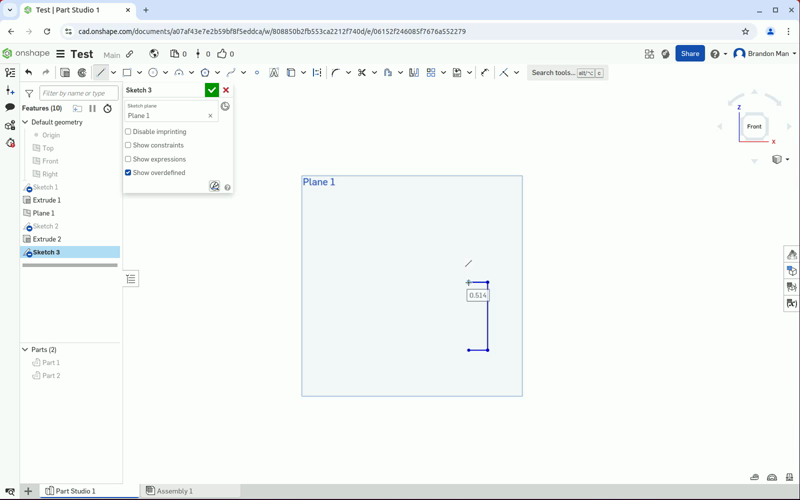
scroll(-6)
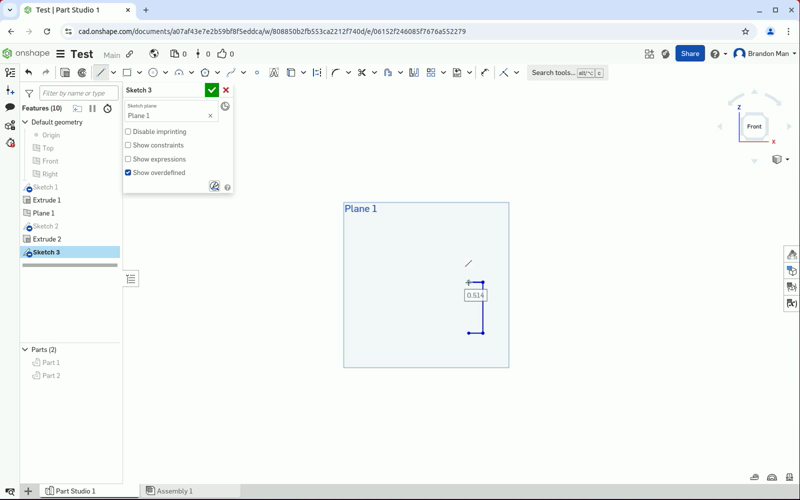
scroll(-6)
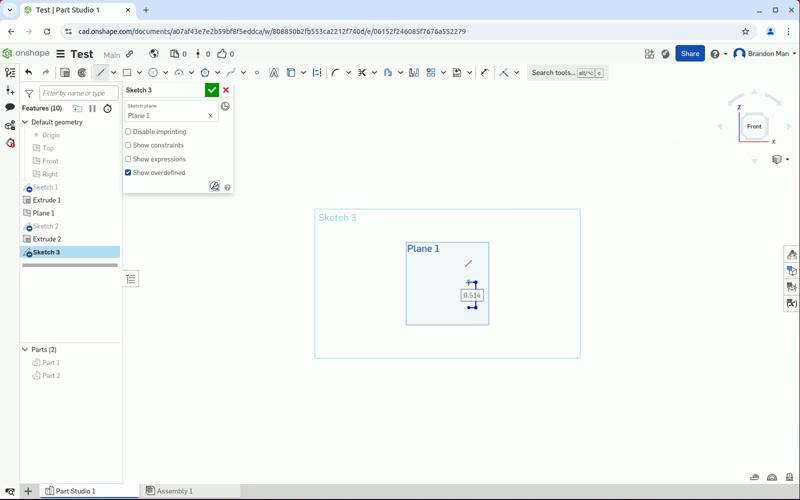
scroll(-6)
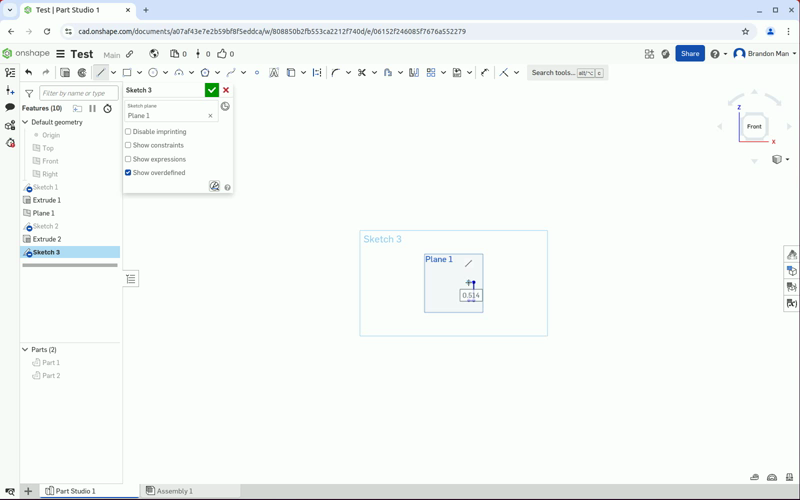
scroll(-6)
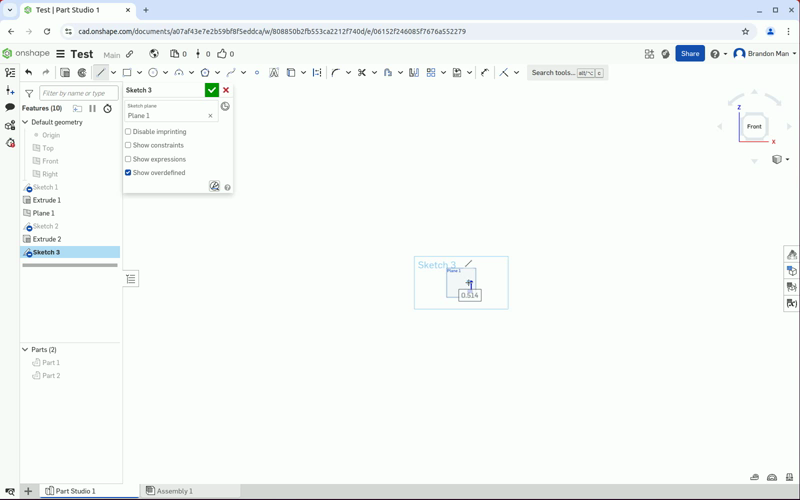
key_up(shift)
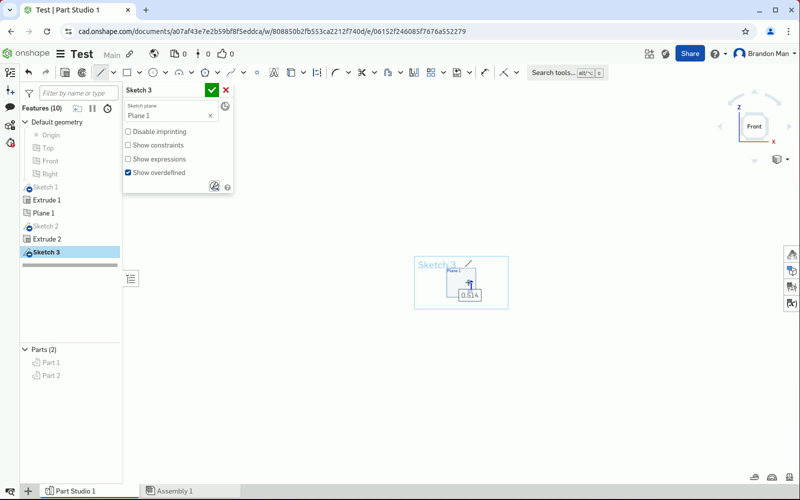
mouse_move(498, 282)
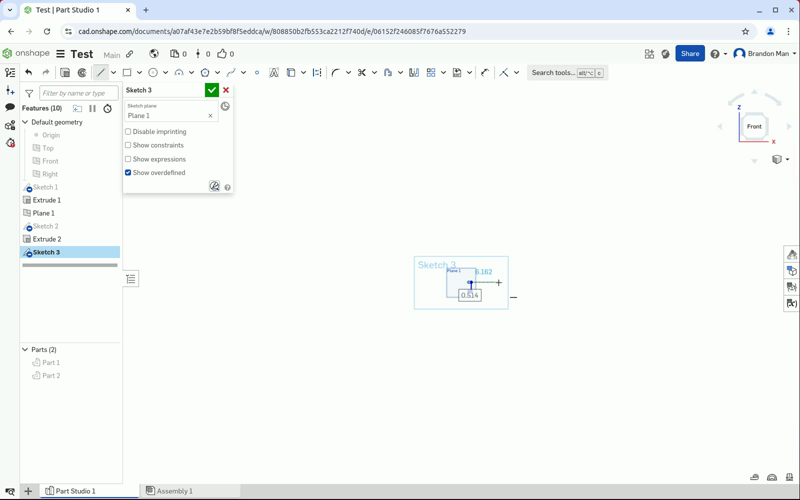
key_down(shift)
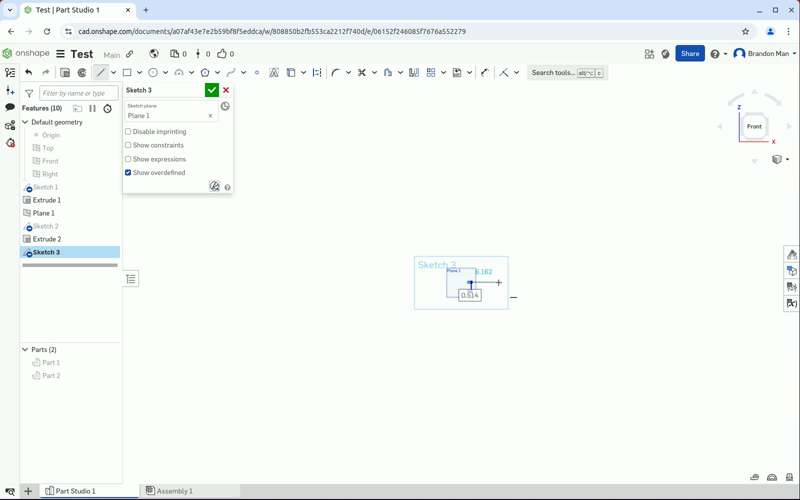
mouse_move(468, 291)
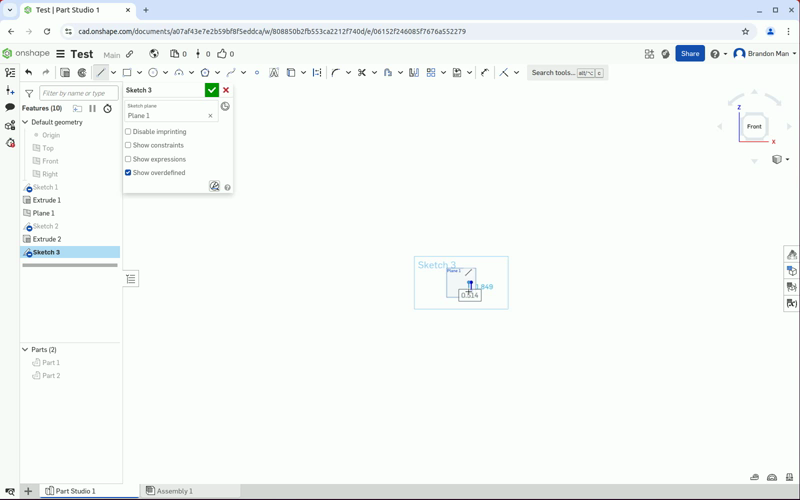
scroll(6)
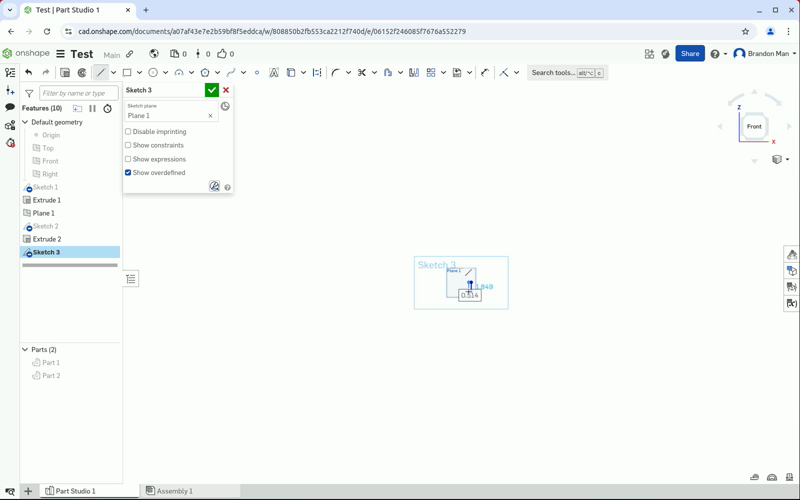
scroll(6)
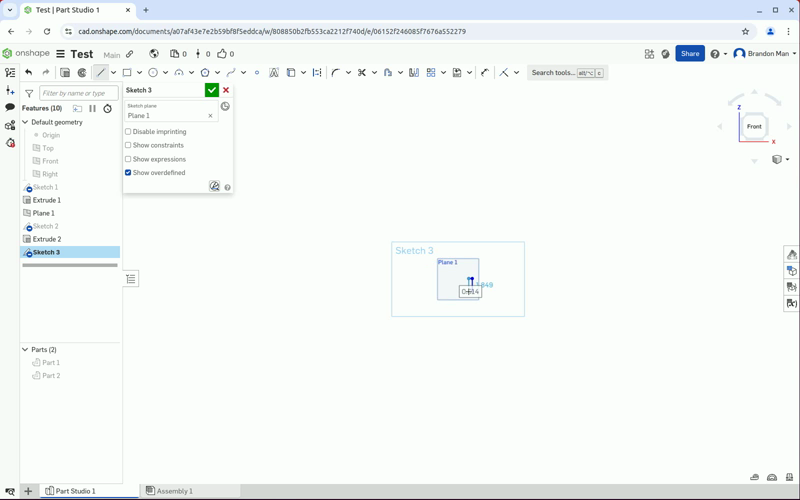
scroll(6)
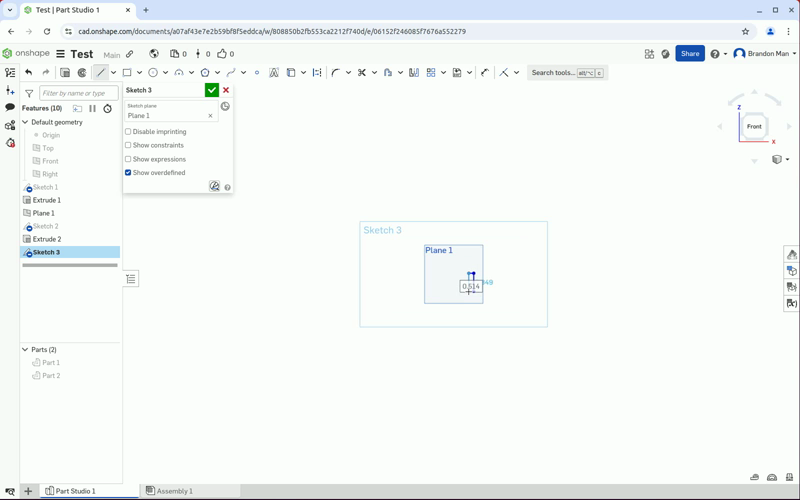
scroll(6)
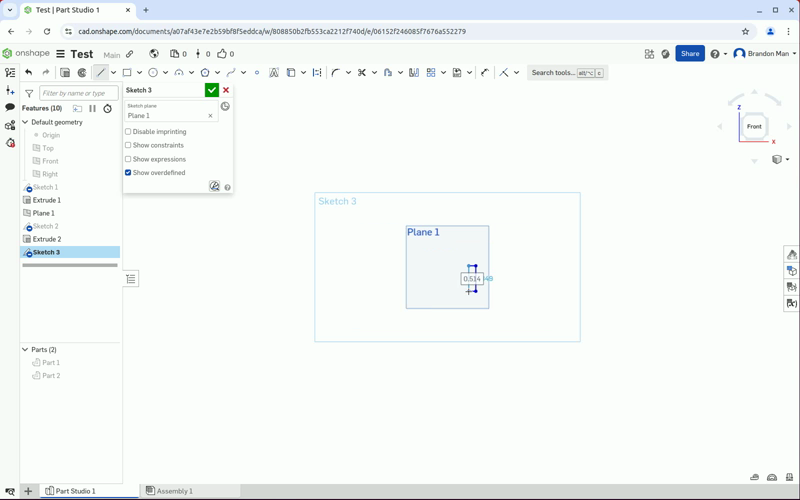
scroll(6)
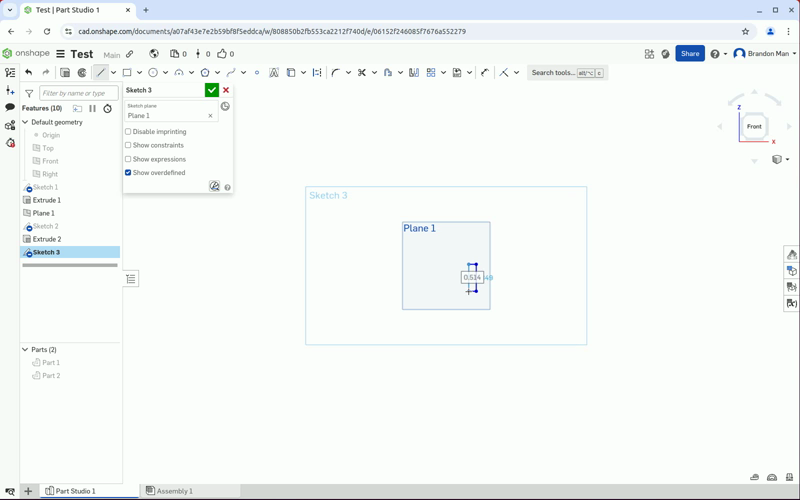
scroll(6)
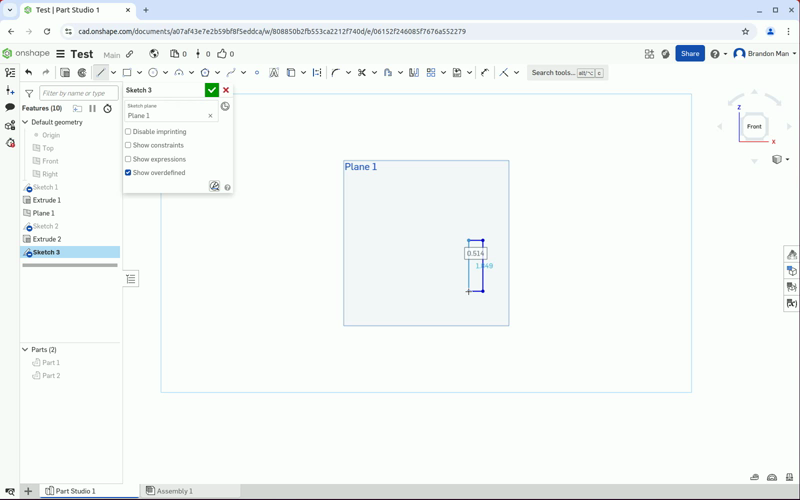
scroll(6)
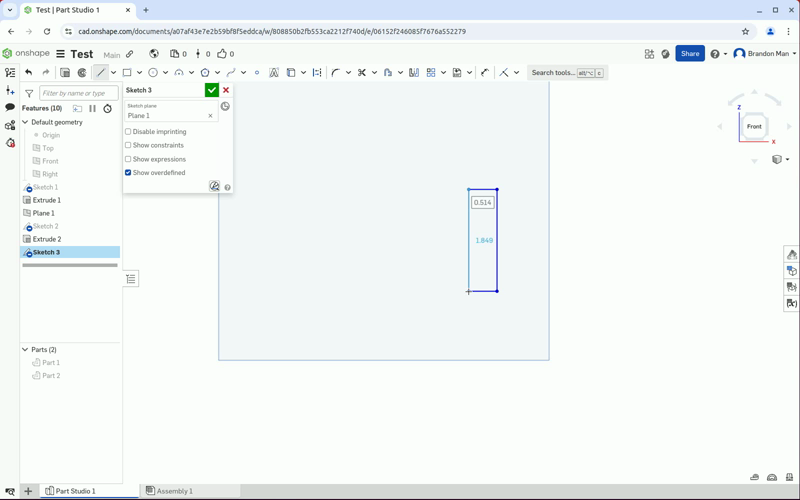
key_up(shift)
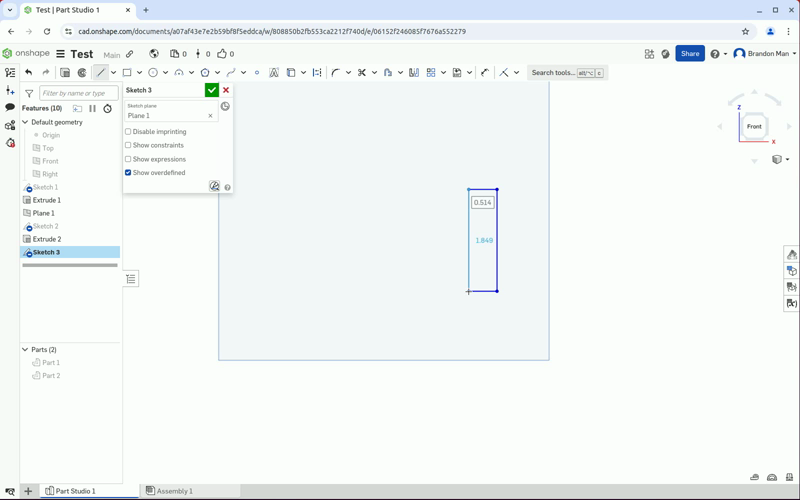
click(468, 291)
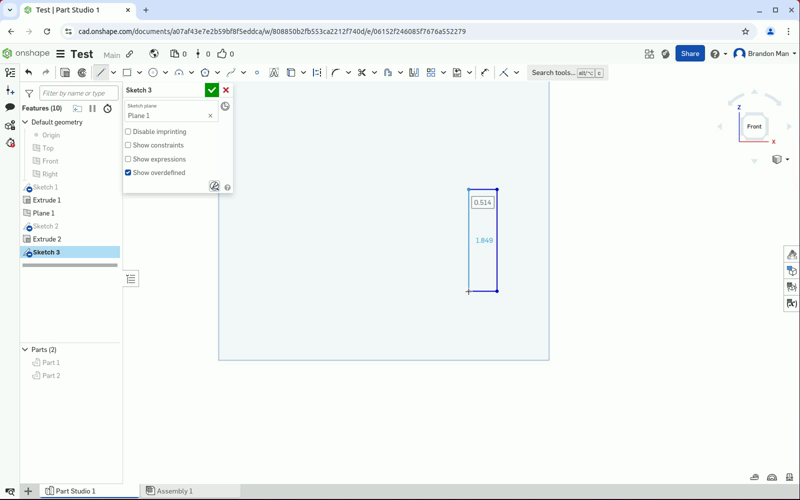
scroll(-6)
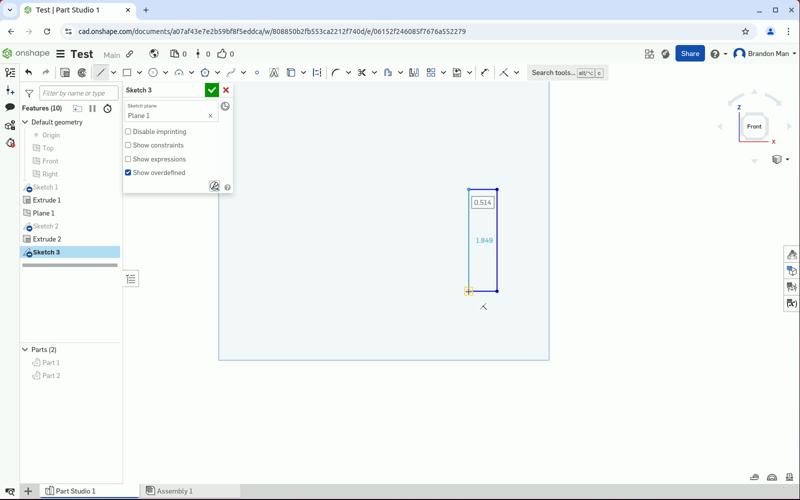
scroll(-6)
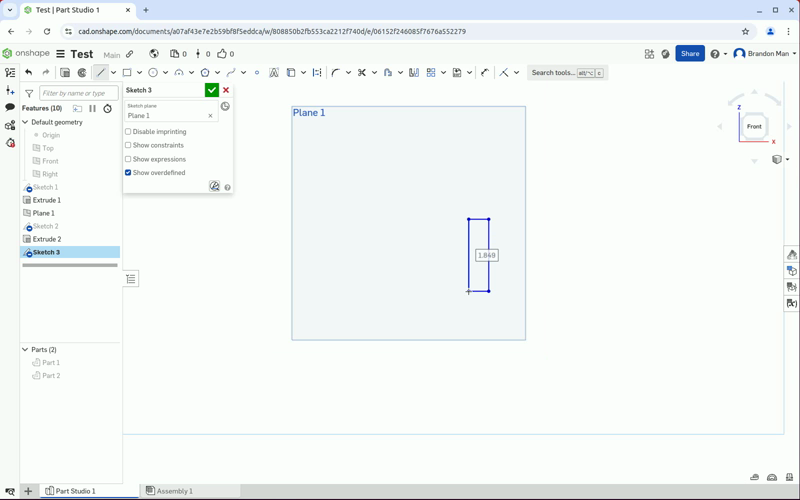
scroll(-6)
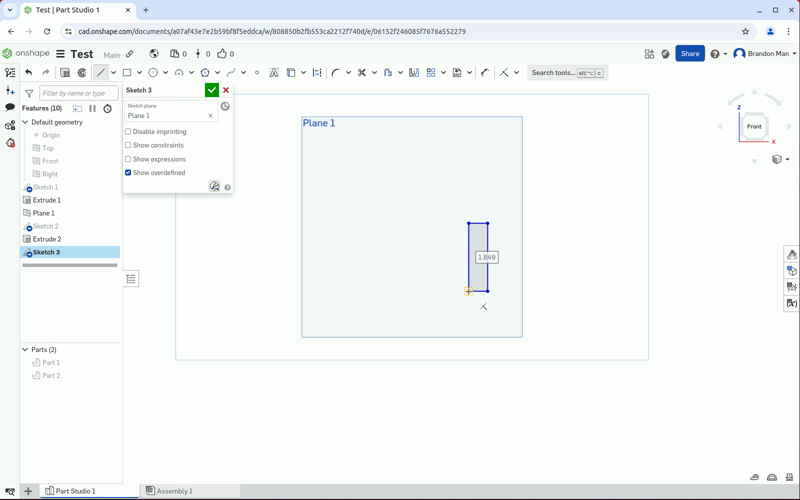
scroll(-6)
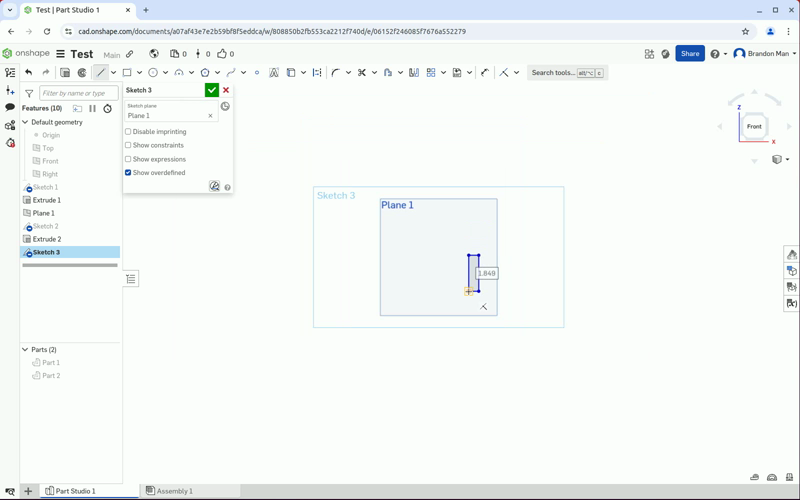
scroll(-6)
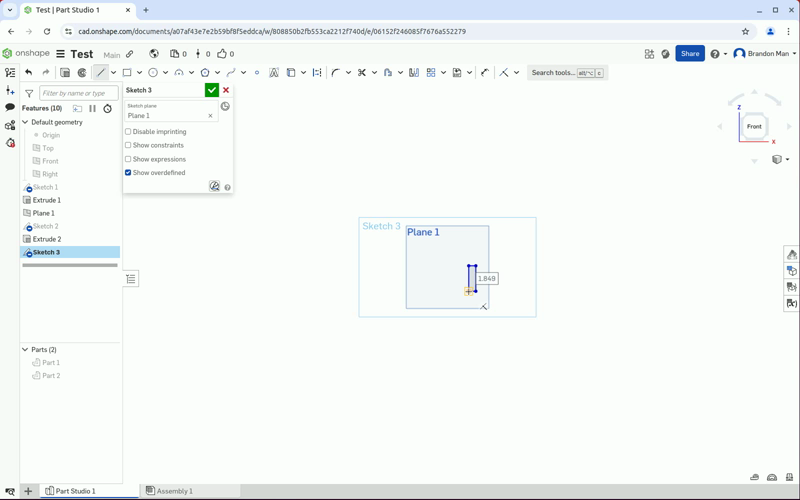
scroll(-6)
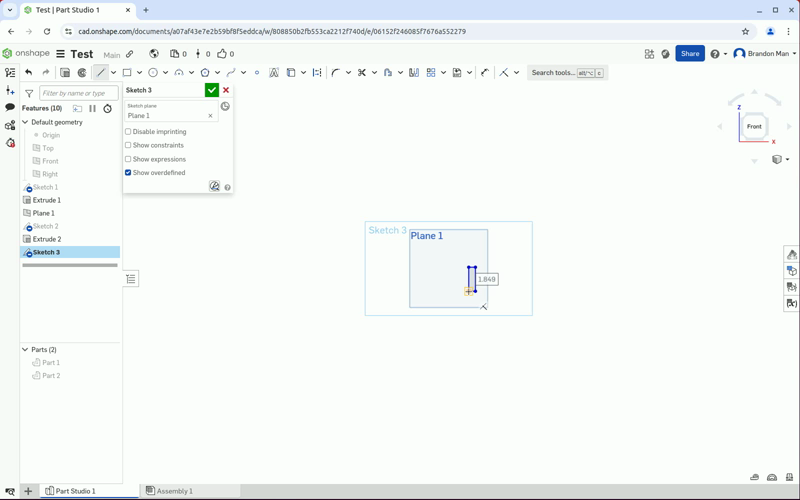
scroll(-6)
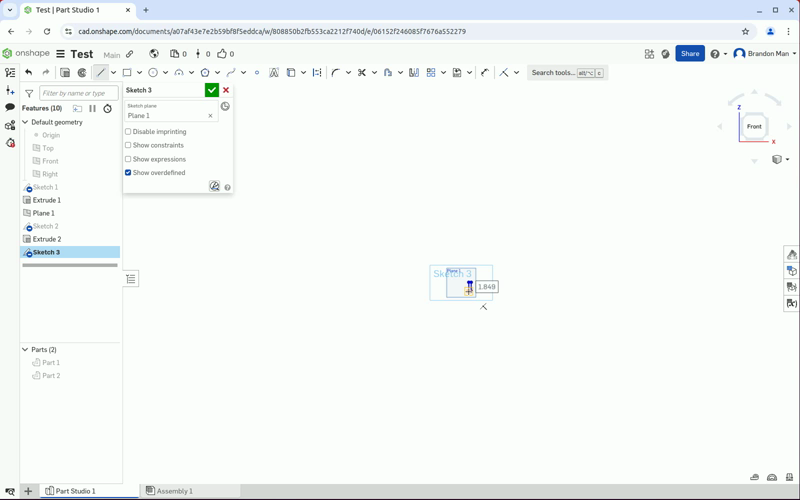
key(esc)
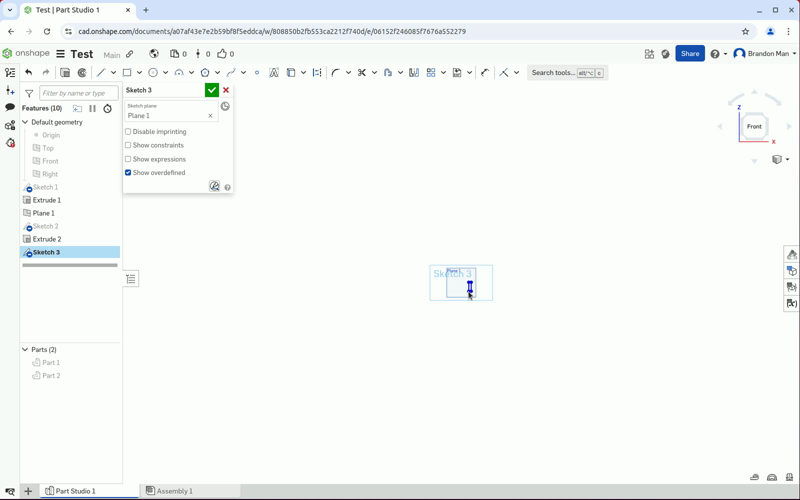
mouse_move(469, 284)
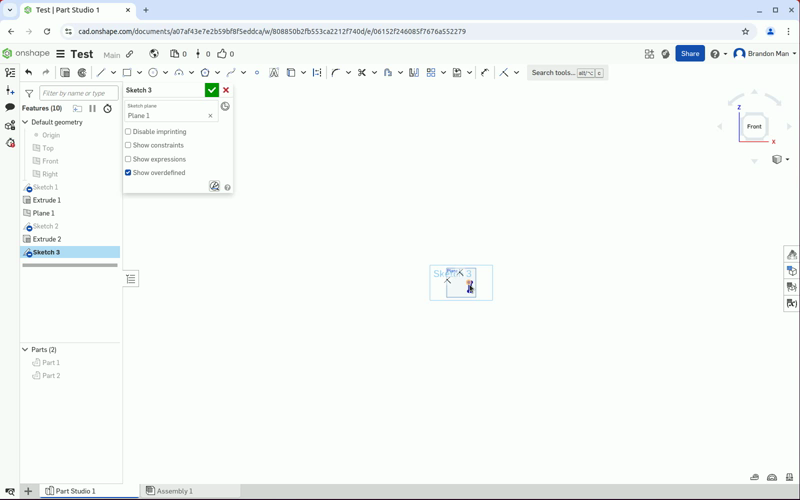
scroll(6)
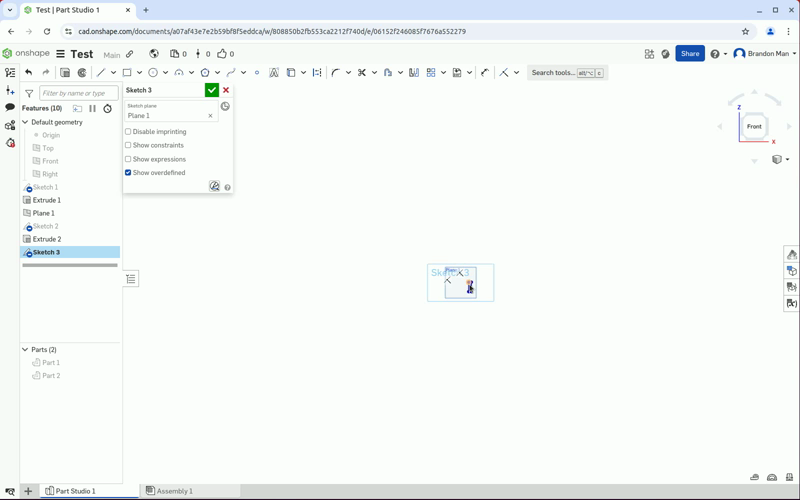
scroll(6)
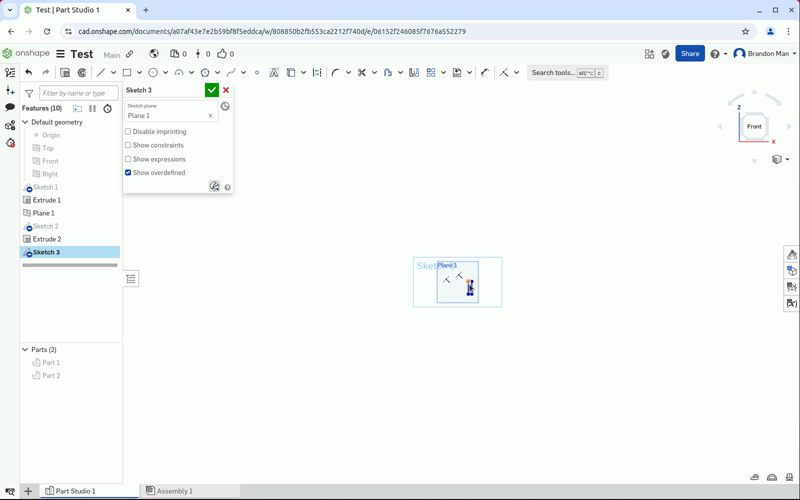
scroll(6)
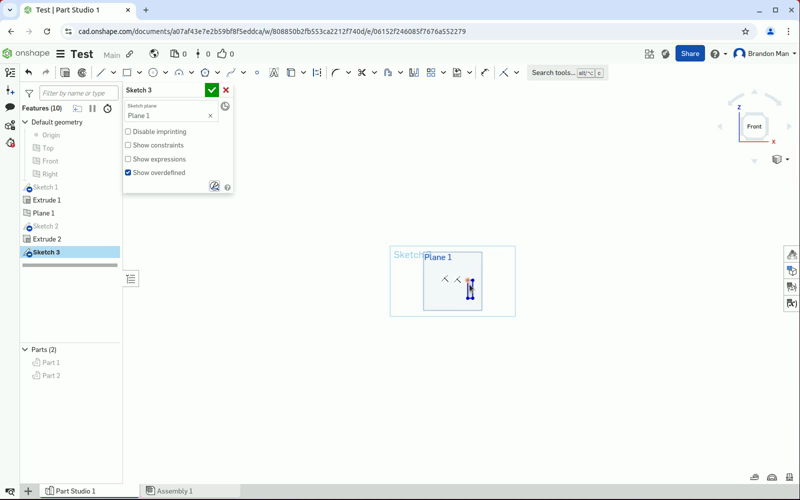
scroll(6)
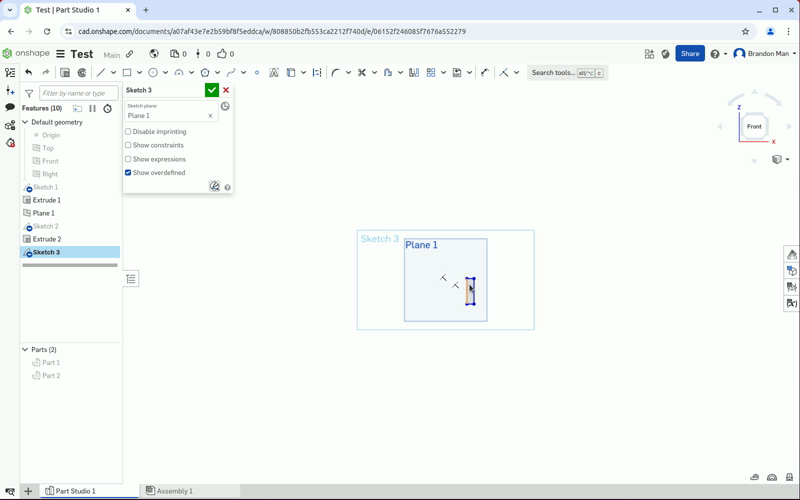
scroll(6)
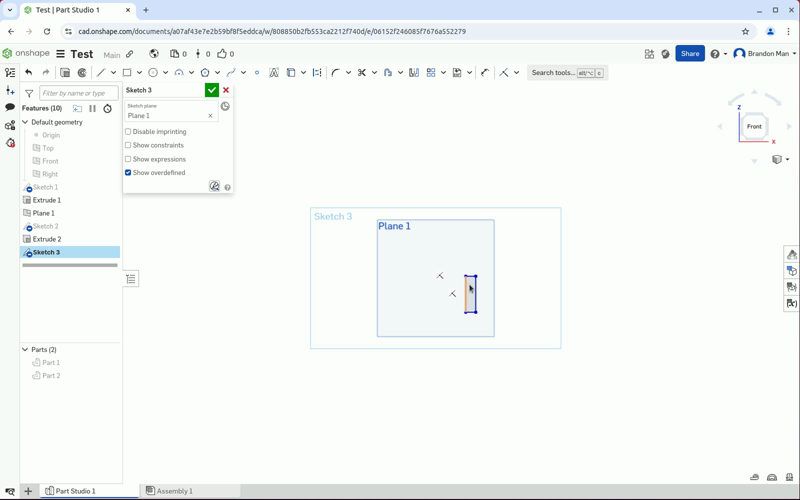
scroll(6)
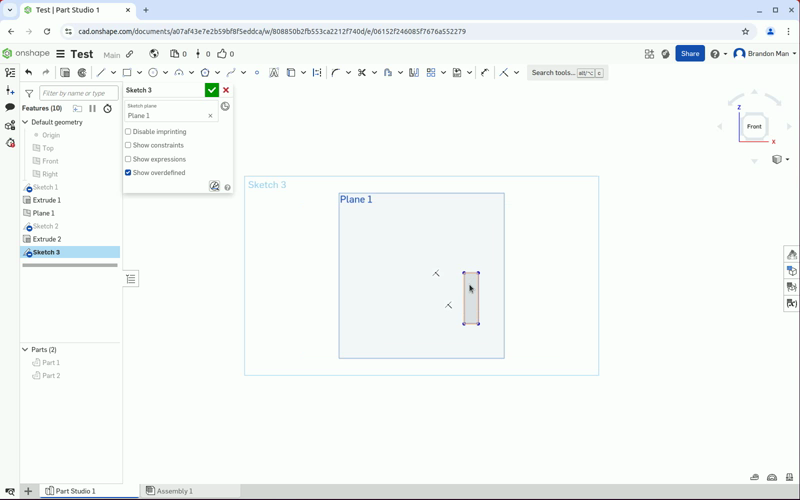
scroll(6)
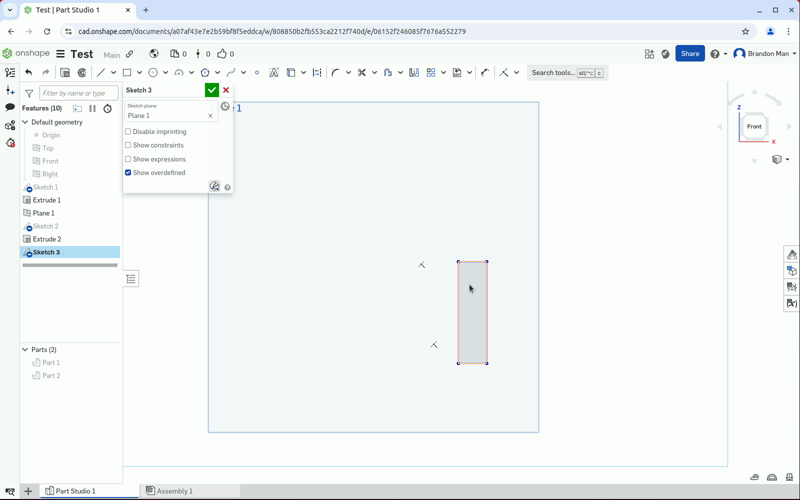
click(469, 284)
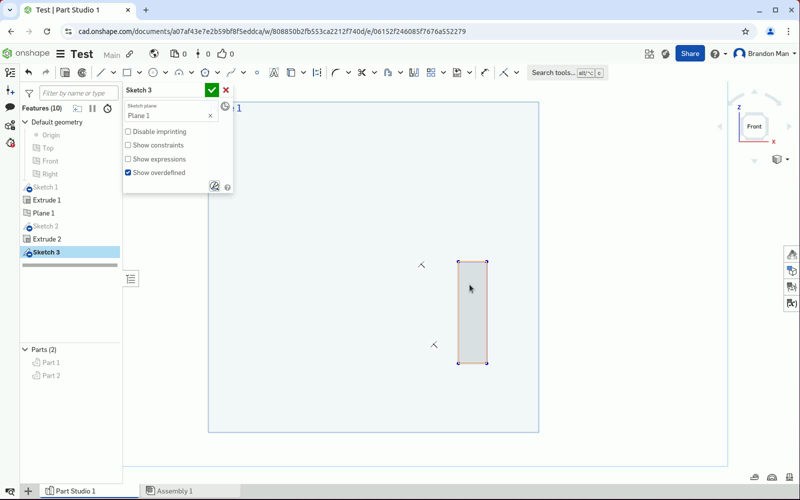
scroll(-6)
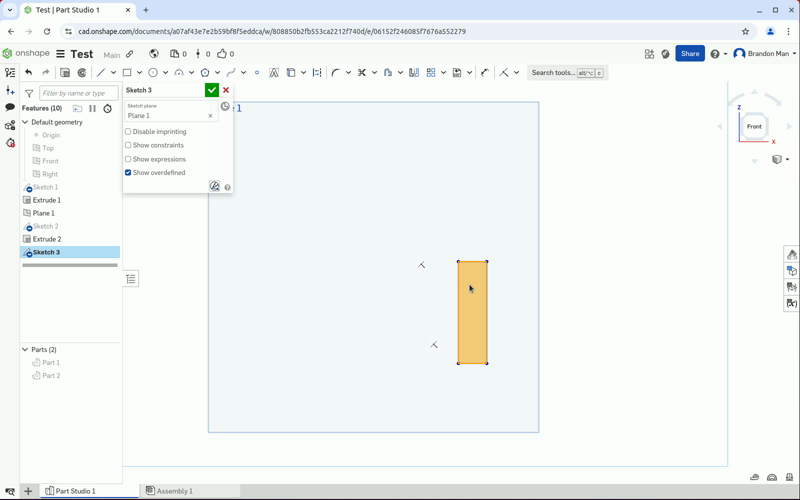
scroll(-6)
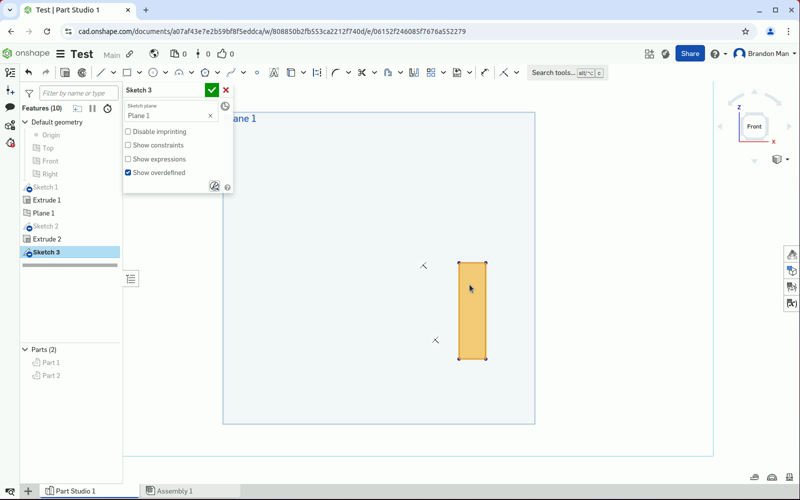
scroll(-6)
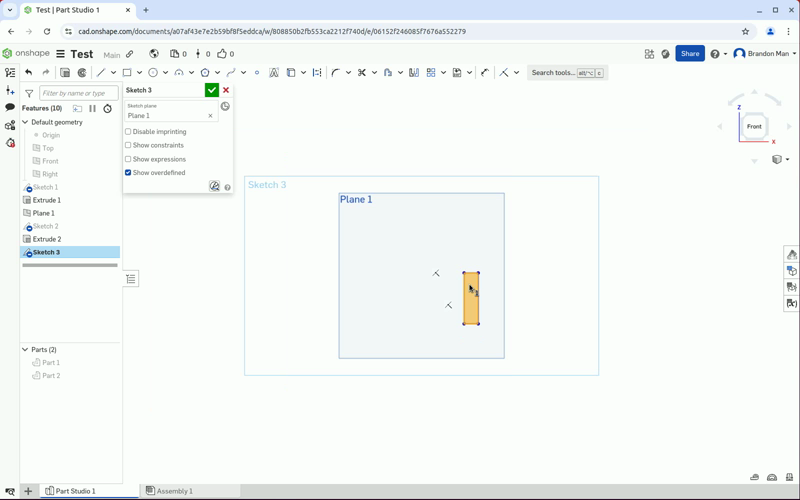
scroll(-6)
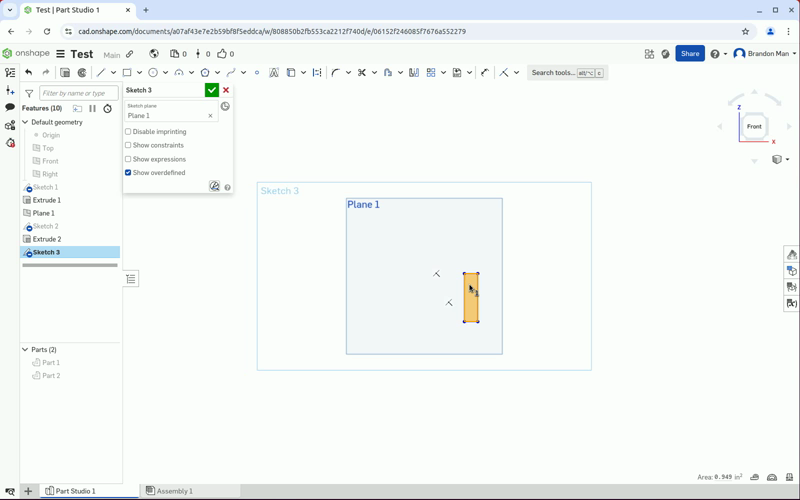
scroll(-6)
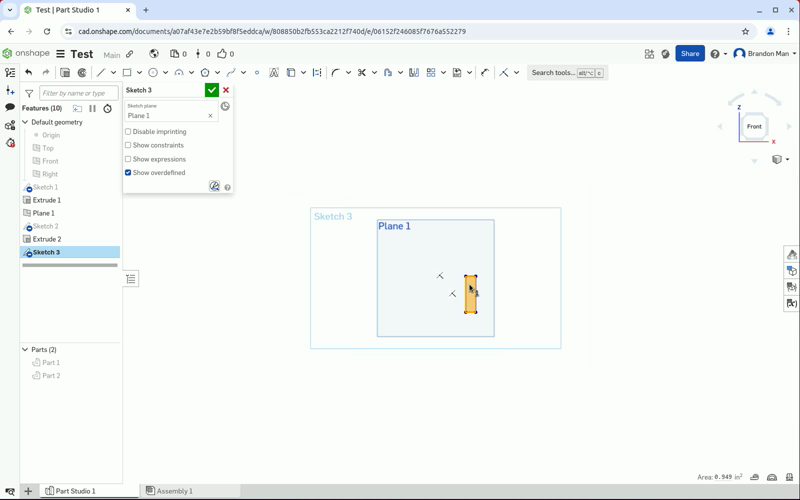
scroll(-6)
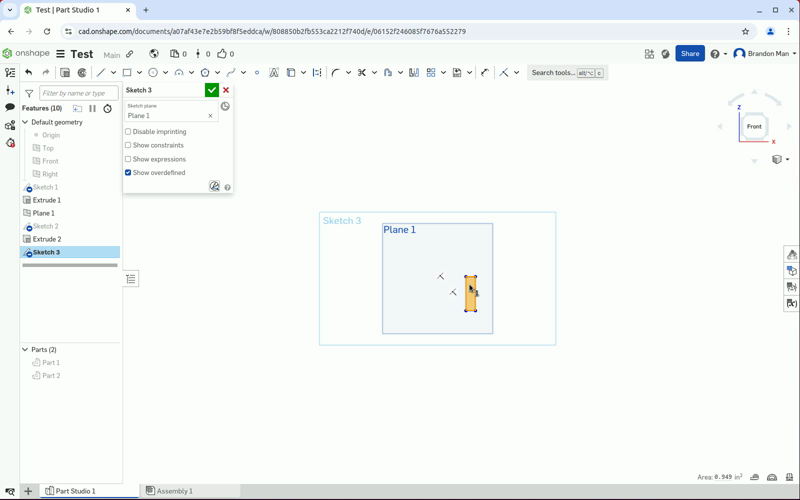
scroll(-6)
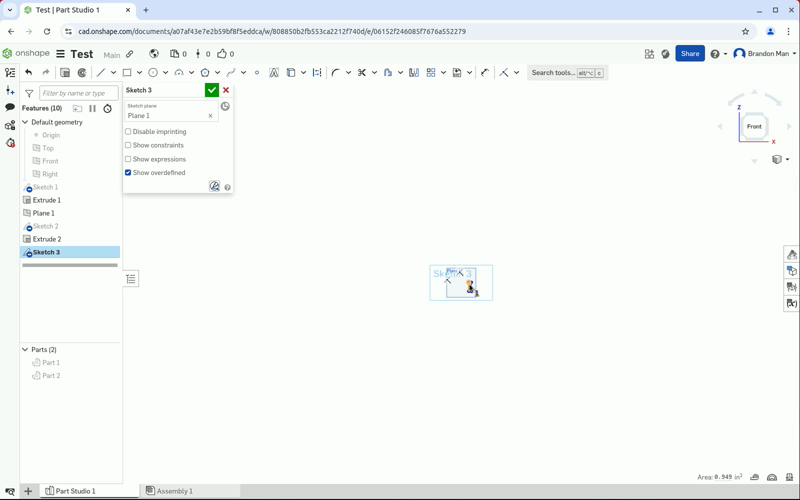
mouse_move(73, 352)
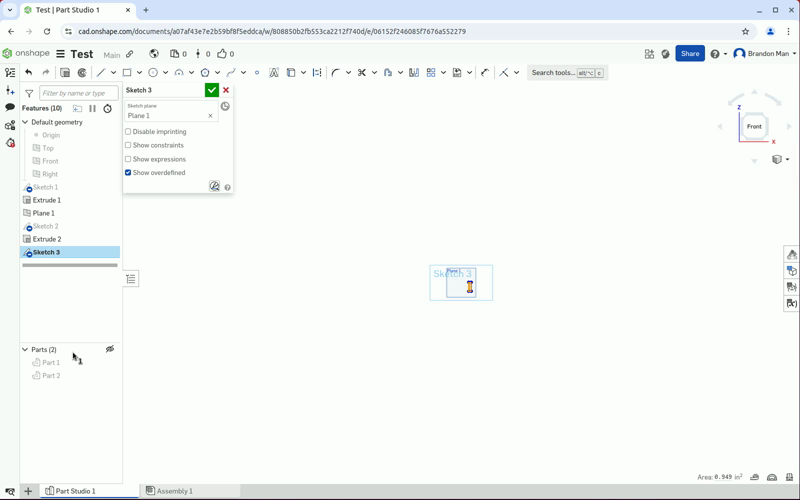
key(shift+y)
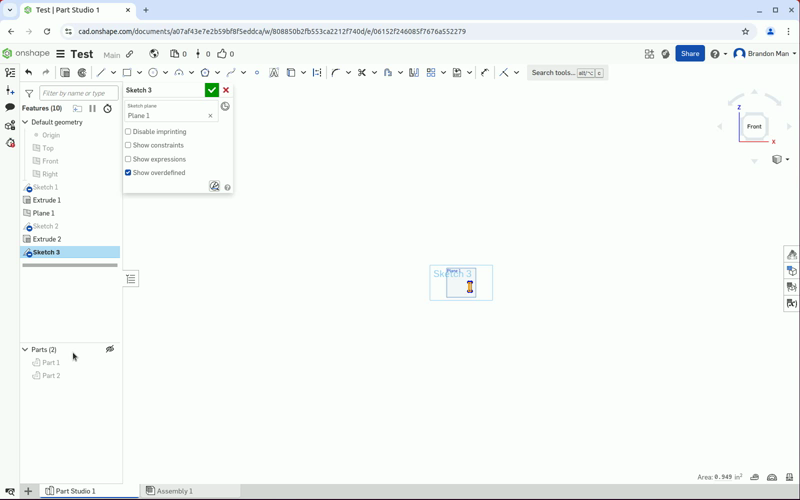
key(shift+e)
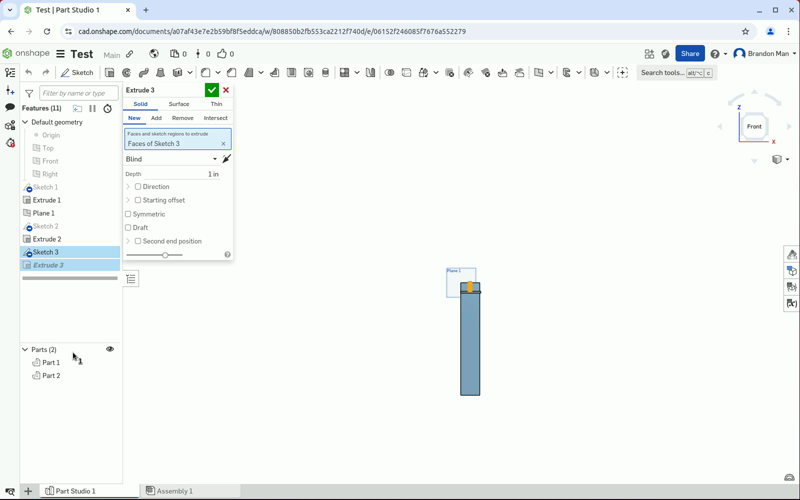
mouse_move(143, 106)
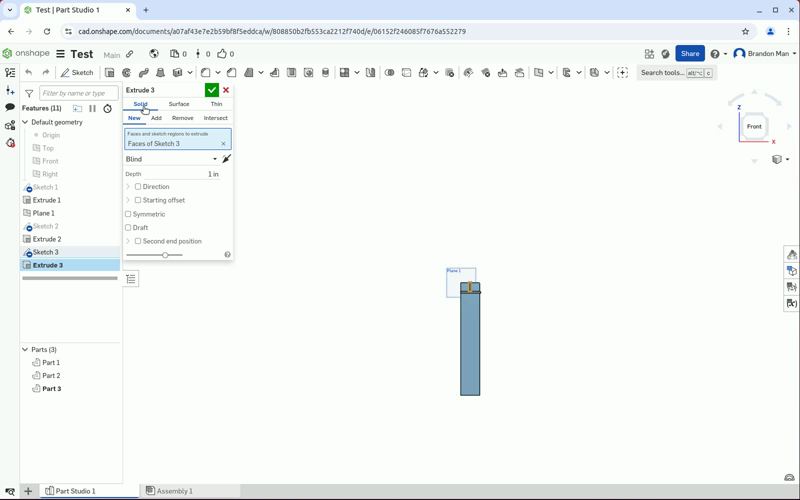
click(143, 106)
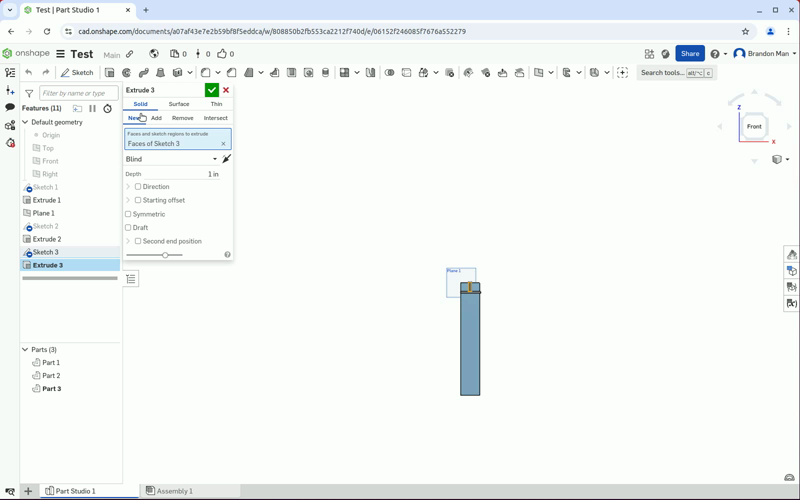
mouse_move(137, 120)
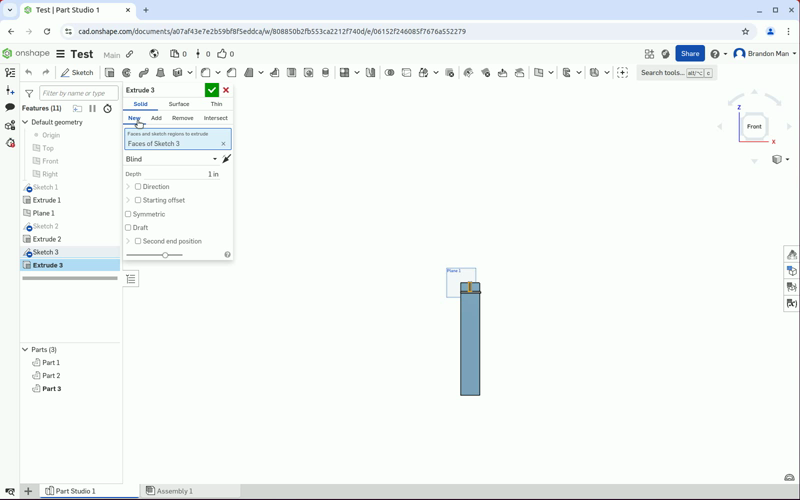
click(137, 120)
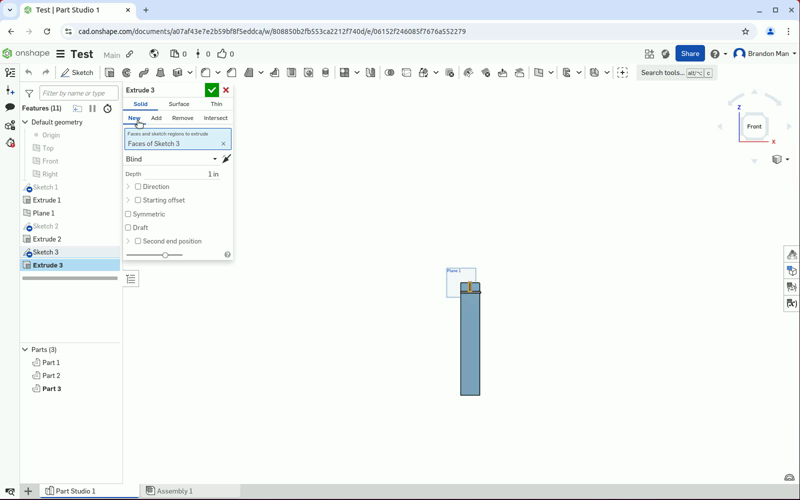
key(tab, 4)
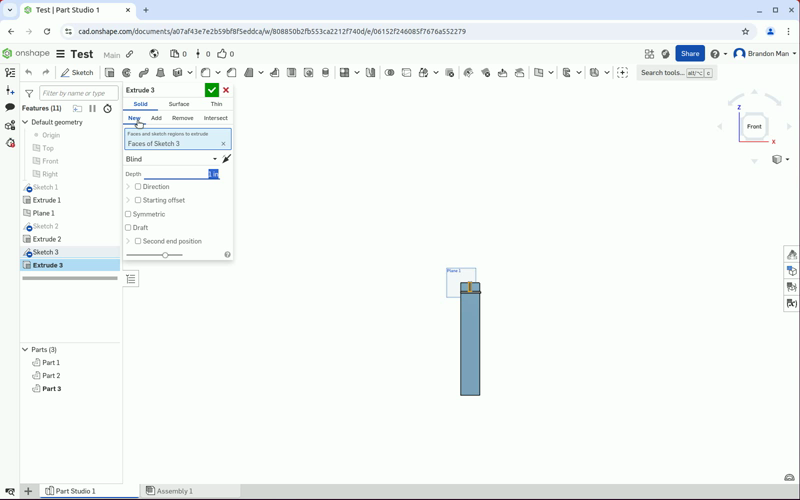
text(6.981)
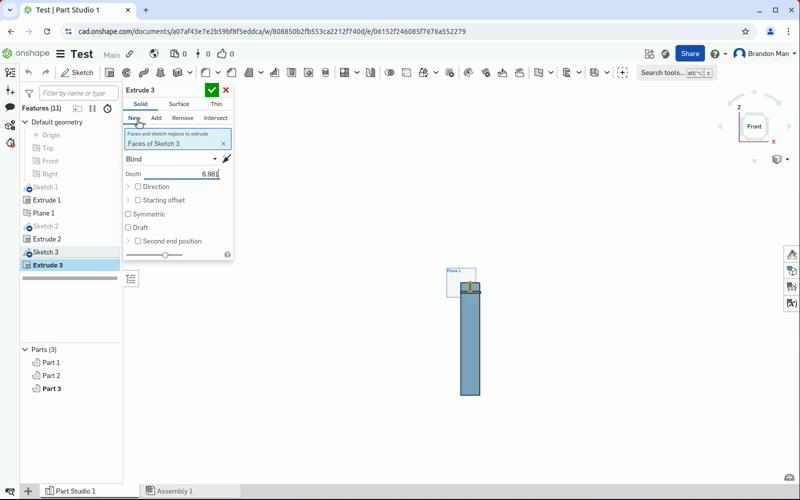
key(enter)
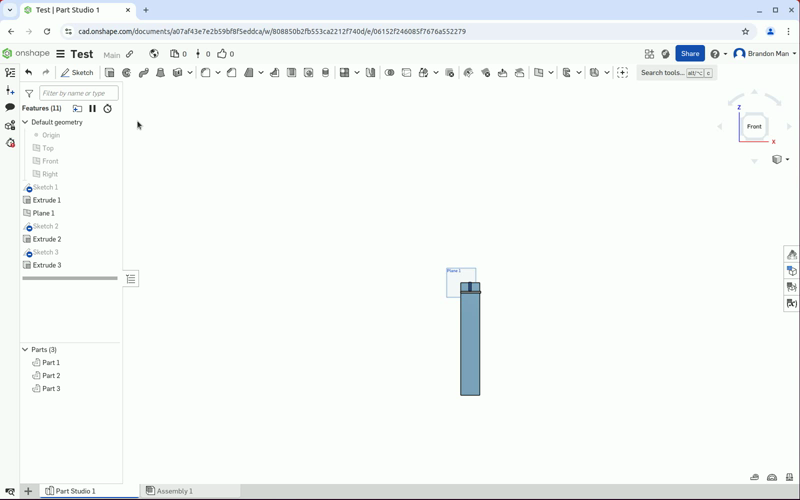
key(shift+h)
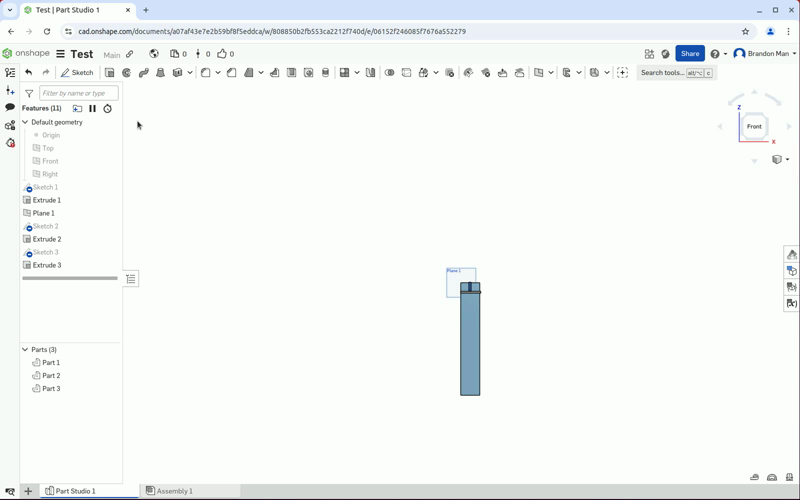
key(shift+h)
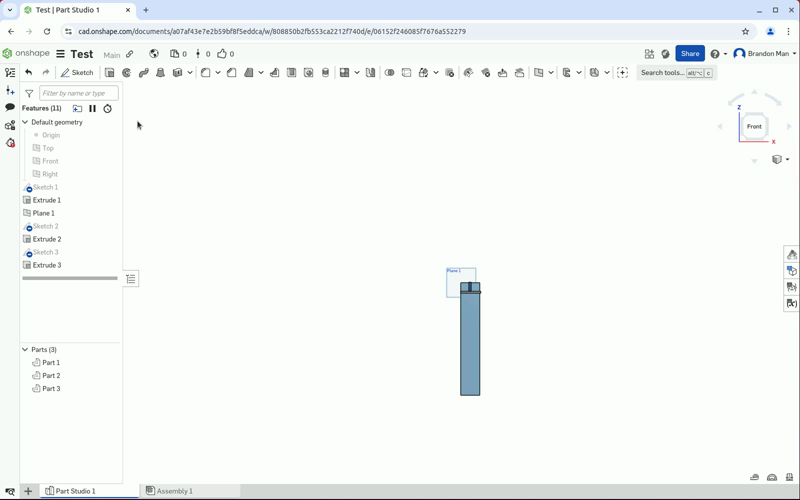
mouse_move(73, 189)
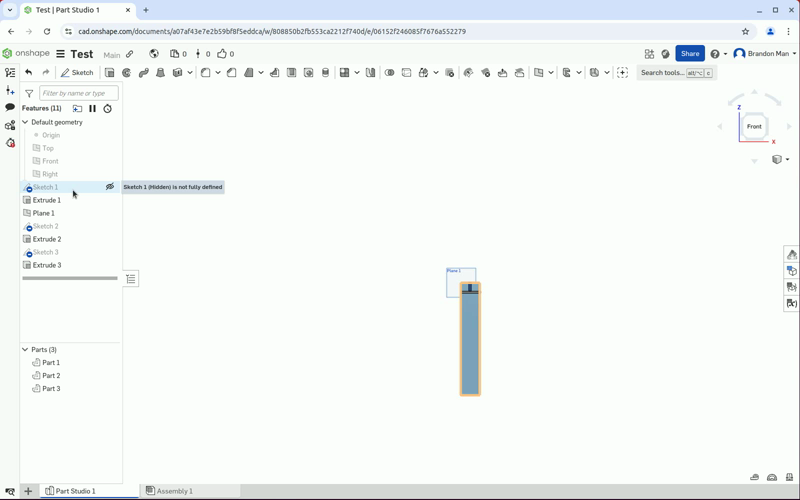
click(73, 189)
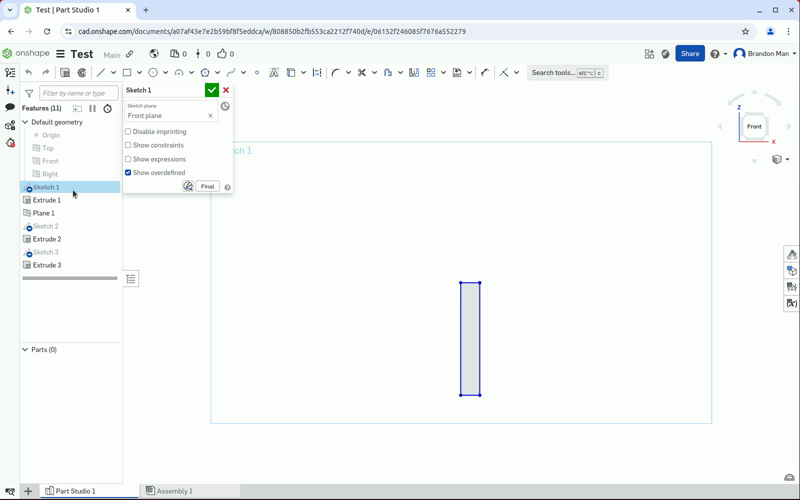
mouse_move(229, 92)
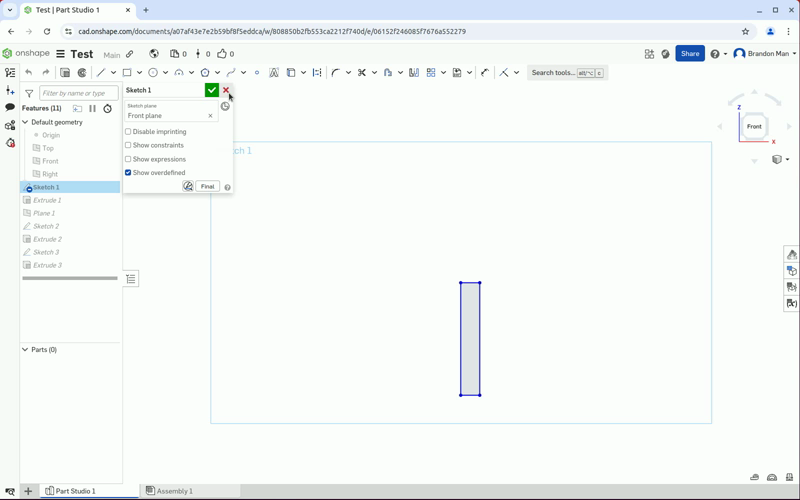
click(229, 92)
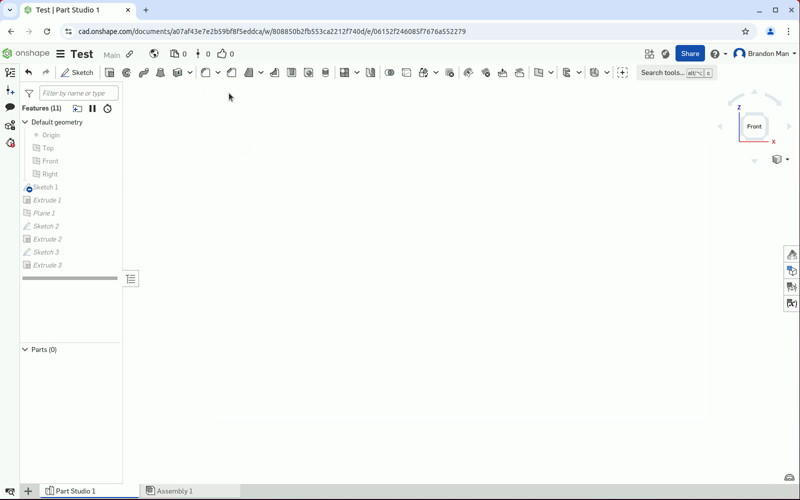
key(shift+s)
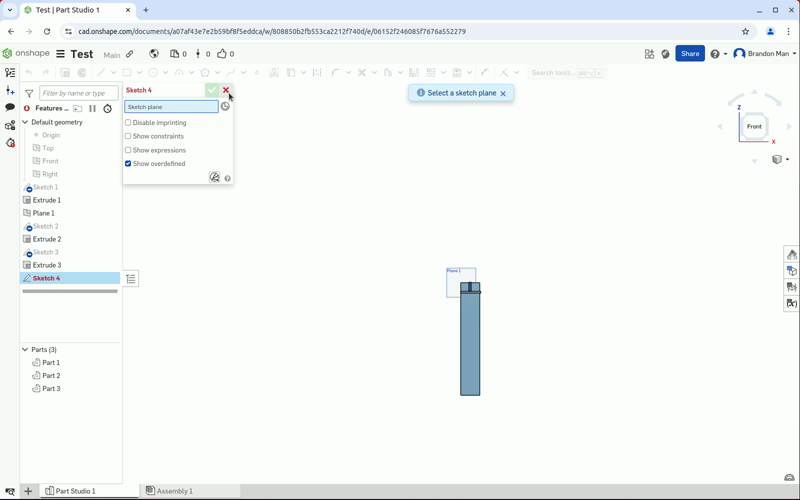
mouse_move(73, 215)
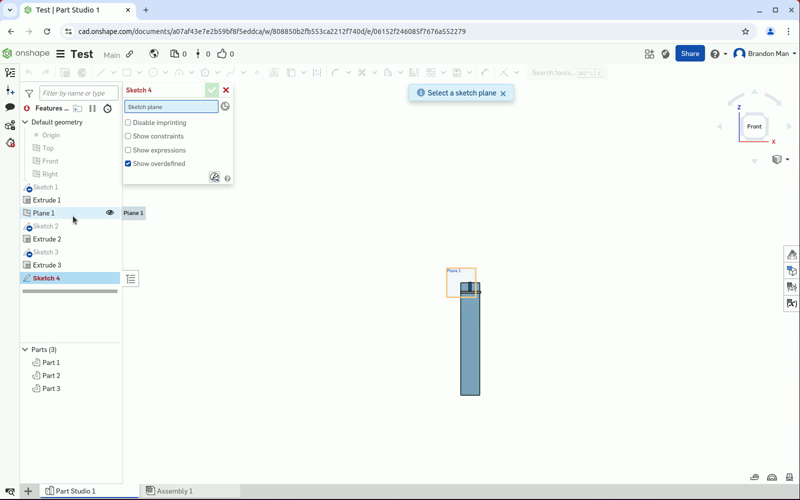
click(73, 215)
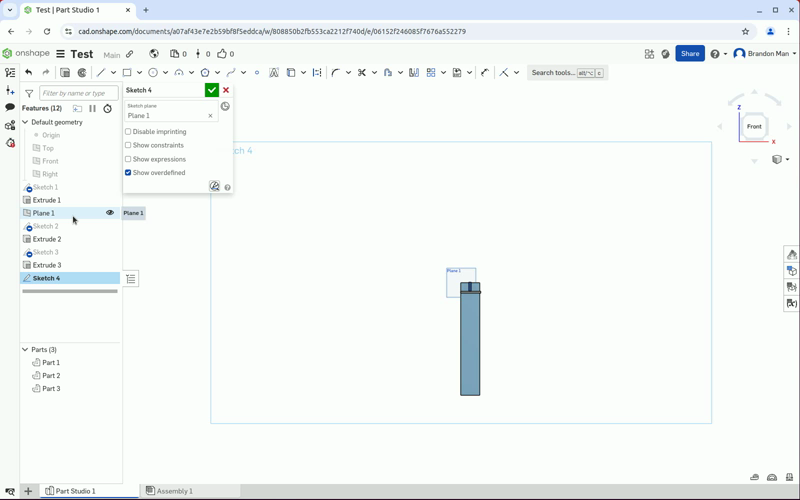
mouse_move(73, 352)
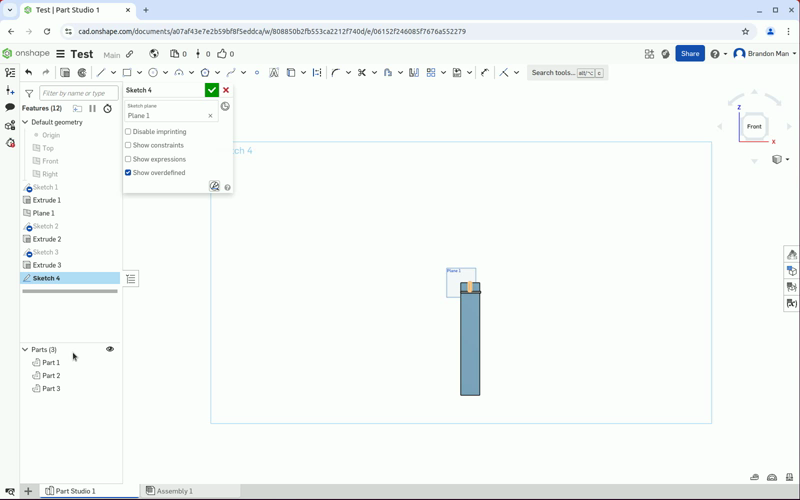
key(y)
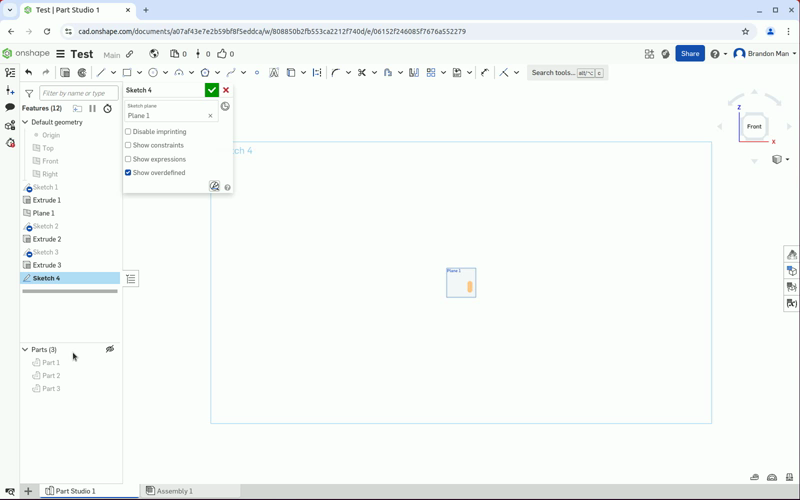
key(l)
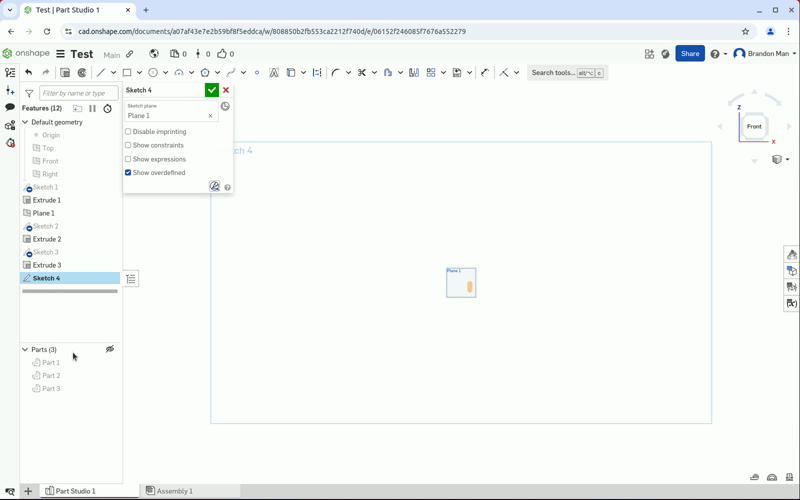
key_down(shift)
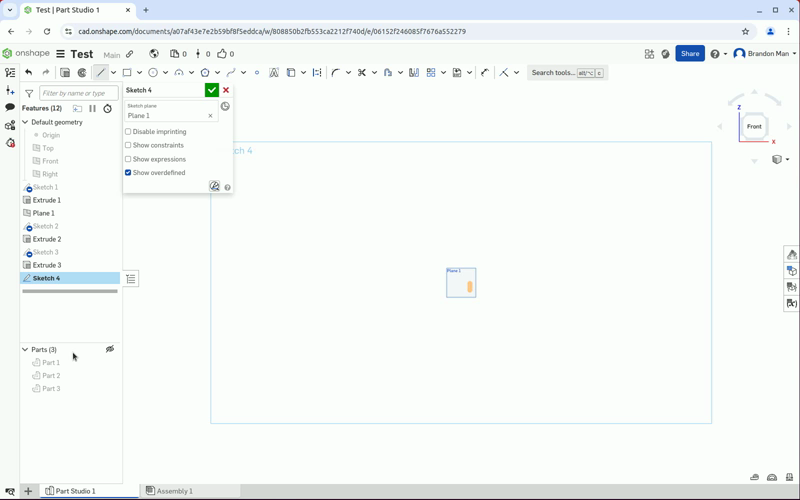
mouse_move(460, 387)
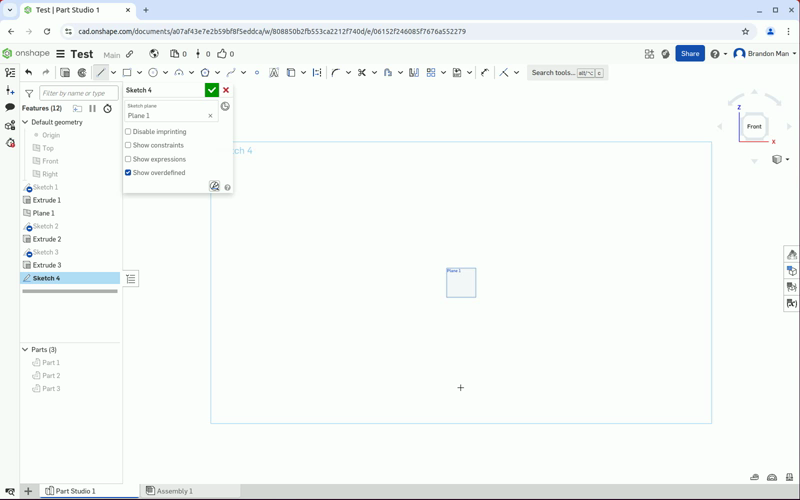
click(460, 387)
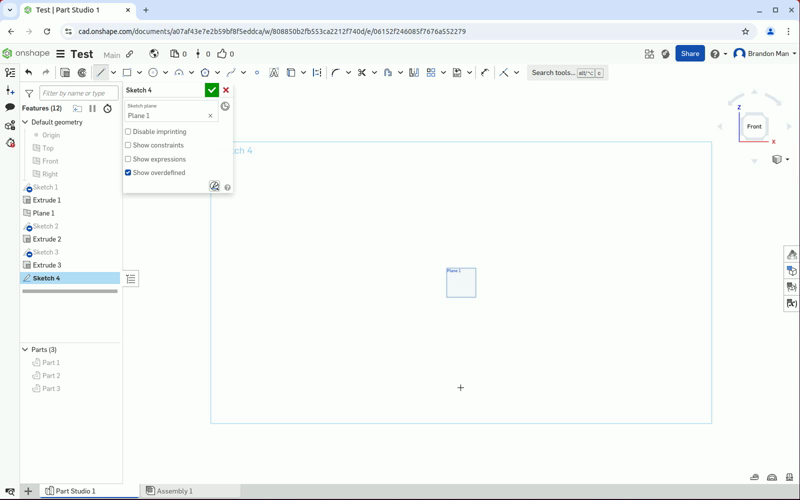
key_up(shift)
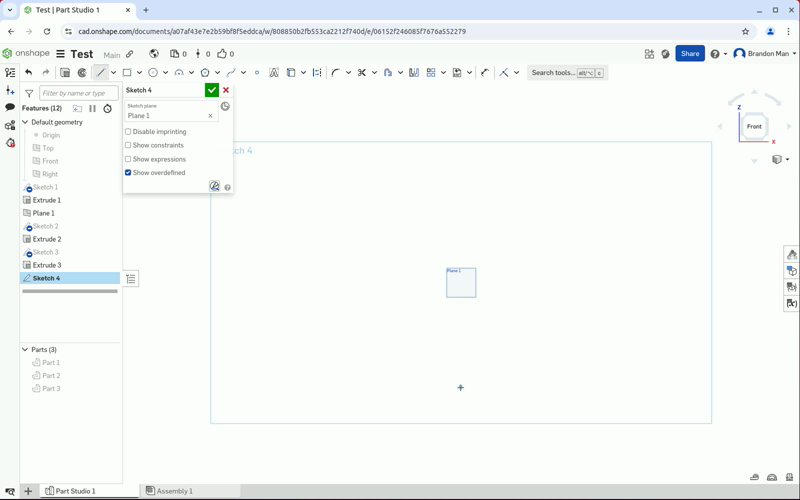
key_down(shift)
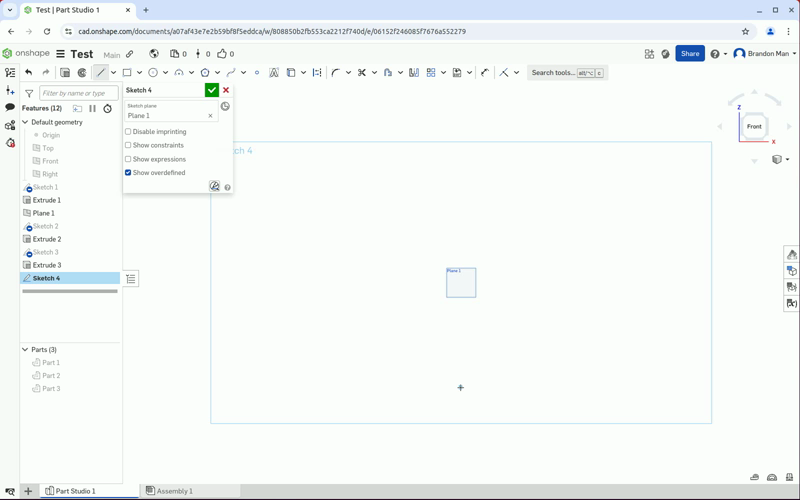
mouse_move(490, 387)
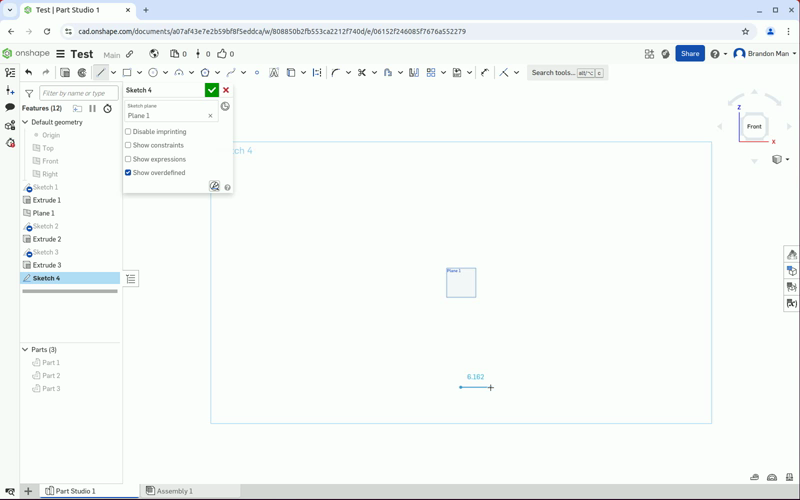
mouse_move(469, 387)
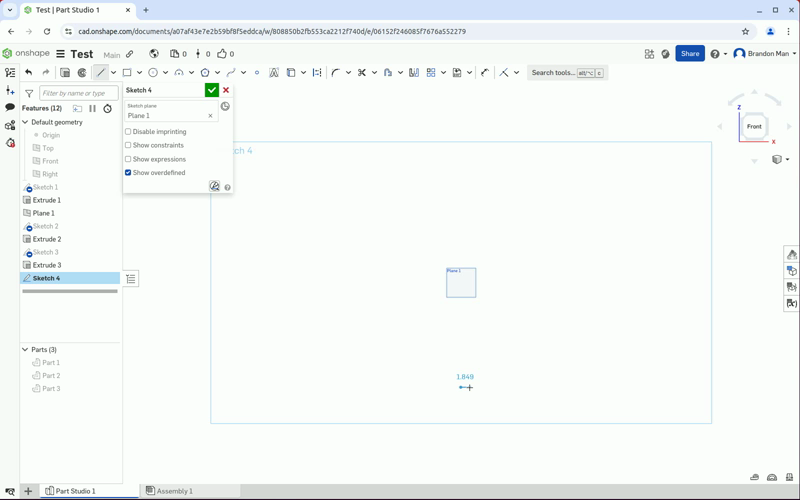
click(469, 387)
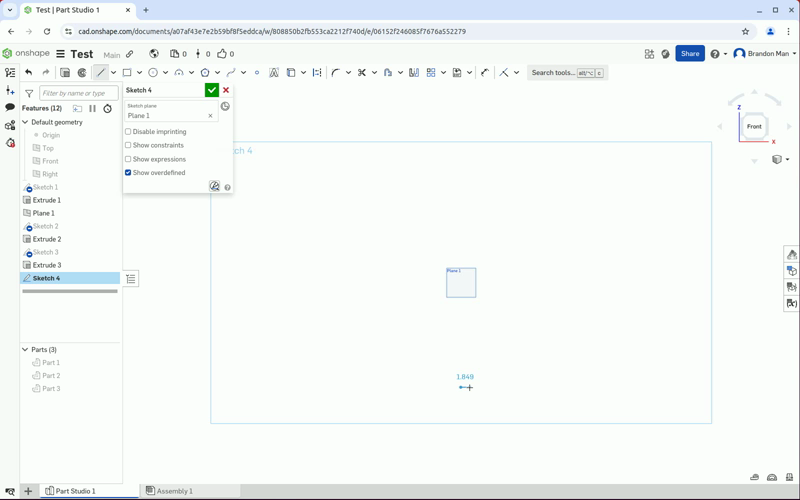
key_up(shift)
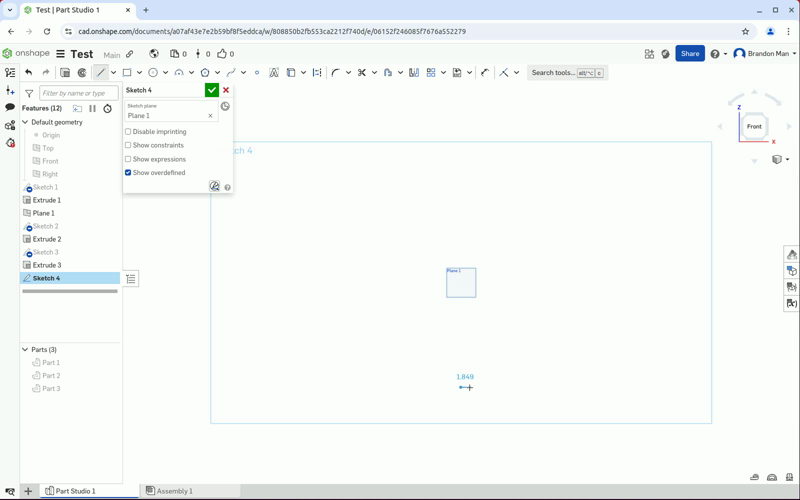
key_down(shift)
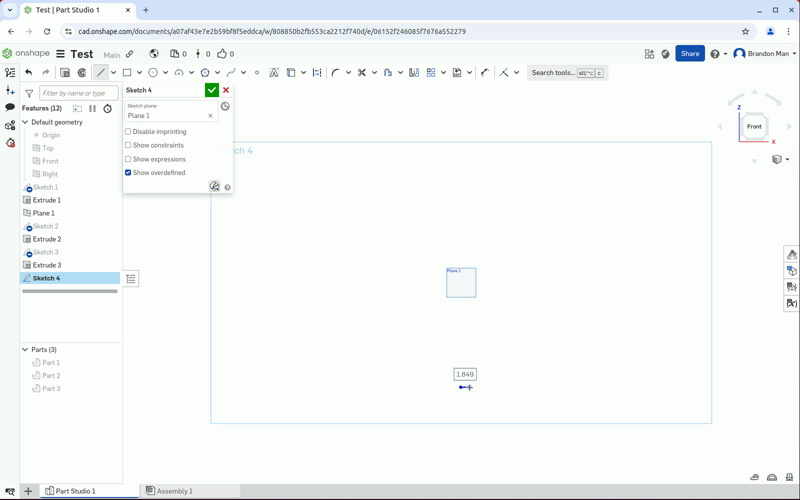
mouse_move(499, 387)
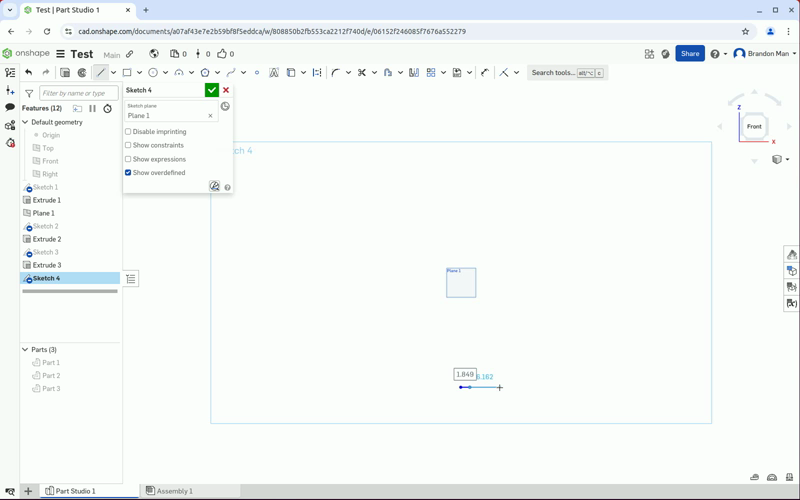
mouse_move(471, 387)
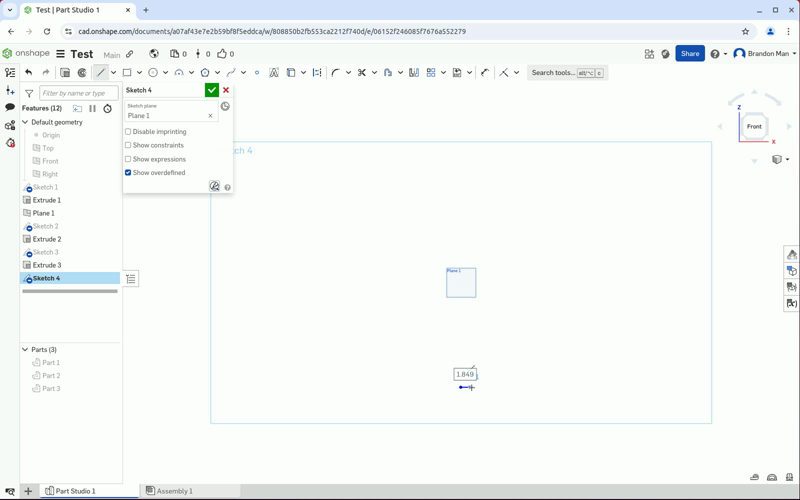
scroll(6)
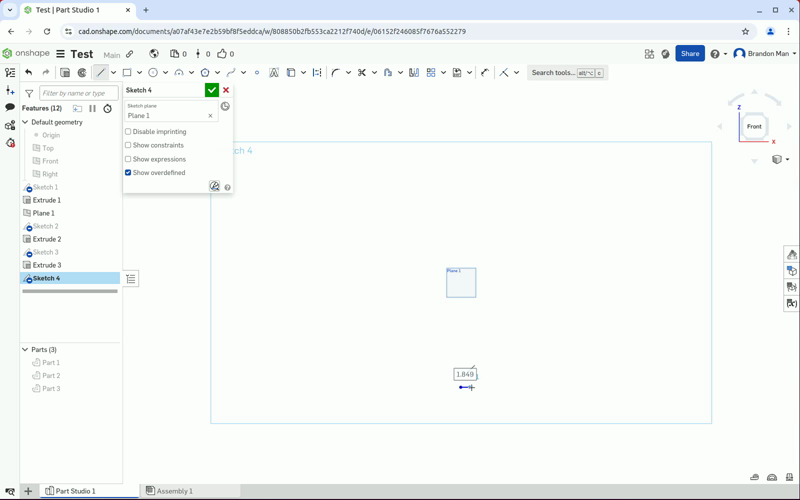
scroll(6)
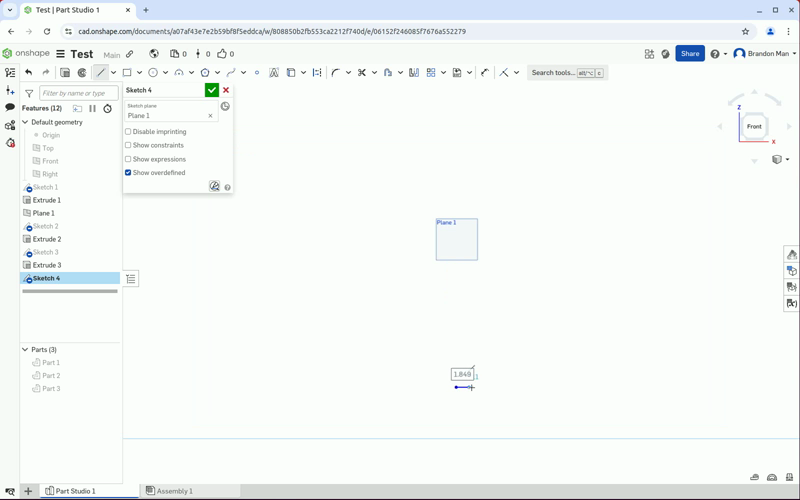
scroll(6)
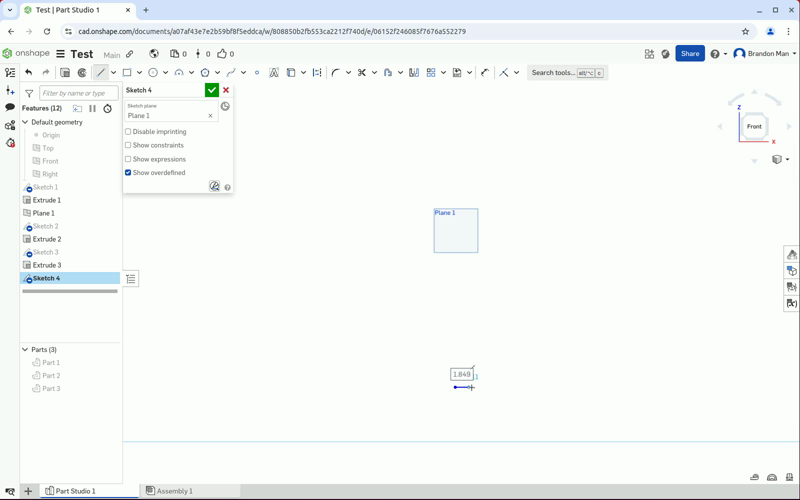
scroll(6)
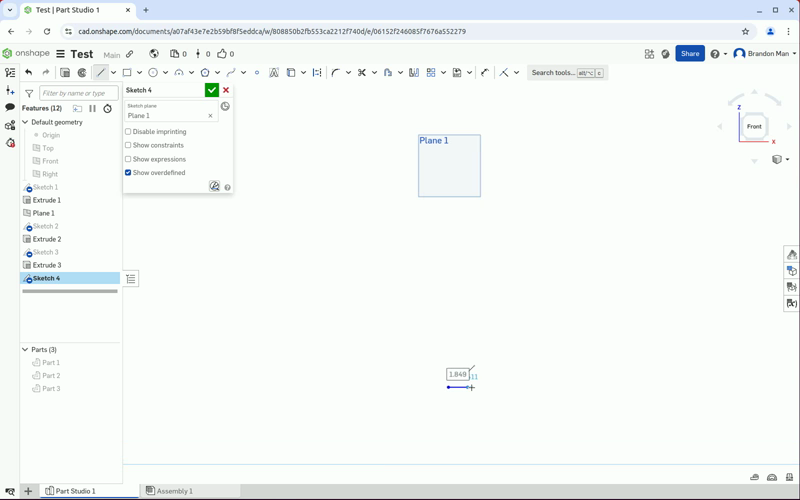
scroll(6)
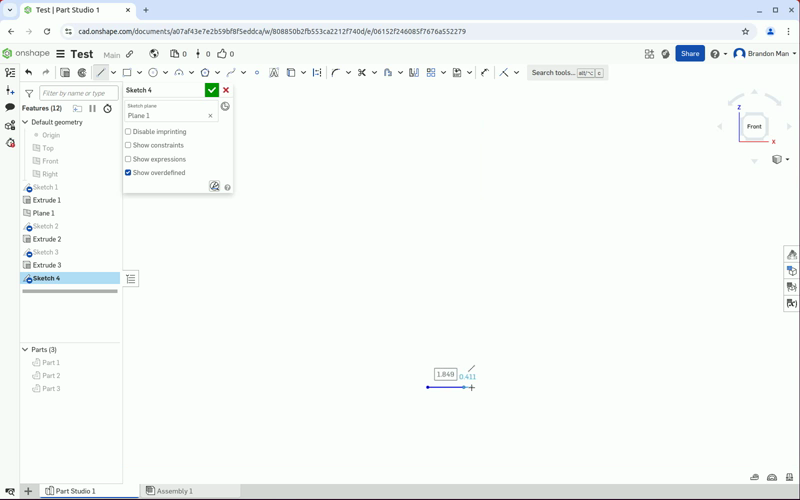
scroll(6)
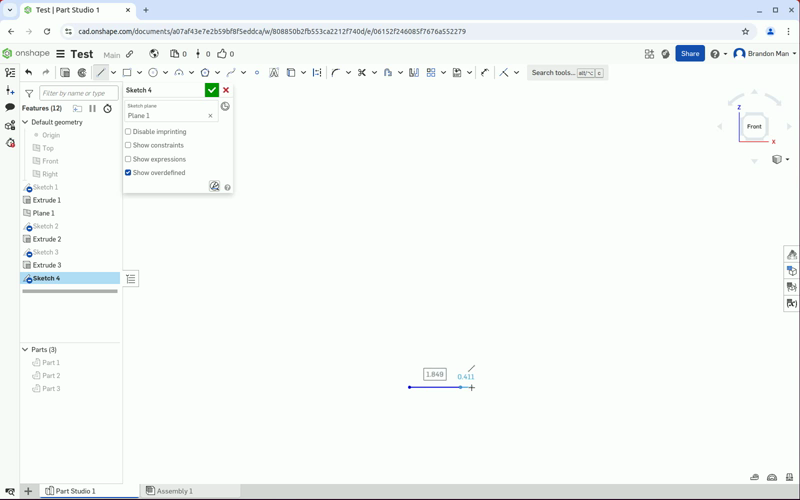
scroll(6)
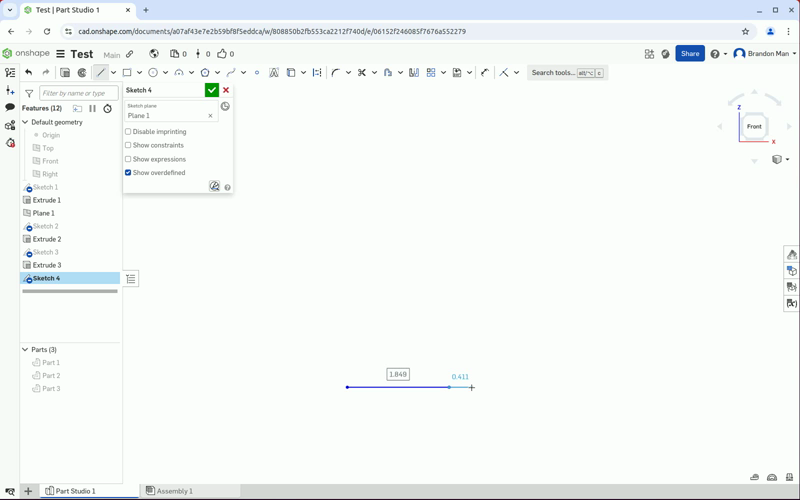
click(471, 387)
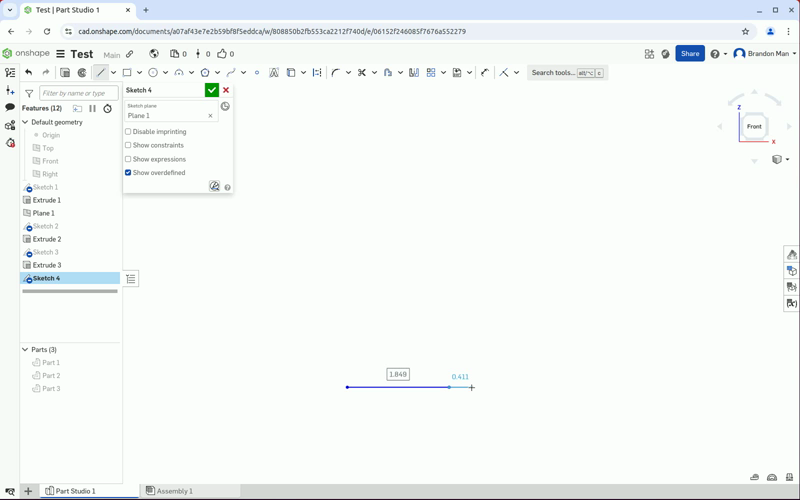
scroll(-6)
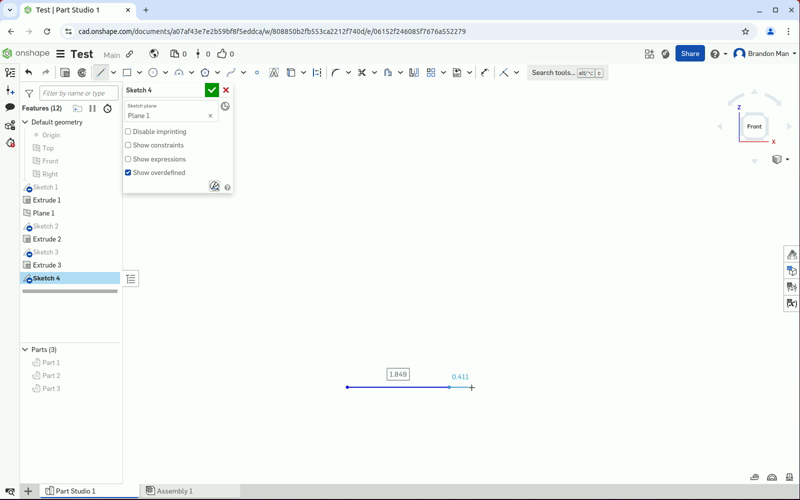
scroll(-6)
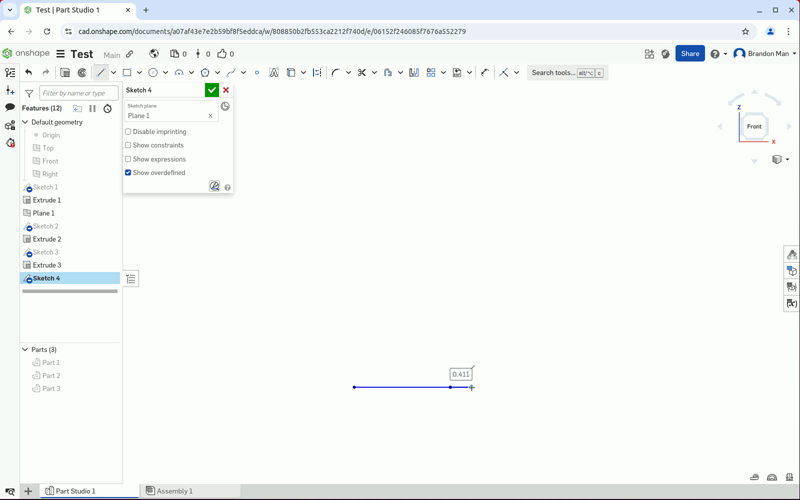
scroll(-6)
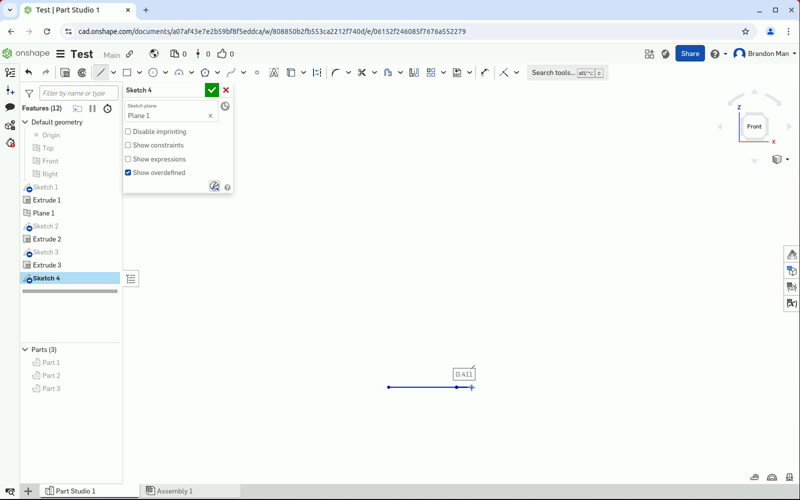
scroll(-6)
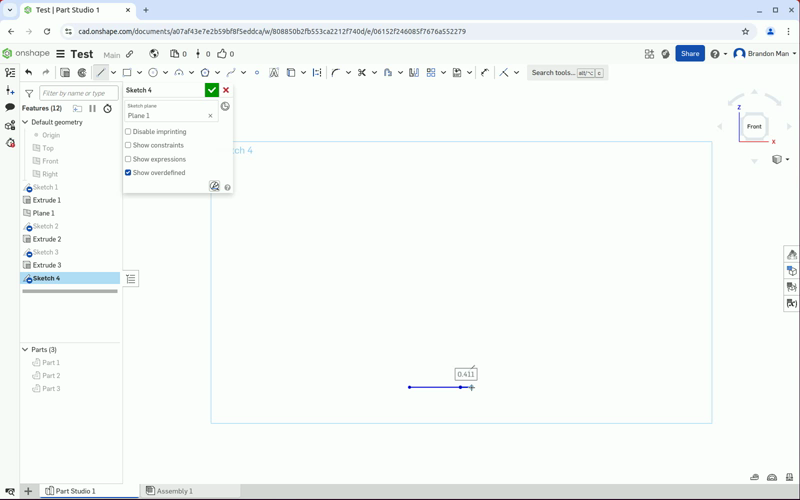
scroll(-6)
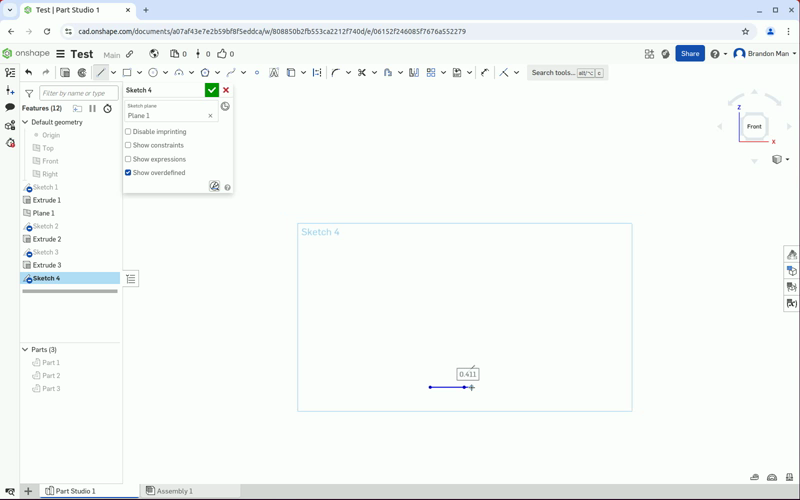
scroll(-6)
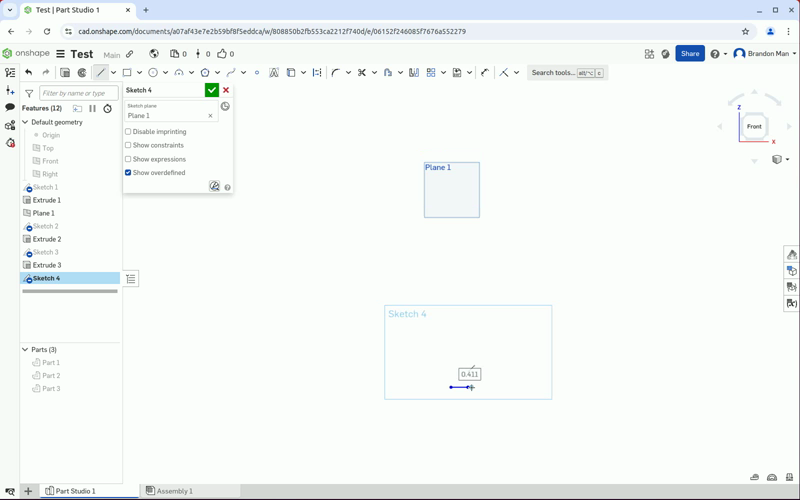
scroll(-6)
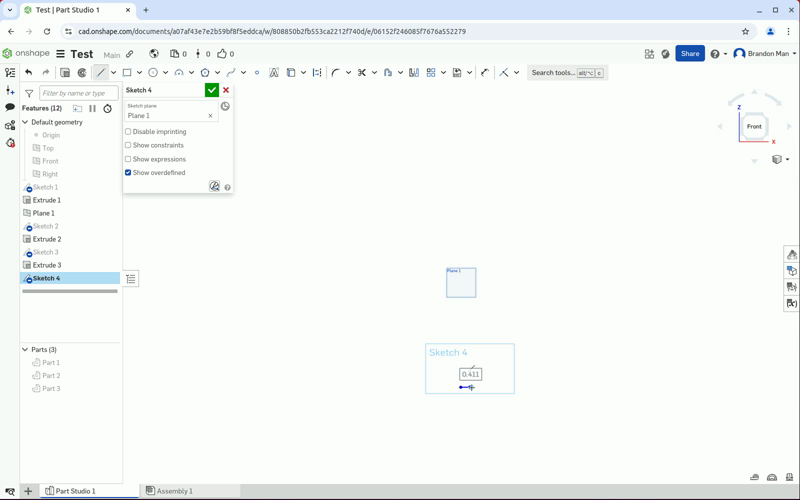
key_up(shift)
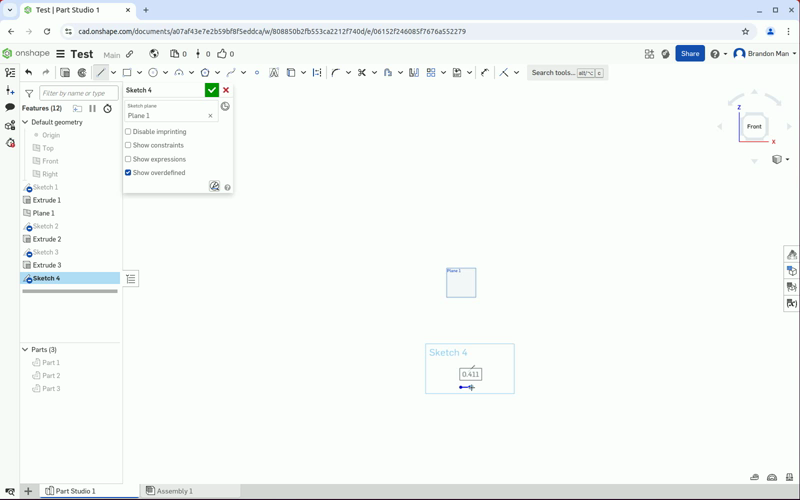
key_down(shift)
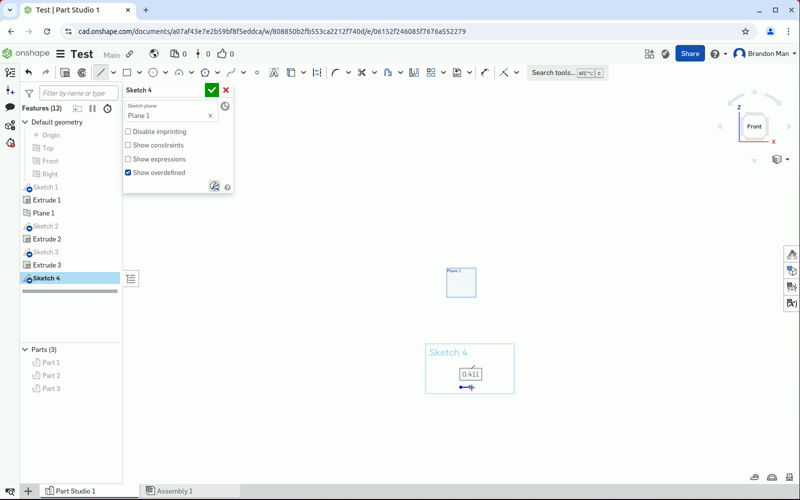
mouse_move(501, 387)
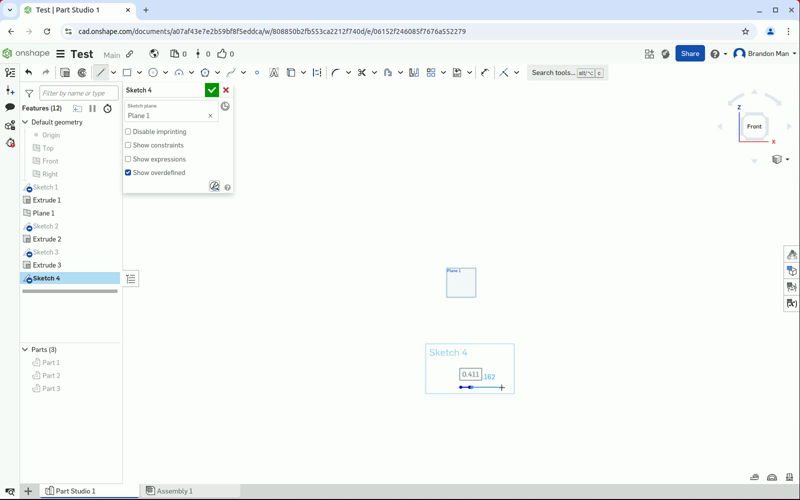
mouse_move(480, 387)
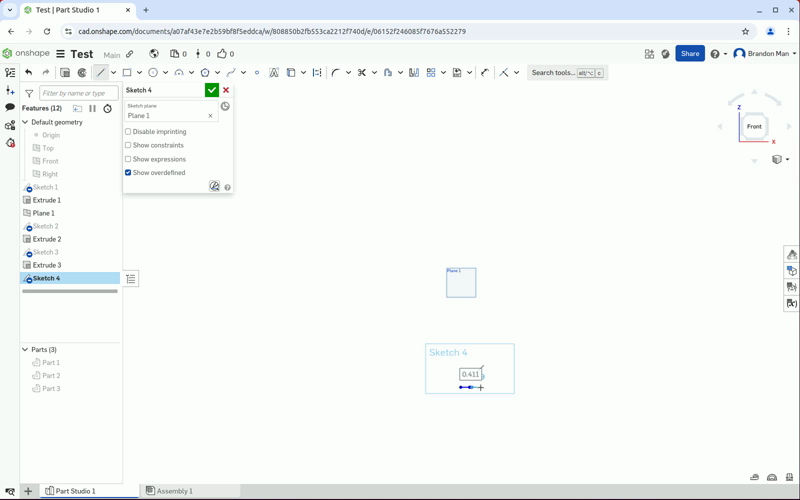
click(480, 387)
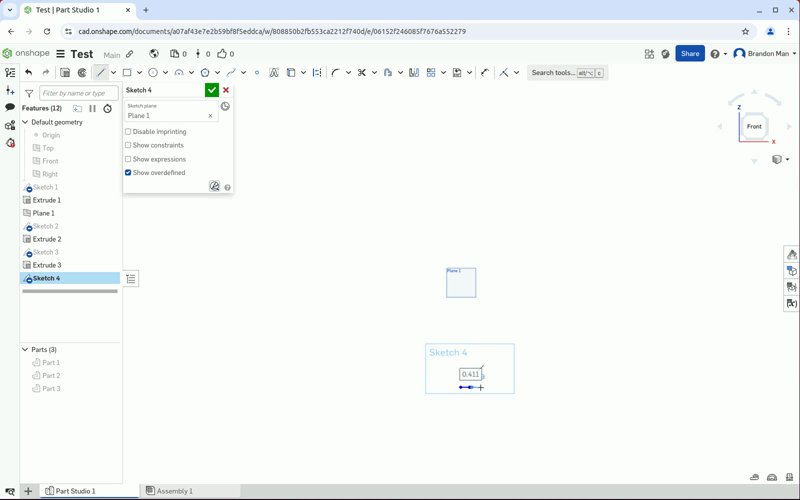
key_up(shift)
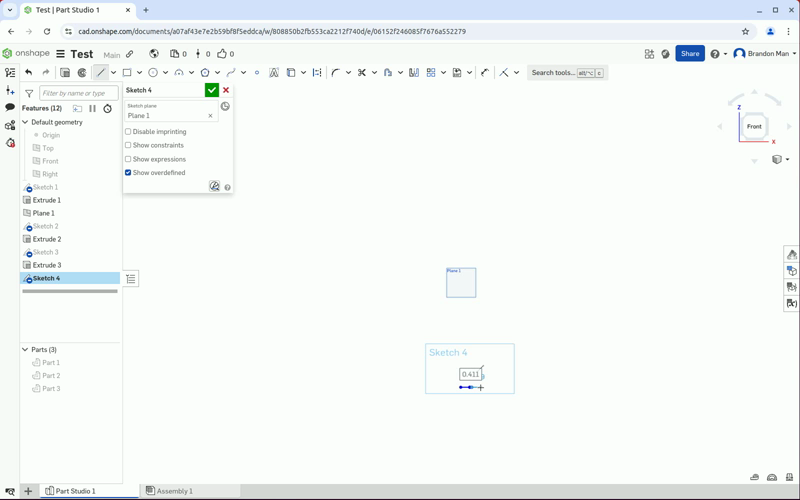
key_down(shift)
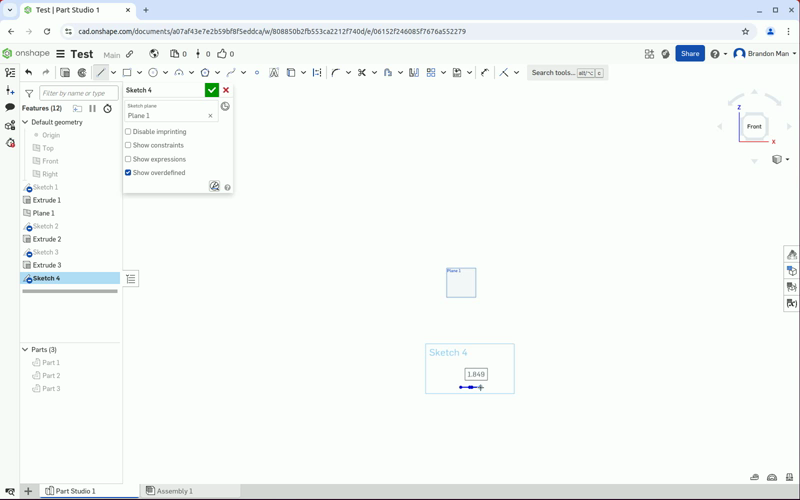
mouse_move(510, 387)
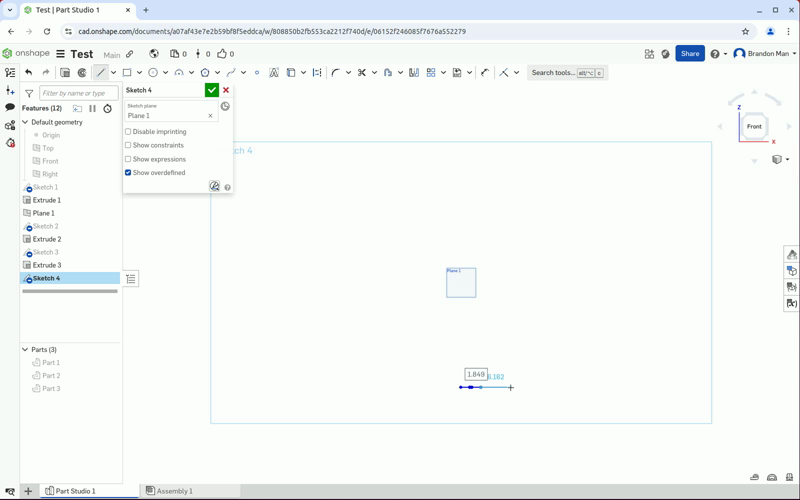
mouse_move(480, 385)
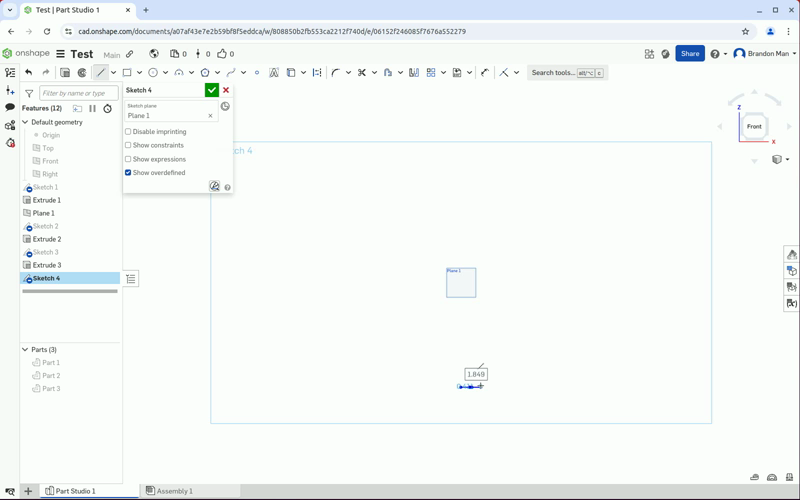
scroll(6)
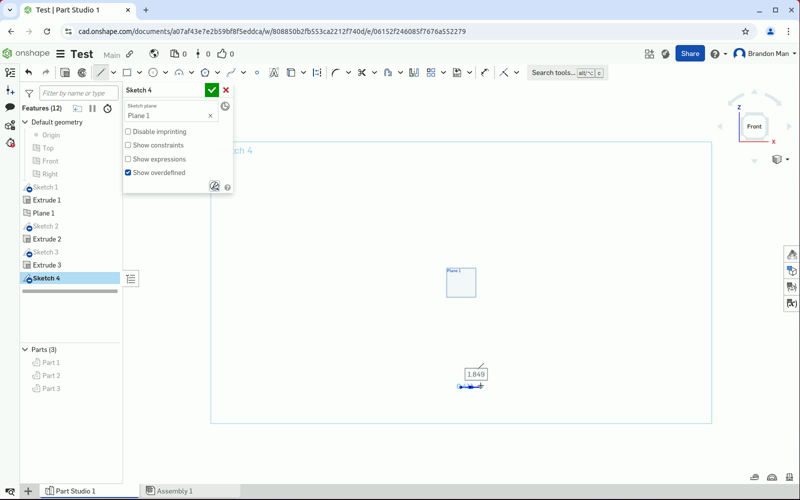
scroll(6)
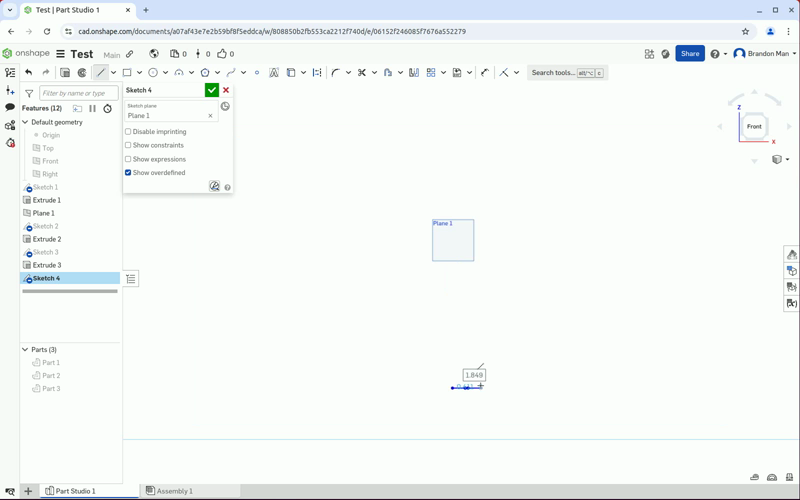
scroll(6)
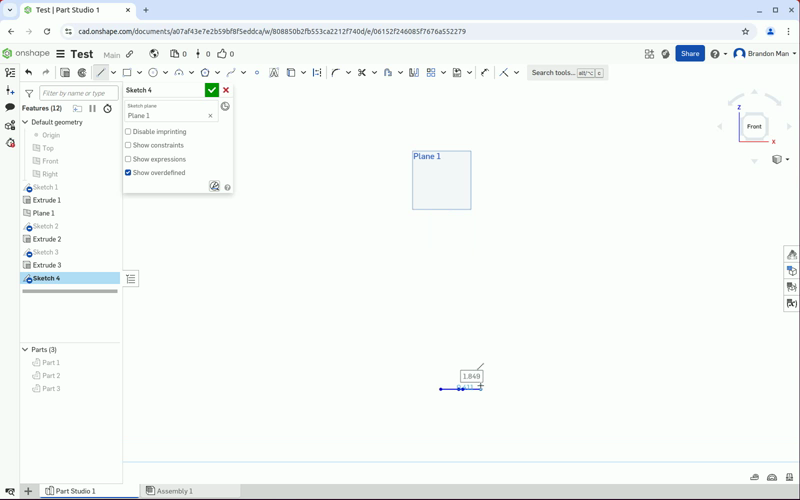
scroll(6)
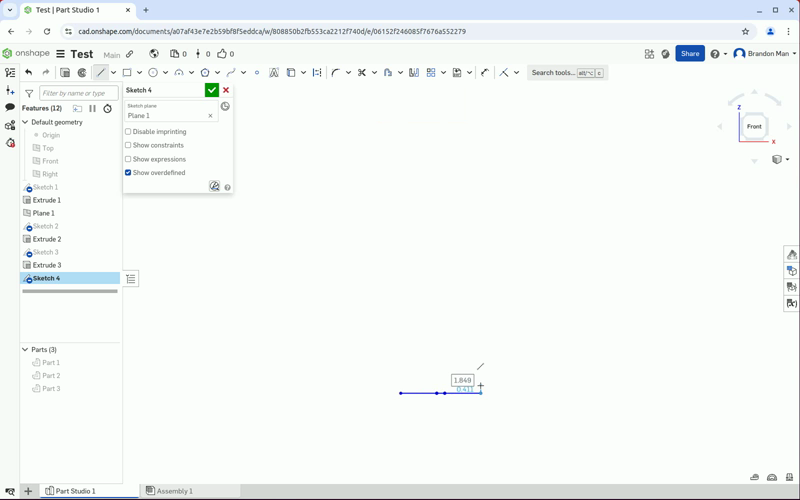
scroll(6)
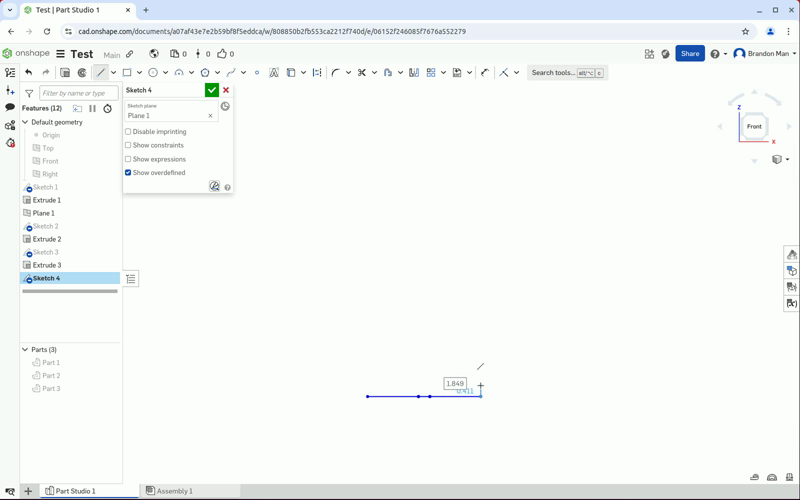
scroll(6)
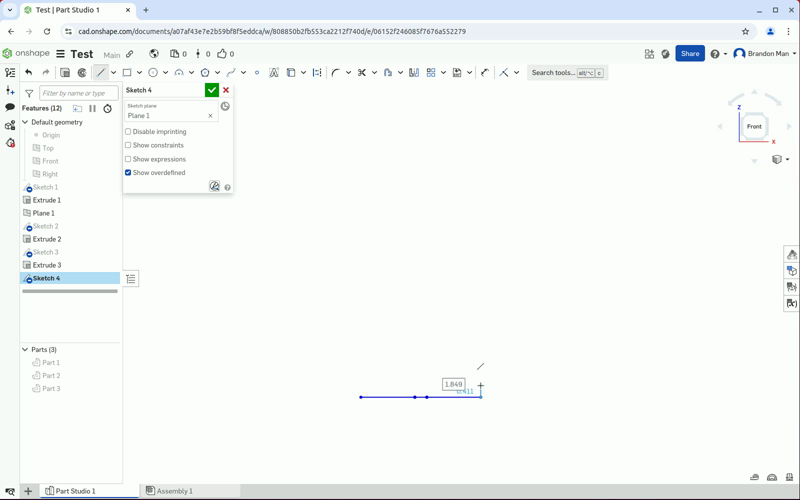
scroll(6)
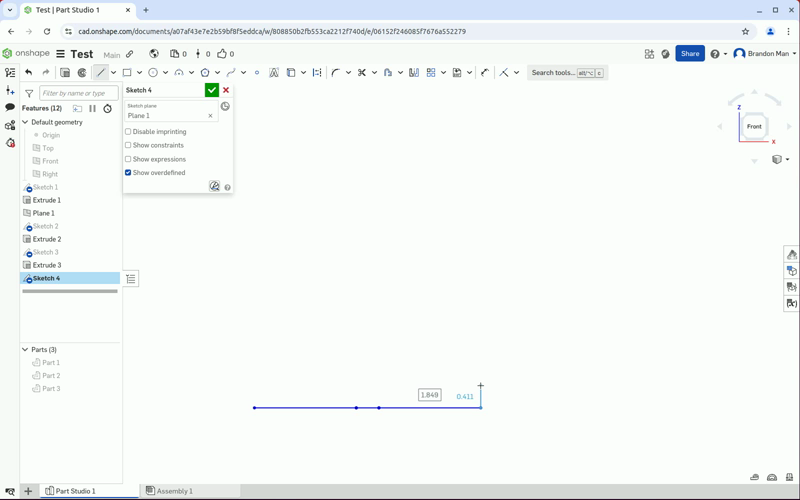
click(480, 385)
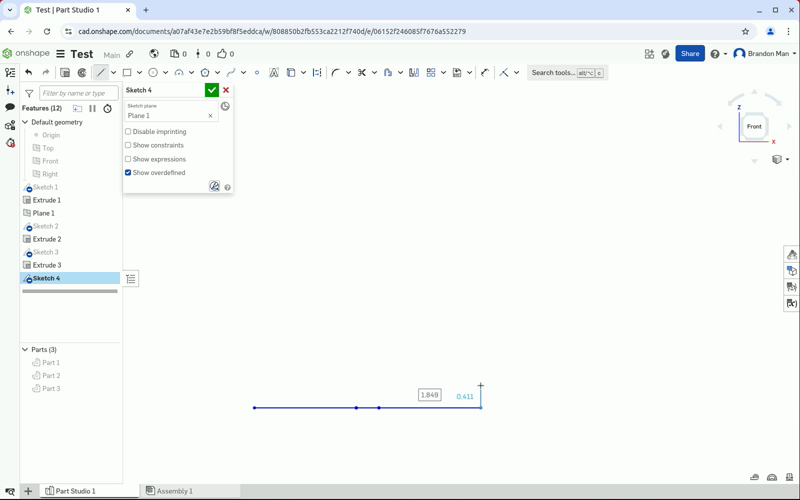
scroll(-6)
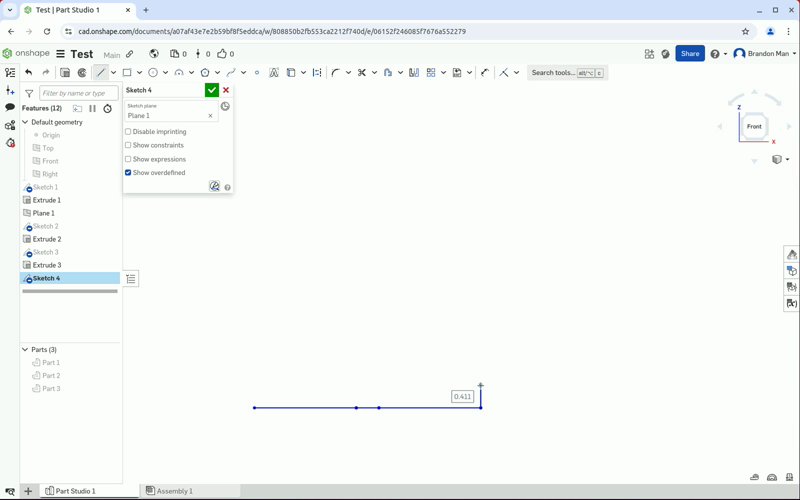
scroll(-6)
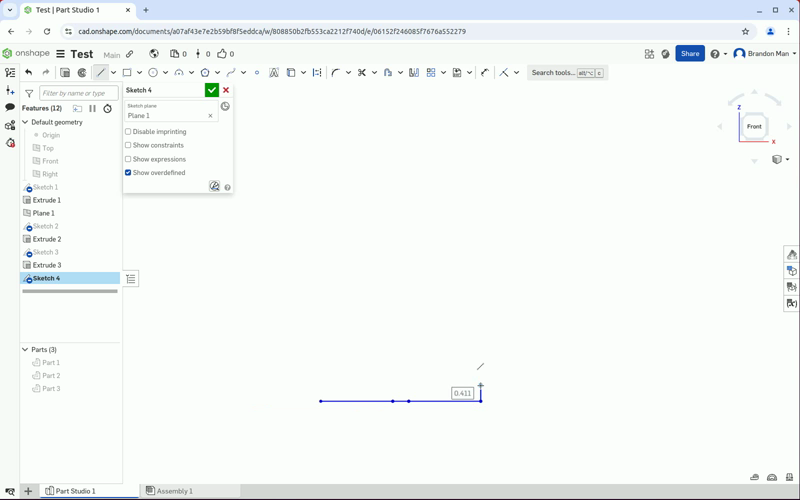
scroll(-6)
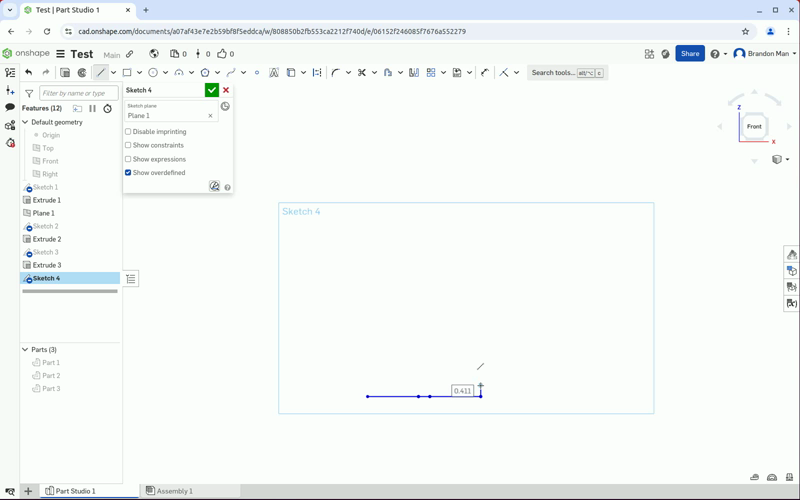
scroll(-6)
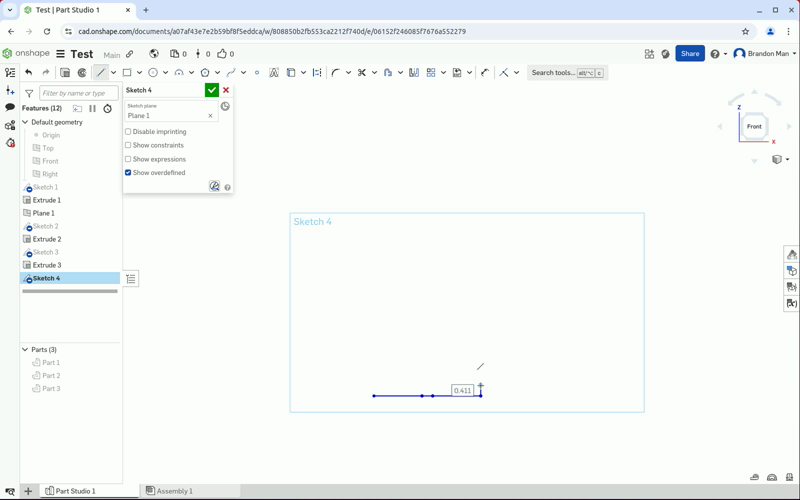
scroll(-6)
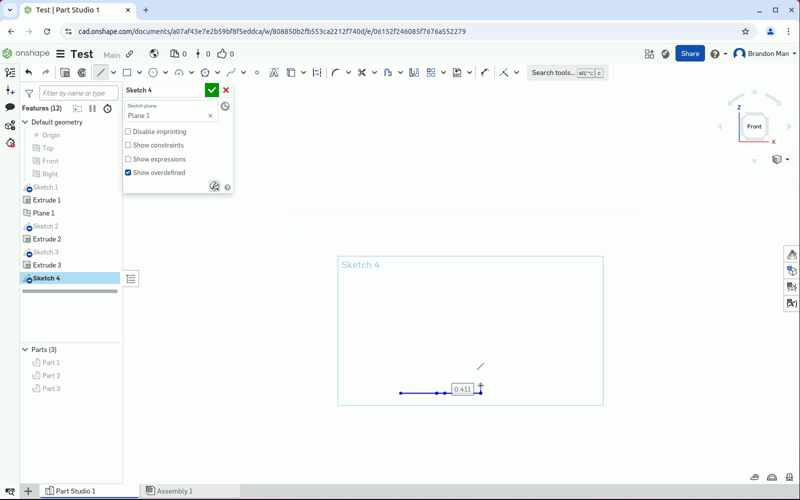
scroll(-6)
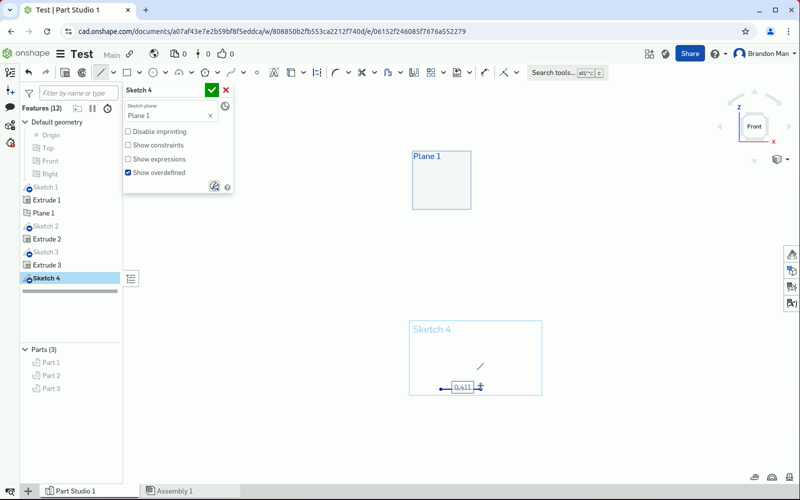
scroll(-6)
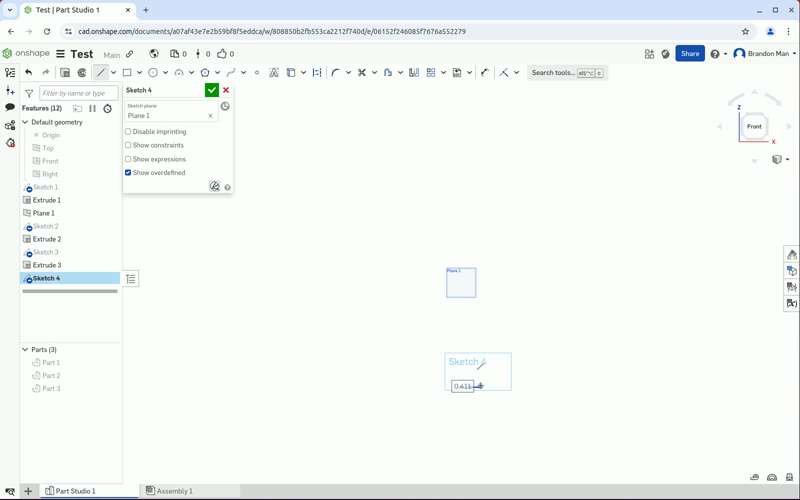
key_up(shift)
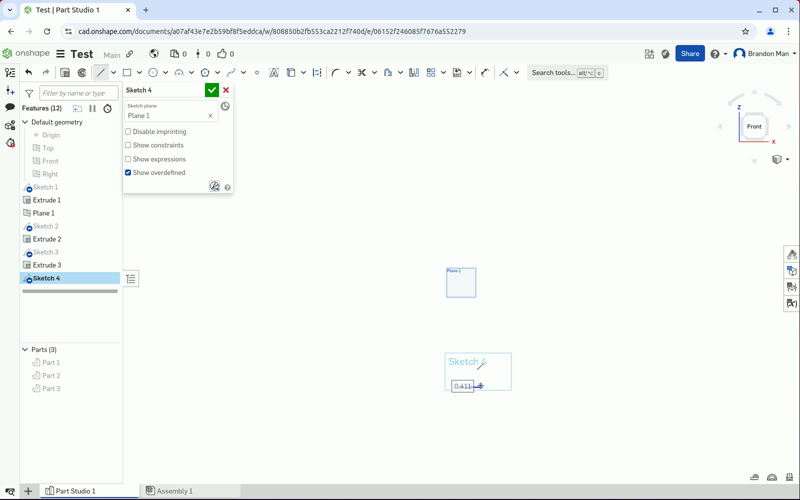
key_down(shift)
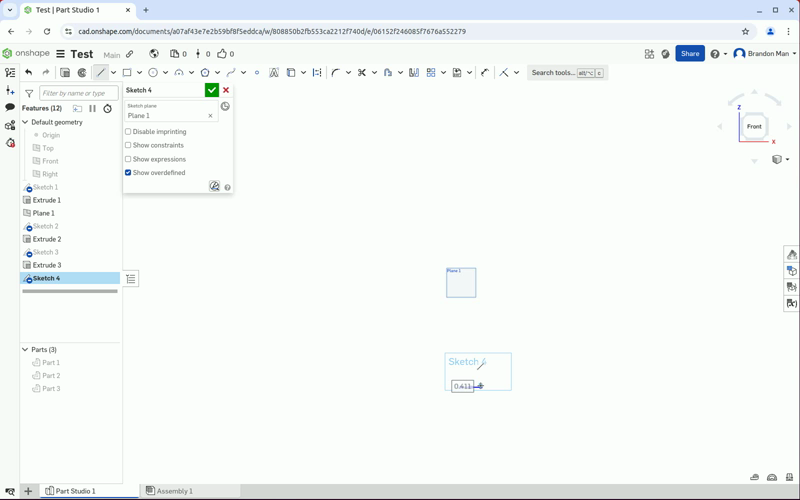
mouse_move(510, 385)
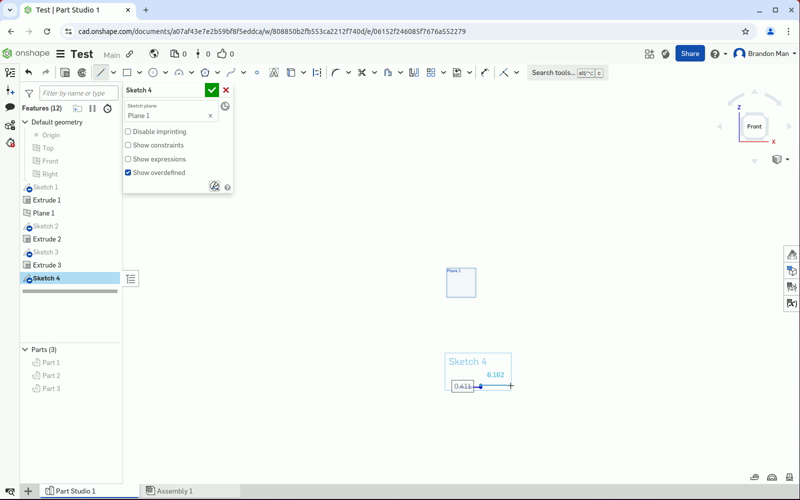
mouse_move(460, 385)
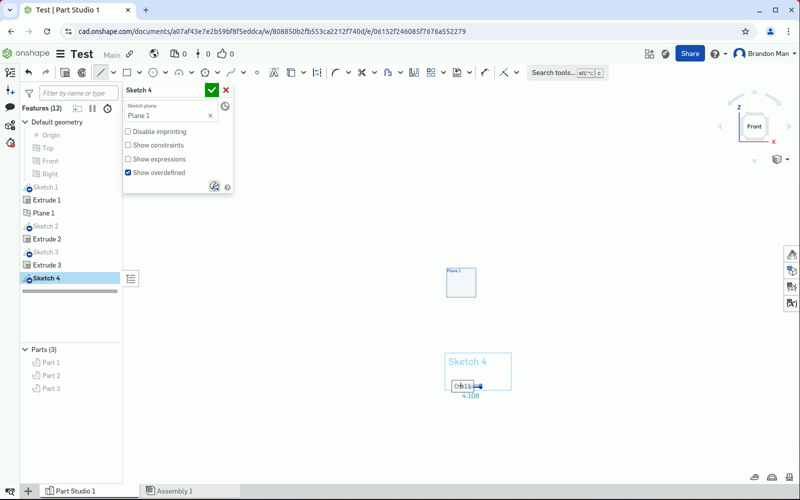
scroll(6)
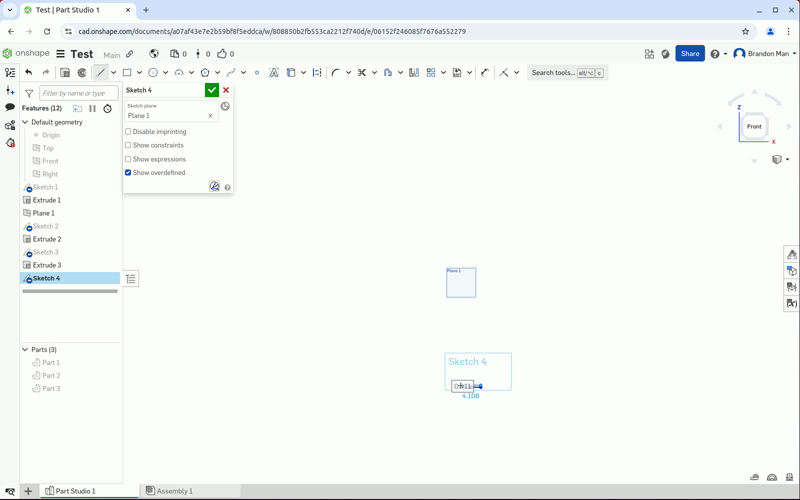
scroll(6)
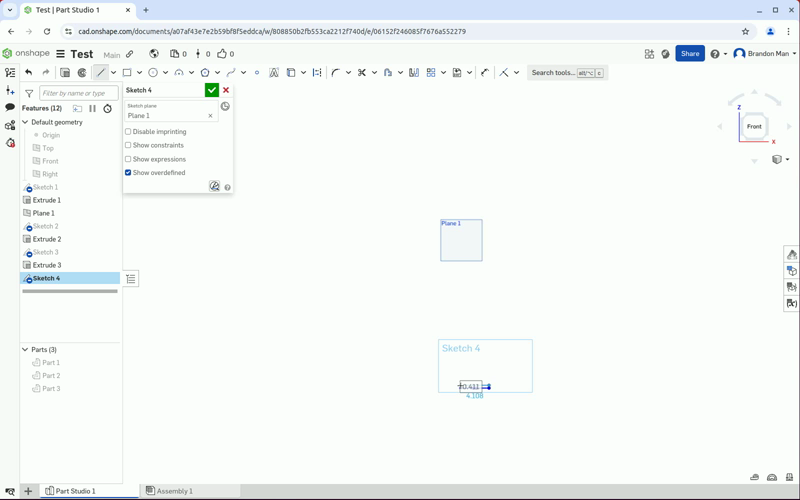
scroll(6)
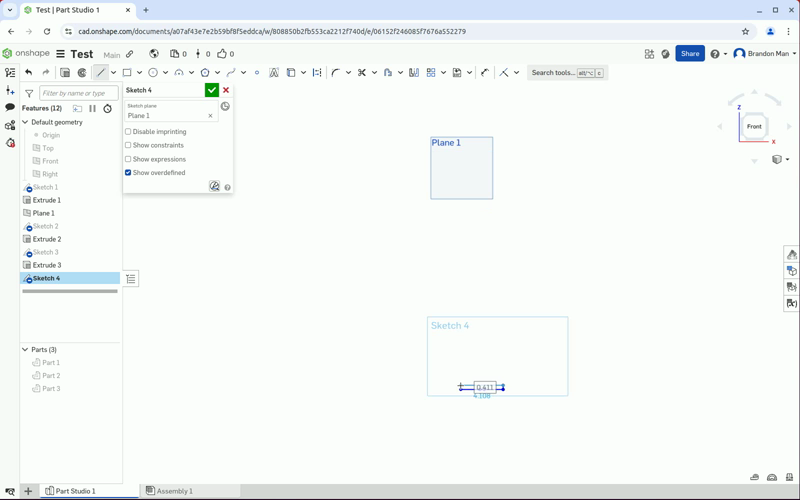
scroll(6)
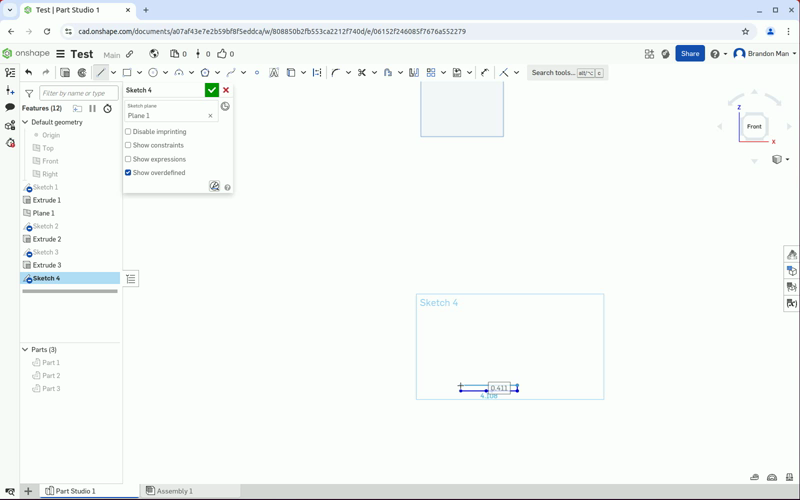
scroll(6)
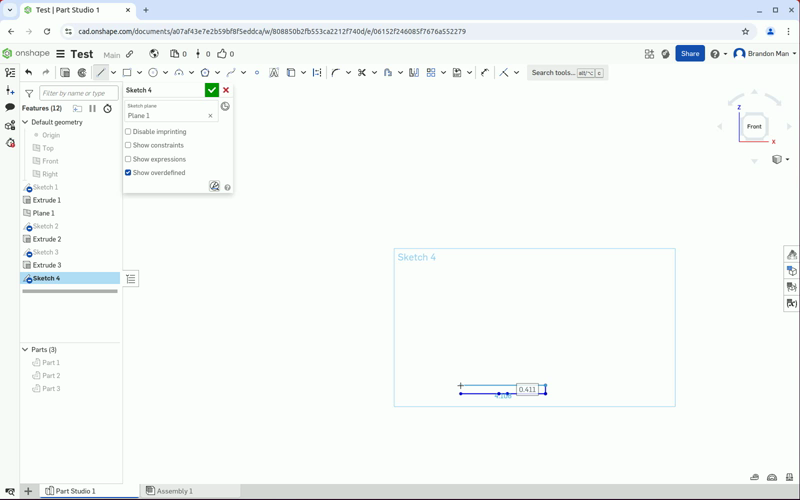
scroll(6)
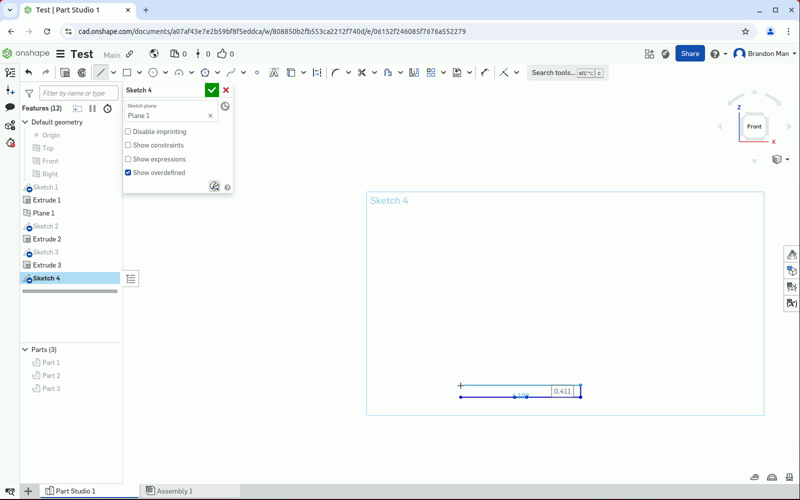
scroll(6)
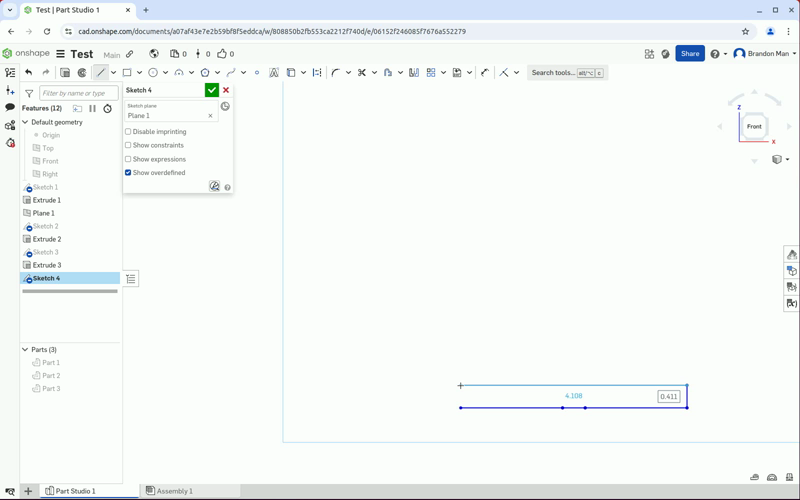
click(460, 385)
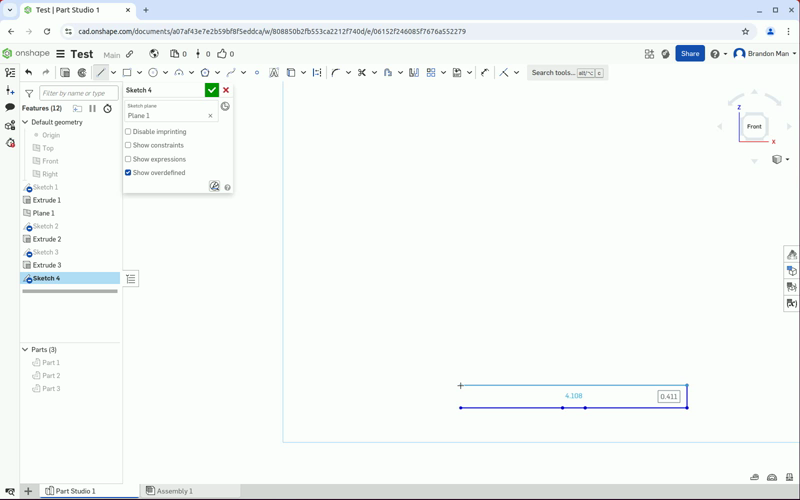
scroll(-6)
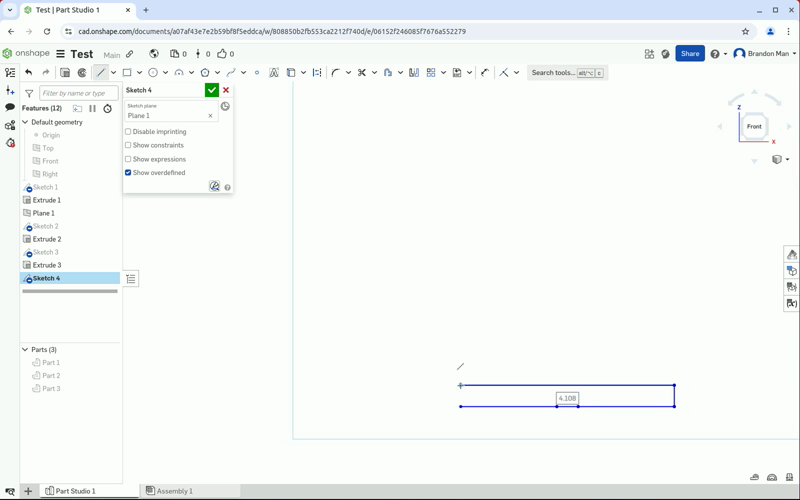
scroll(-6)
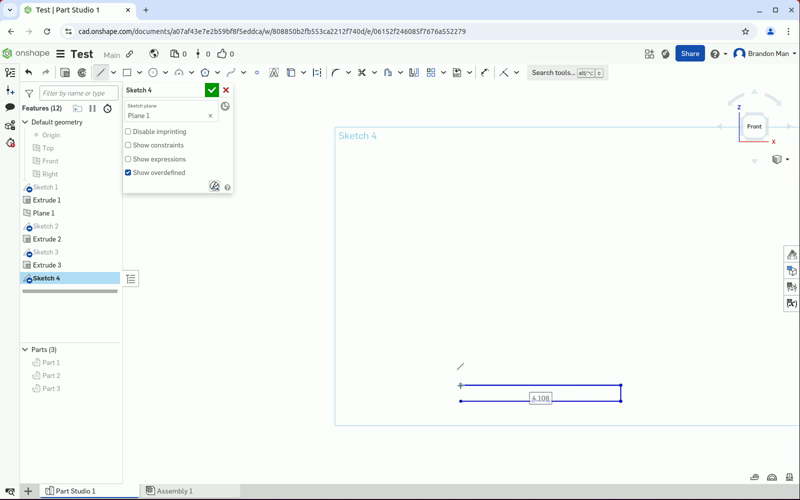
scroll(-6)
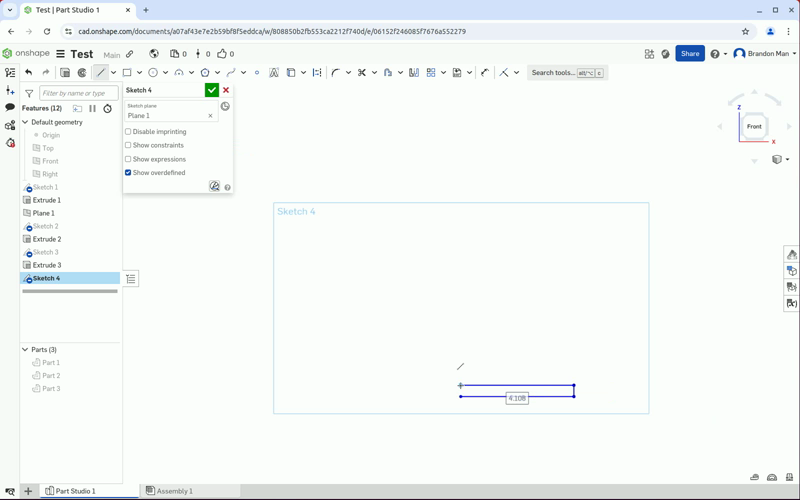
scroll(-6)
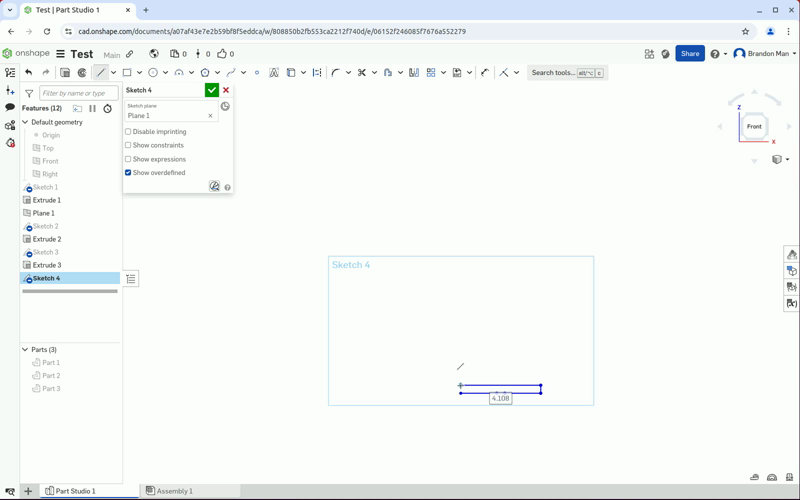
scroll(-6)
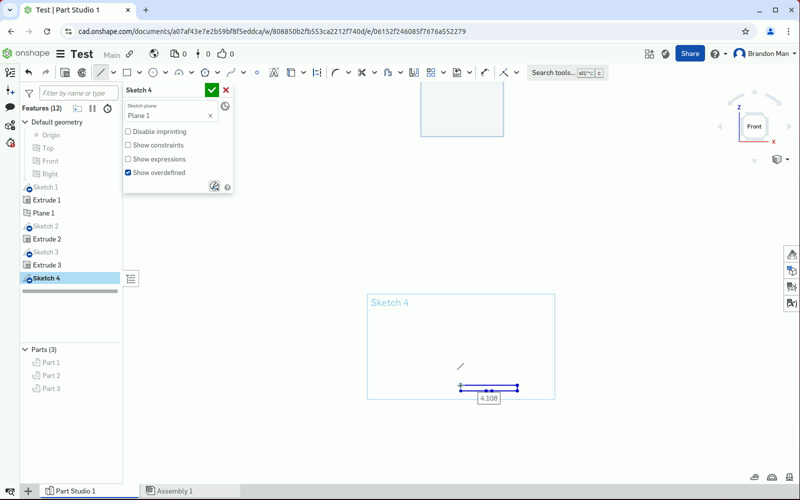
scroll(-6)
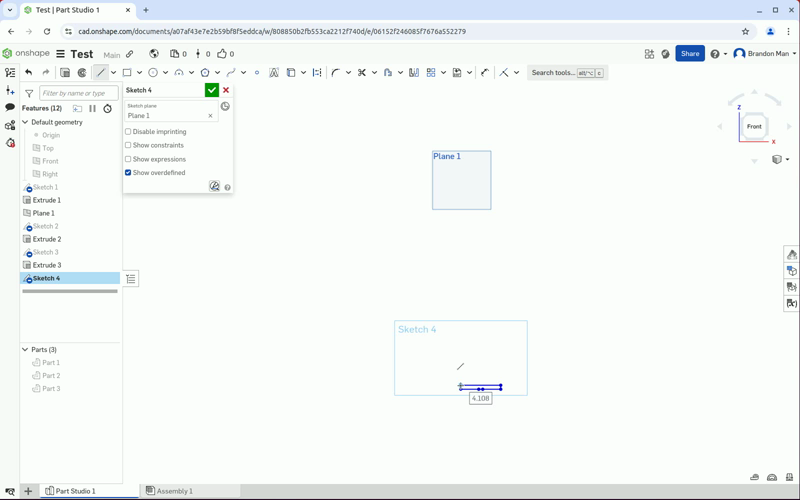
scroll(-6)
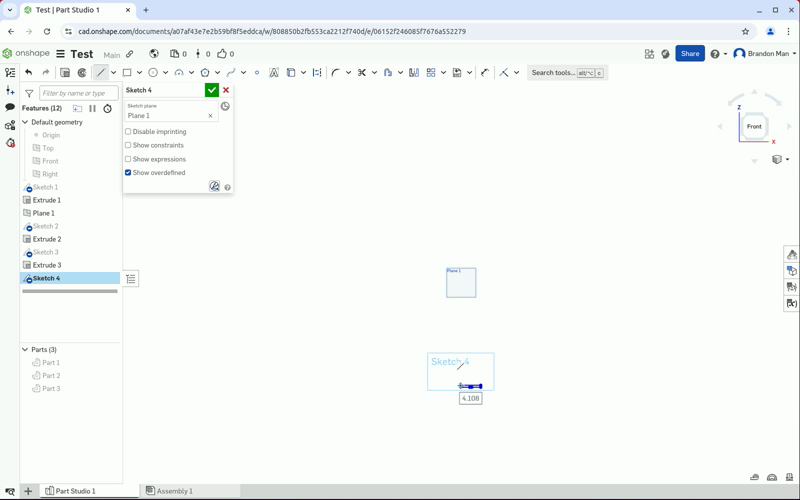
key_up(shift)
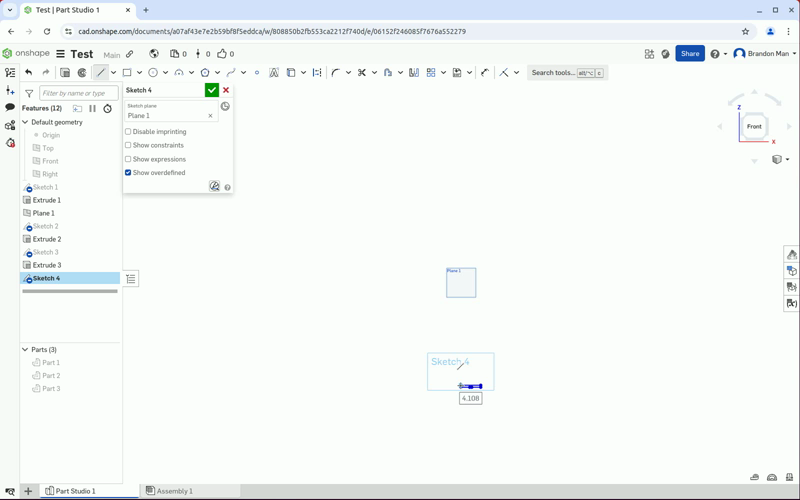
mouse_move(490, 385)
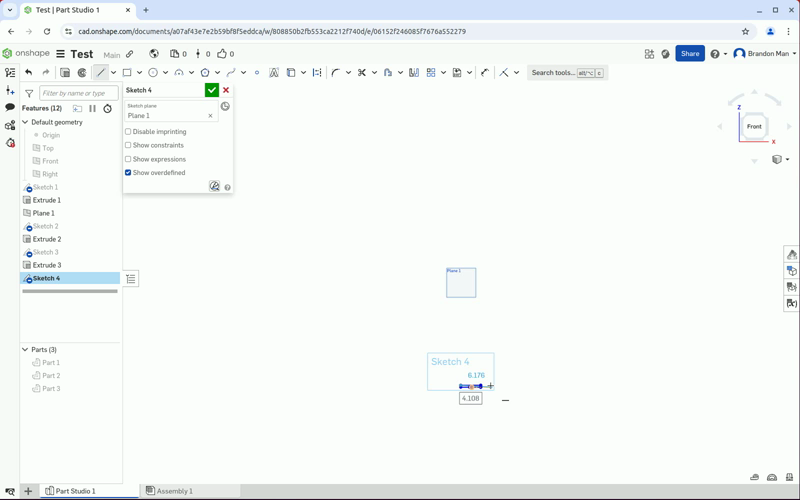
key_down(shift)
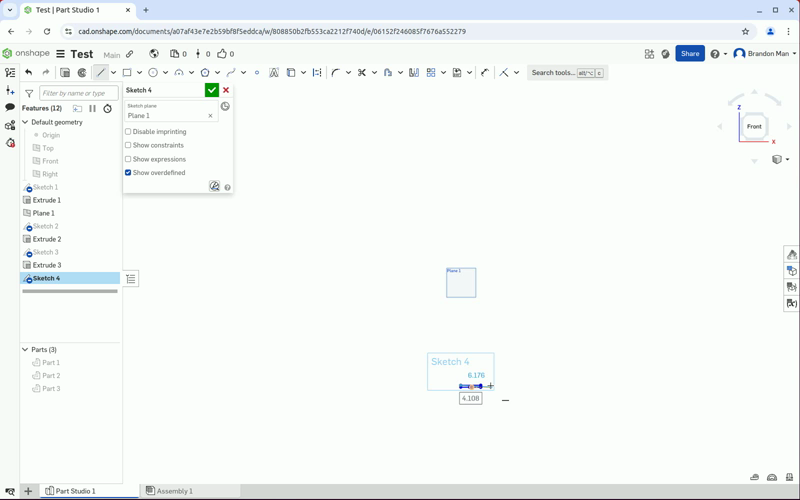
mouse_move(460, 387)
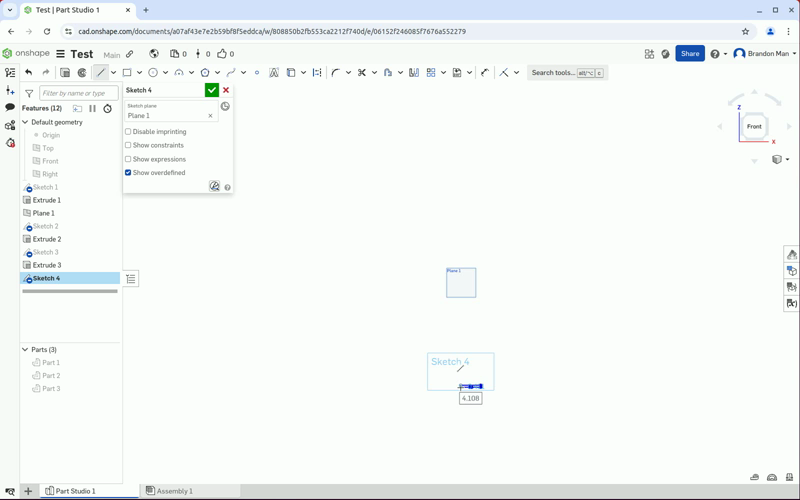
scroll(6)
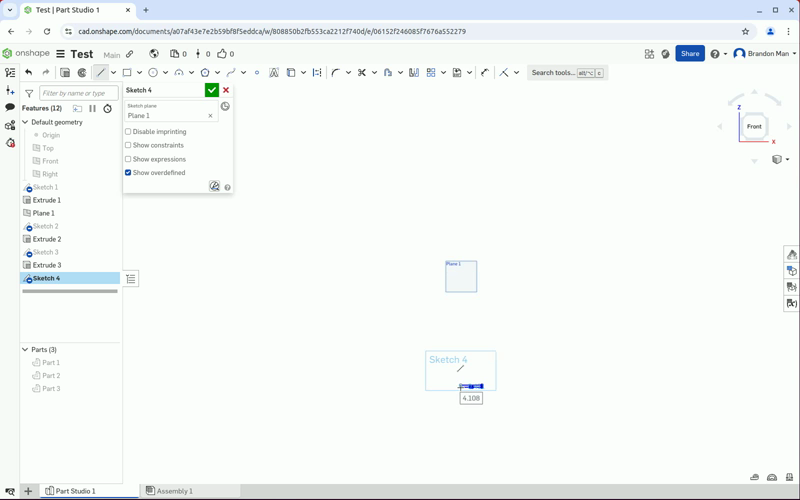
scroll(6)
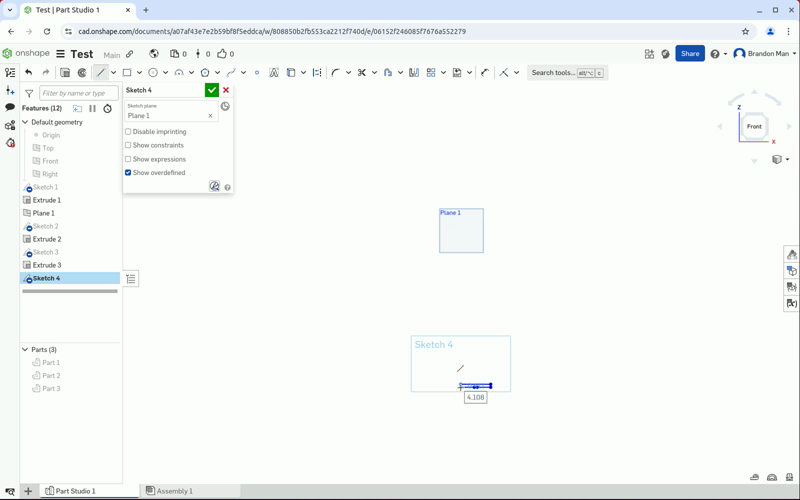
scroll(6)
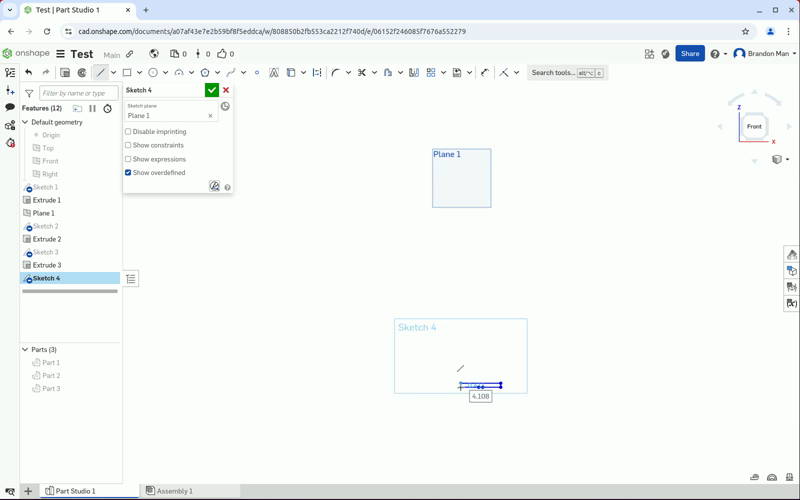
scroll(6)
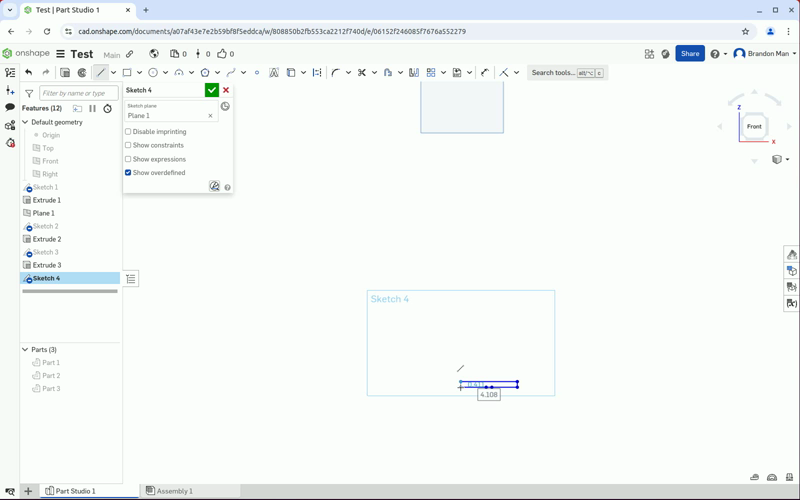
scroll(6)
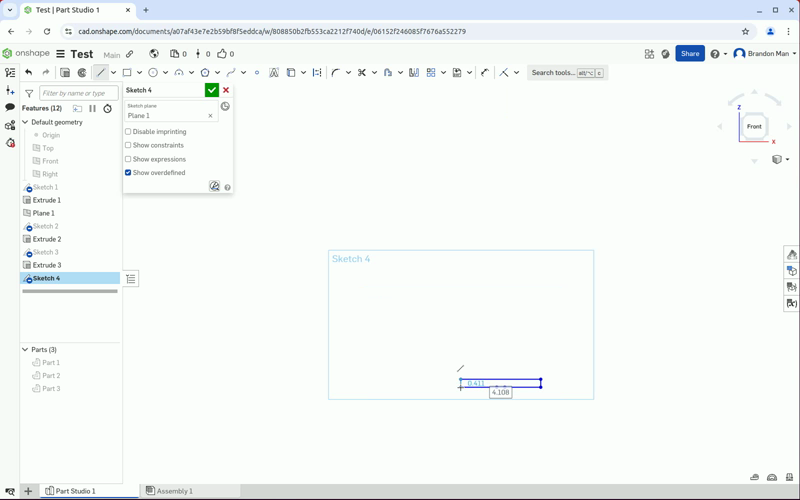
scroll(6)
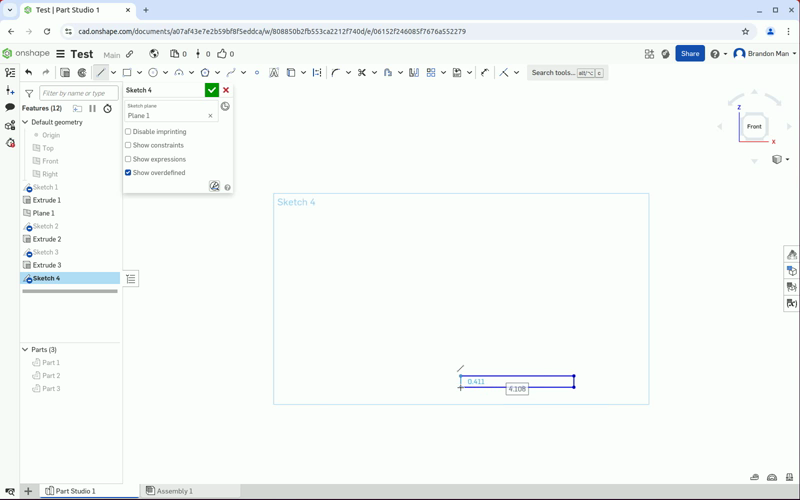
scroll(6)
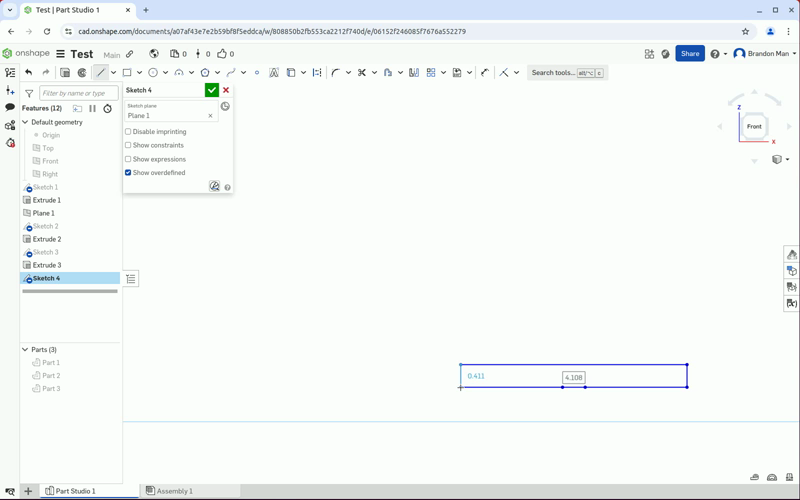
key_up(shift)
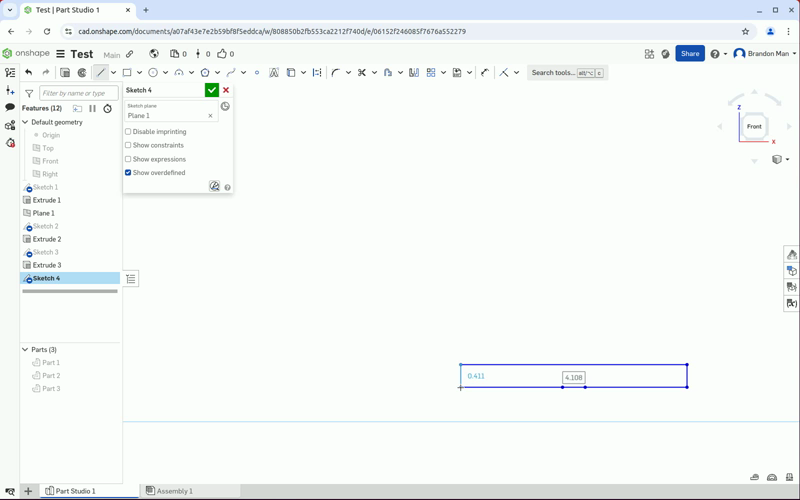
click(460, 387)
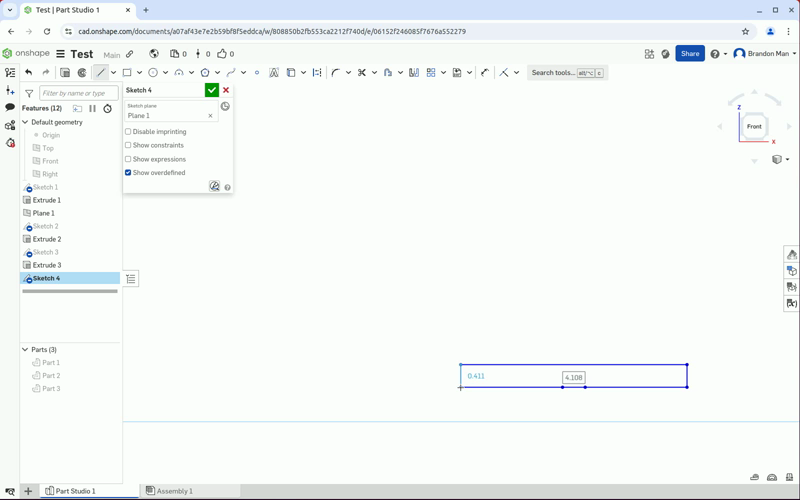
scroll(-6)
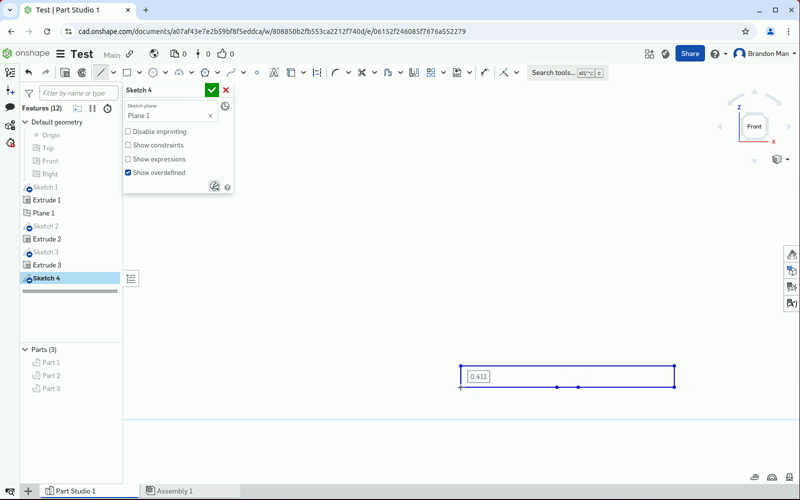
scroll(-6)
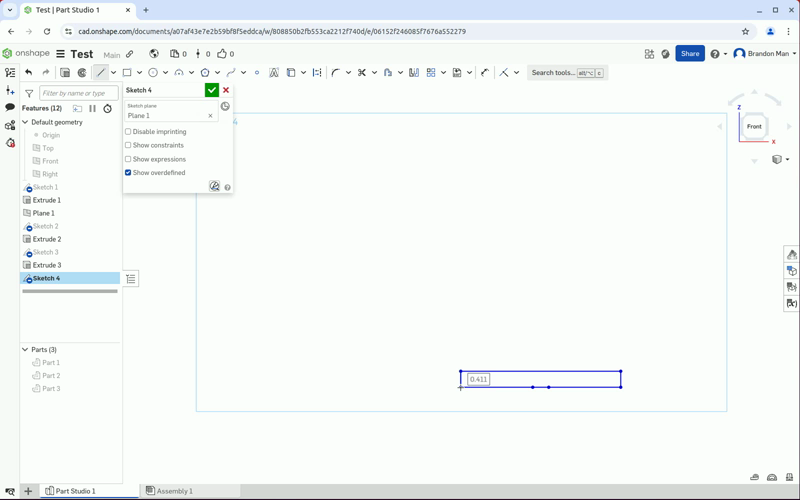
scroll(-6)
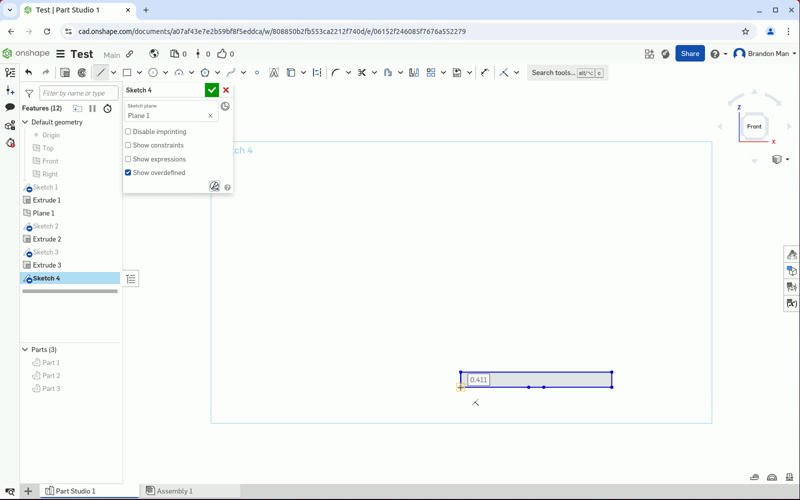
scroll(-6)
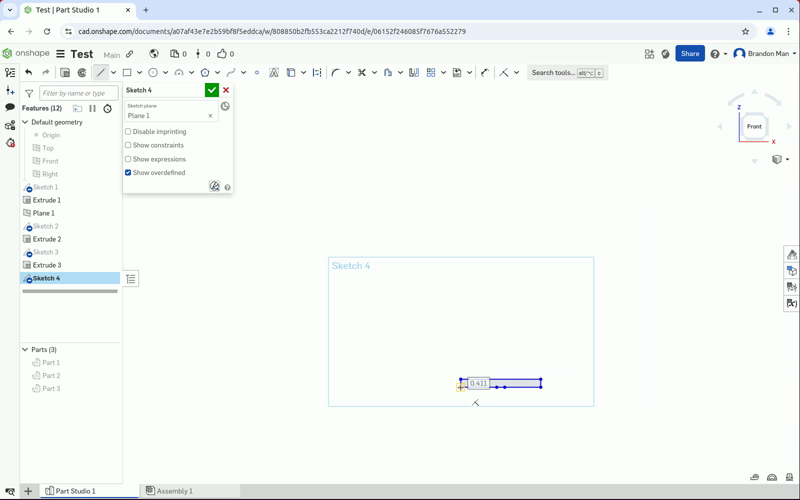
scroll(-6)
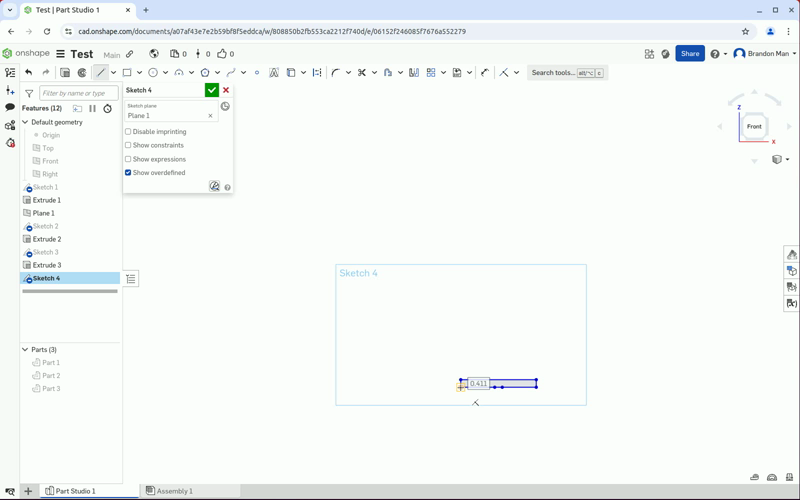
scroll(-6)
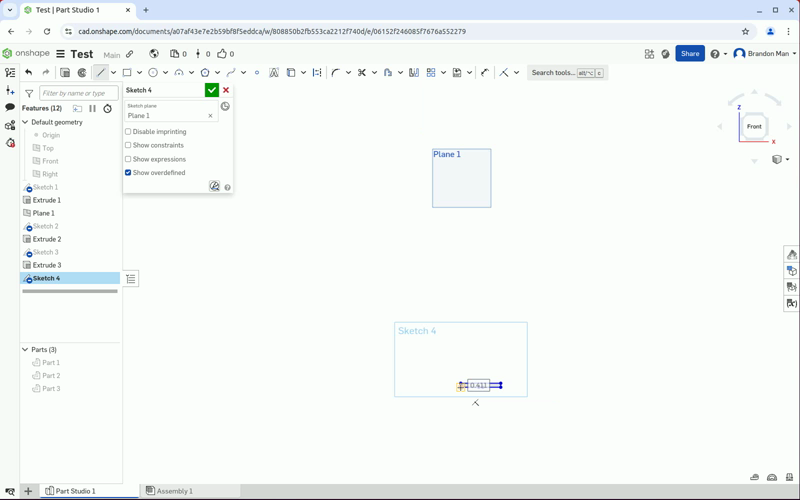
scroll(-6)
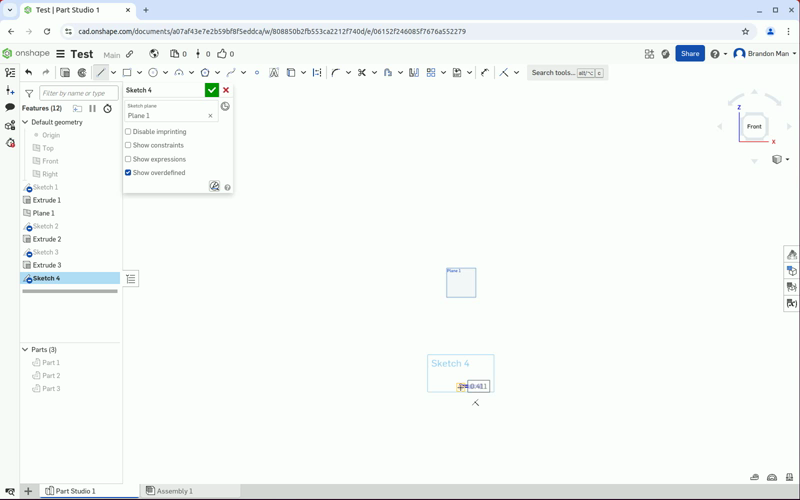
key(esc)
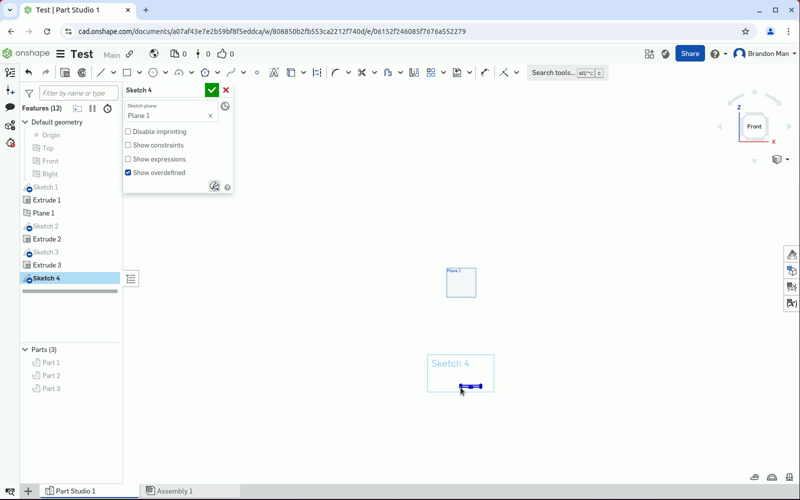
mouse_move(479, 385)
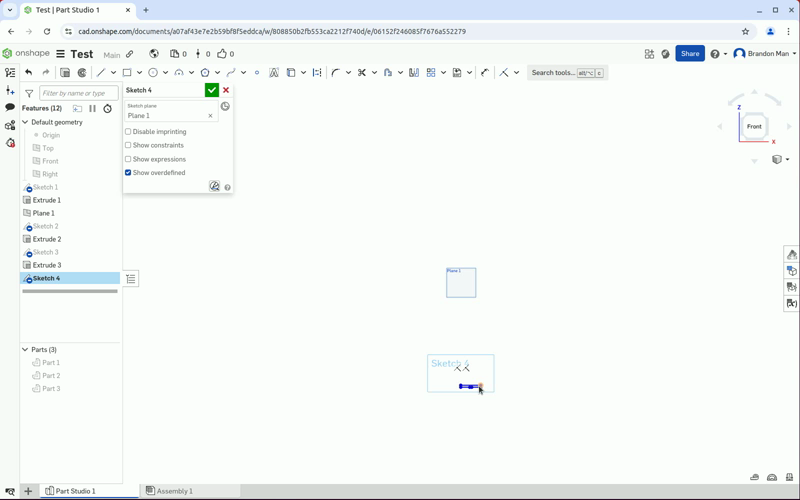
scroll(6)
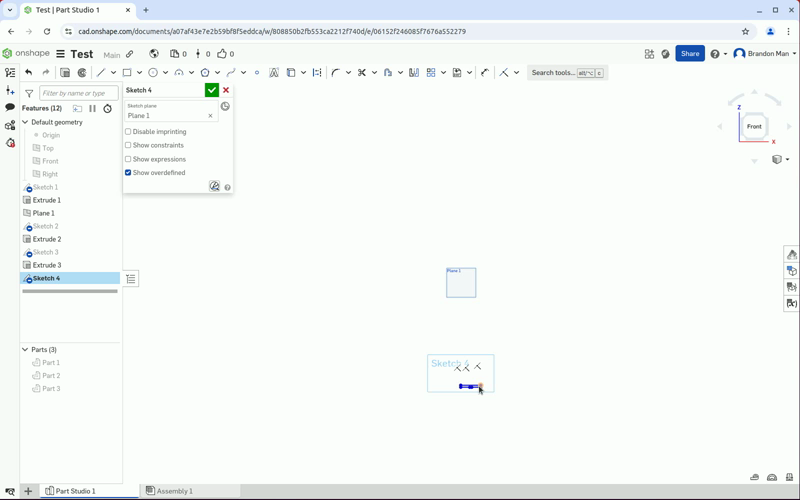
scroll(6)
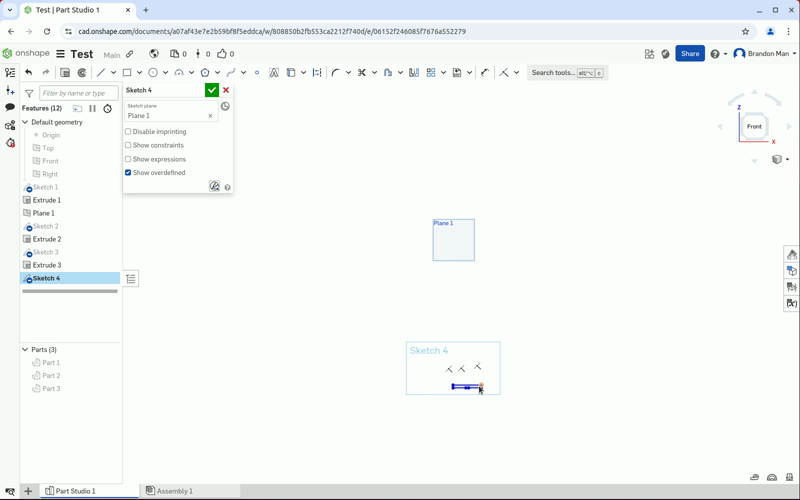
scroll(6)
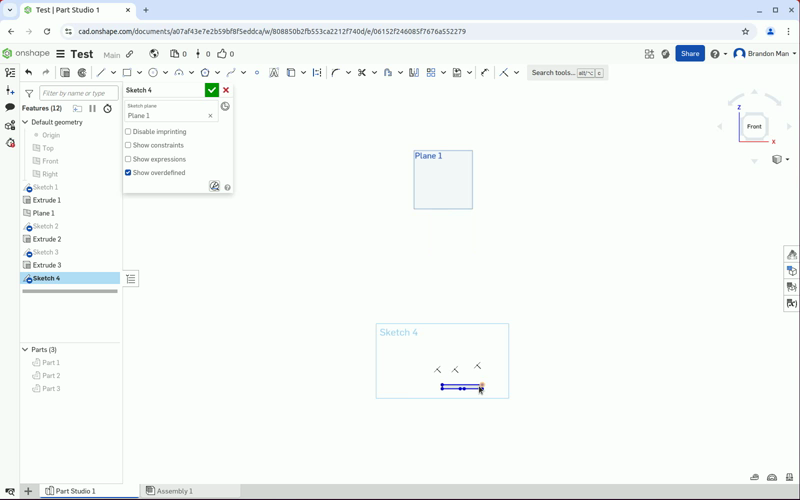
scroll(6)
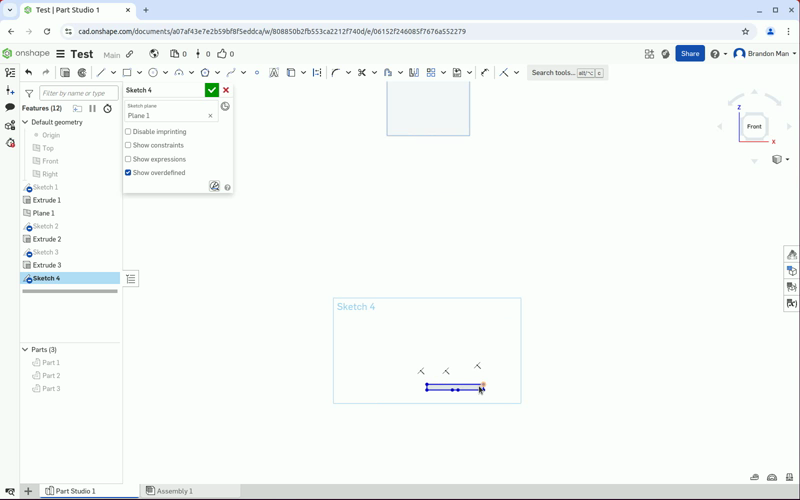
scroll(6)
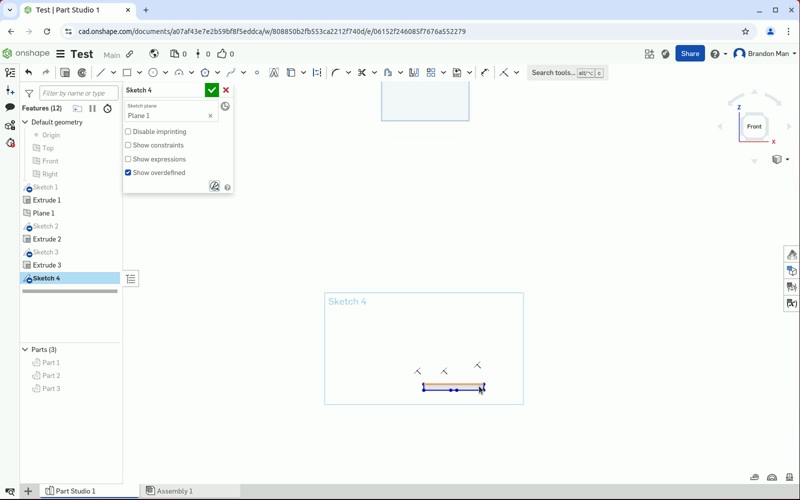
scroll(6)
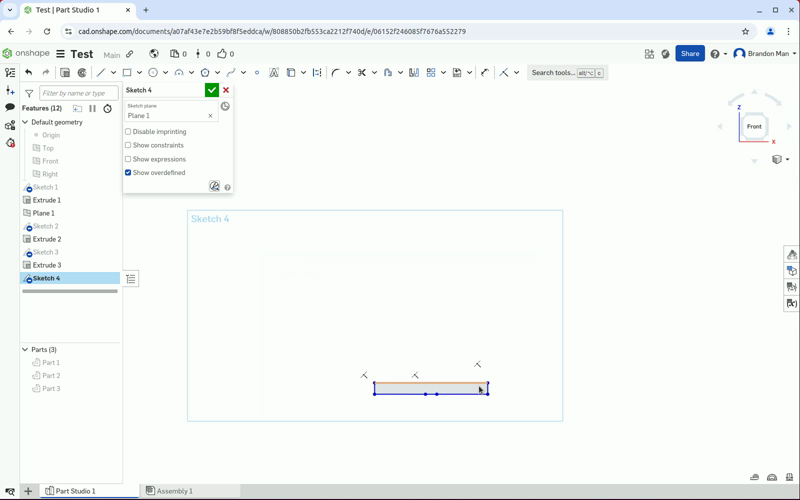
scroll(6)
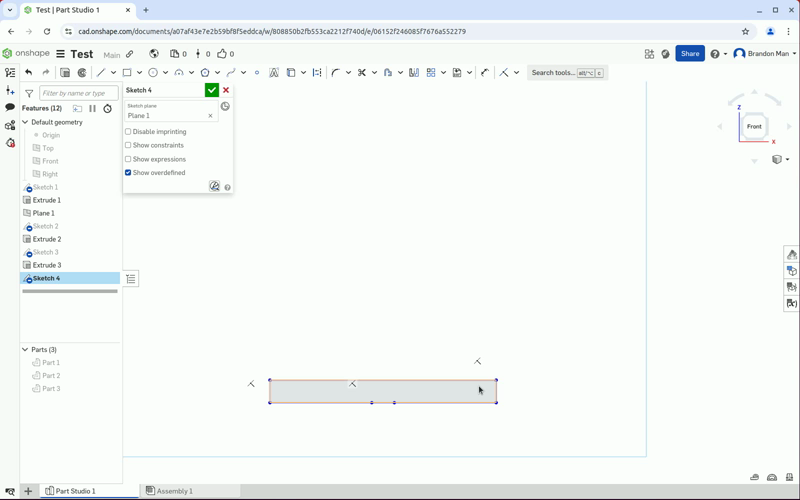
click(479, 385)
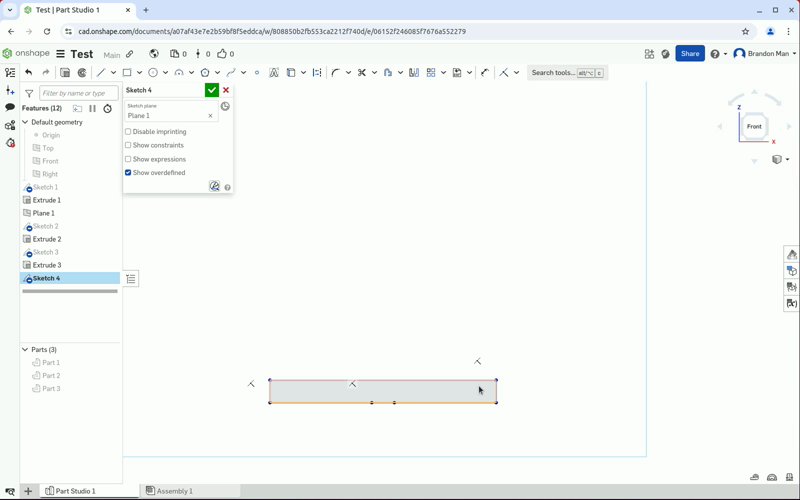
scroll(-6)
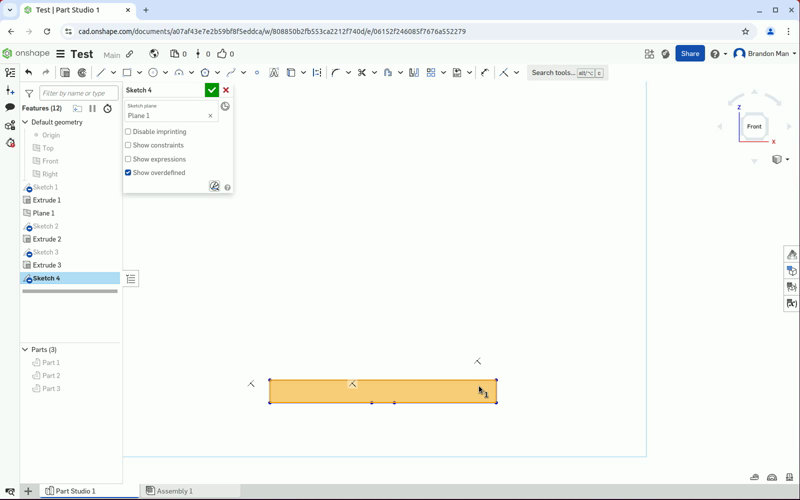
scroll(-6)
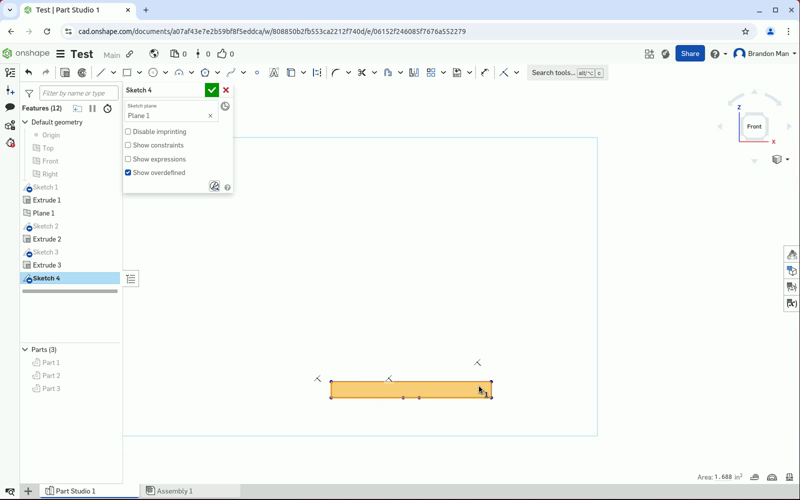
scroll(-6)
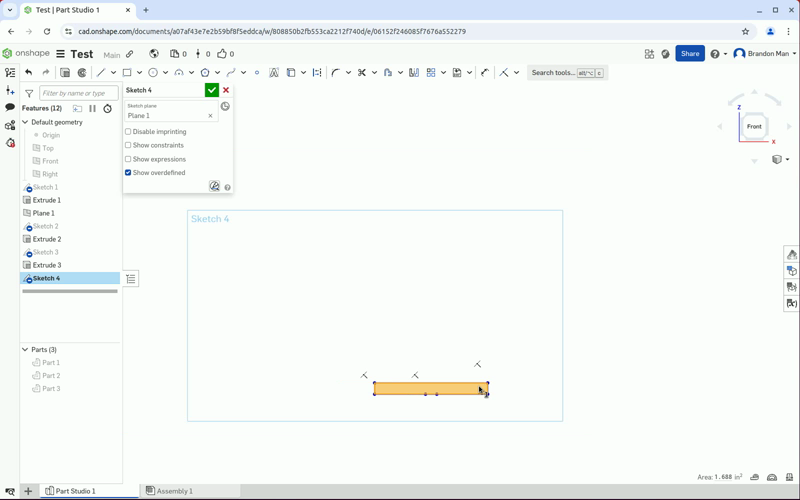
scroll(-6)
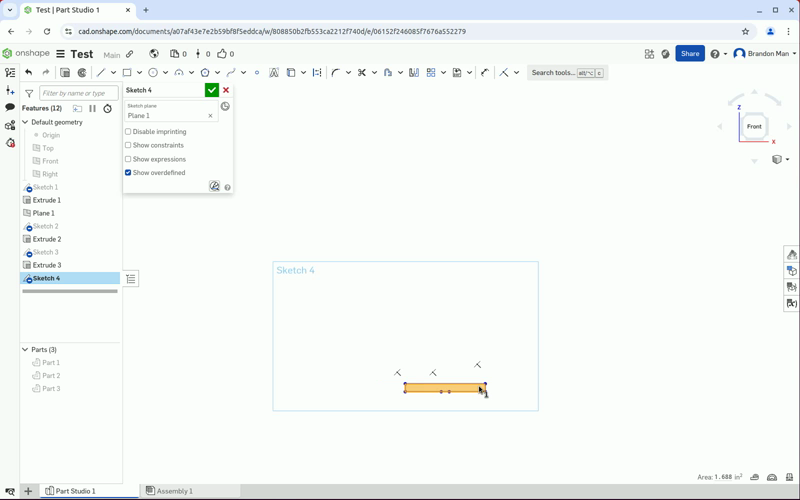
scroll(-6)
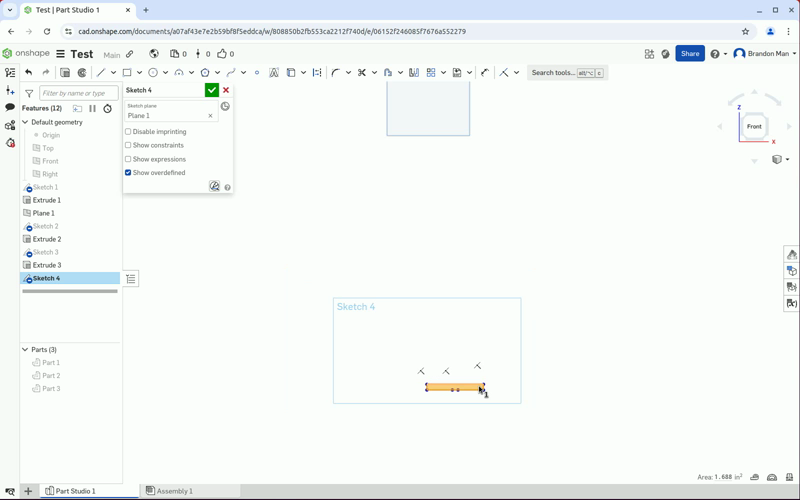
scroll(-6)
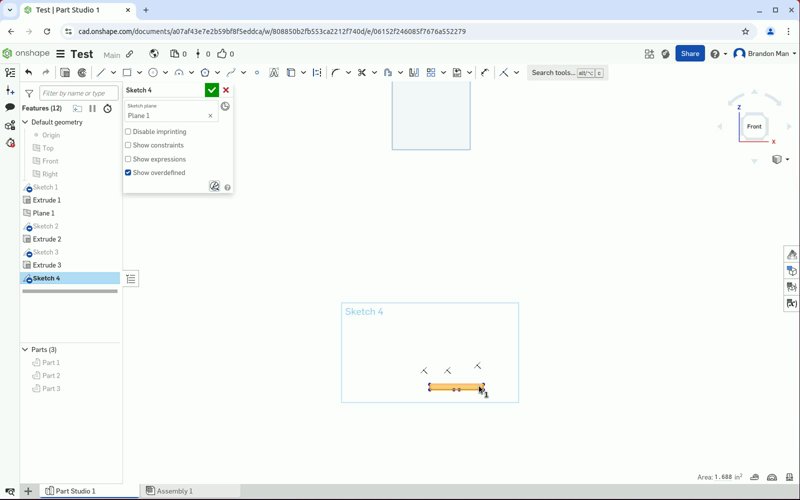
scroll(-6)
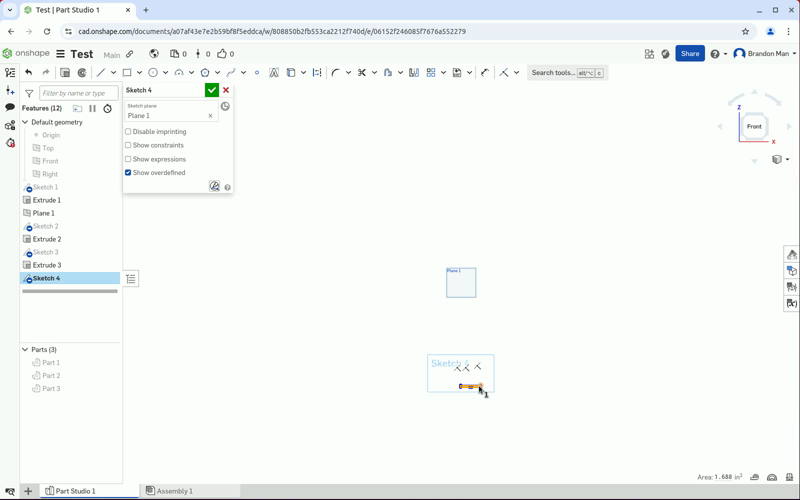
mouse_move(73, 352)
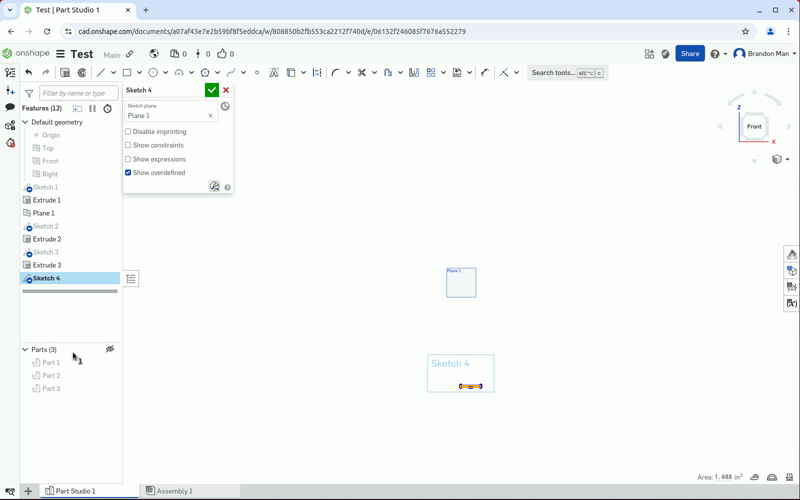
key(shift+y)
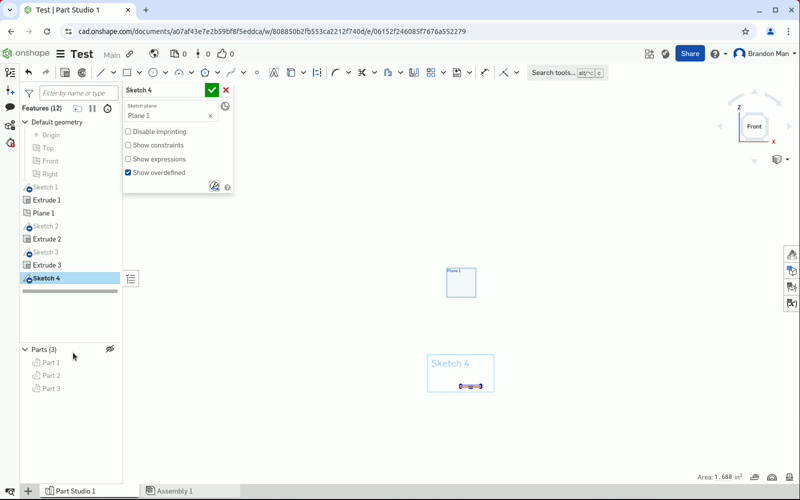
key(shift+e)
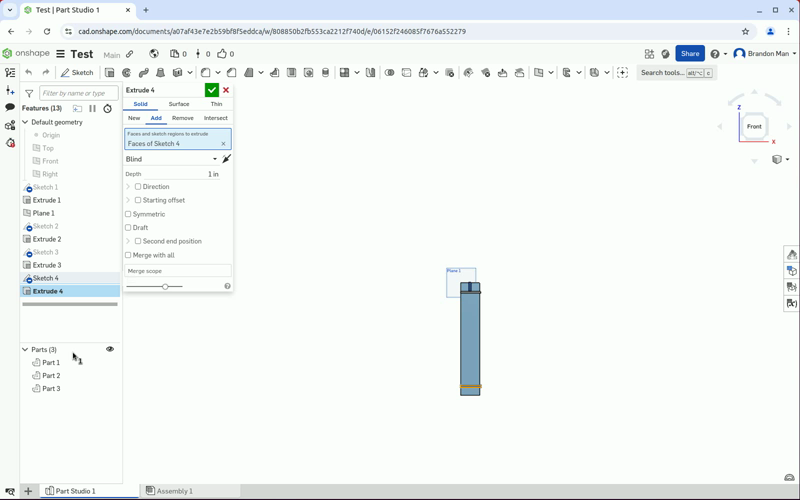
mouse_move(143, 106)
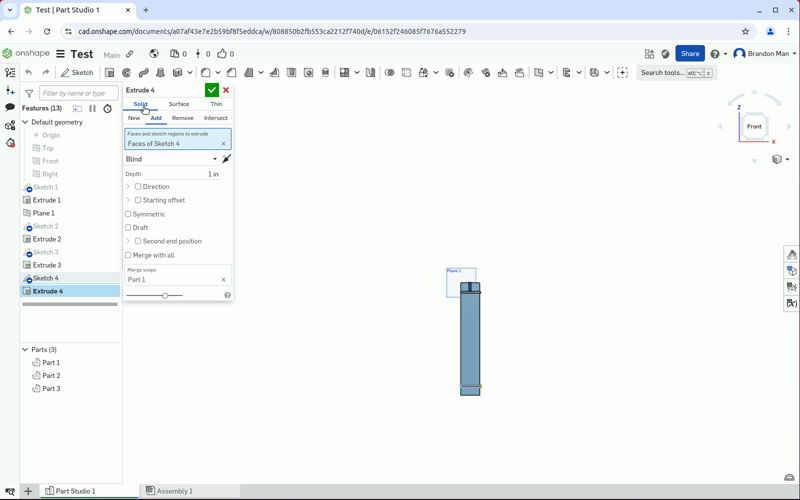
click(143, 106)
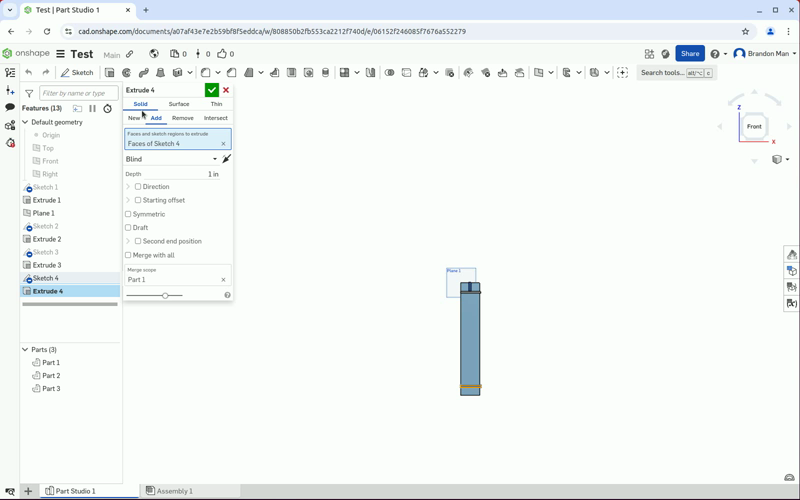
mouse_move(137, 120)
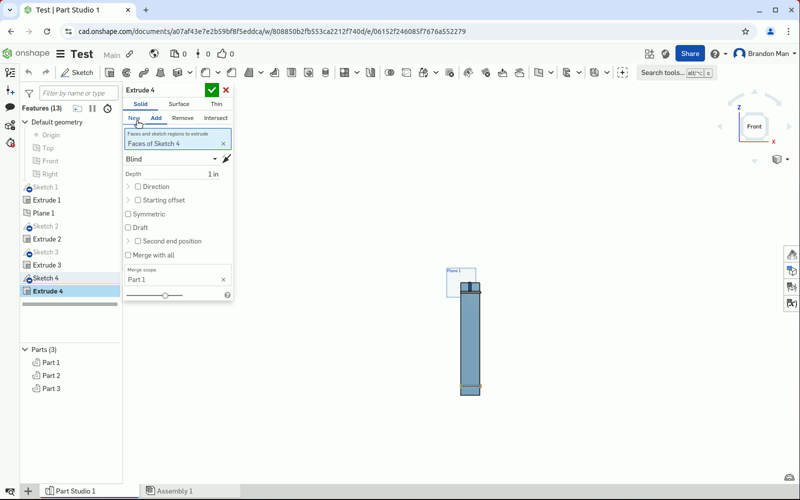
click(137, 120)
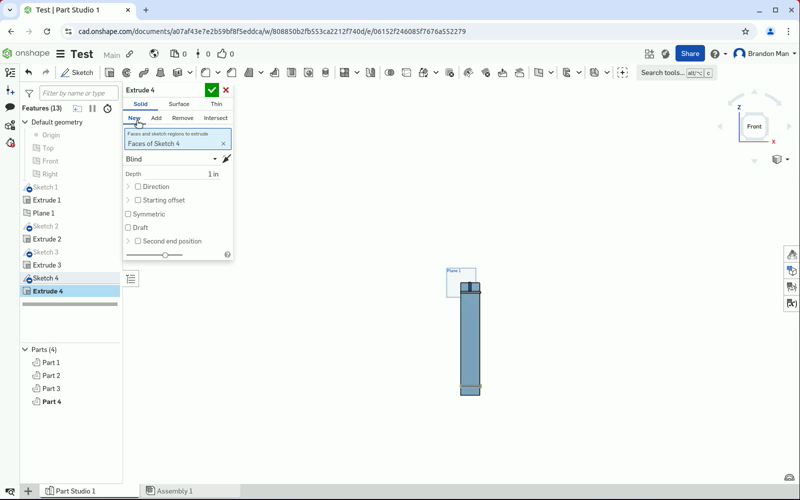
key(tab, 4)
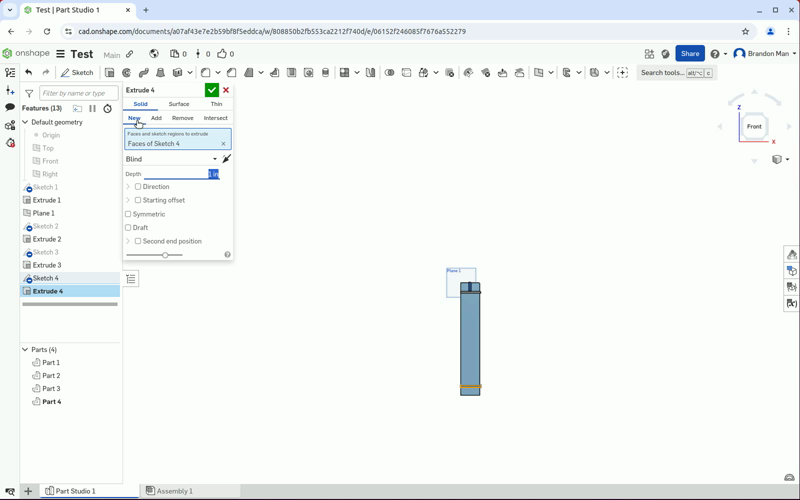
text(6.981)
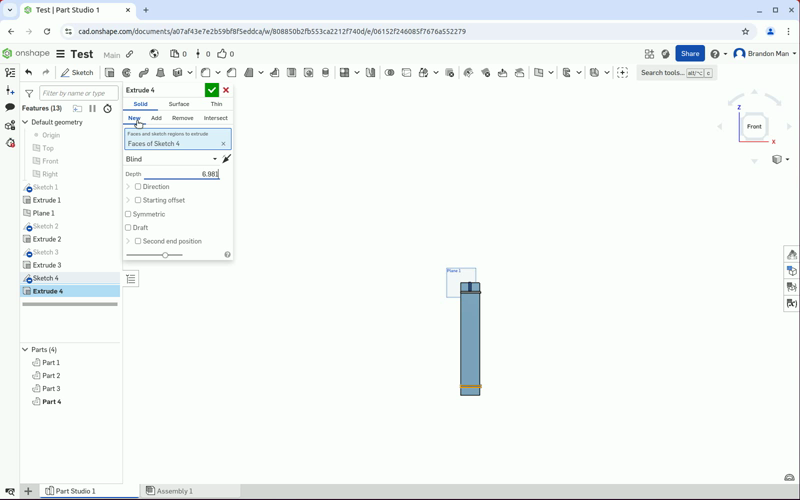
key(enter)
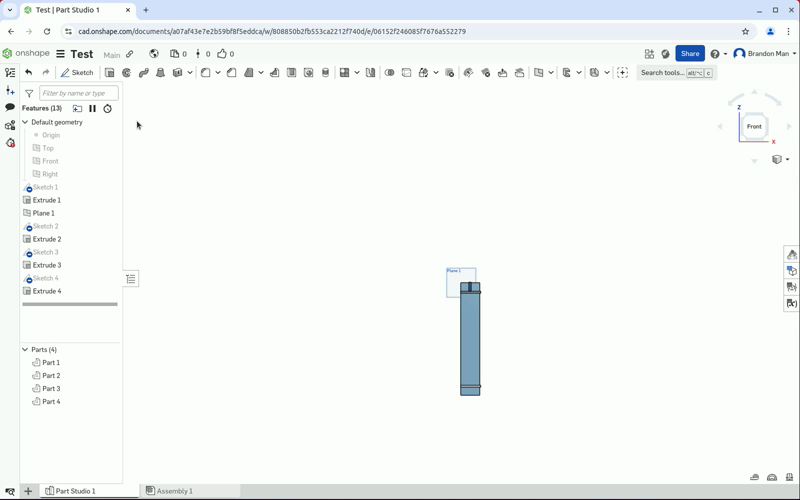
key(shift+h)
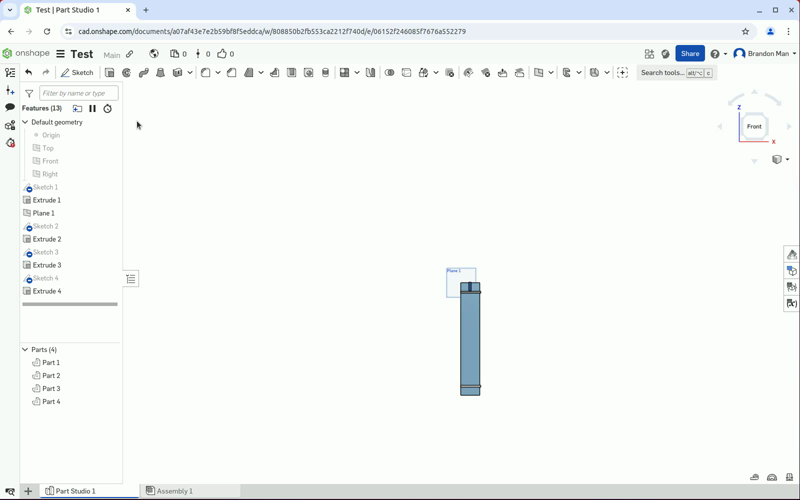
key(shift+h)
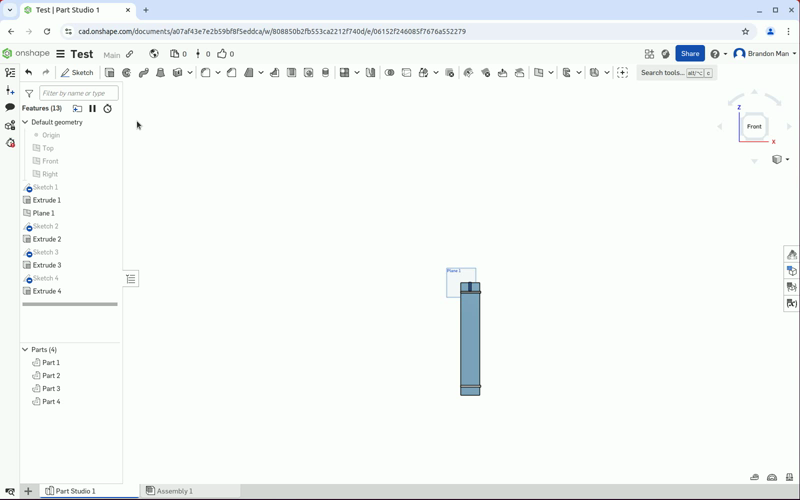
mouse_move(73, 189)
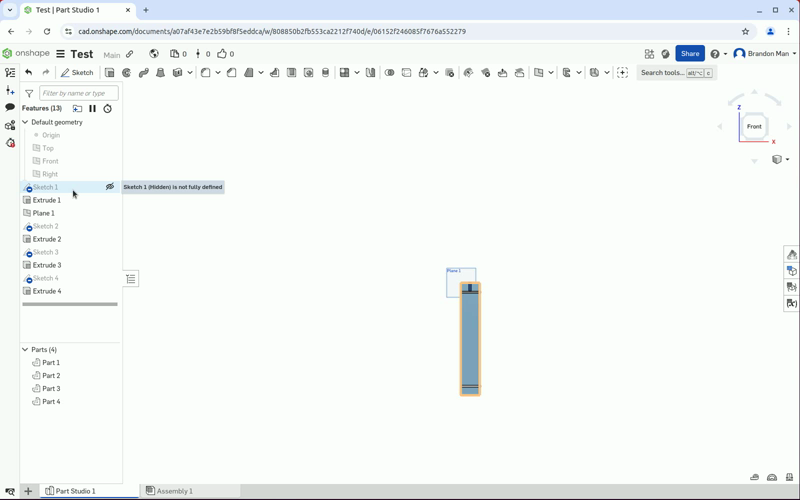
click(73, 189)
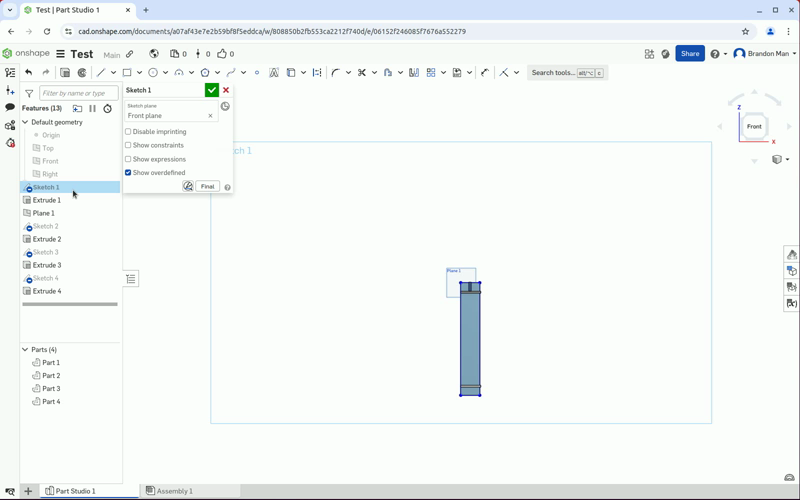
mouse_move(229, 92)
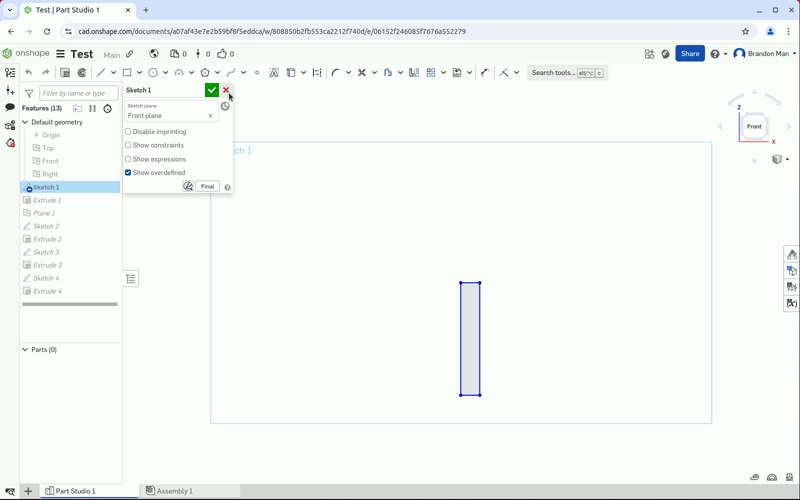
click(229, 92)
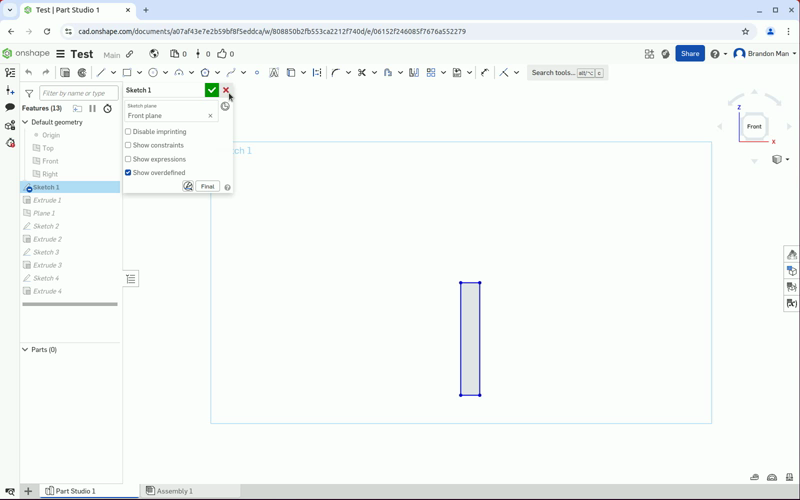
key(shift+s)
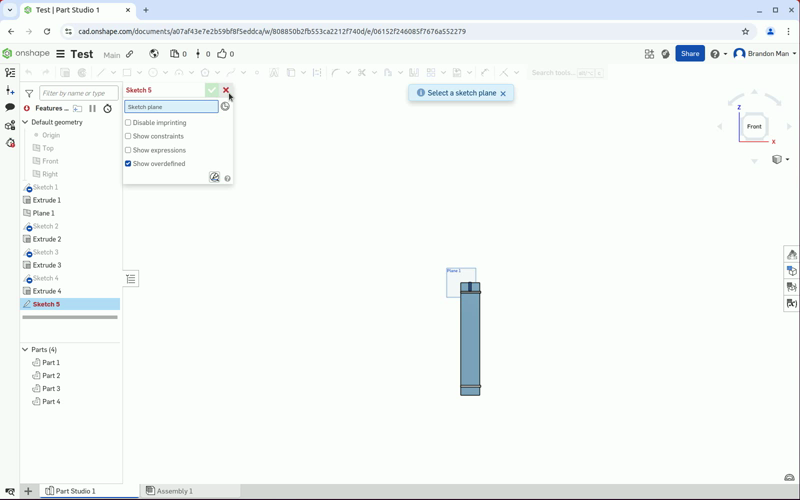
mouse_move(73, 215)
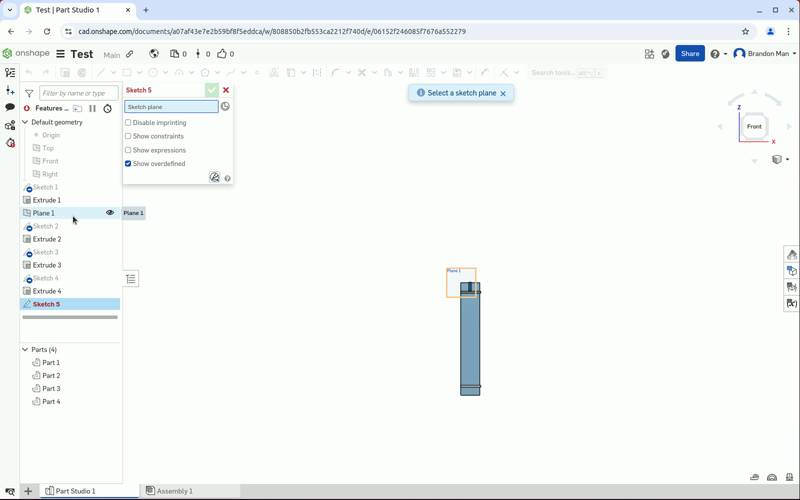
click(73, 215)
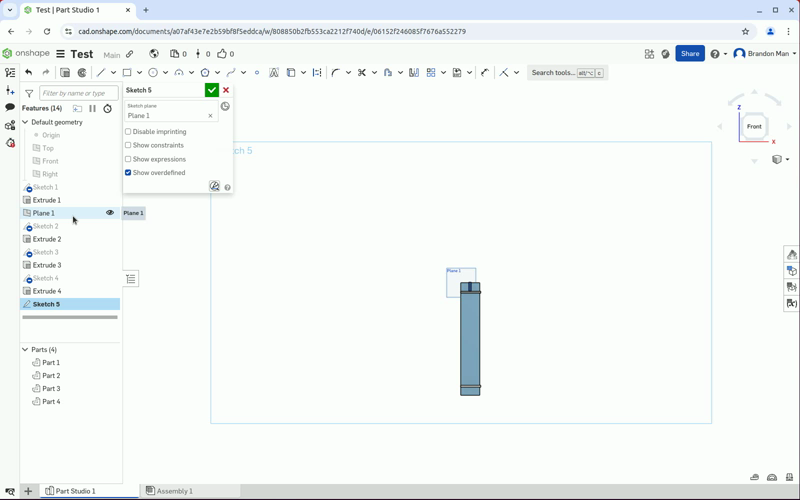
mouse_move(73, 352)
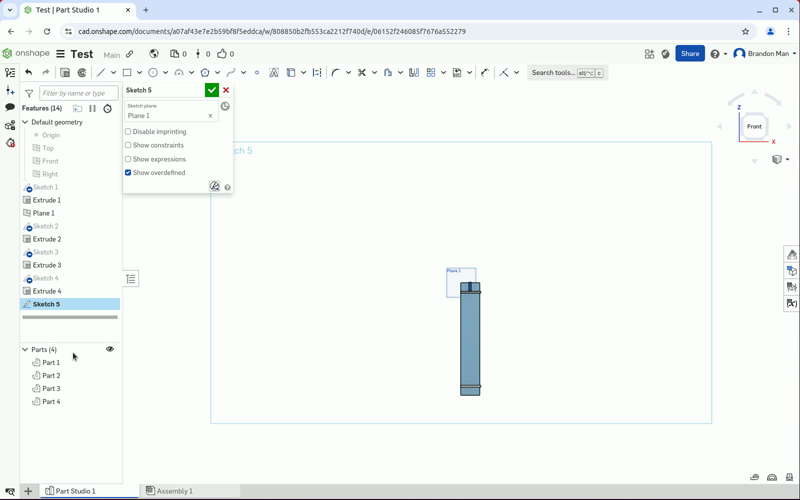
key(y)
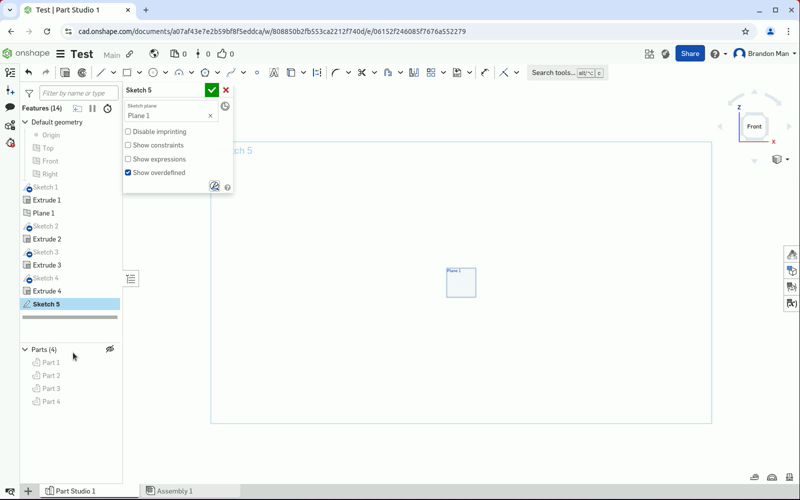
key(l)
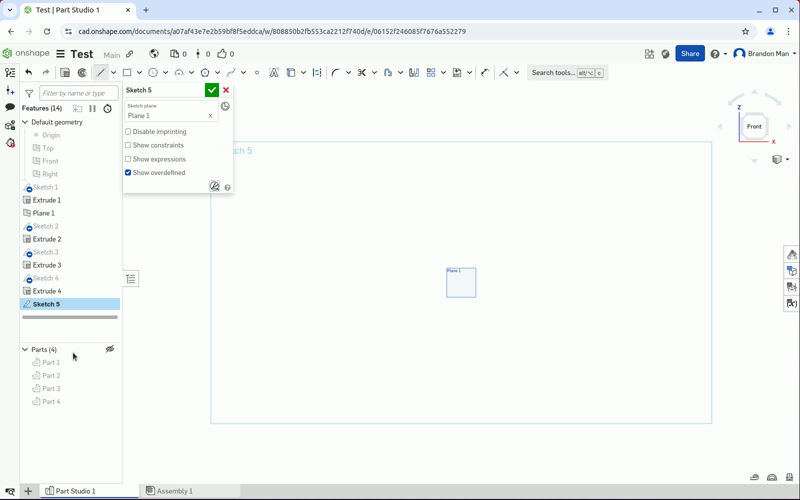
key_down(shift)
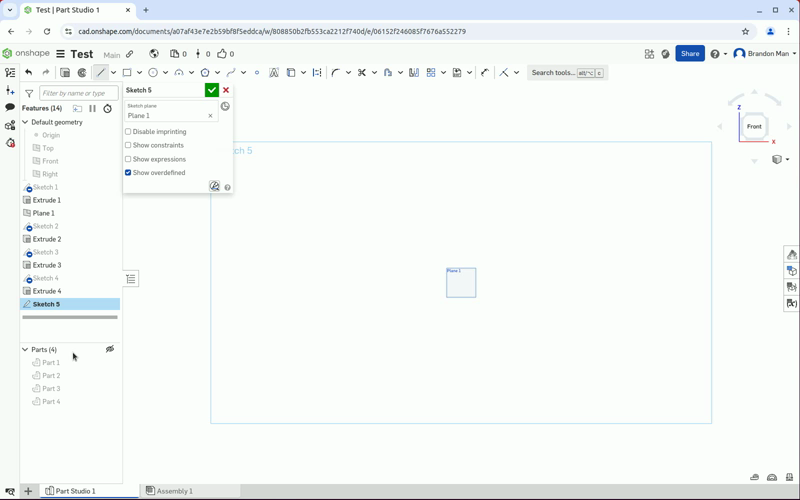
mouse_move(468, 395)
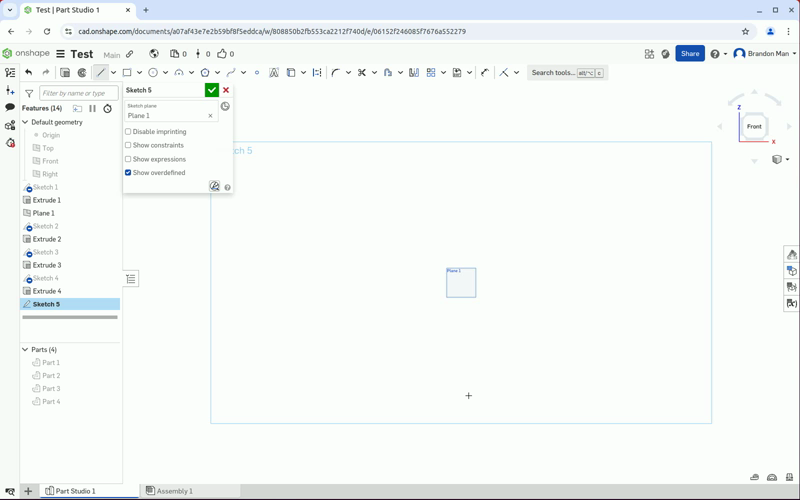
click(468, 395)
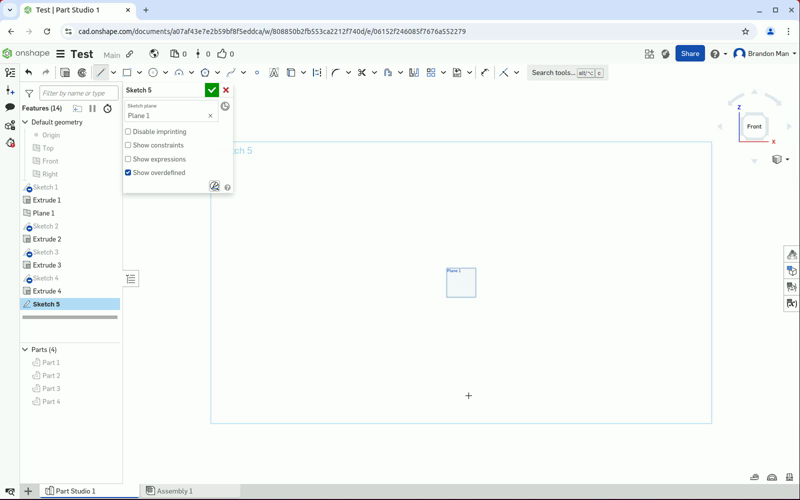
key_up(shift)
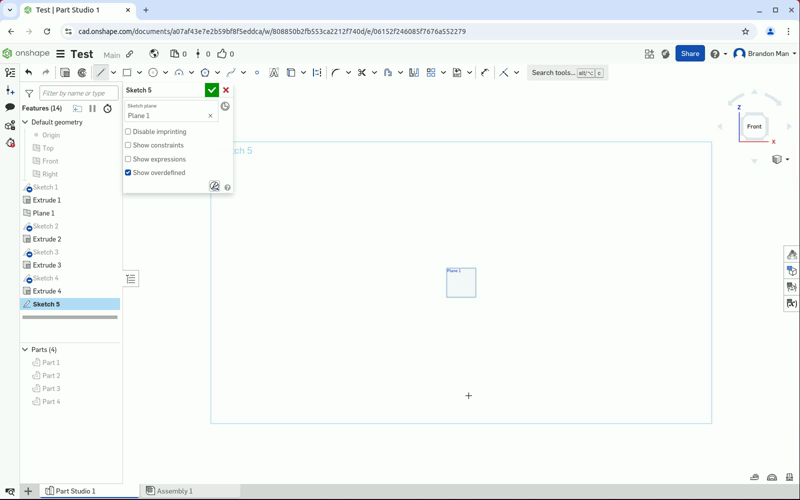
key_down(shift)
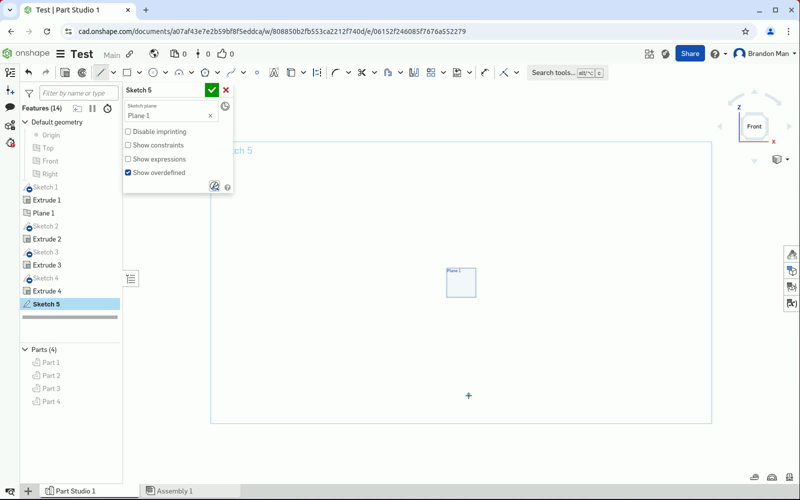
mouse_move(498, 395)
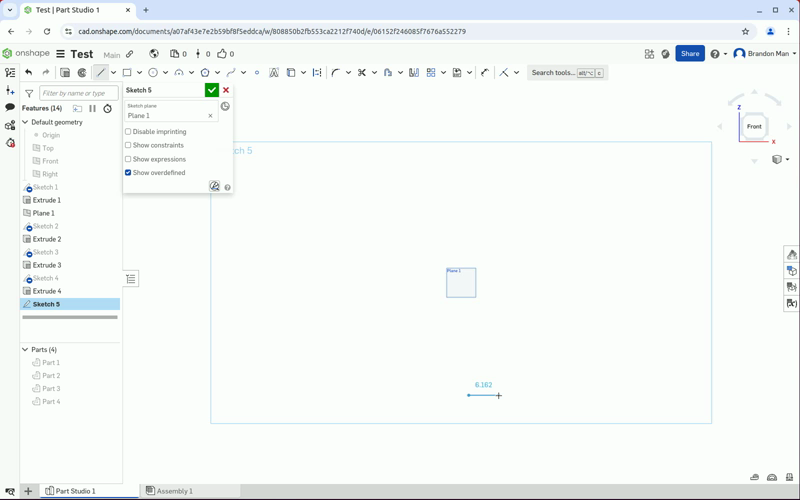
mouse_move(471, 395)
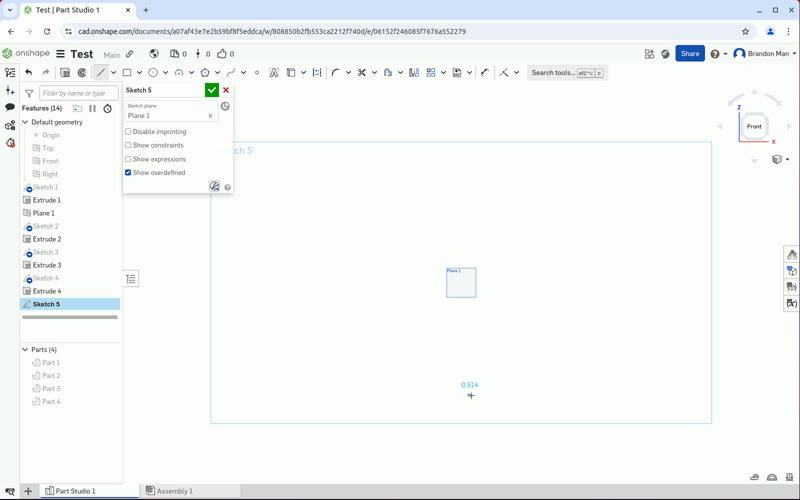
scroll(6)
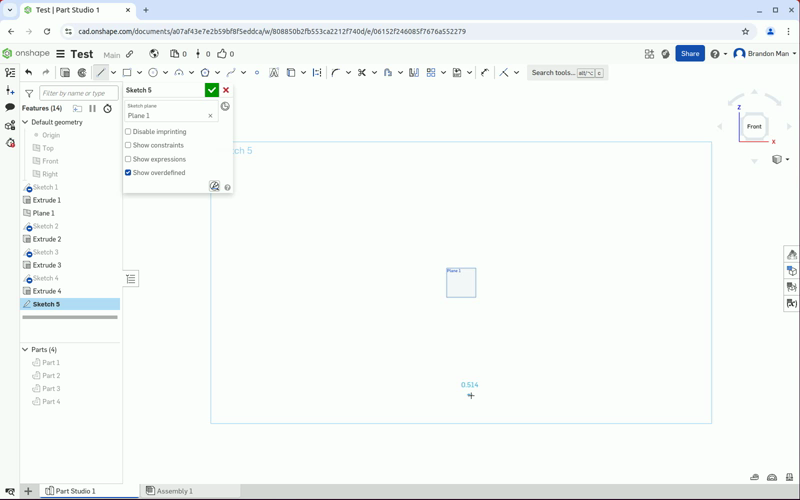
scroll(6)
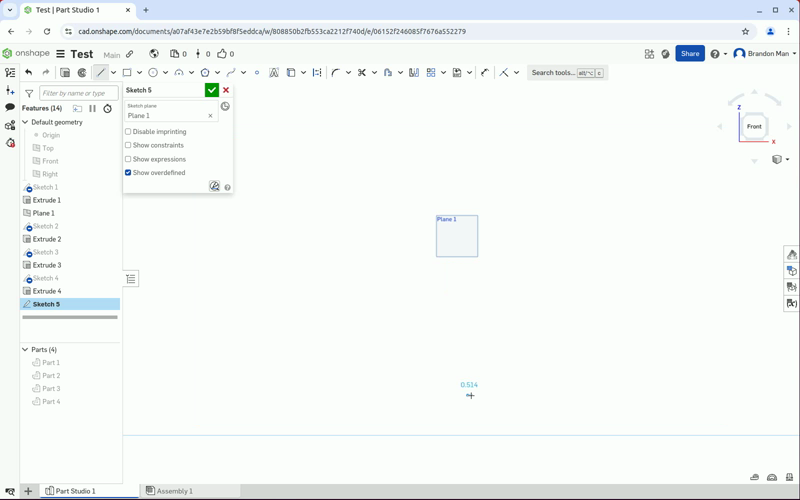
scroll(6)
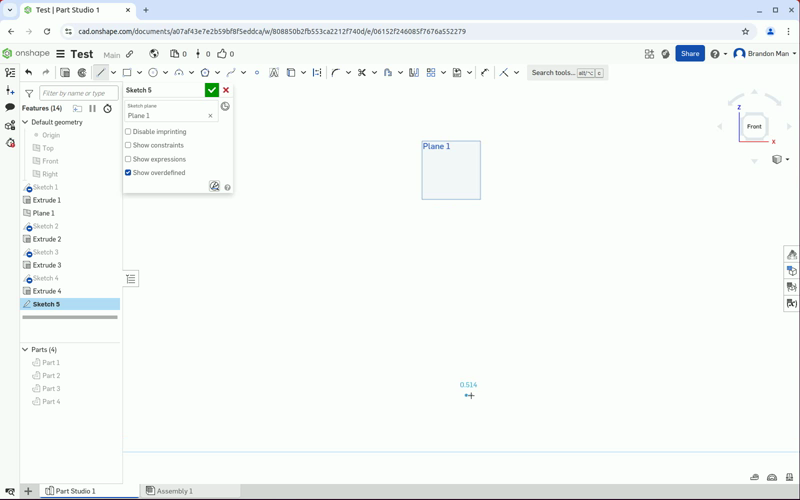
scroll(6)
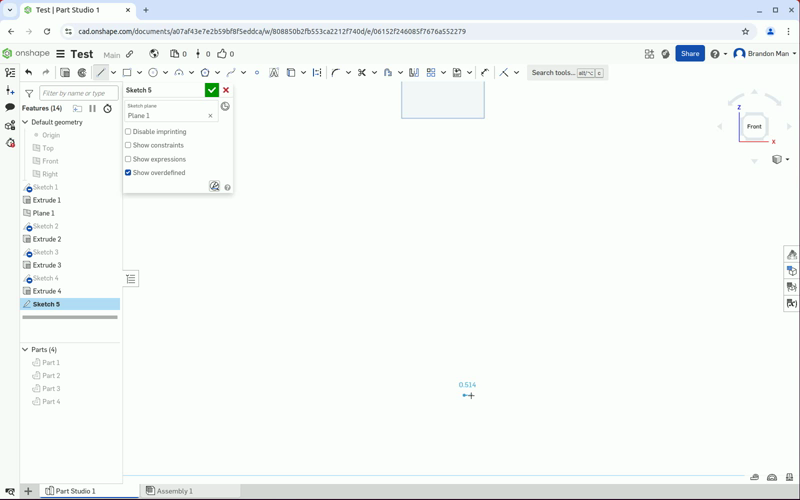
scroll(6)
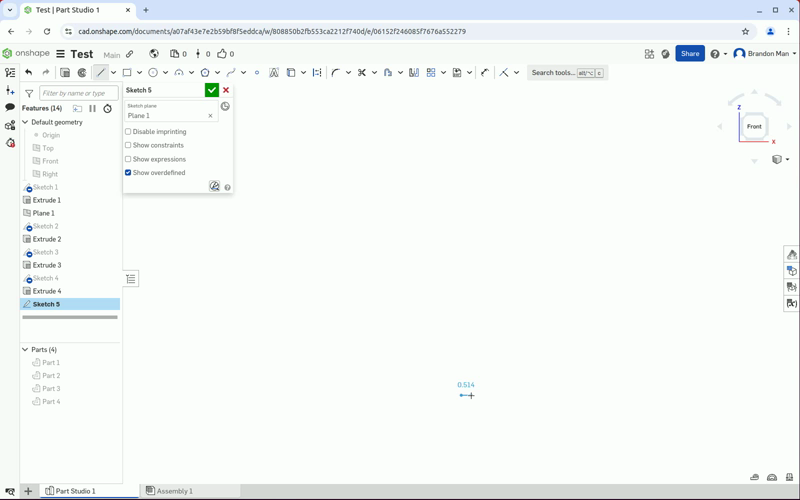
scroll(6)
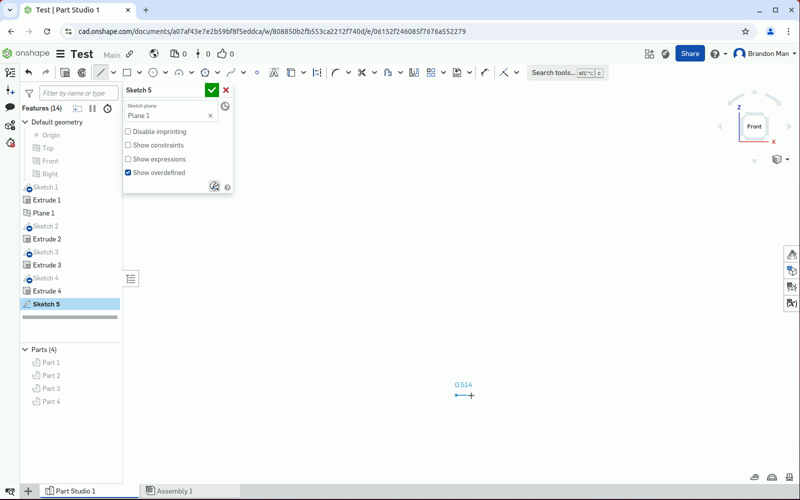
scroll(6)
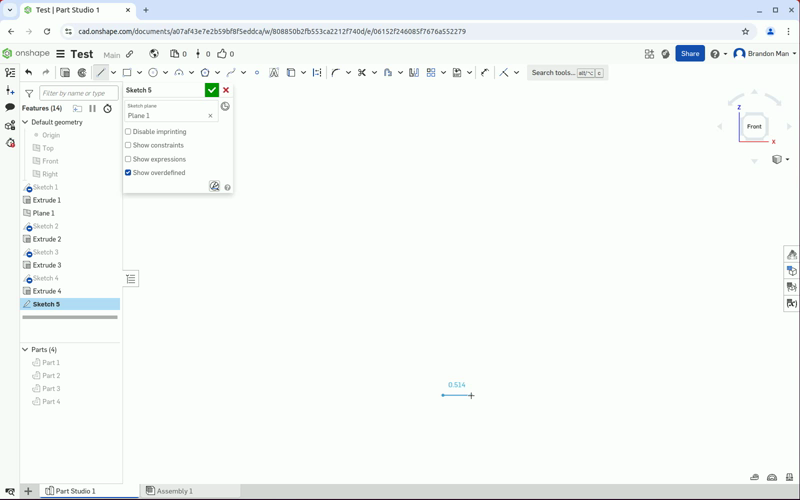
click(471, 395)
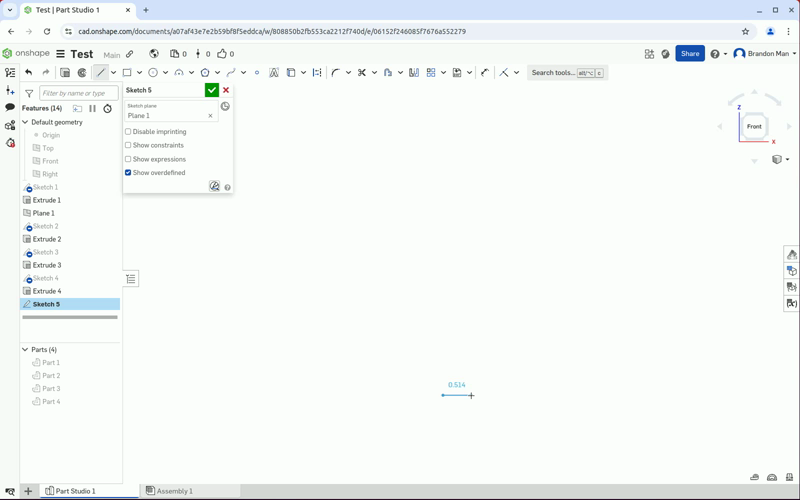
scroll(-6)
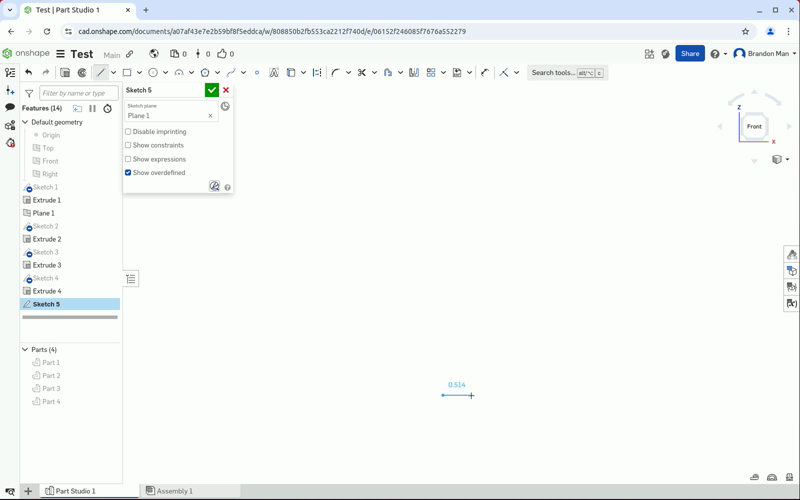
scroll(-6)
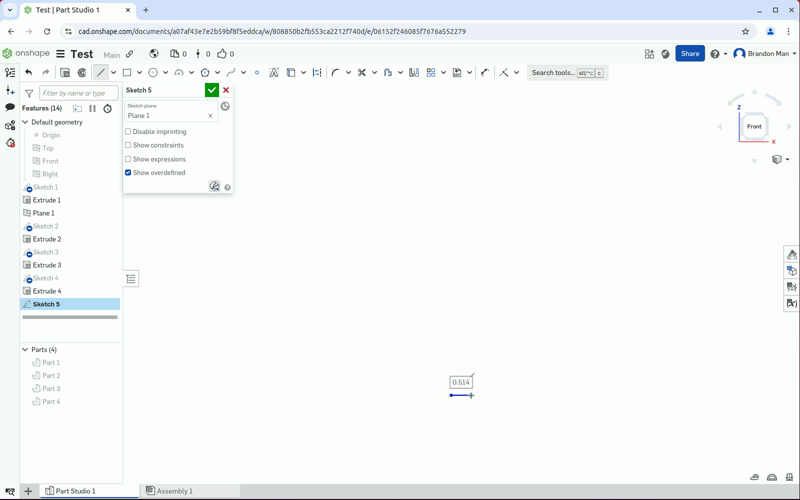
scroll(-6)
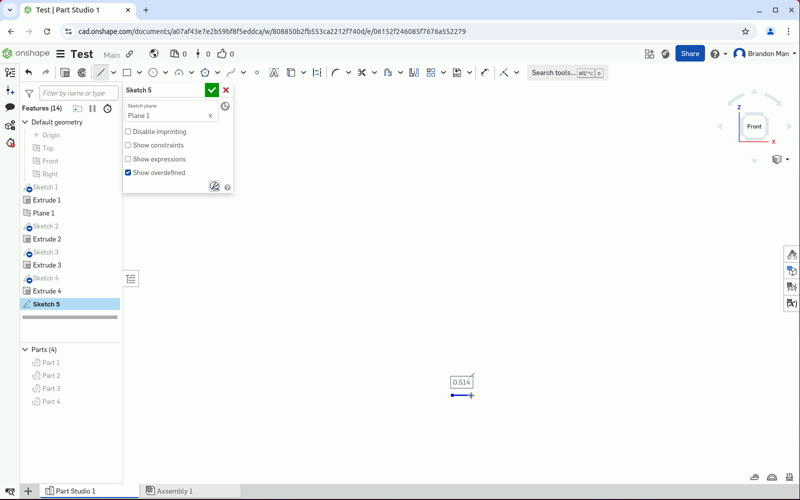
scroll(-6)
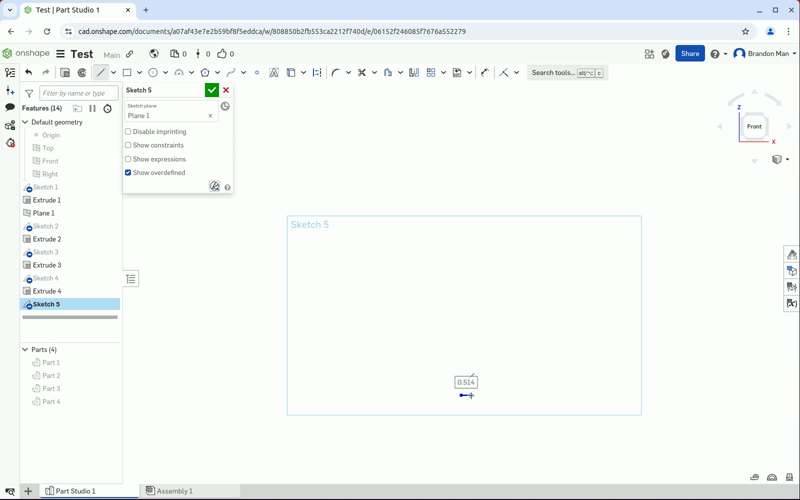
scroll(-6)
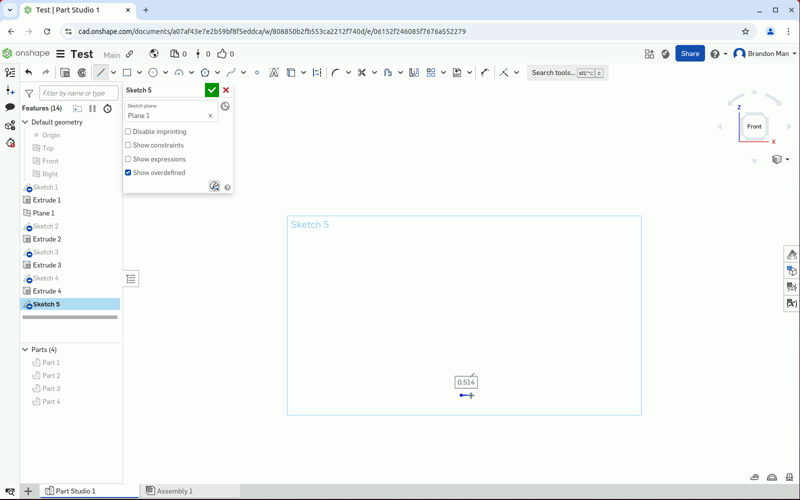
scroll(-6)
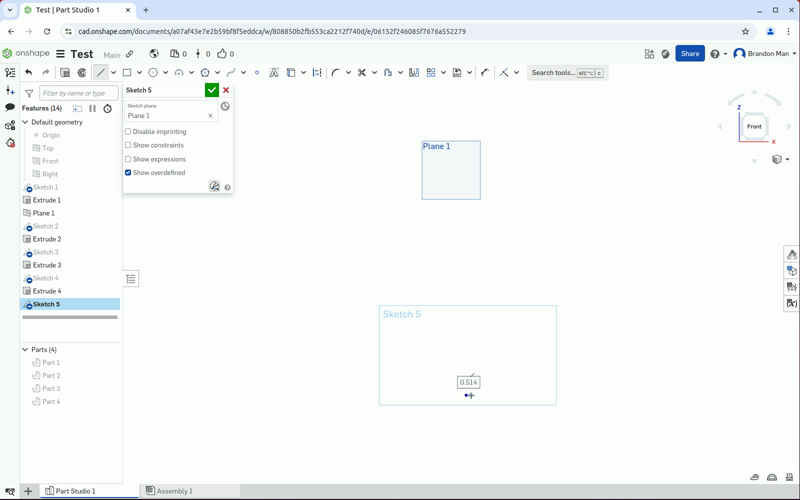
scroll(-6)
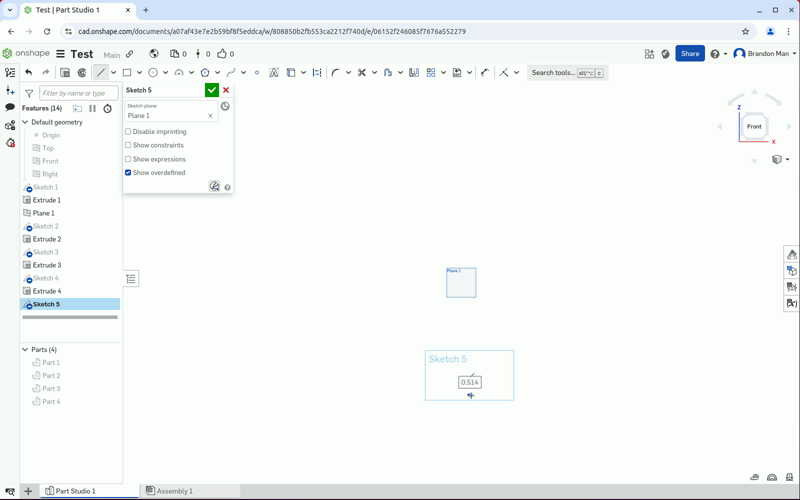
key_up(shift)
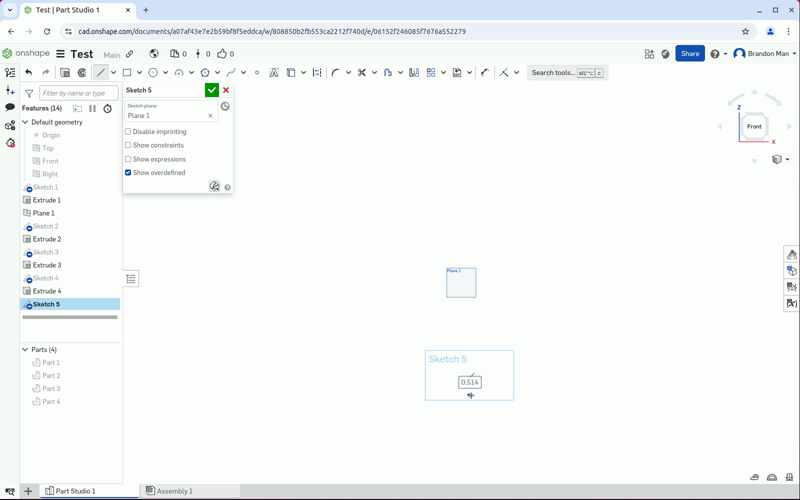
key_down(shift)
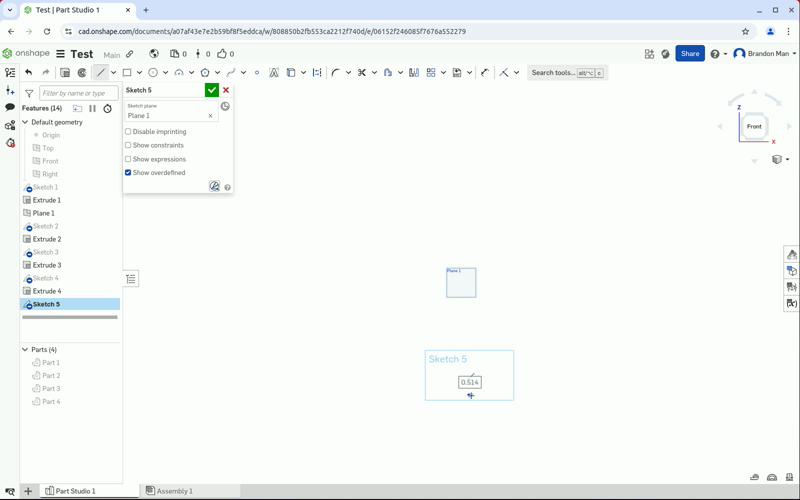
mouse_move(501, 395)
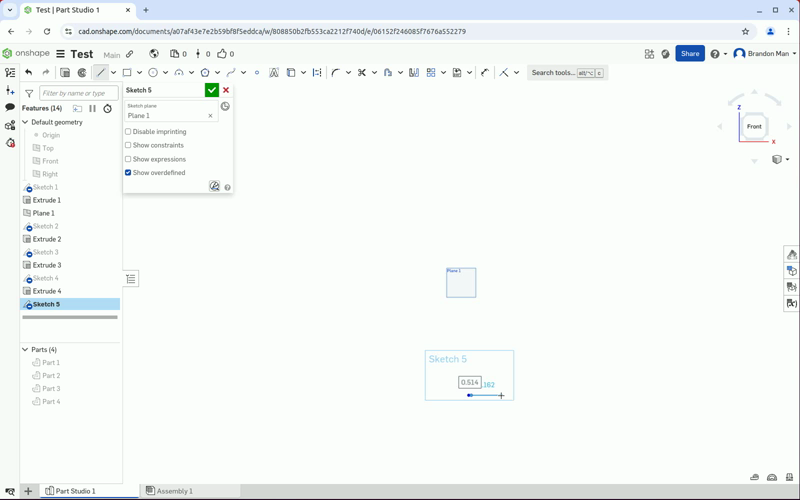
mouse_move(471, 386)
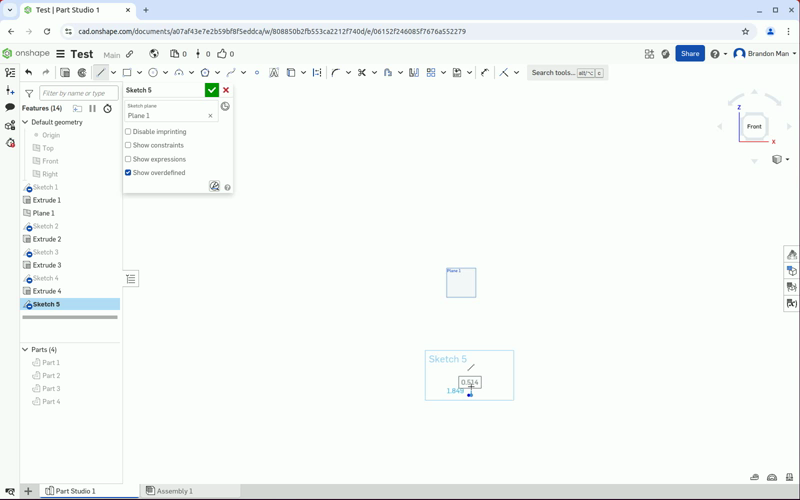
click(471, 386)
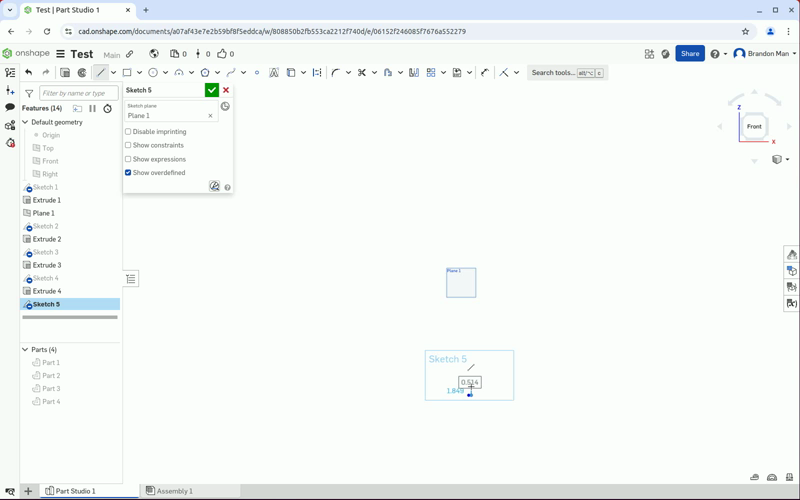
key_up(shift)
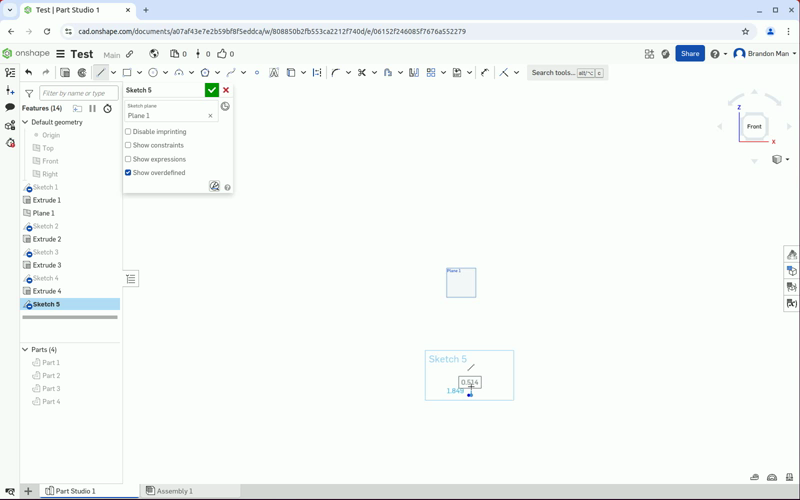
key_down(shift)
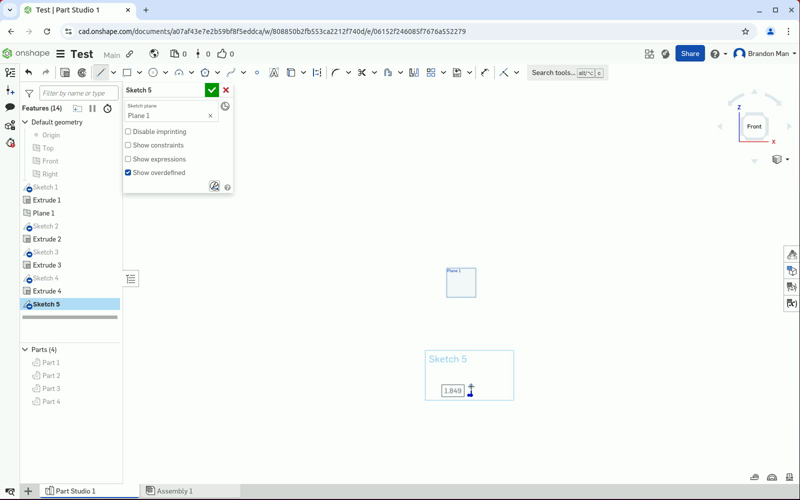
mouse_move(501, 386)
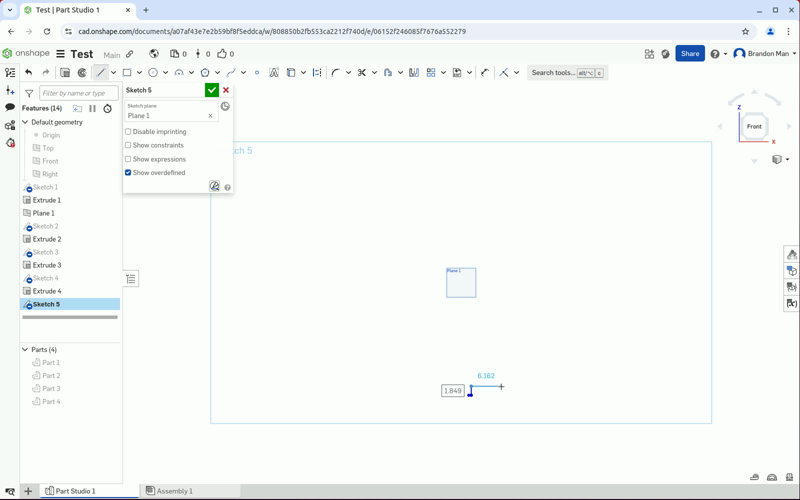
mouse_move(468, 386)
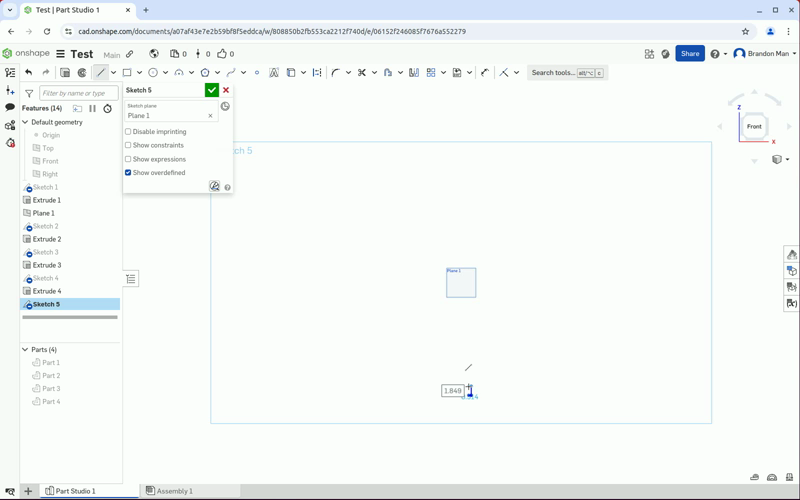
scroll(6)
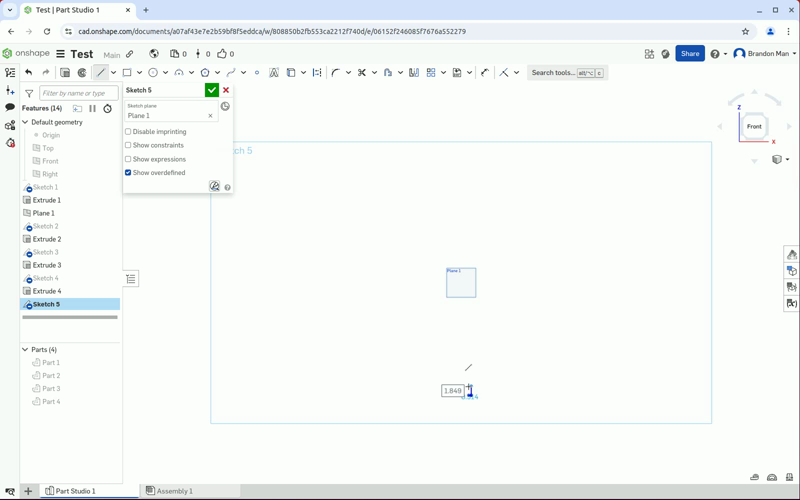
scroll(6)
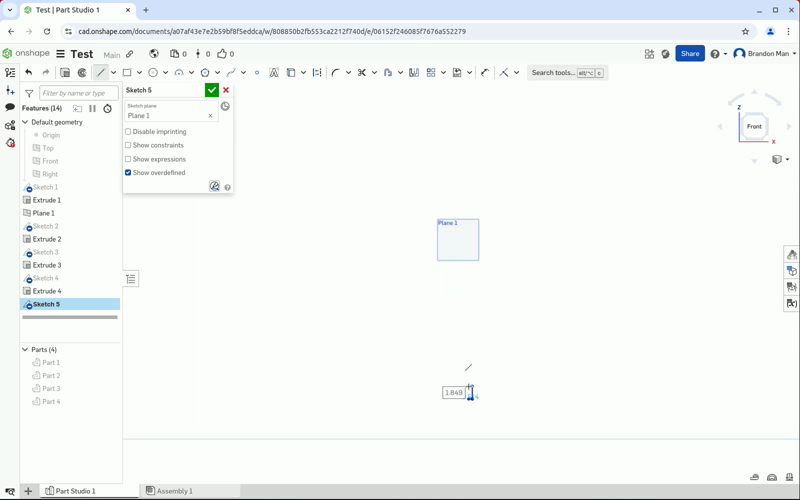
scroll(6)
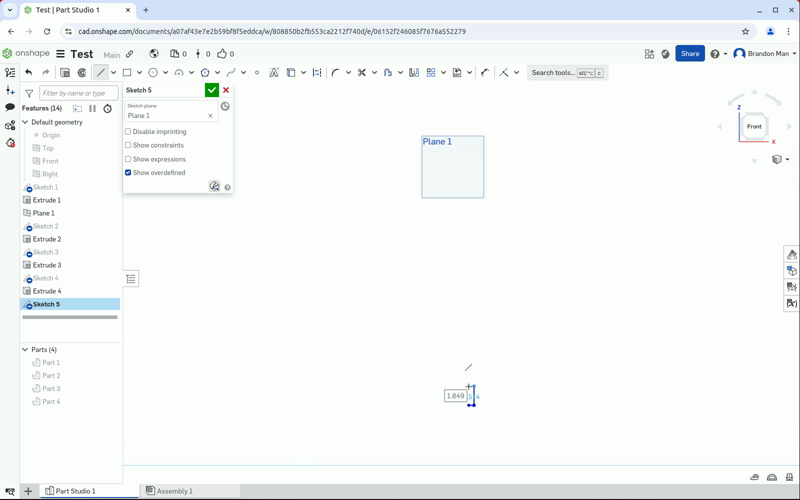
scroll(6)
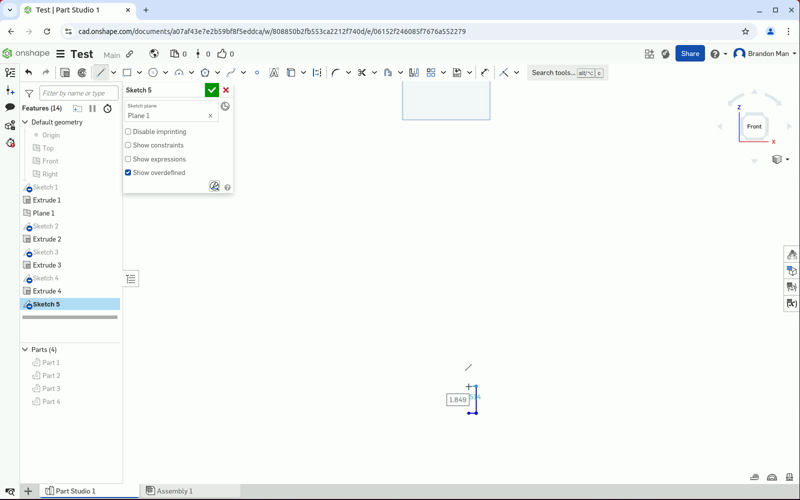
scroll(6)
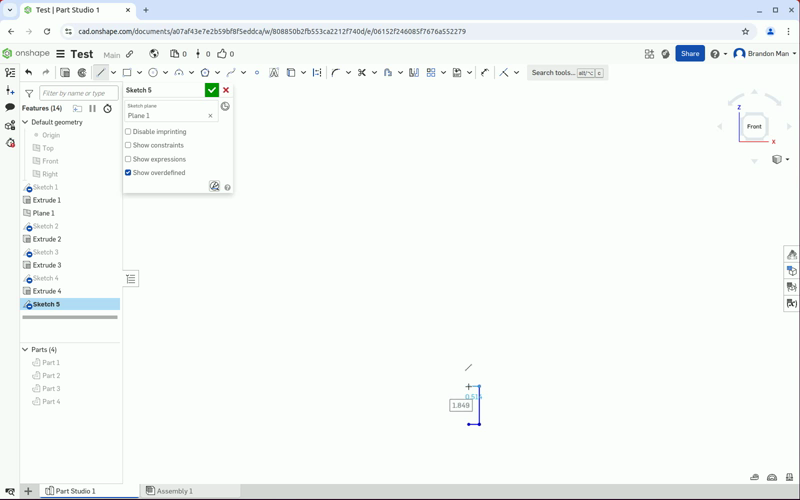
scroll(6)
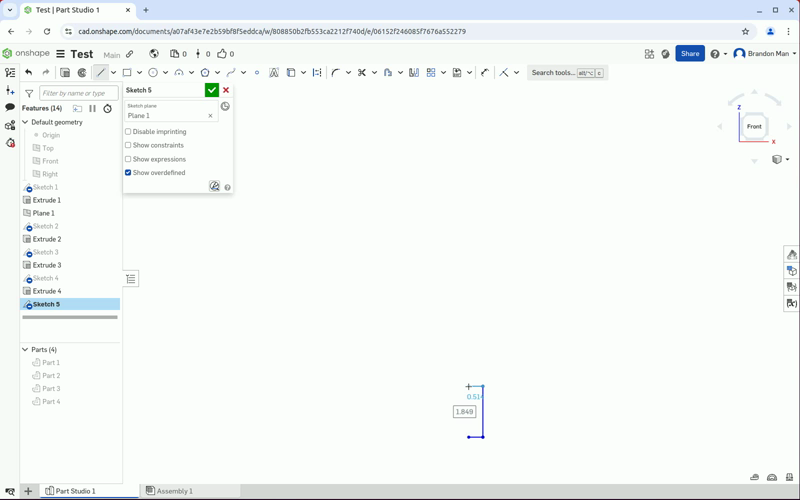
scroll(6)
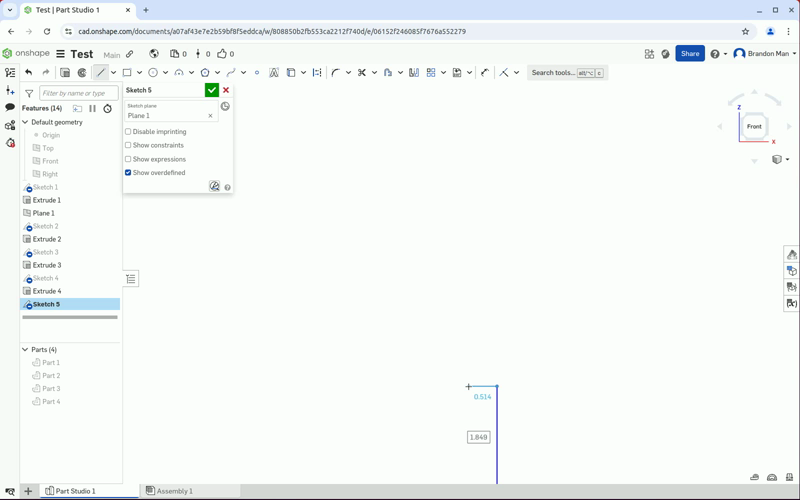
click(468, 386)
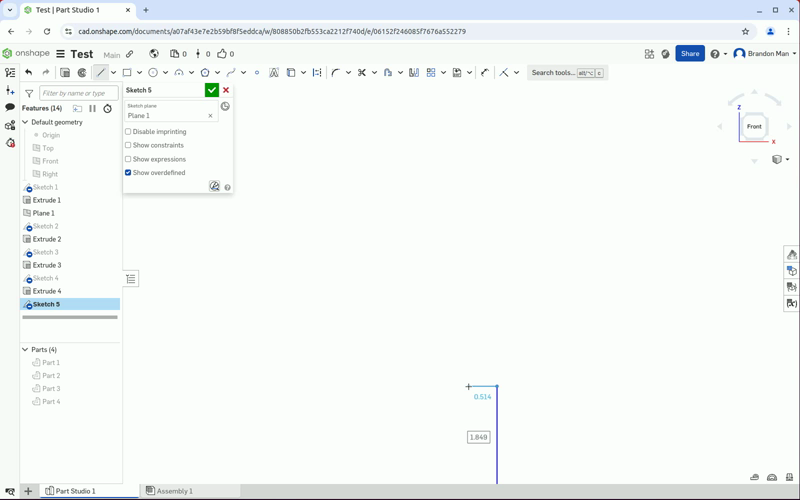
scroll(-6)
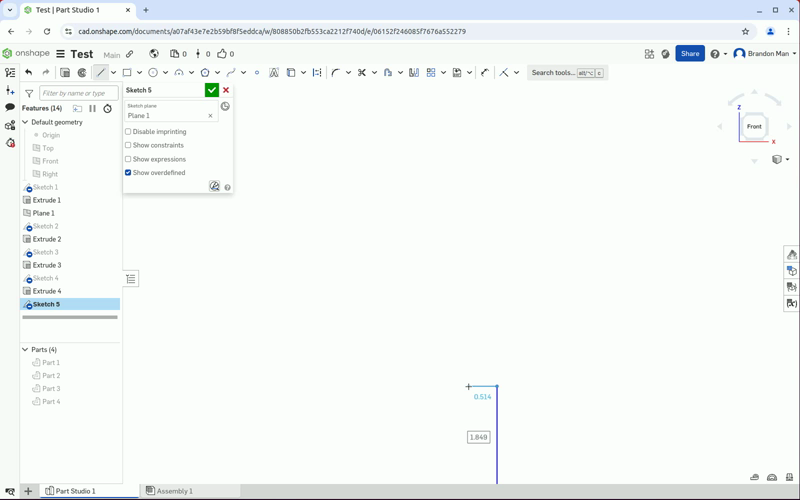
scroll(-6)
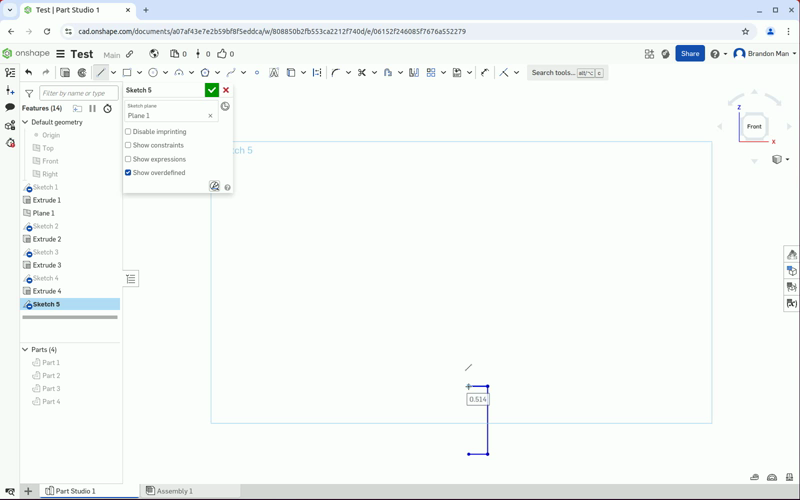
scroll(-6)
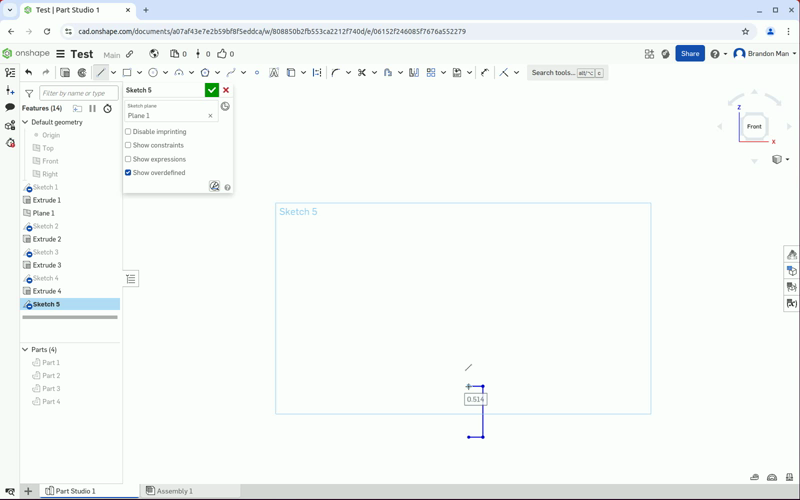
scroll(-6)
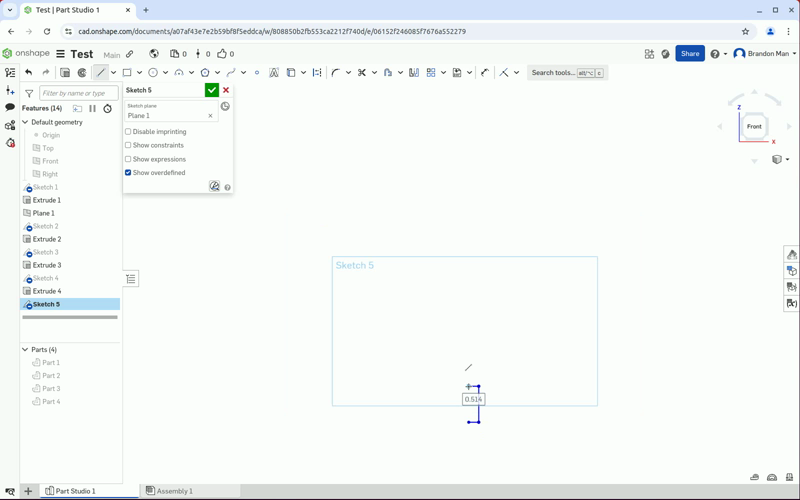
scroll(-6)
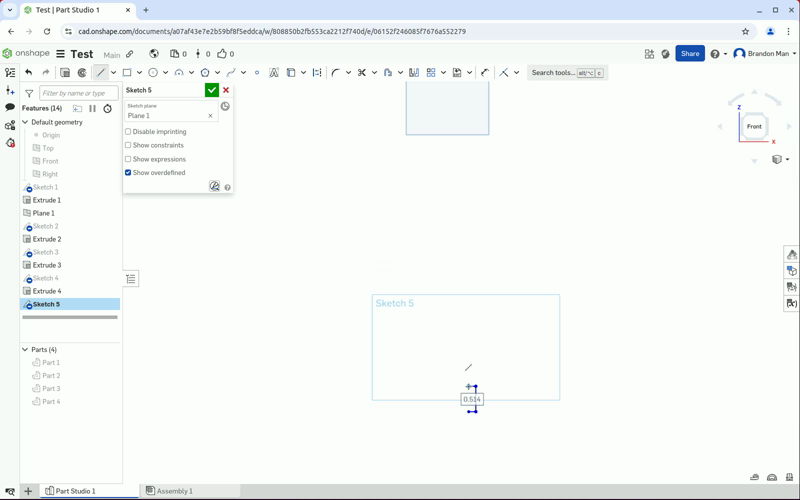
scroll(-6)
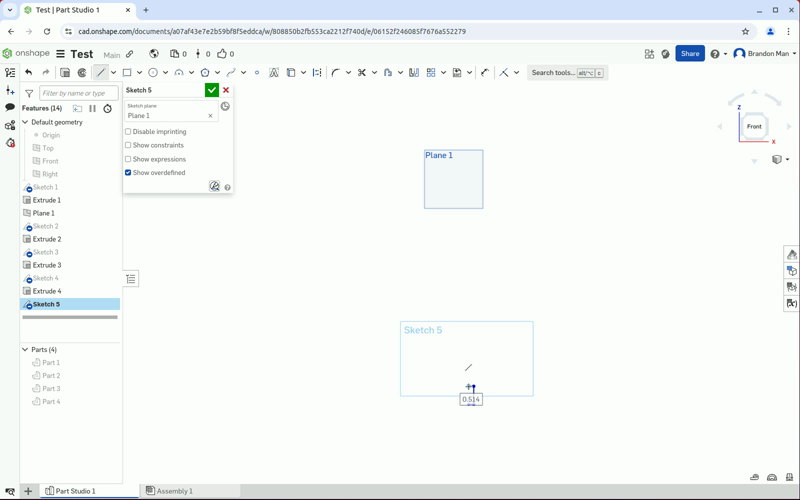
scroll(-6)
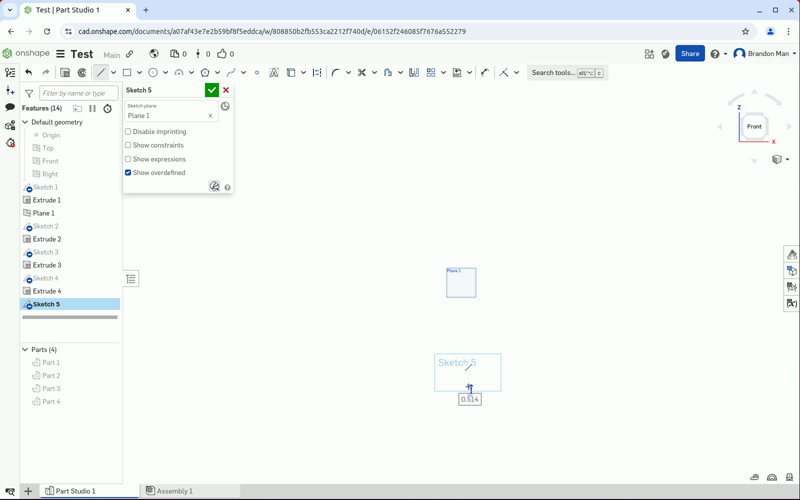
key_up(shift)
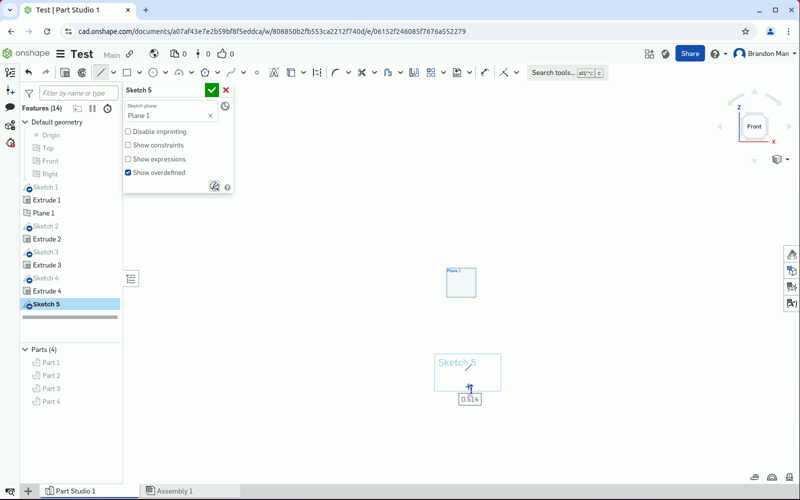
mouse_move(498, 386)
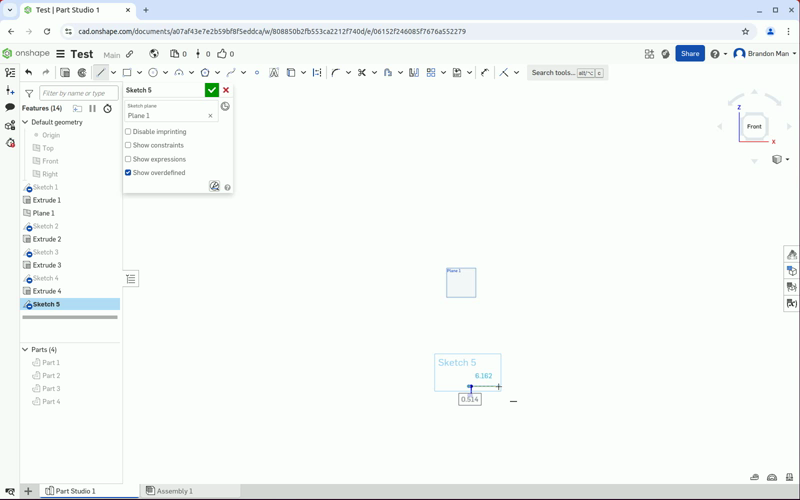
key_down(shift)
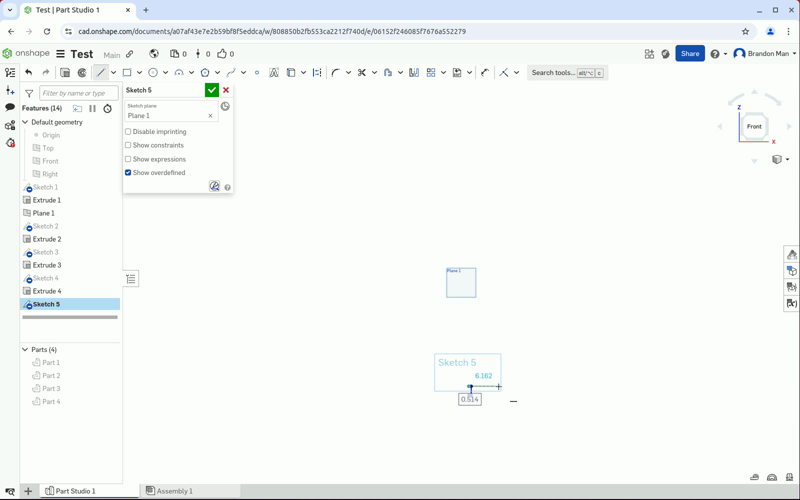
mouse_move(468, 395)
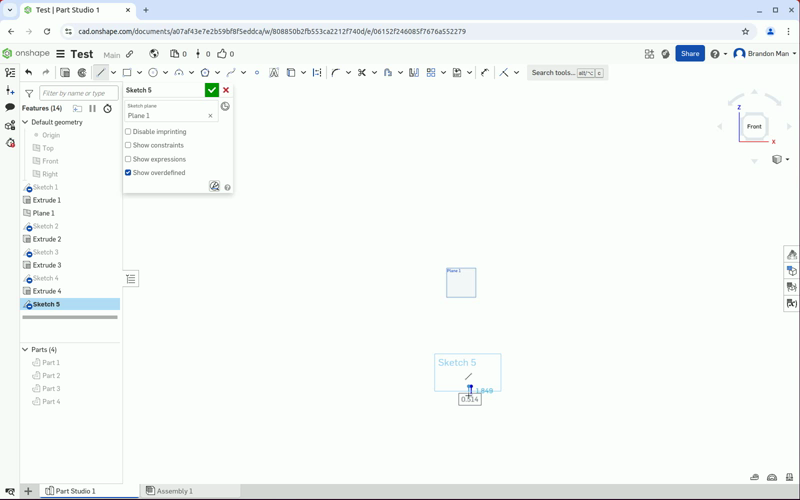
scroll(6)
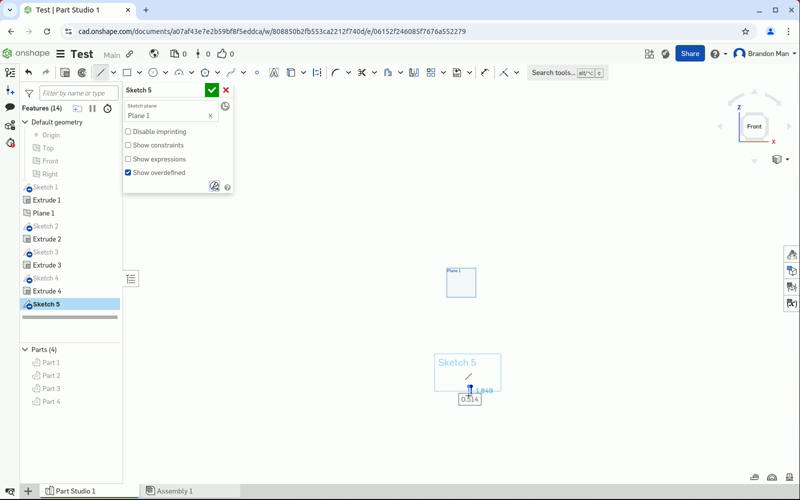
scroll(6)
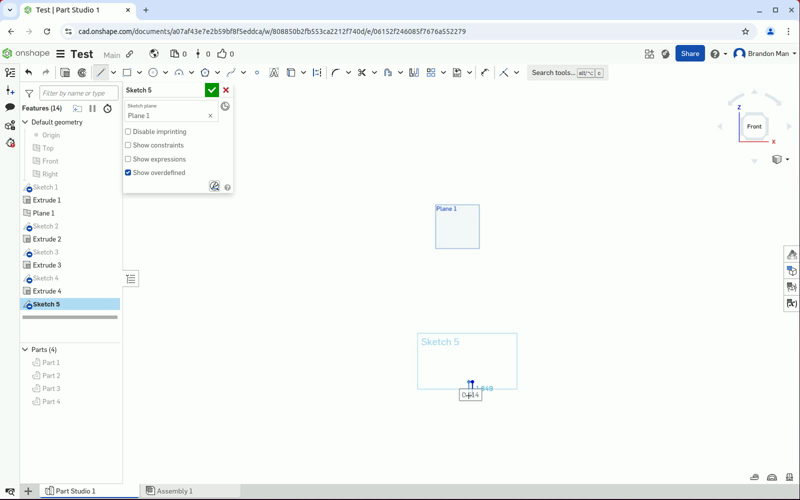
scroll(6)
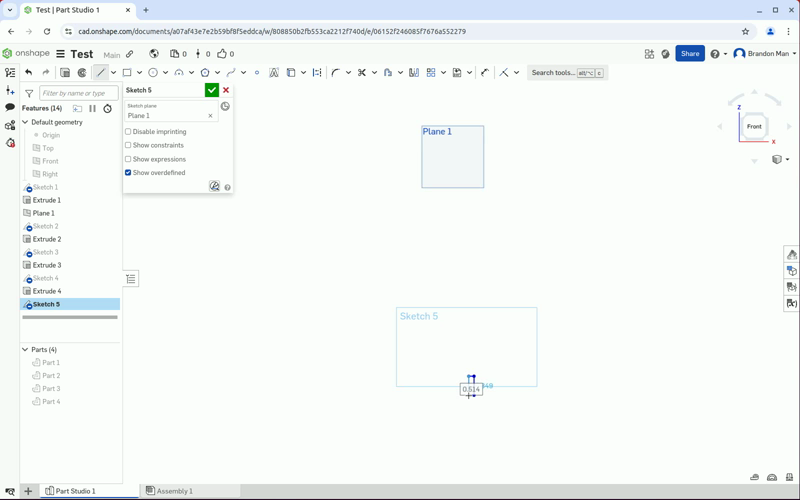
scroll(6)
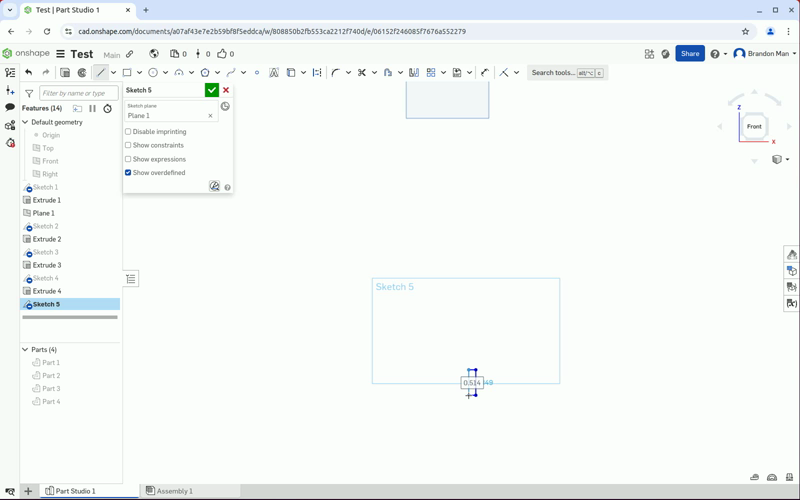
scroll(6)
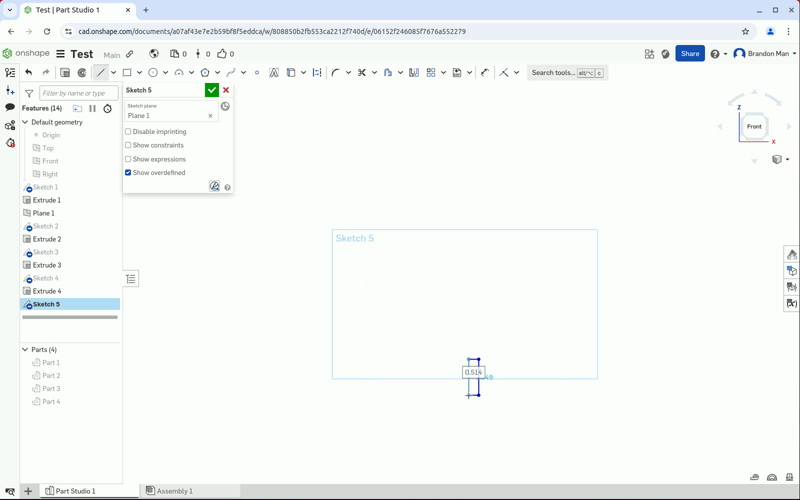
scroll(6)
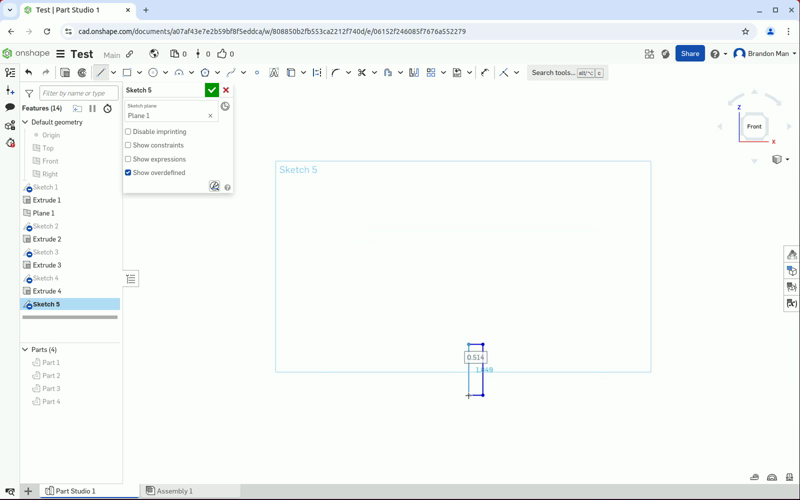
scroll(6)
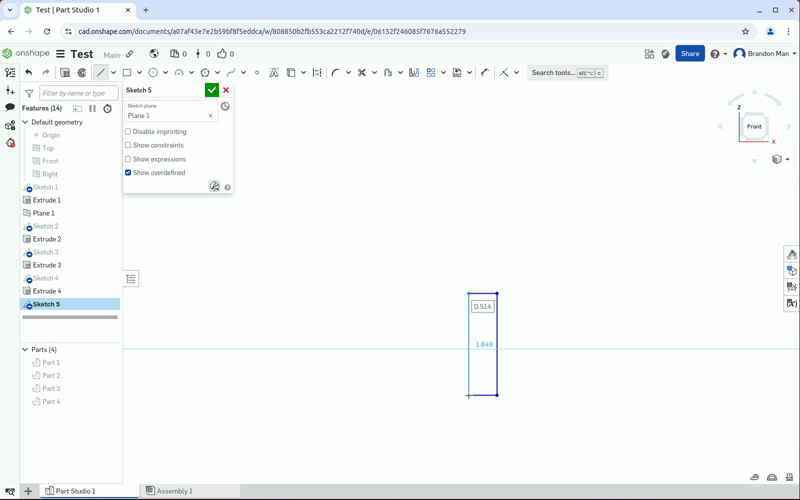
key_up(shift)
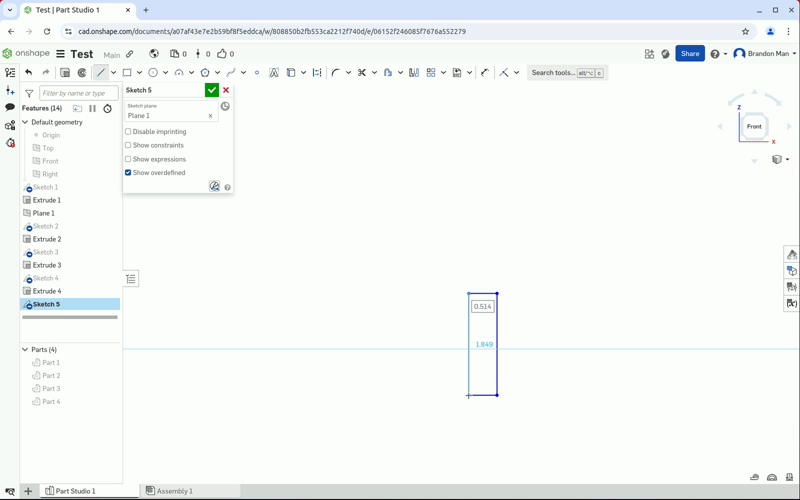
click(468, 395)
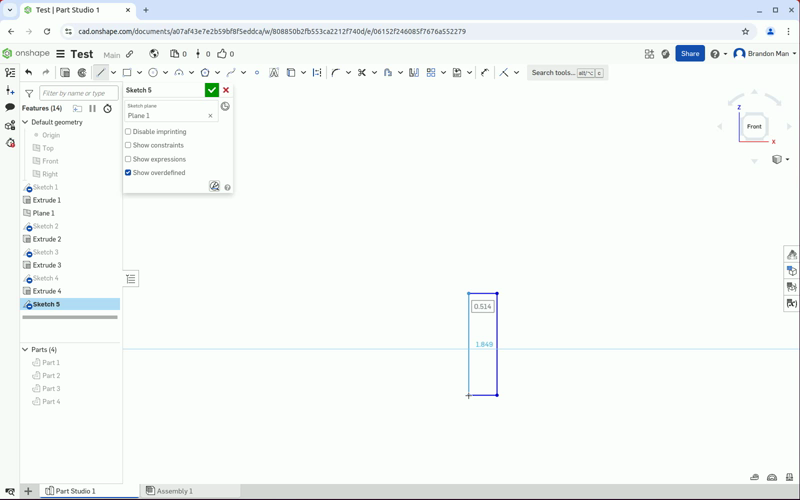
scroll(-6)
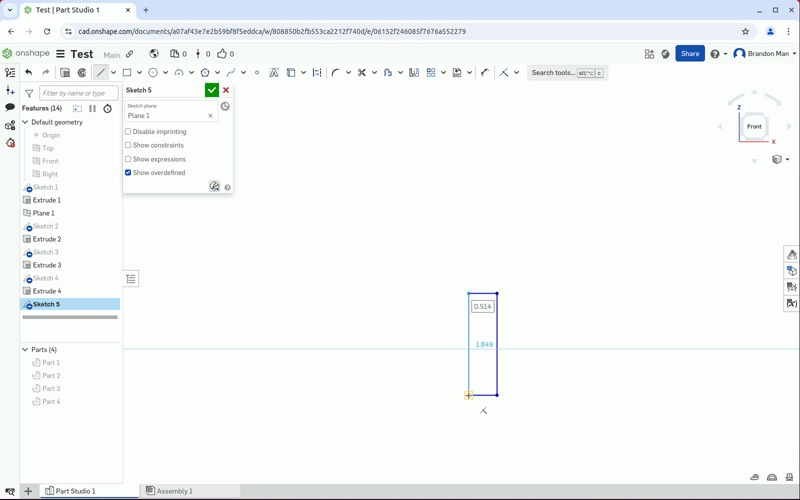
scroll(-6)
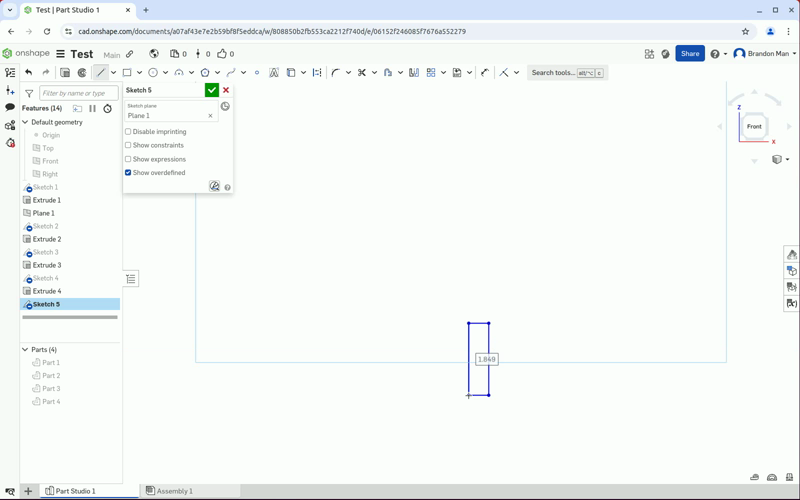
scroll(-6)
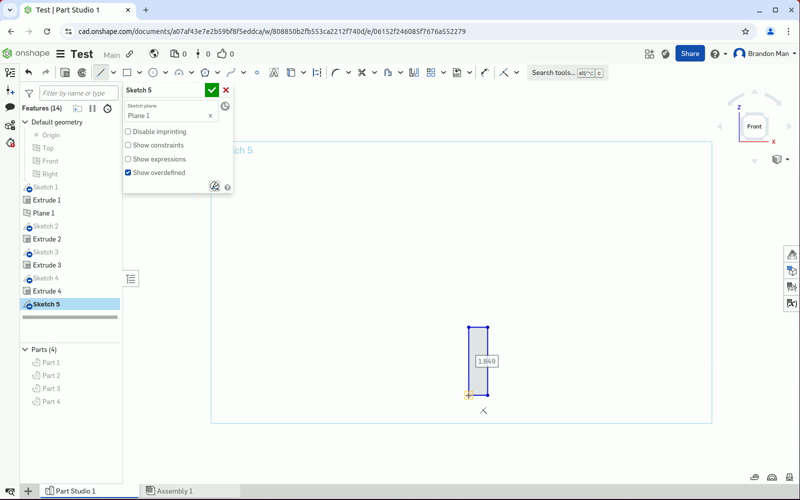
scroll(-6)
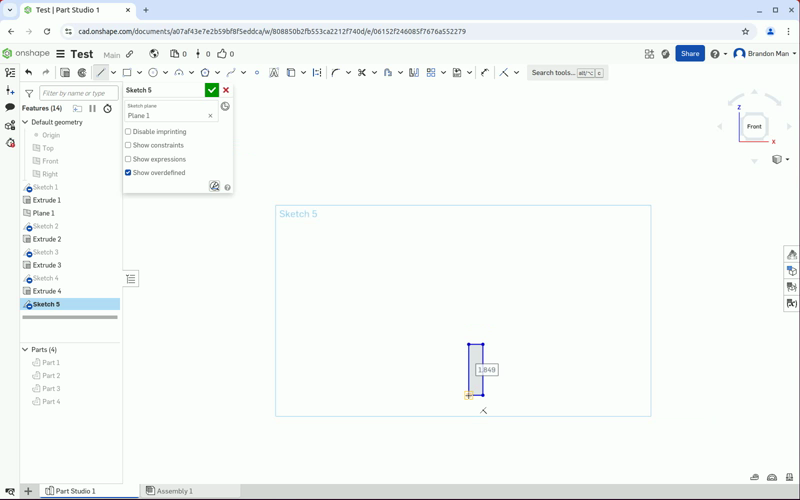
scroll(-6)
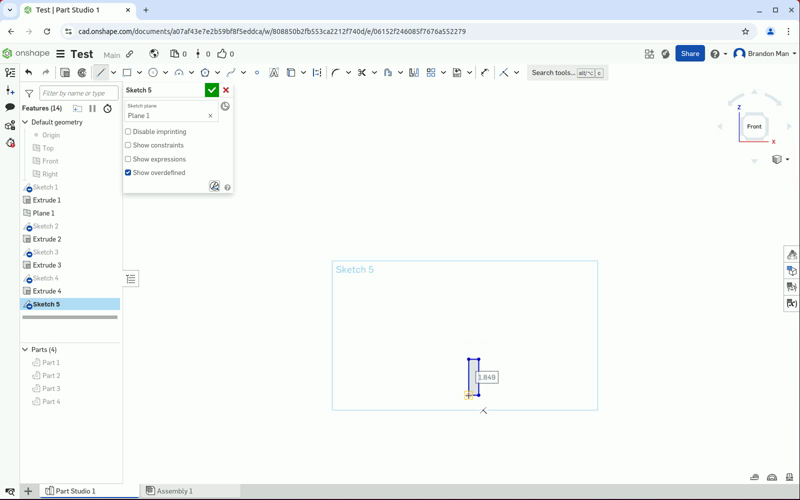
scroll(-6)
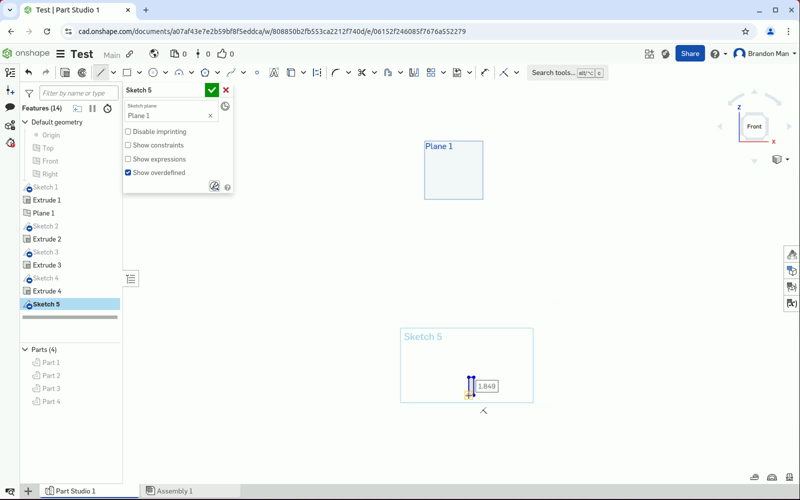
scroll(-6)
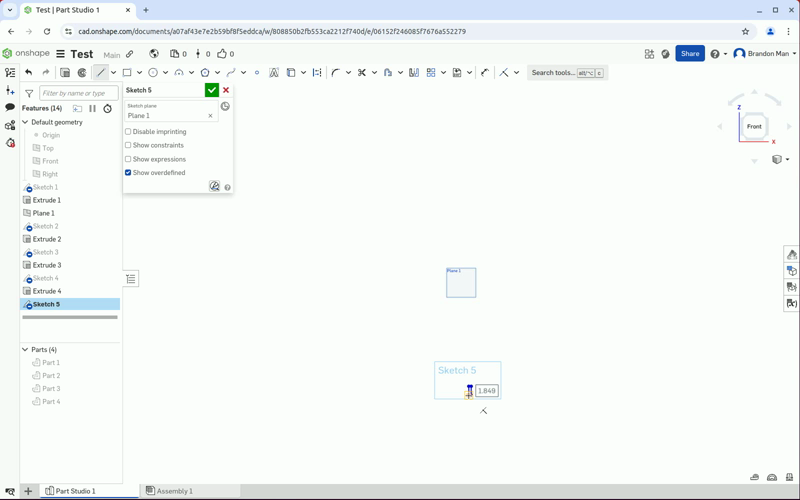
key(esc)
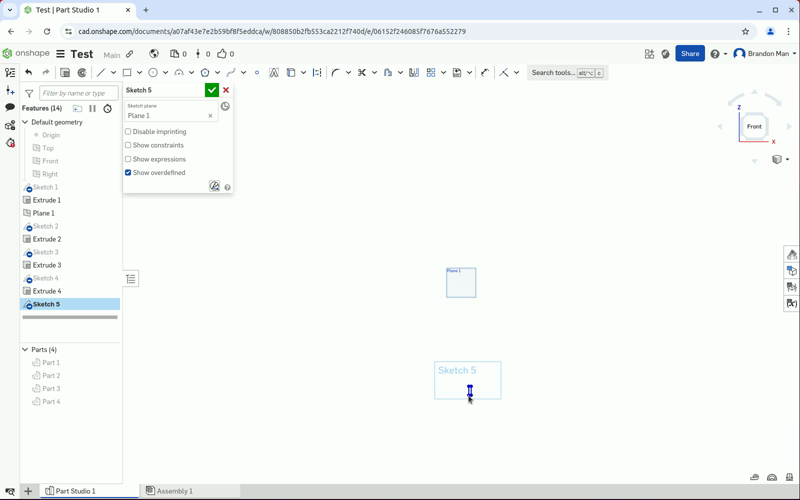
mouse_move(470, 388)
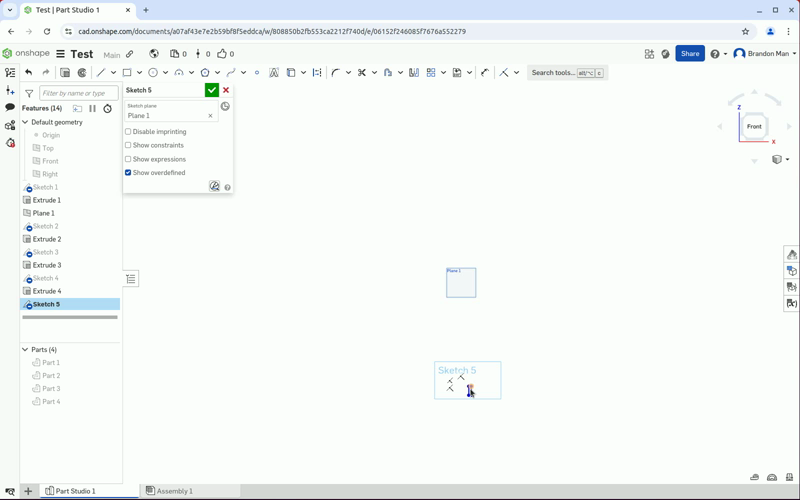
scroll(6)
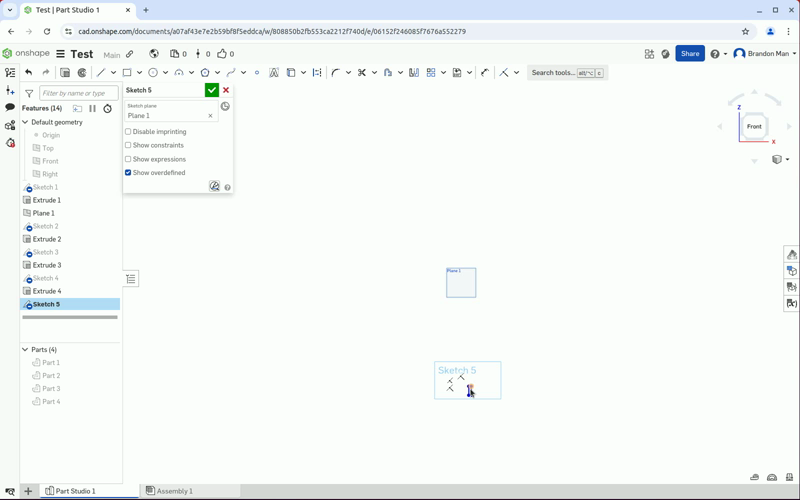
scroll(6)
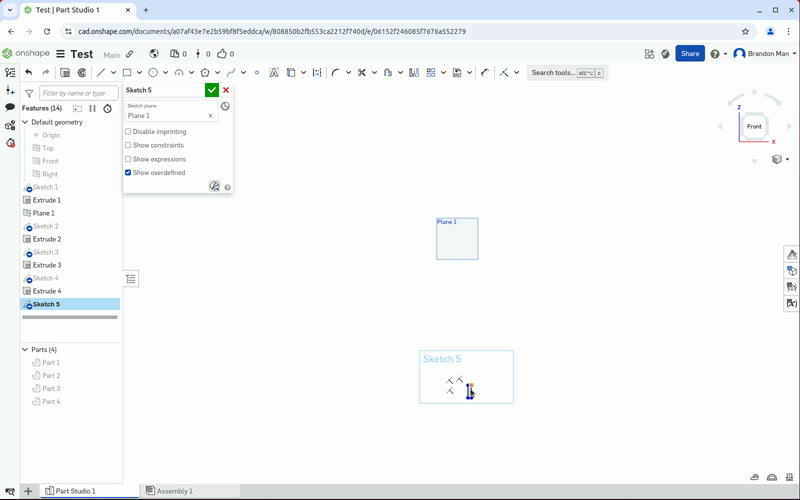
scroll(6)
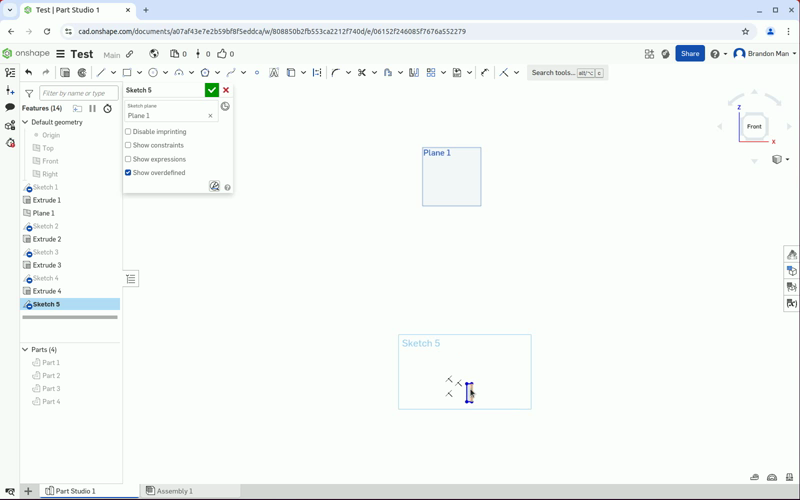
scroll(6)
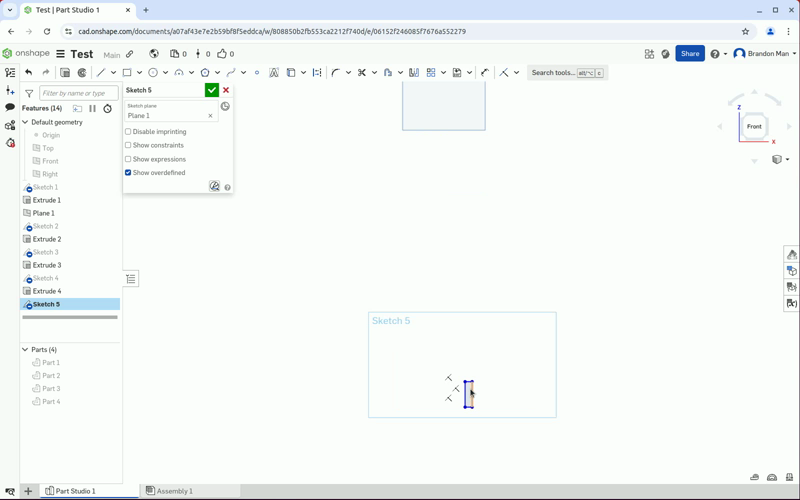
scroll(6)
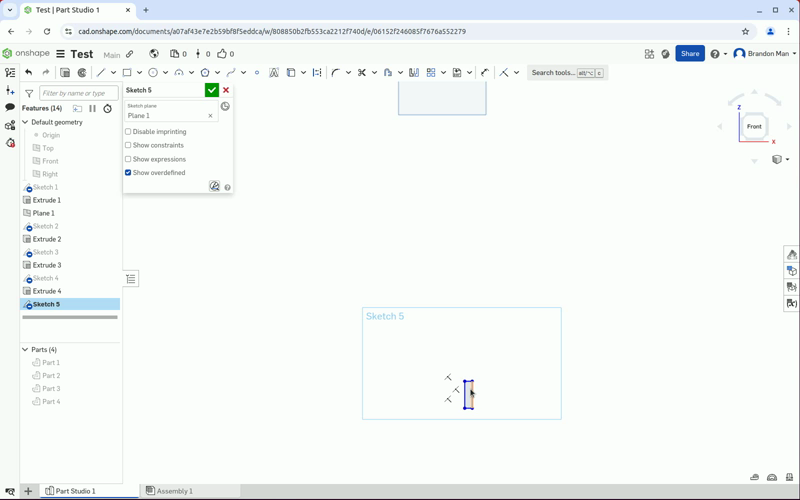
scroll(6)
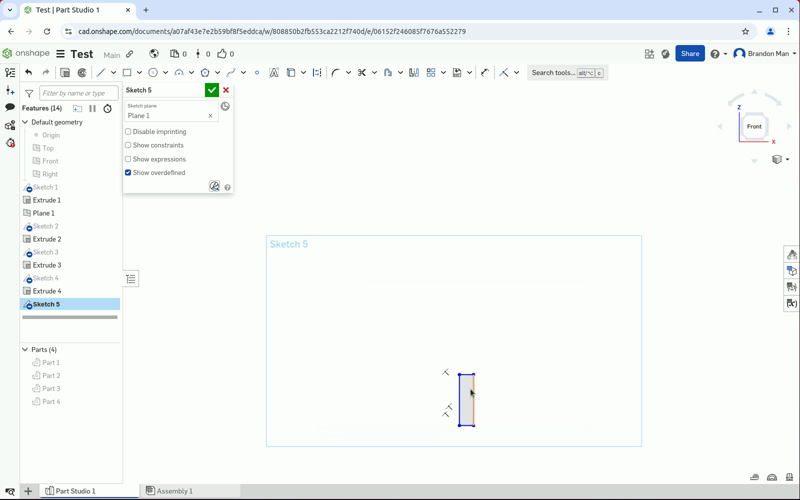
scroll(6)
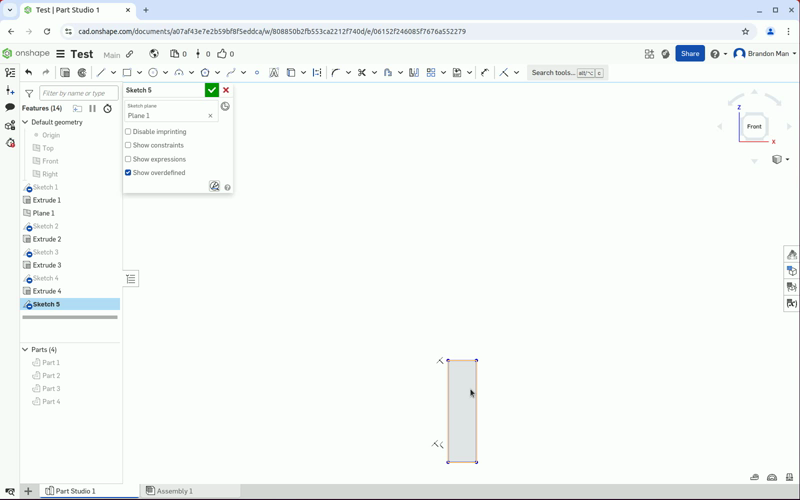
click(470, 388)
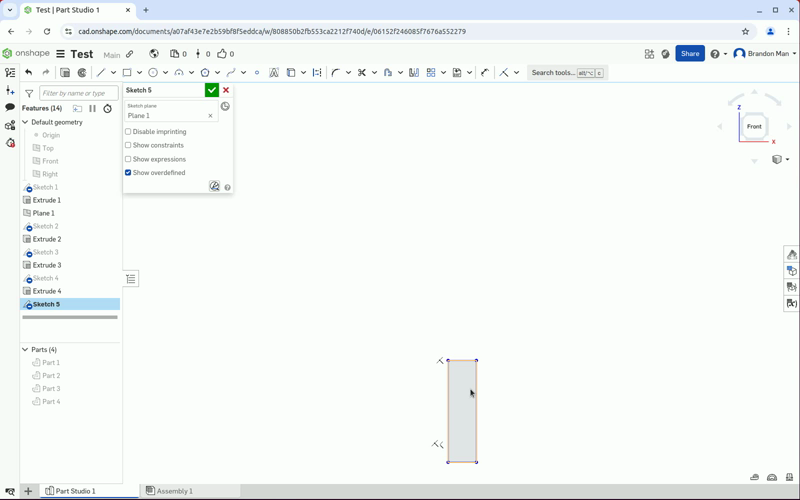
scroll(-6)
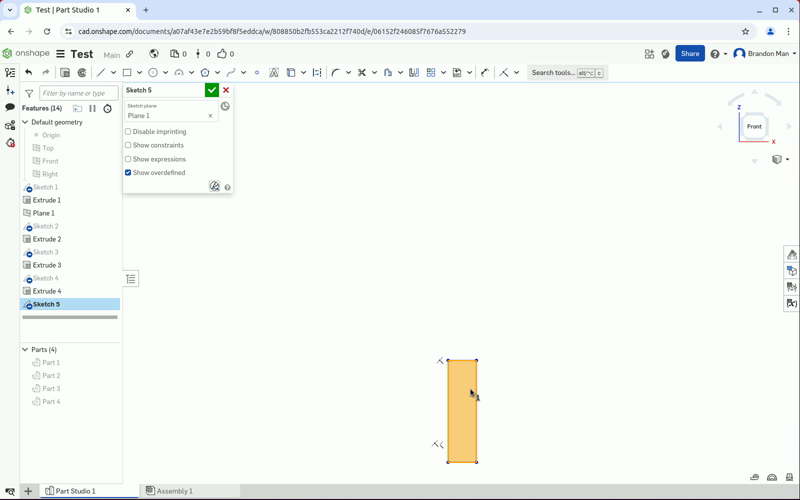
scroll(-6)
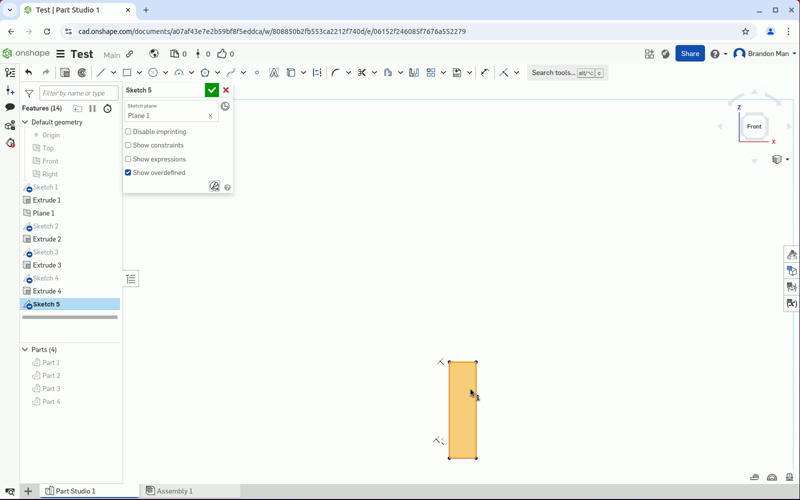
scroll(-6)
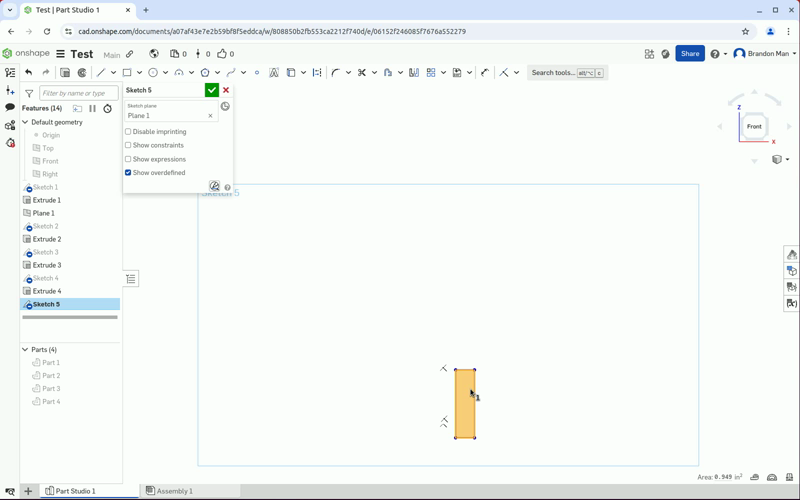
scroll(-6)
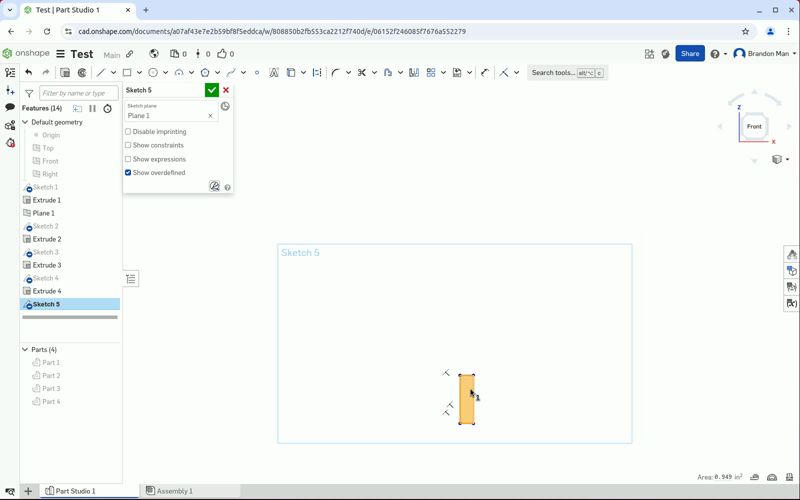
scroll(-6)
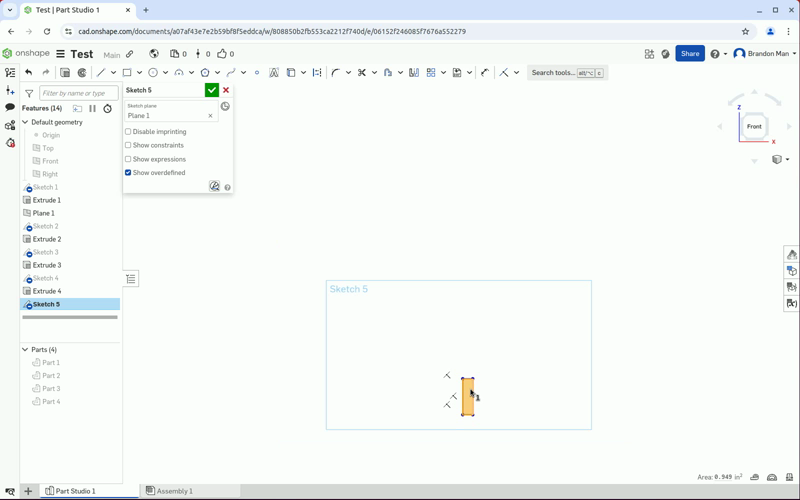
scroll(-6)
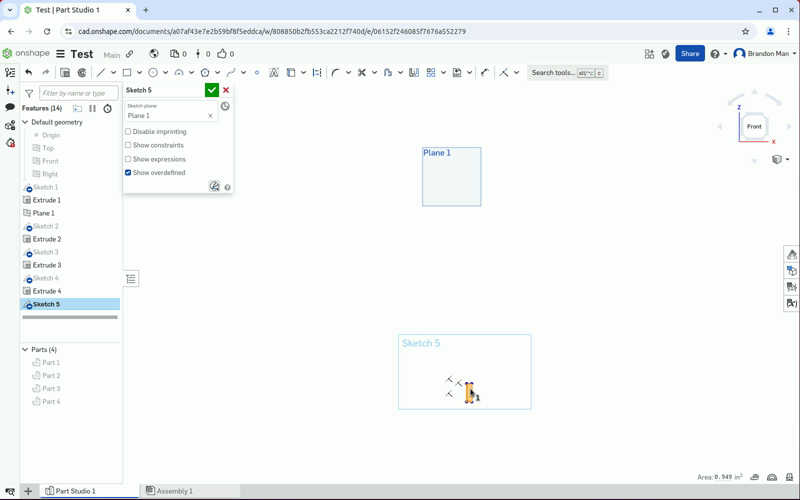
scroll(-6)
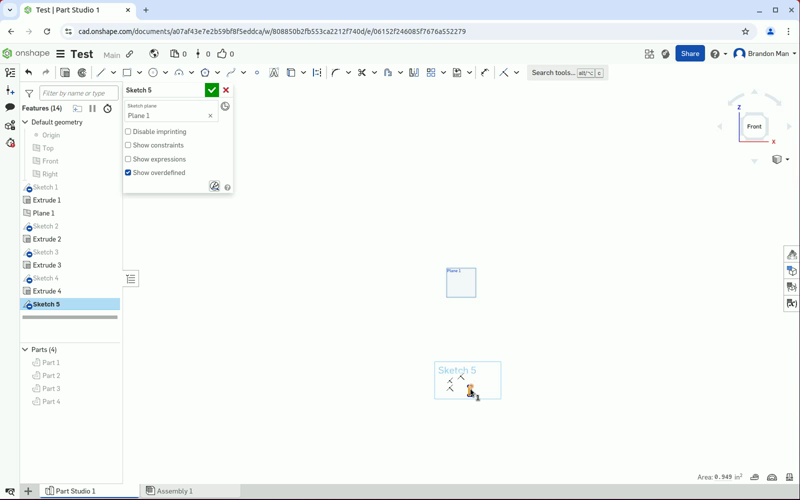
mouse_move(73, 352)
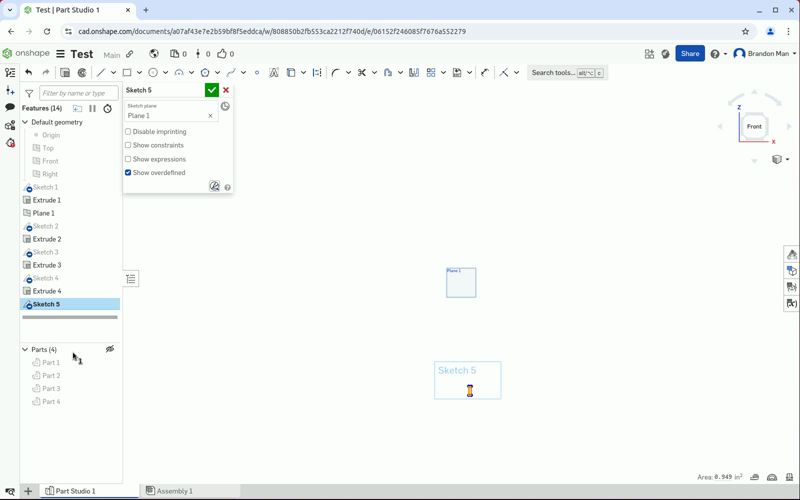
key(shift+y)
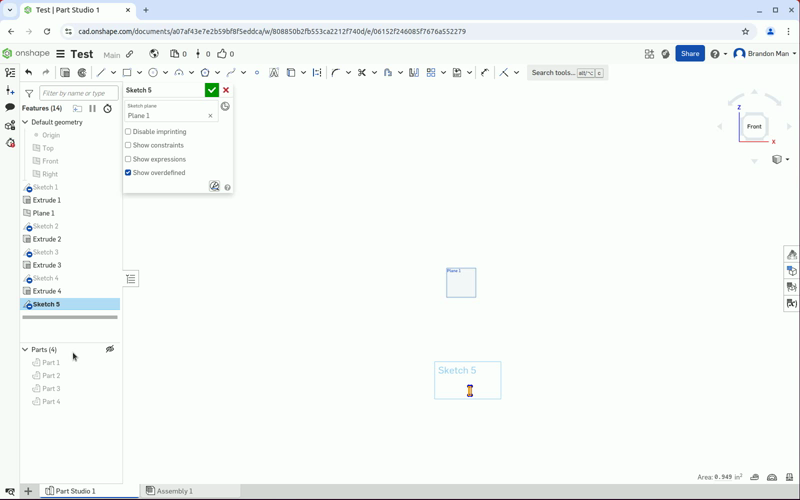
key(shift+e)
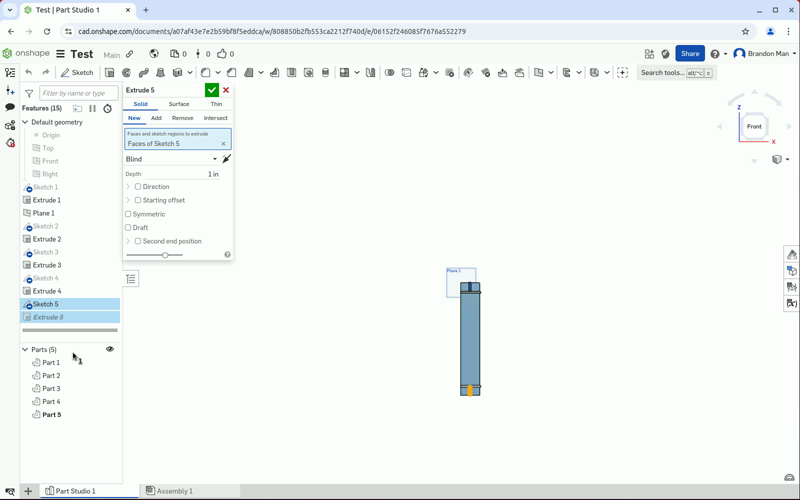
mouse_move(143, 106)
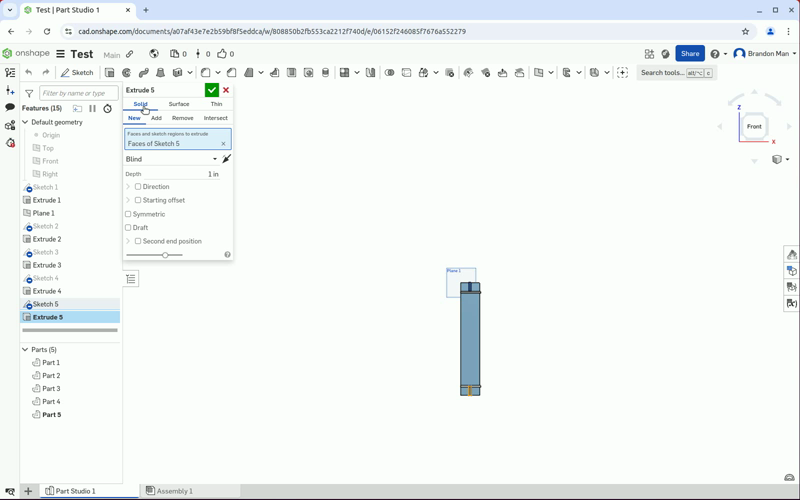
click(143, 106)
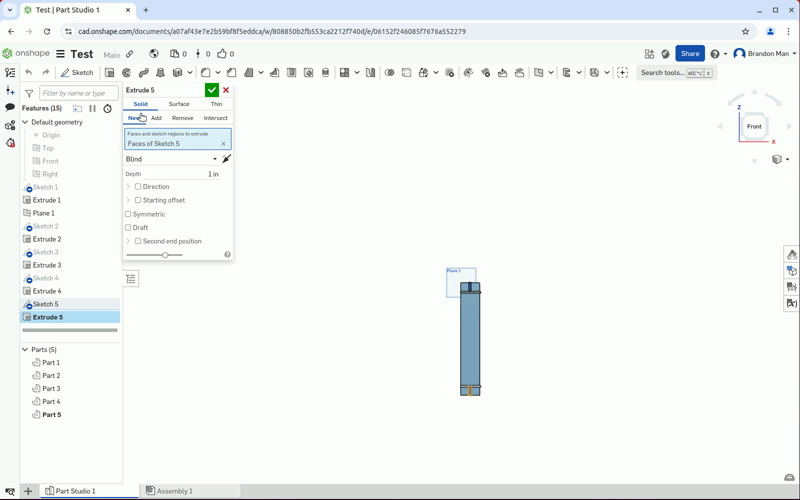
mouse_move(137, 120)
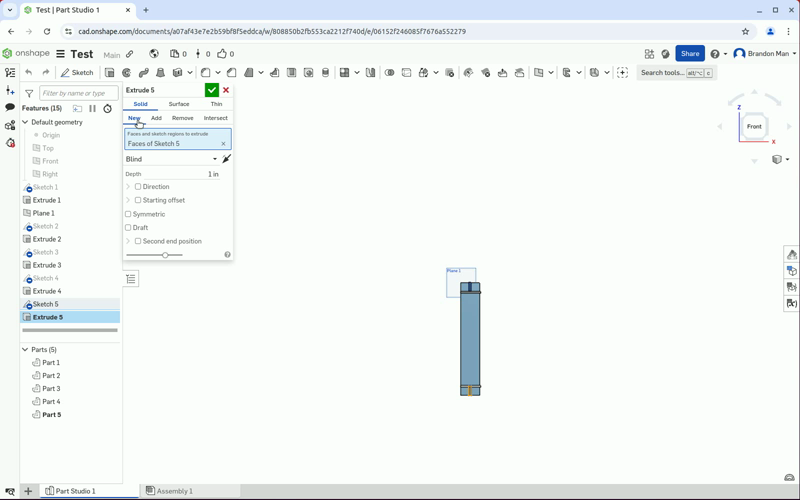
click(137, 120)
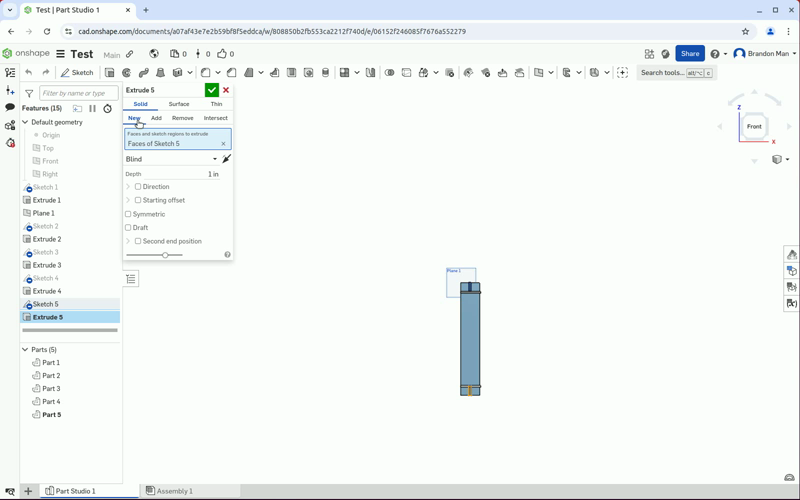
key(tab, 4)
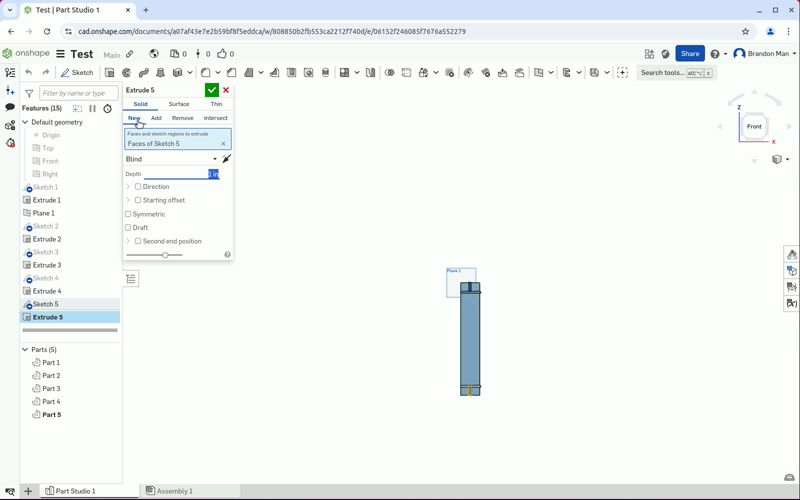
text(6.981)
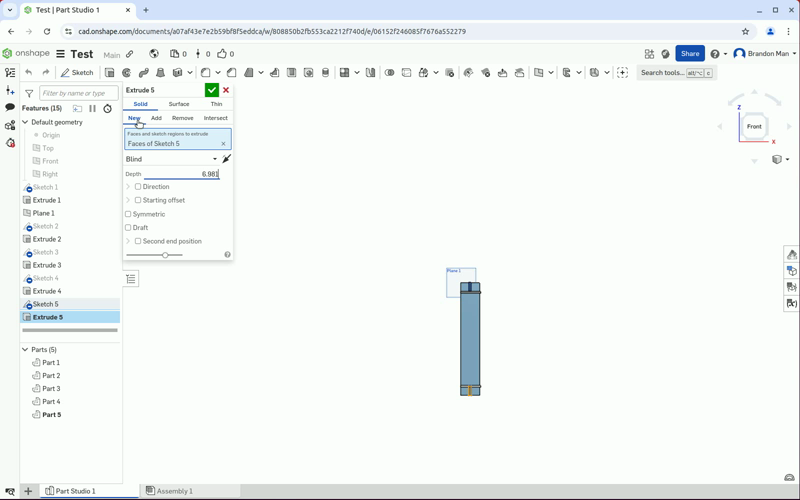
key(enter)
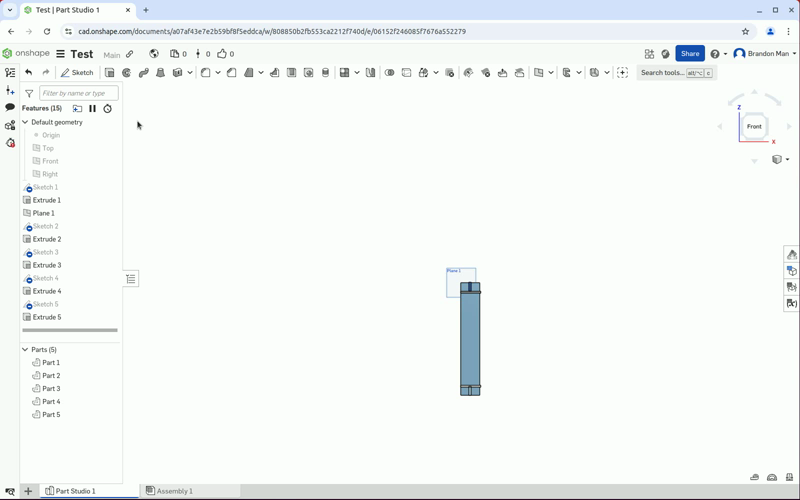
key(shift+h)
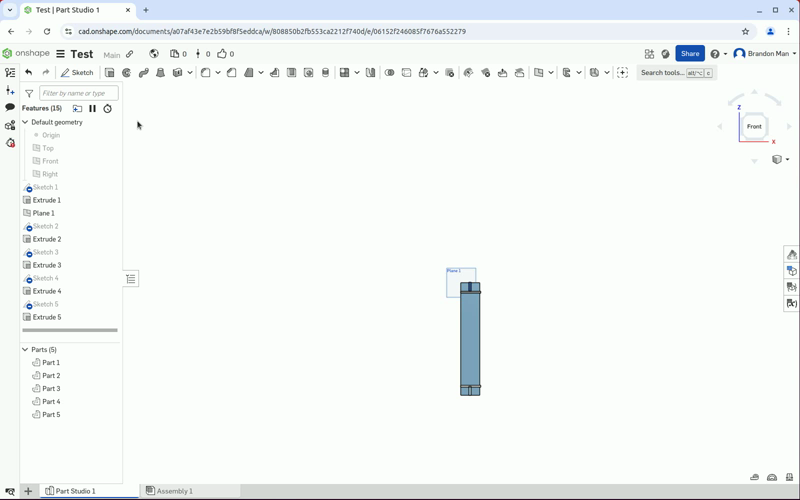
key(shift+h)
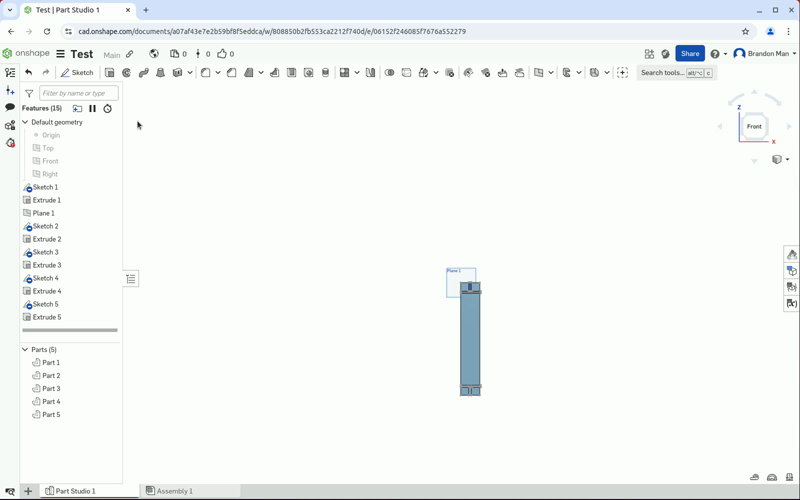
key(shift+7)
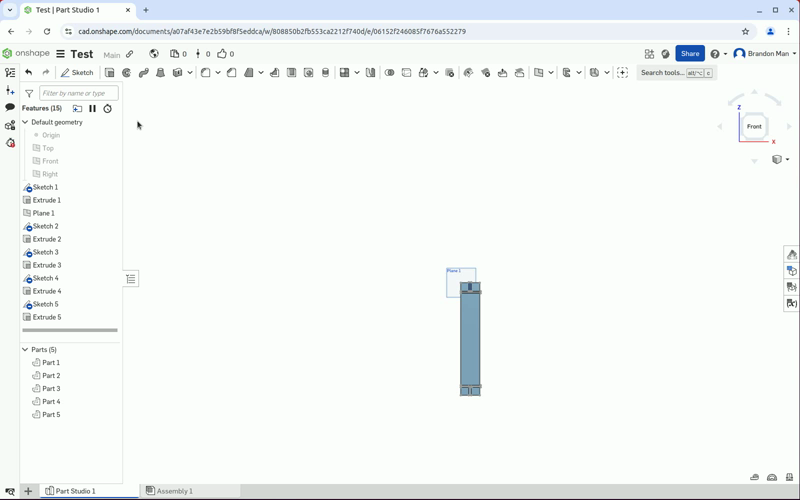
key(left, 2)
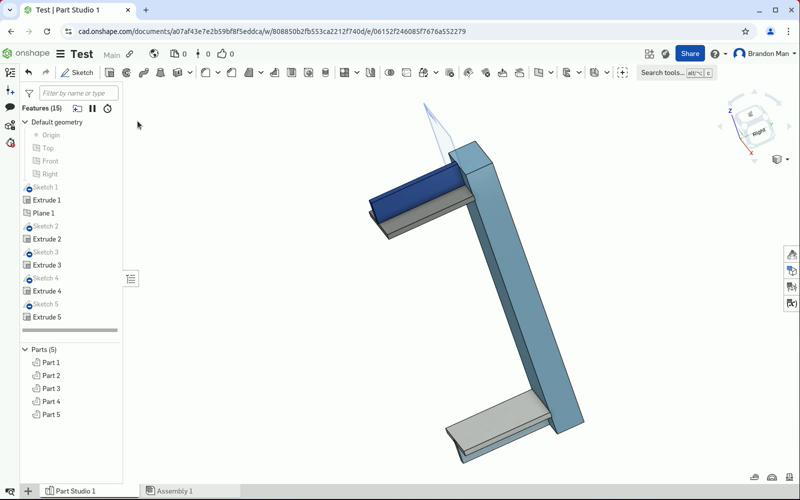
key(down, 2)
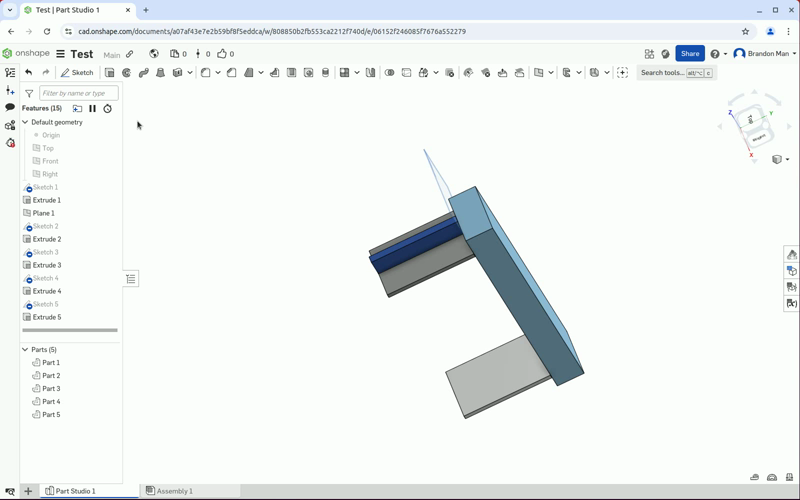
key(up, 2)
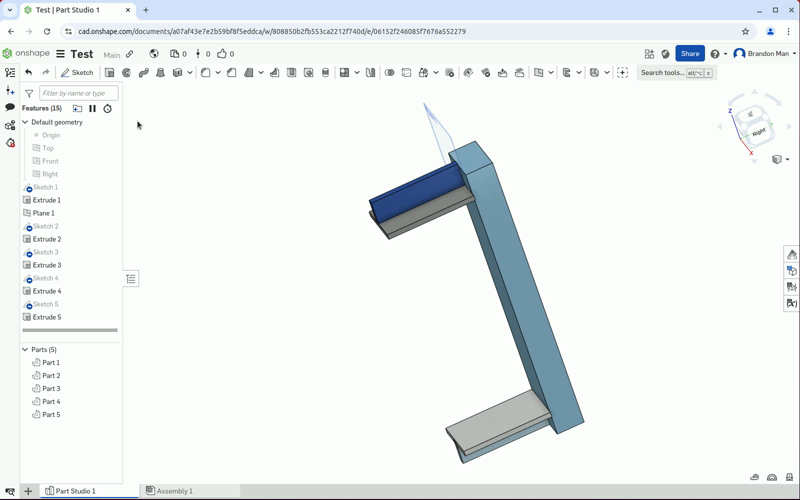
key(right, 2)
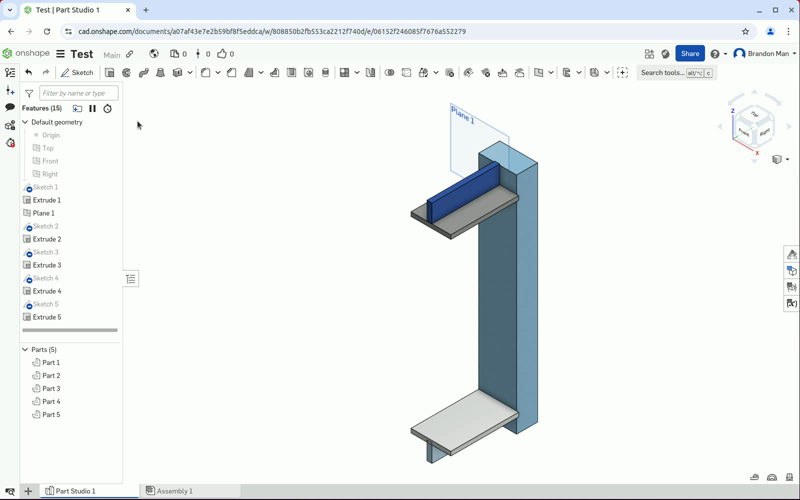
mouse_move(73, 189)
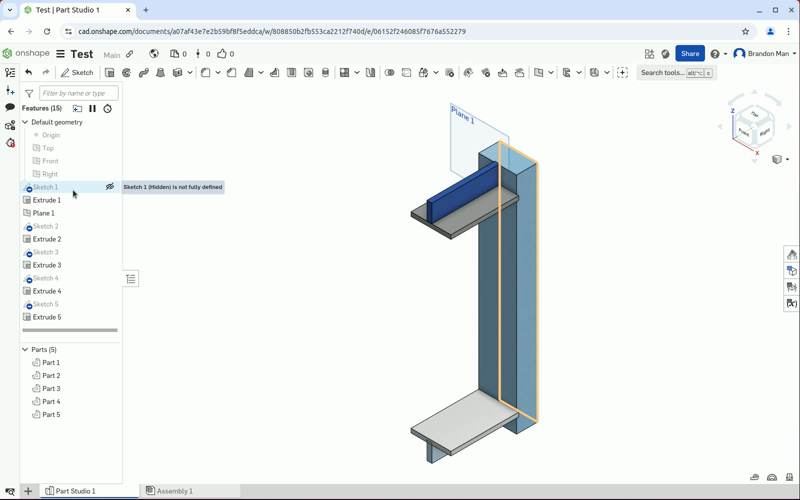
click(73, 189)